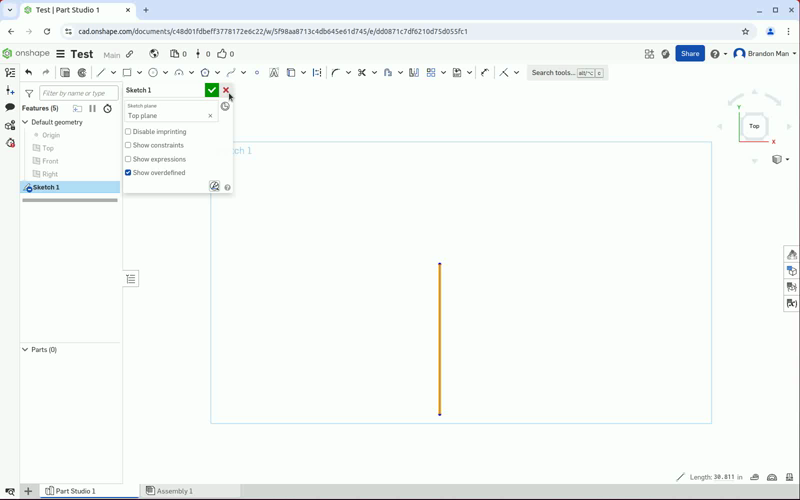
key(shift+h)
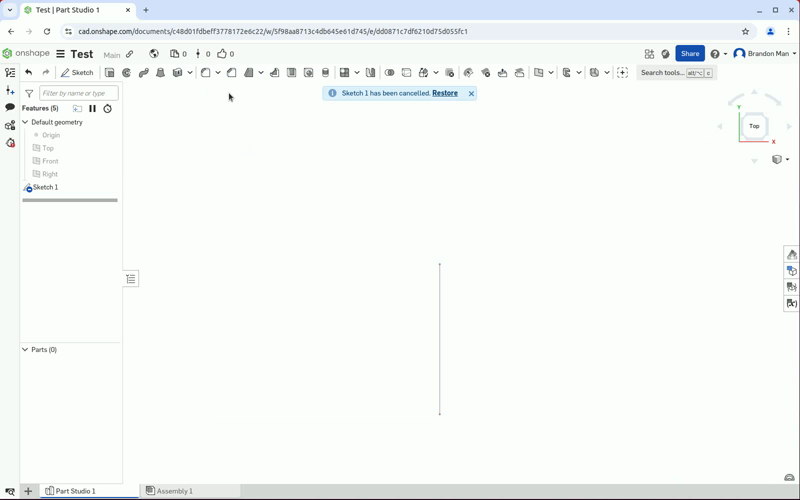
key(shift+s)
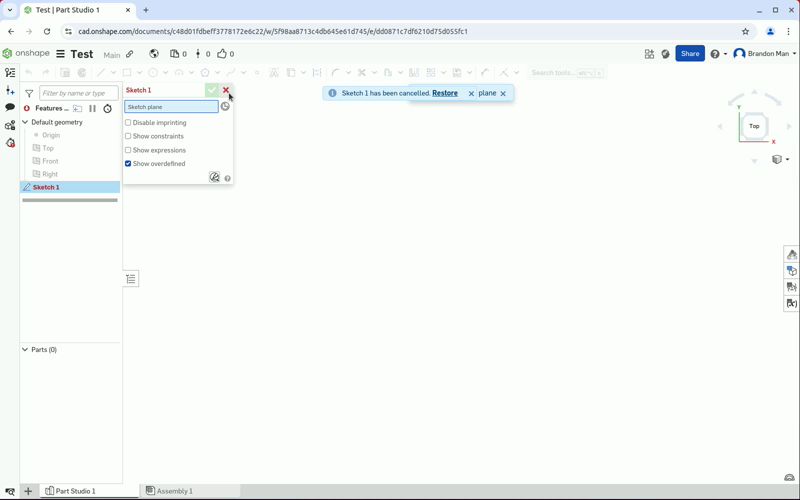
mouse_move(73, 150)
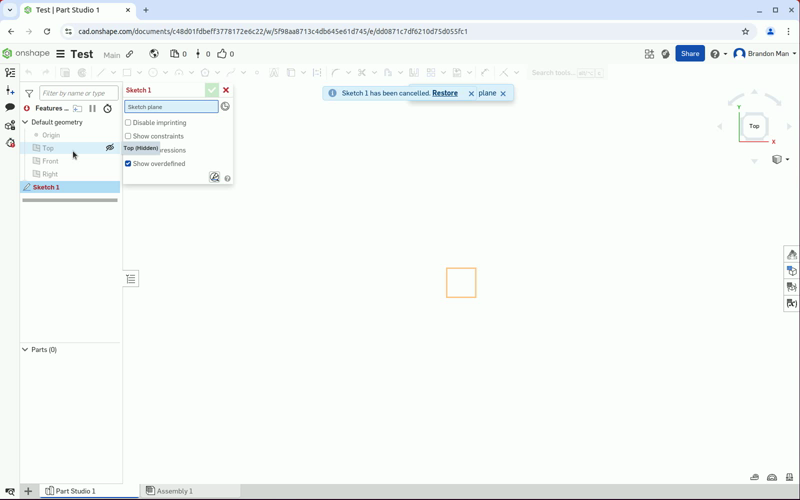
click(73, 150)
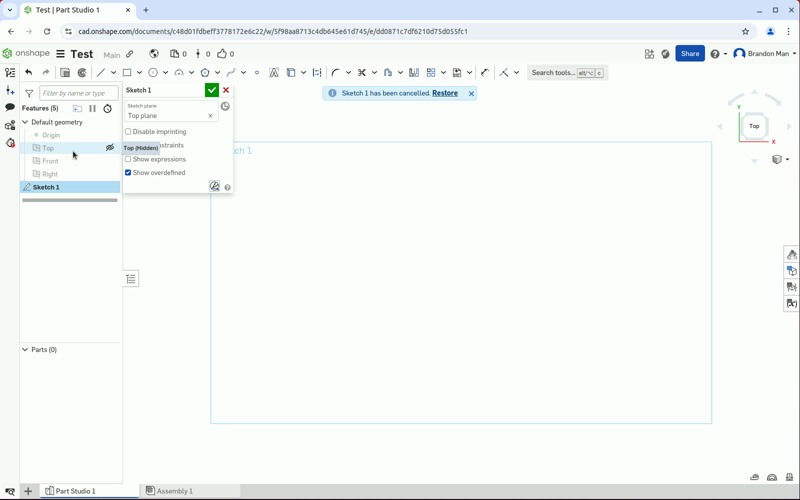
mouse_move(73, 352)
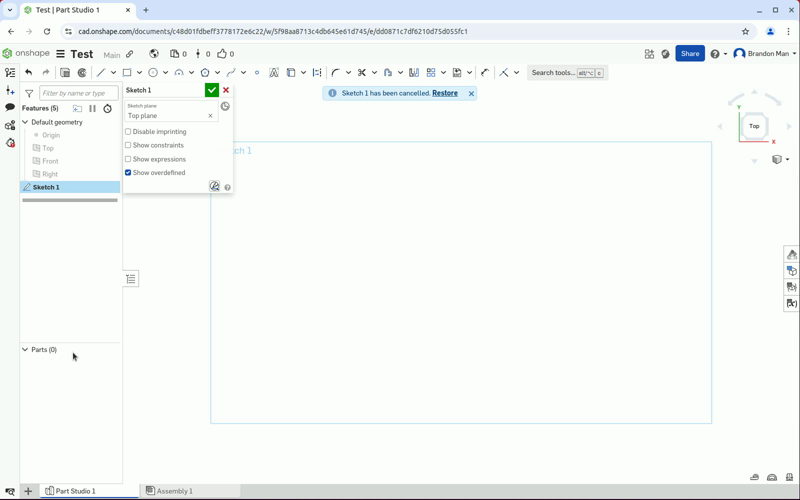
key(y)
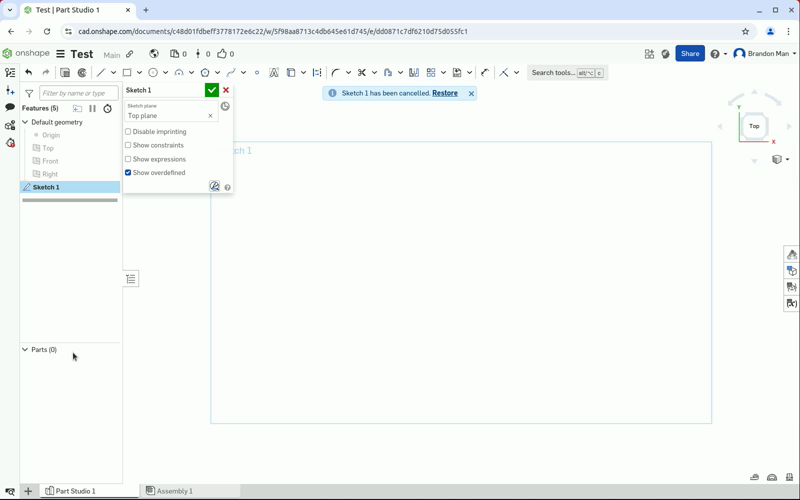
key(l)
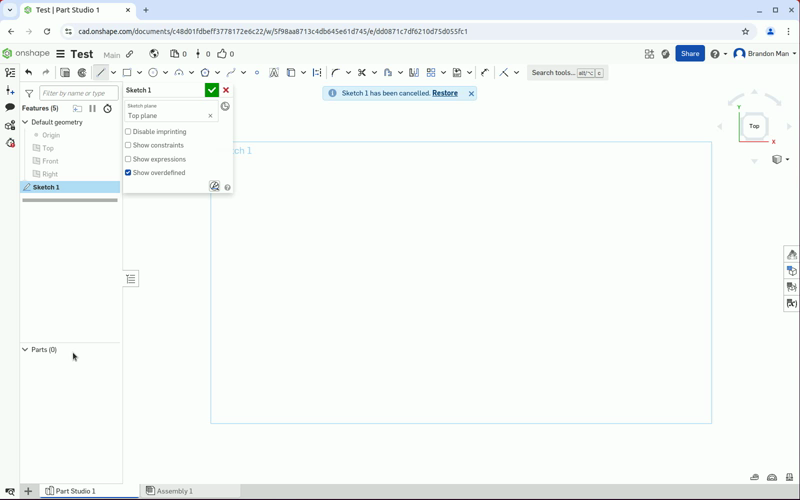
key_down(shift)
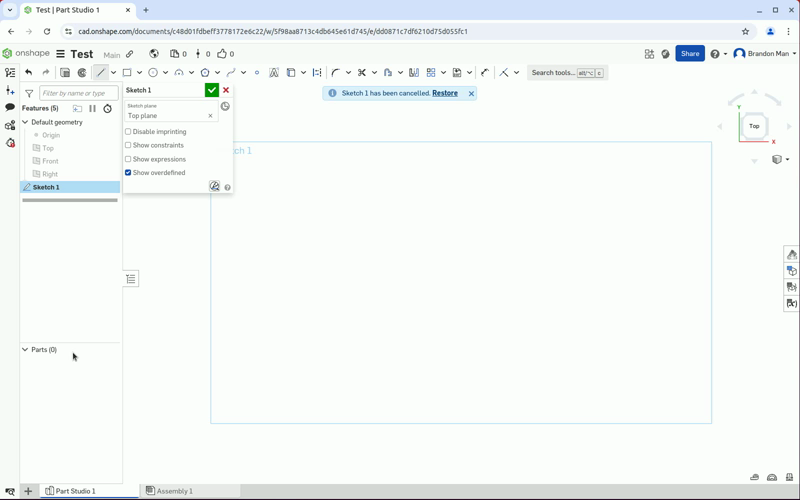
mouse_move(348, 357)
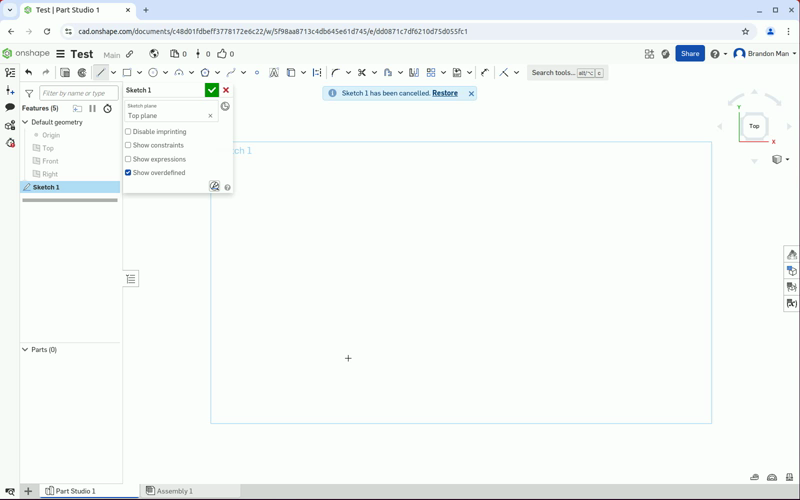
click(348, 357)
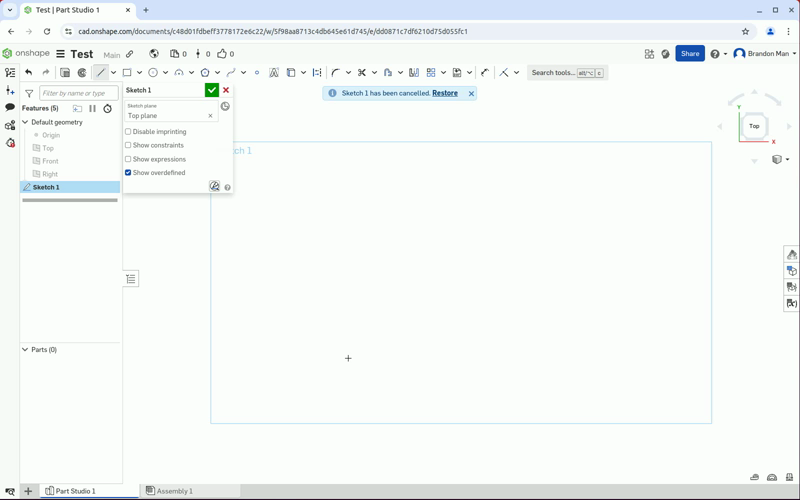
key_up(shift)
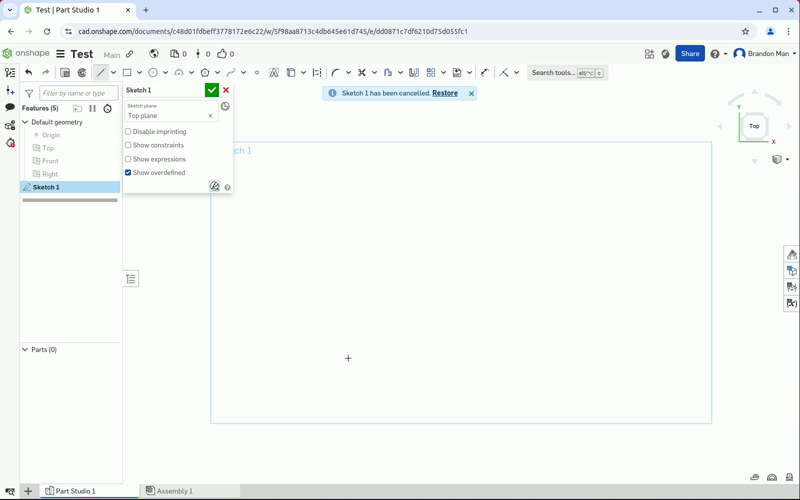
key_down(shift)
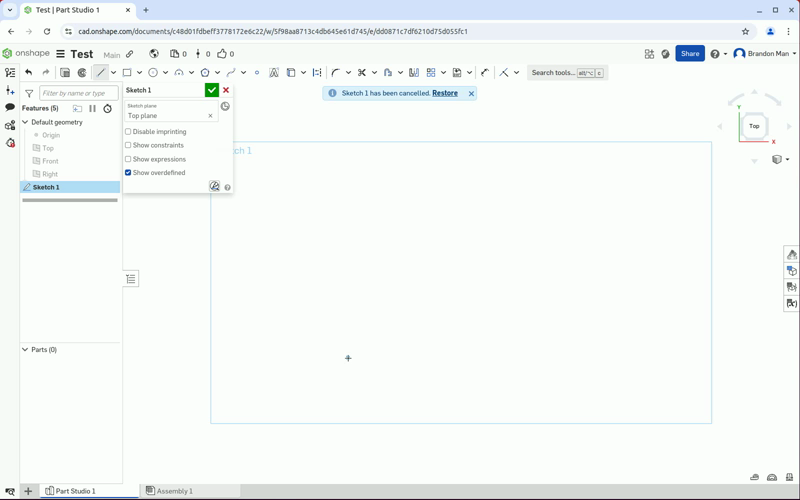
mouse_move(572, 357)
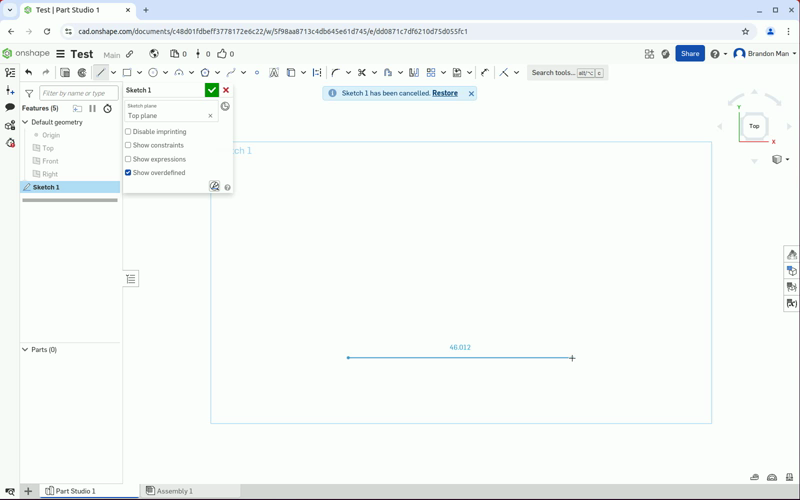
click(572, 357)
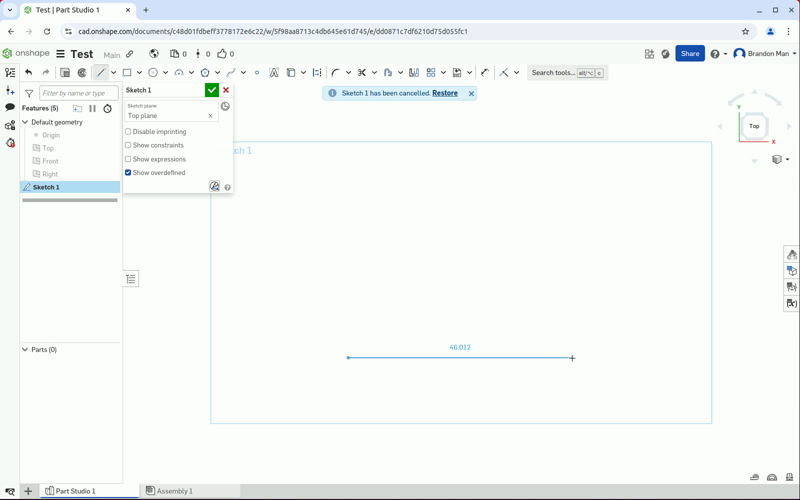
key_up(shift)
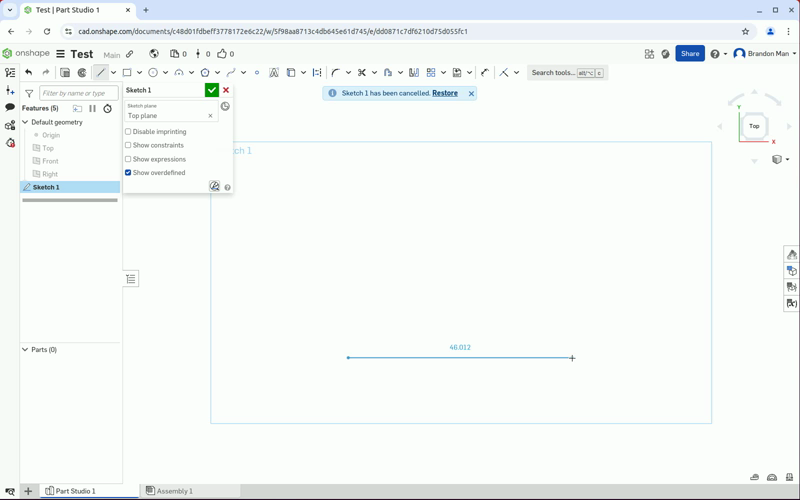
key_down(shift)
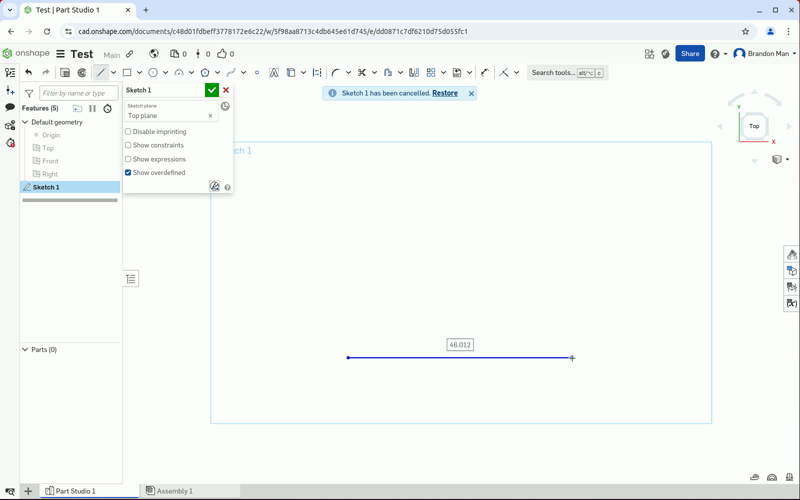
mouse_move(572, 209)
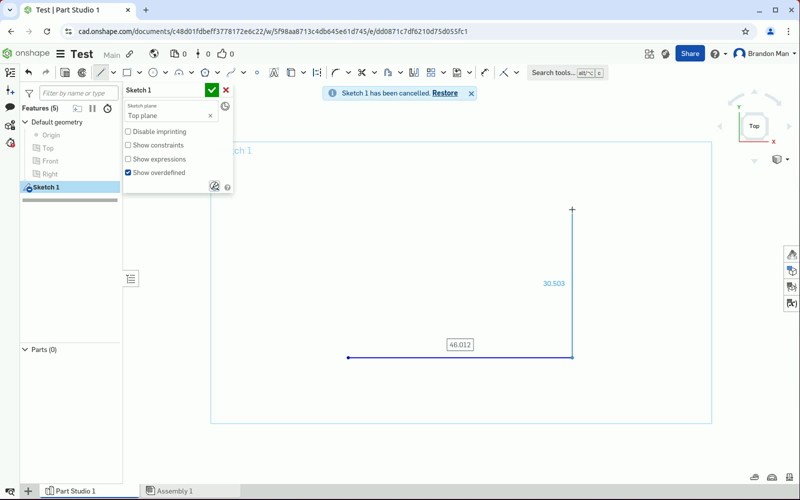
click(572, 209)
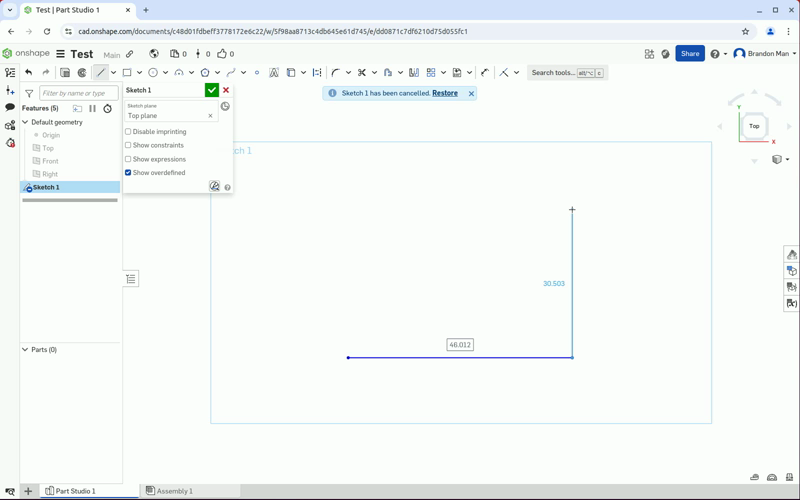
key_up(shift)
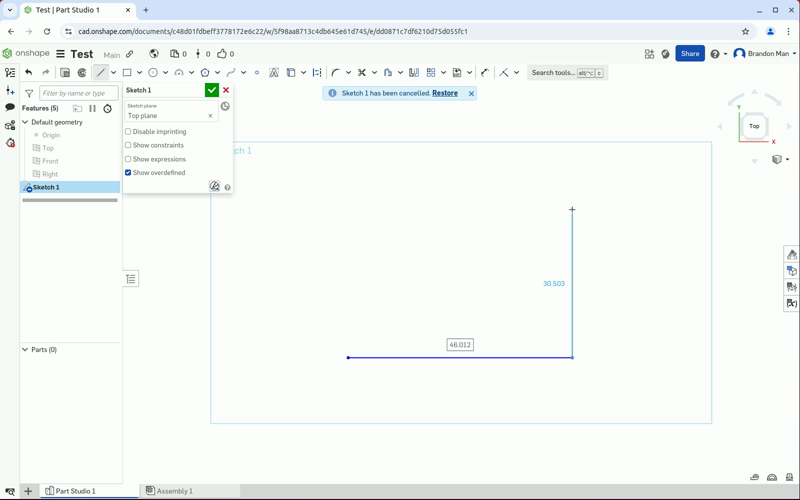
key_down(shift)
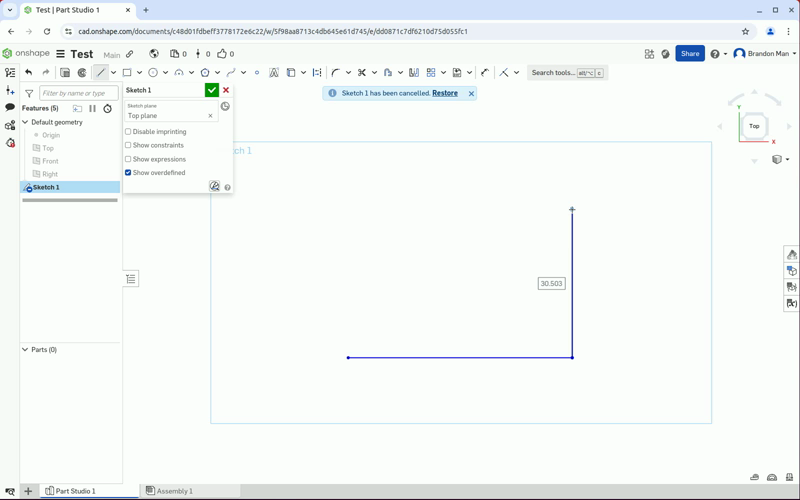
mouse_move(348, 209)
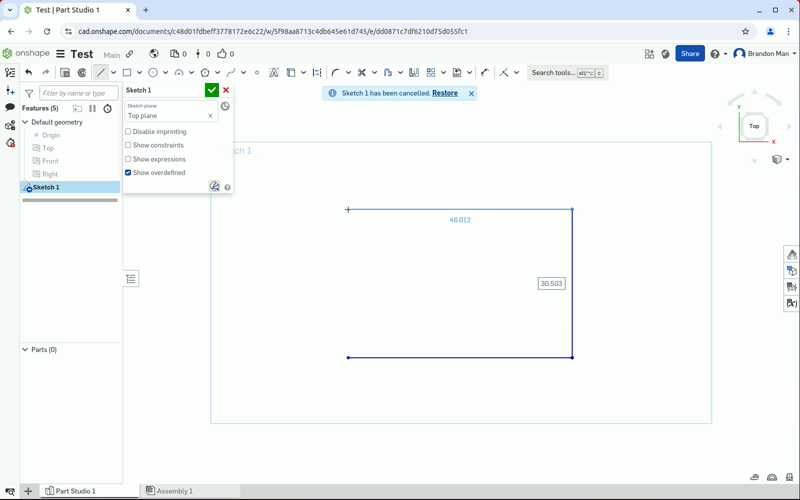
click(348, 209)
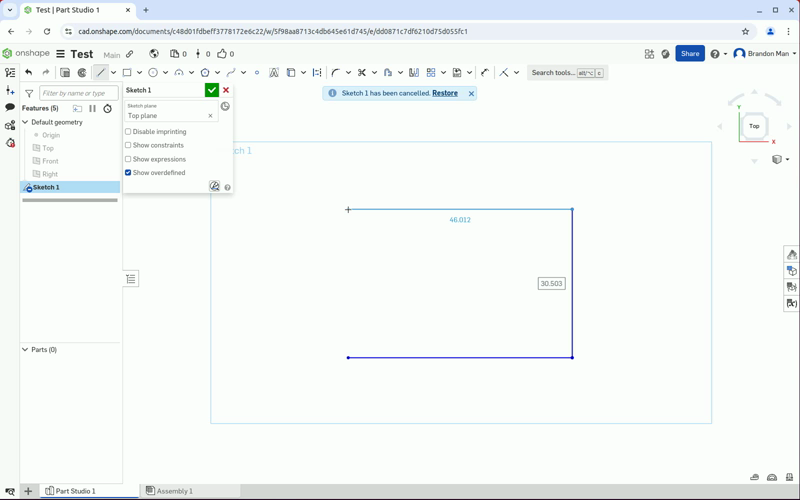
key_up(shift)
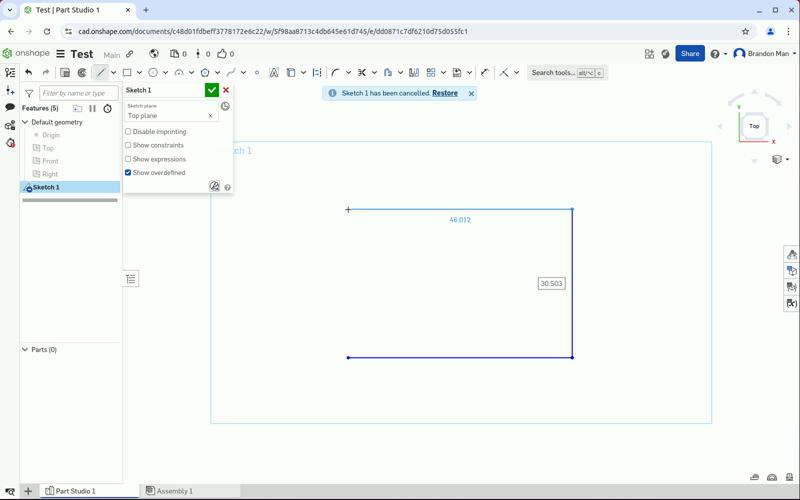
key_down(shift)
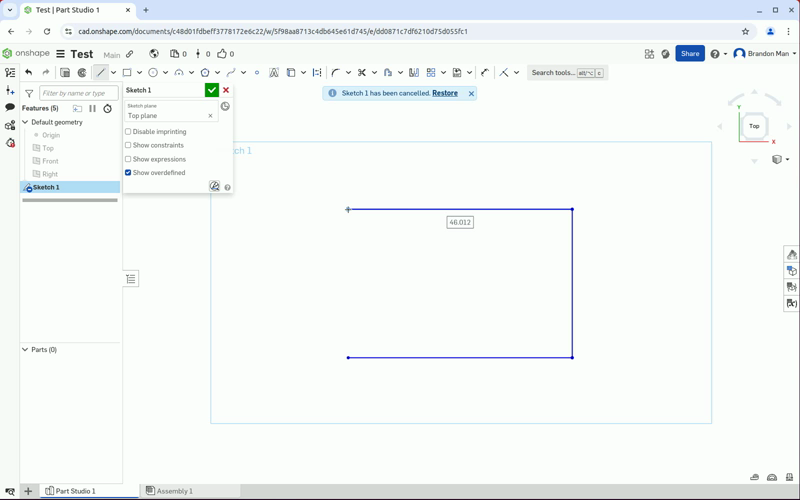
mouse_move(348, 357)
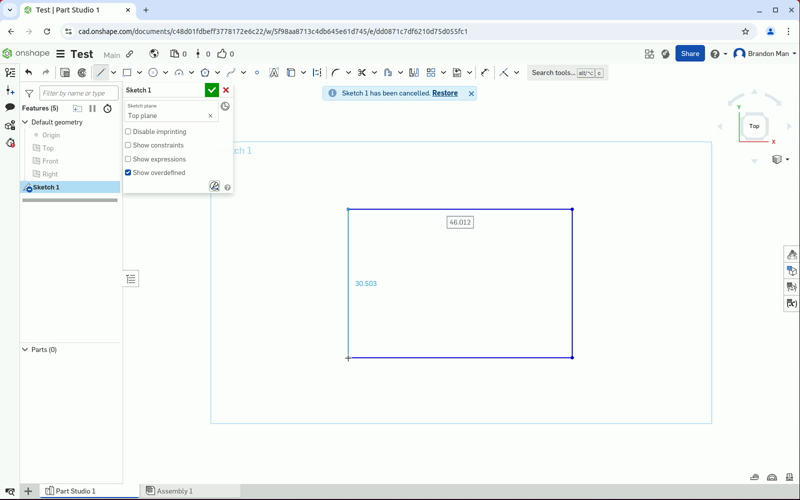
key_up(shift)
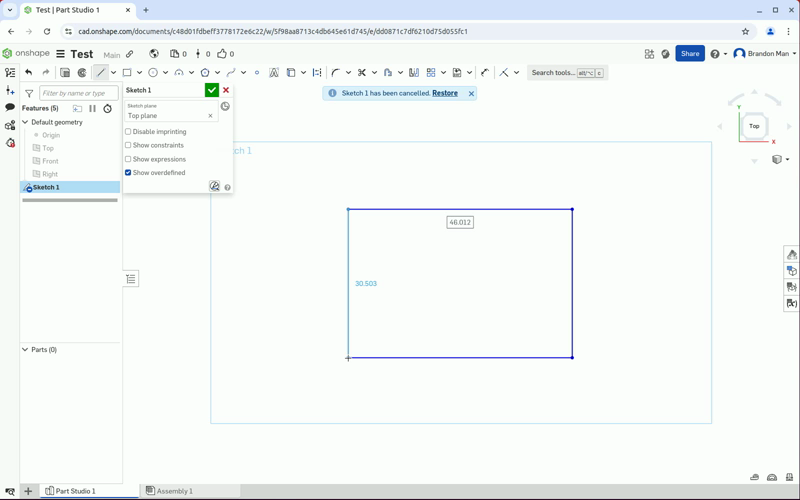
click(348, 357)
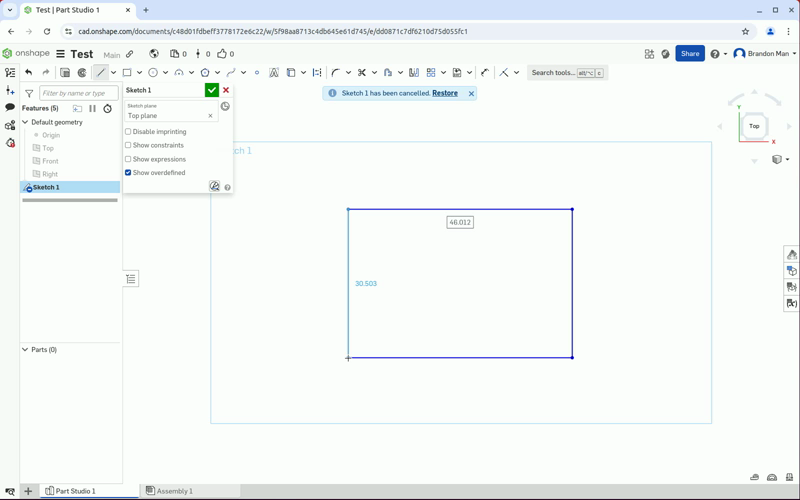
key(esc)
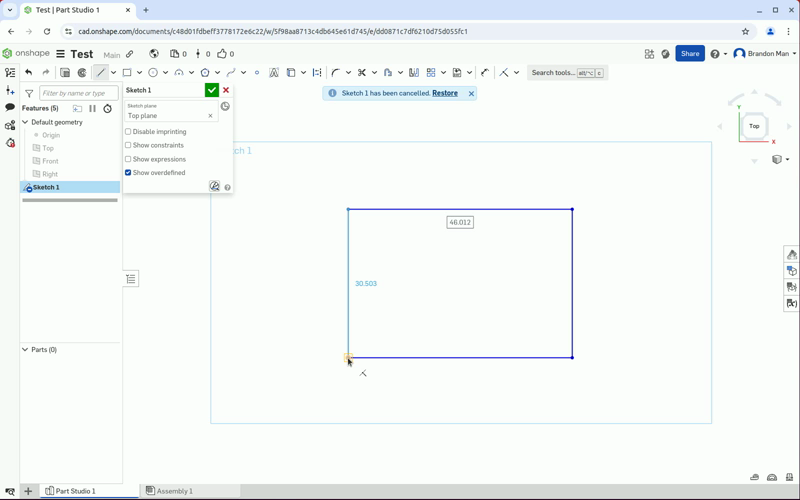
mouse_move(545, 316)
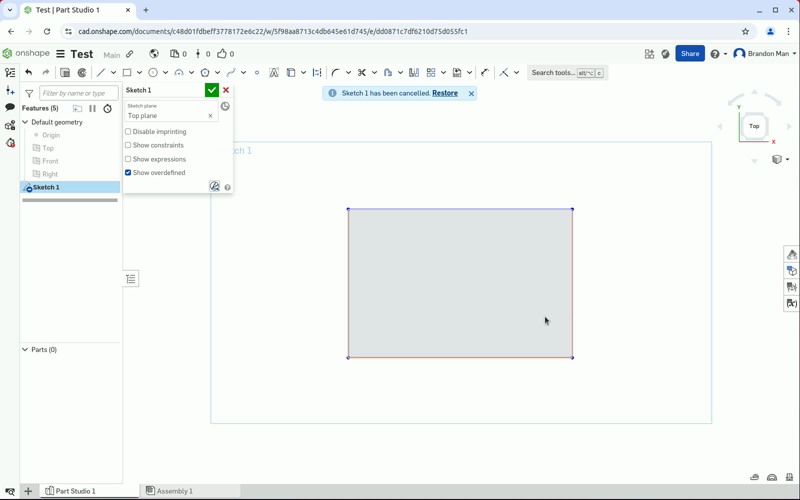
click(545, 316)
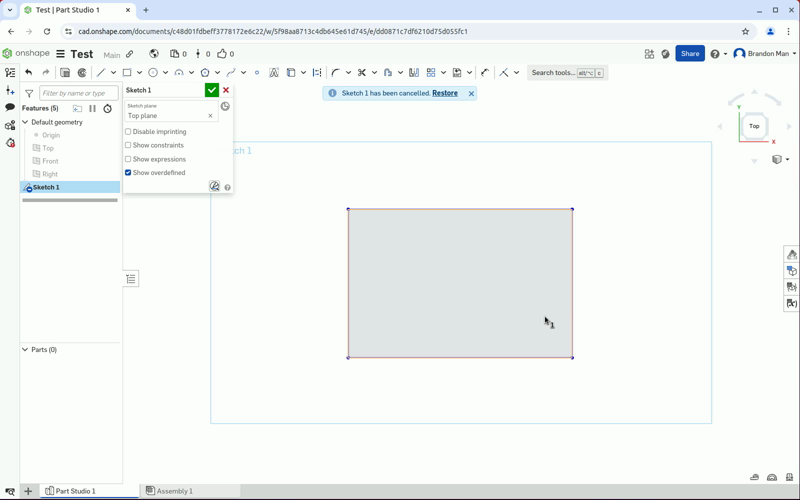
mouse_move(73, 352)
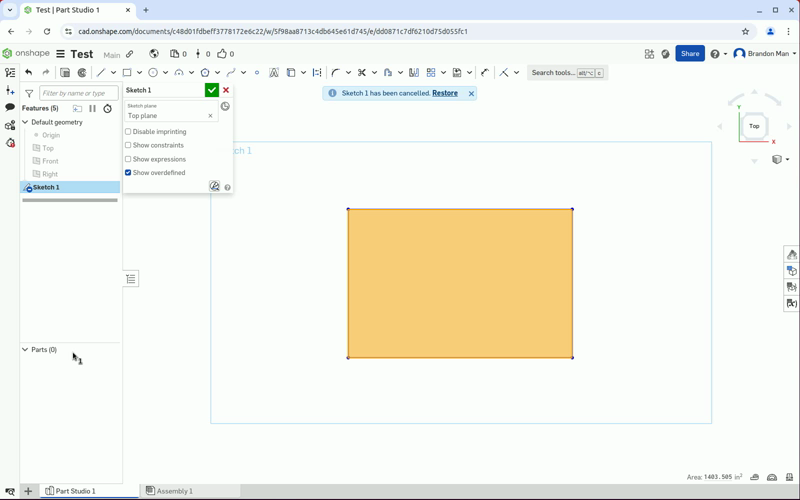
key(shift+y)
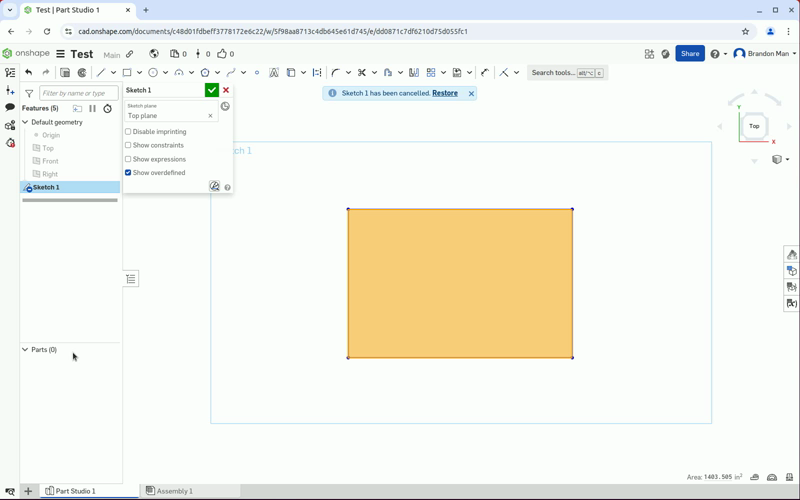
key(shift+e)
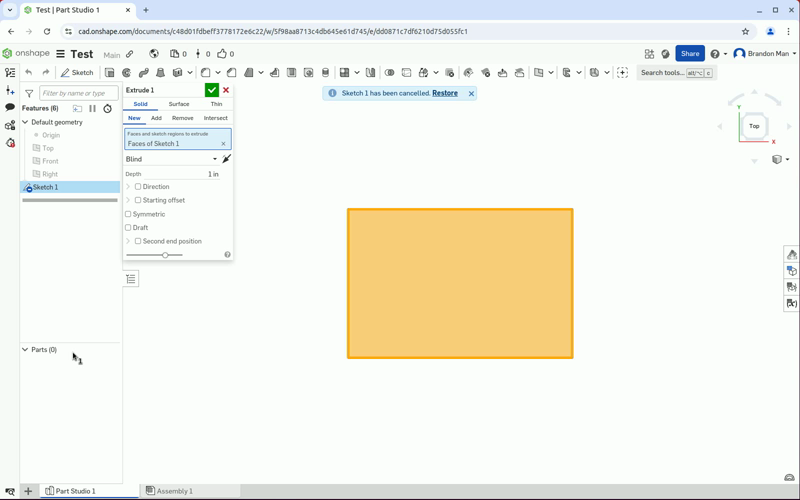
mouse_move(143, 106)
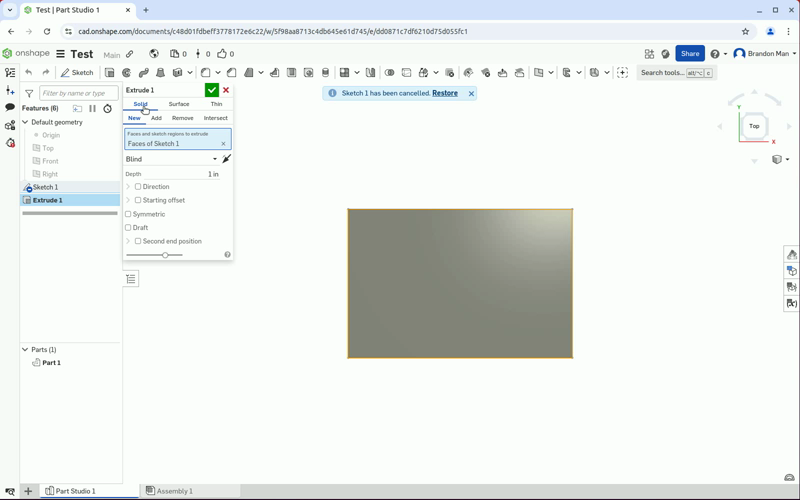
click(143, 106)
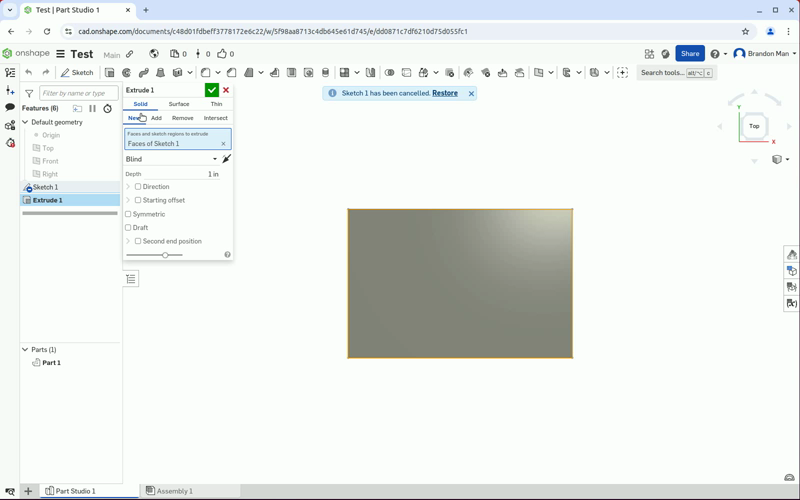
mouse_move(137, 120)
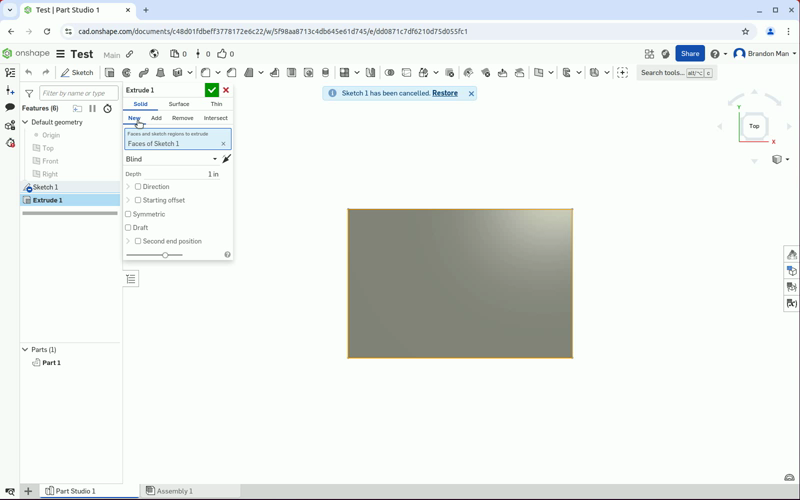
click(137, 120)
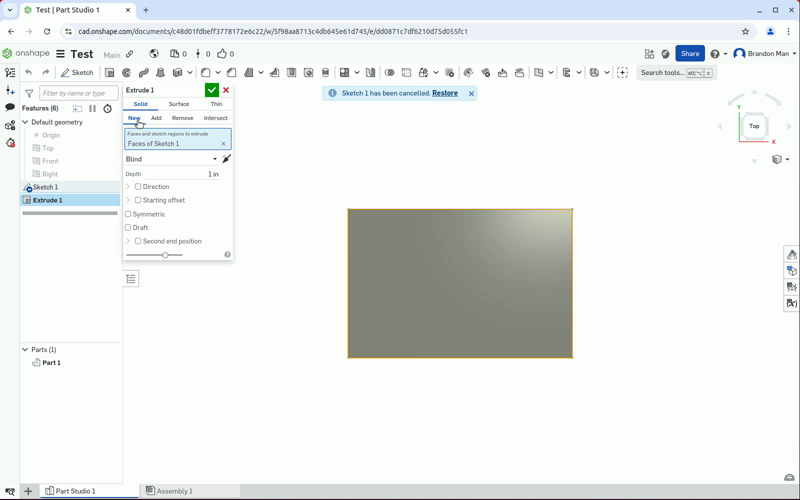
key(tab, 4)
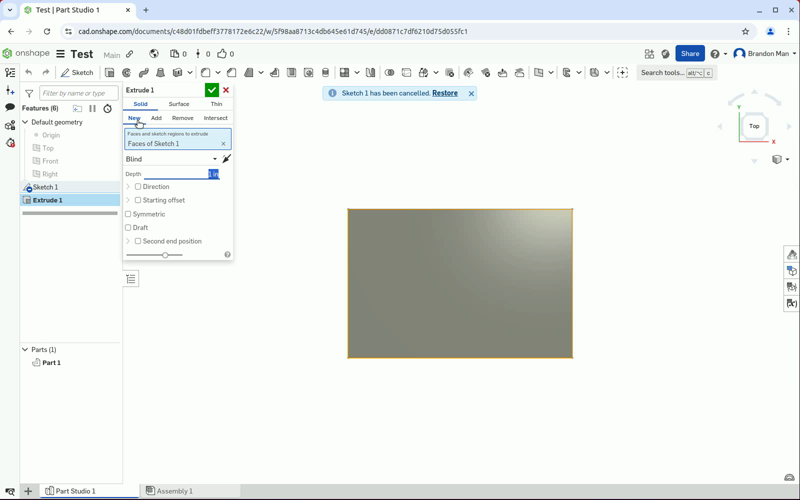
text(3.129)
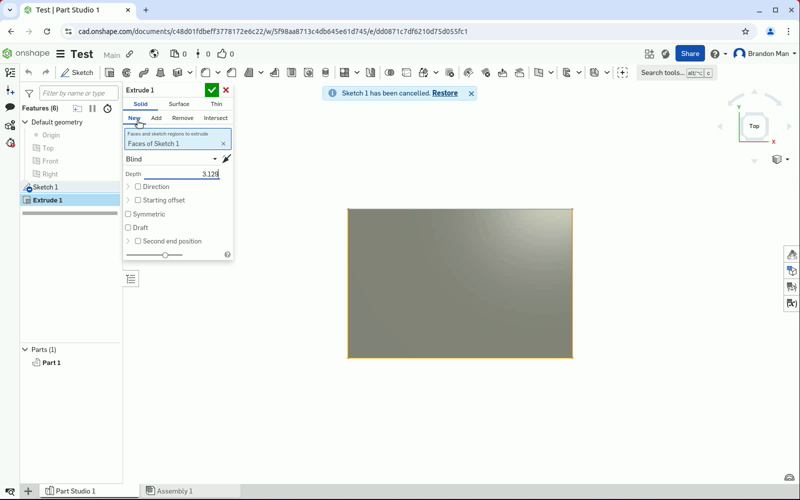
key(enter)
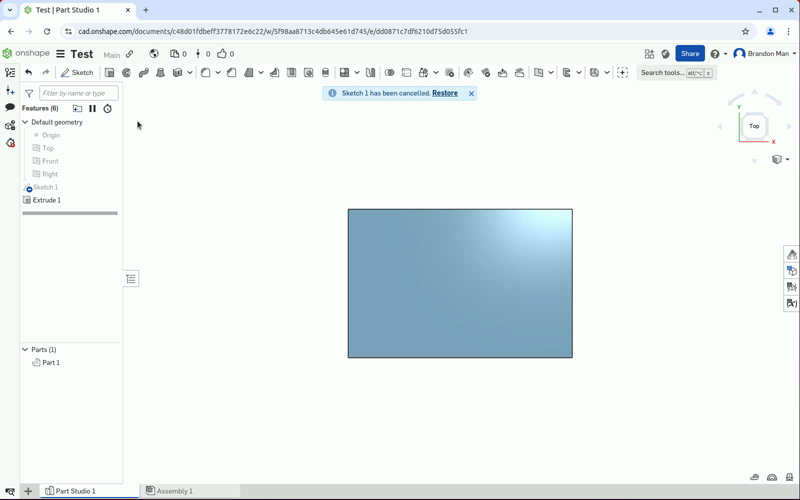
key(shift+h)
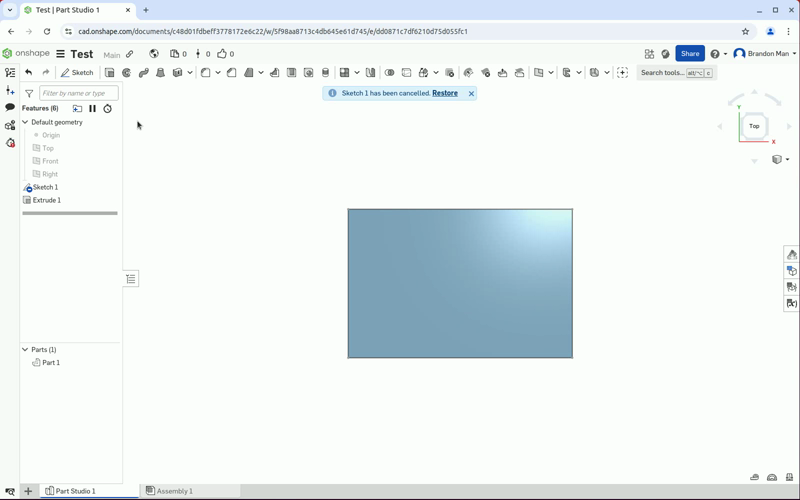
key(shift+h)
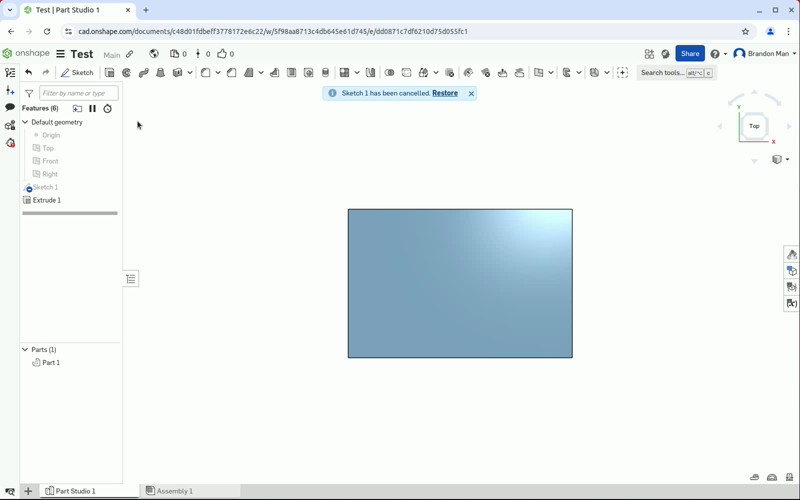
mouse_move(73, 189)
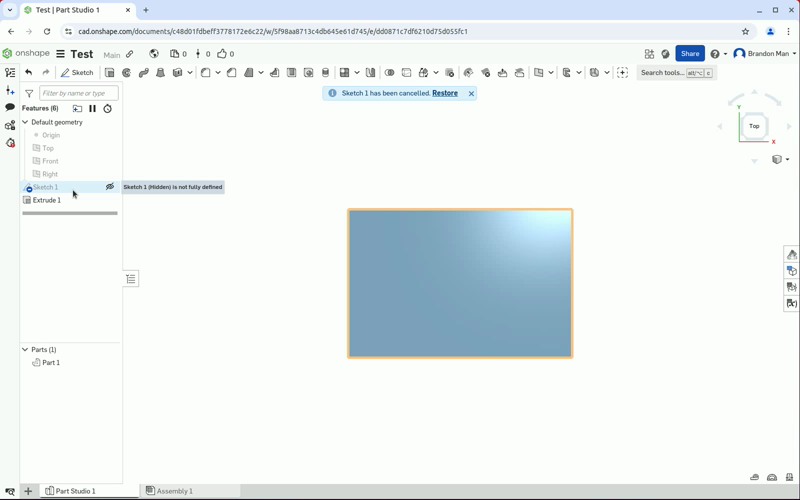
click(73, 189)
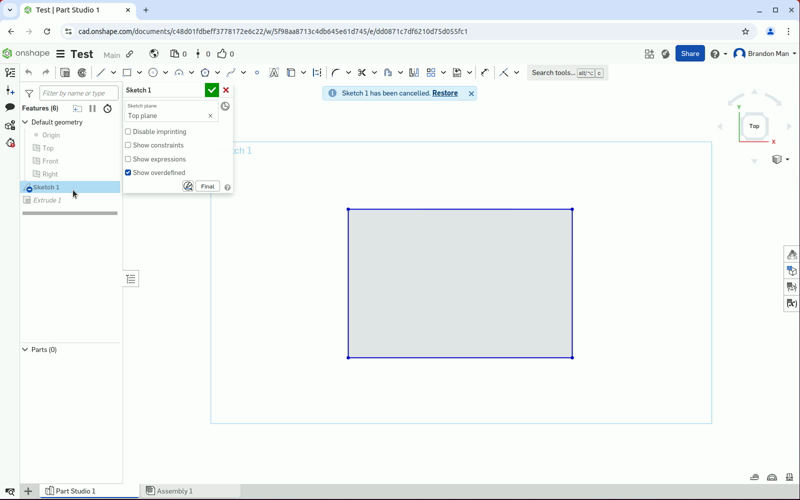
mouse_move(229, 92)
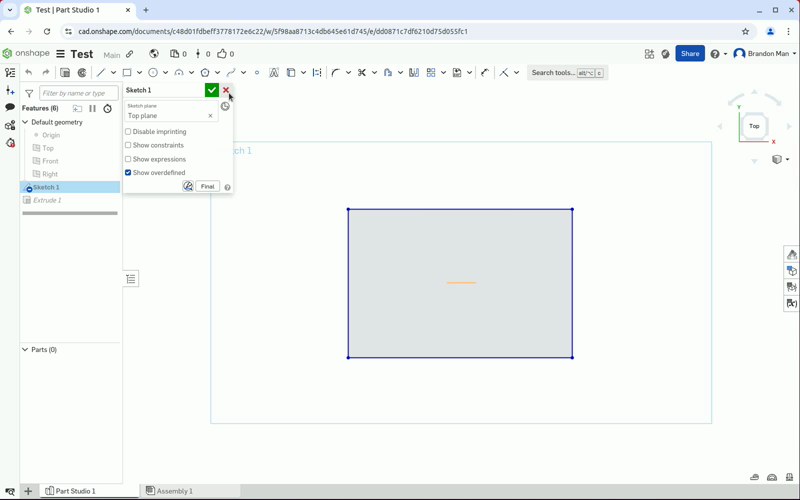
click(229, 92)
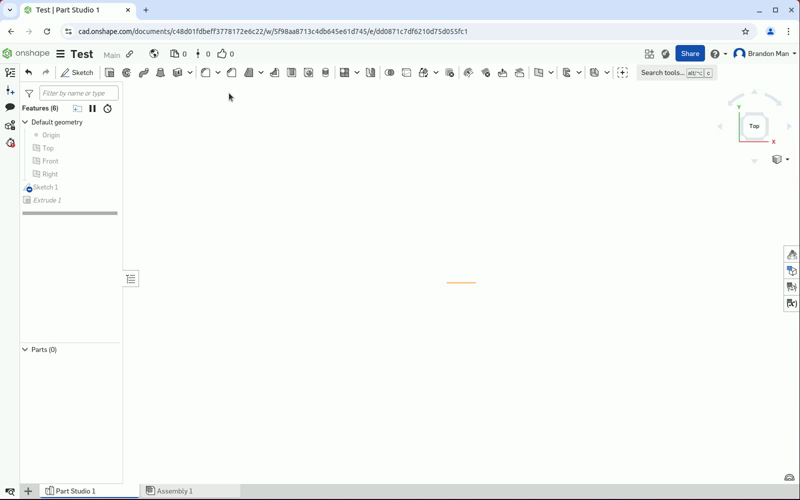
mouse_move(541, 75)
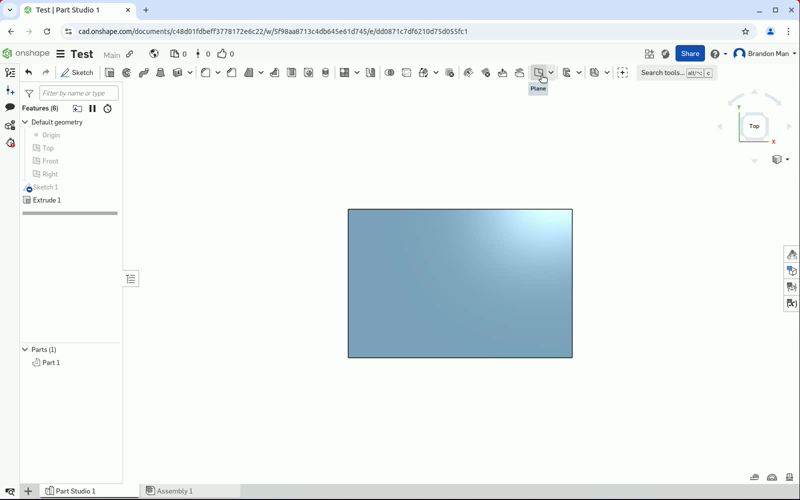
click(541, 75)
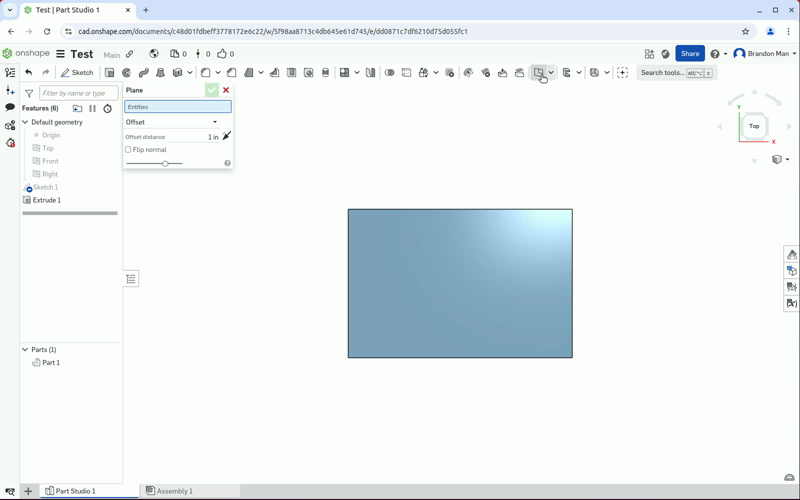
mouse_move(73, 150)
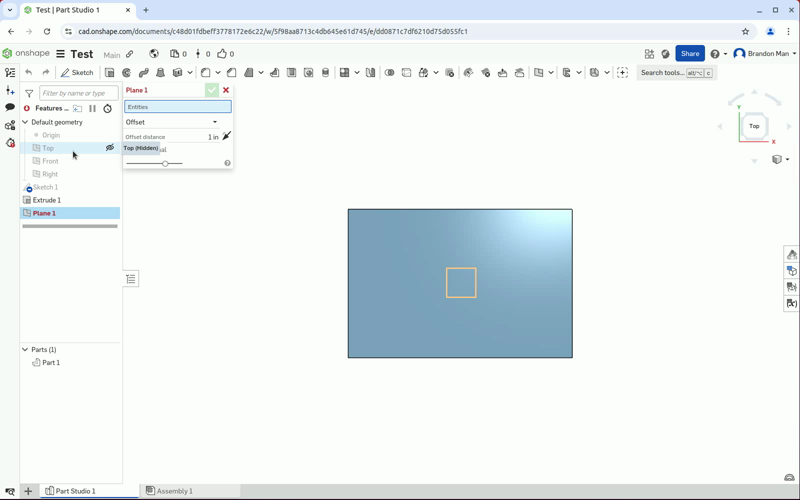
click(73, 150)
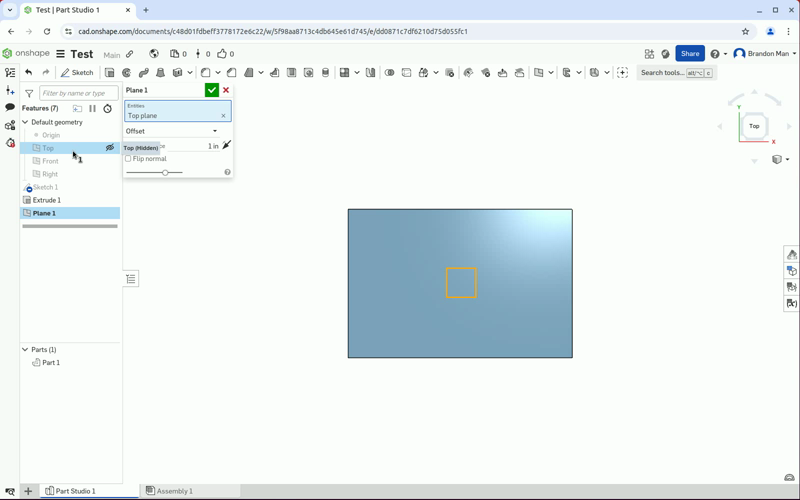
key(tab, 2)
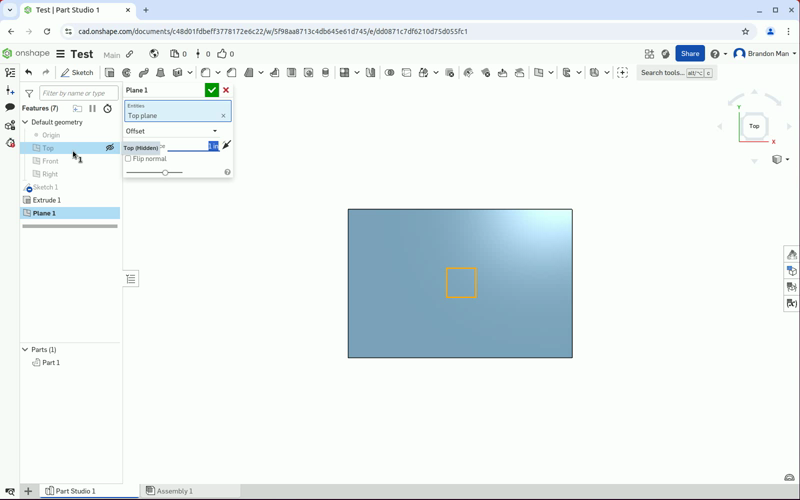
text(3.143)
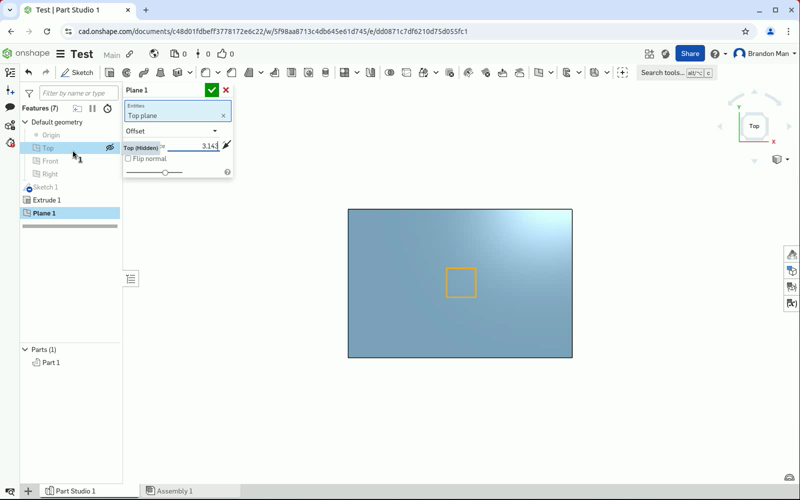
key(enter, 2)
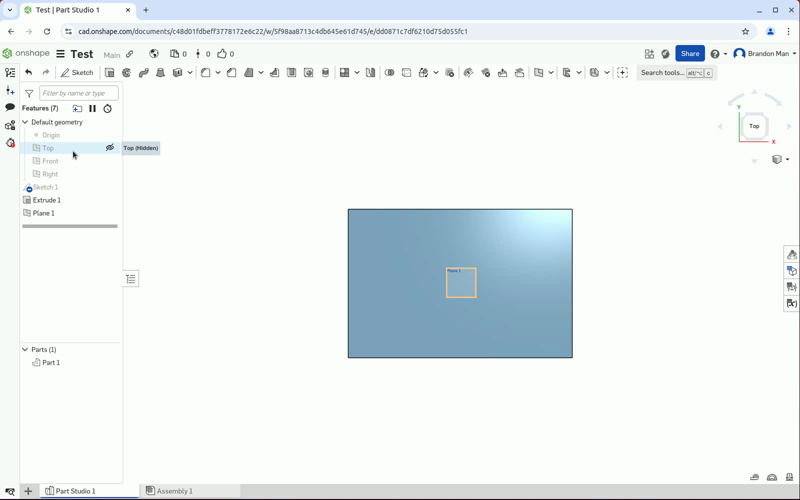
key(shift+s)
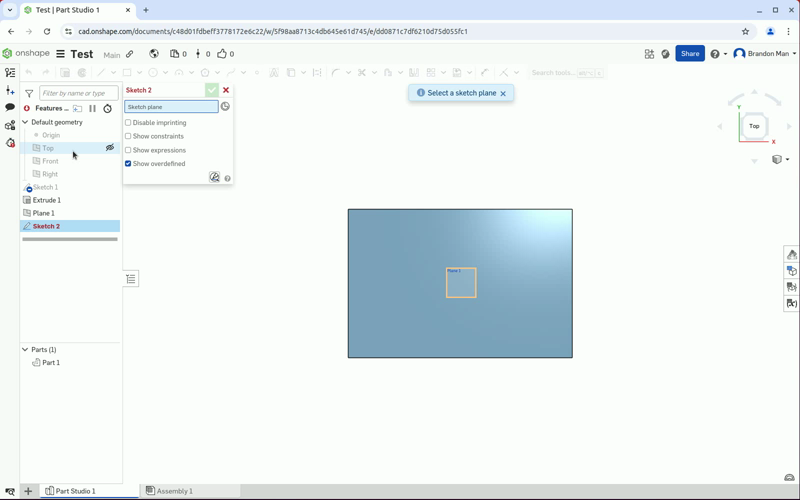
mouse_move(73, 215)
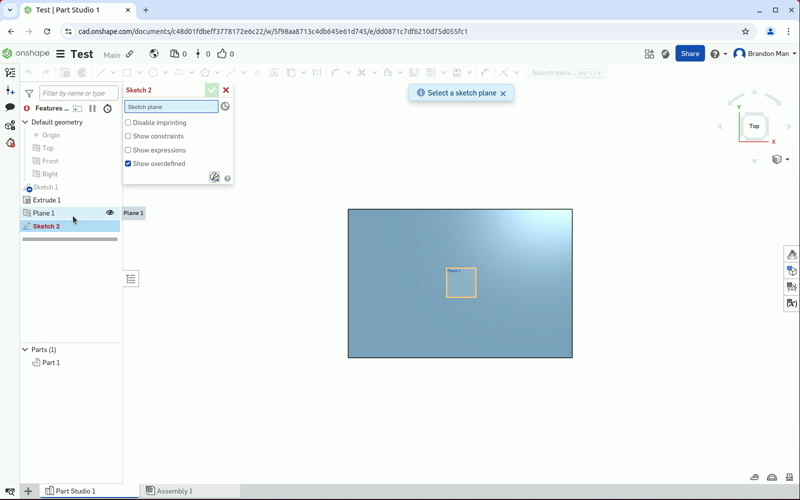
click(73, 215)
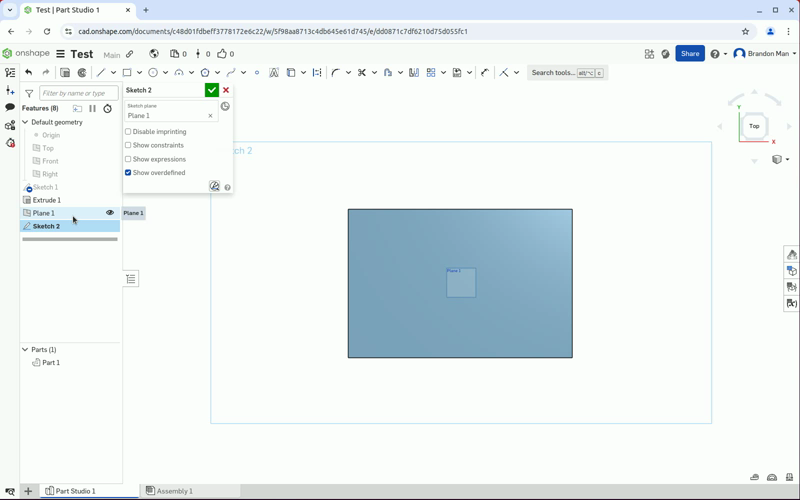
mouse_move(73, 352)
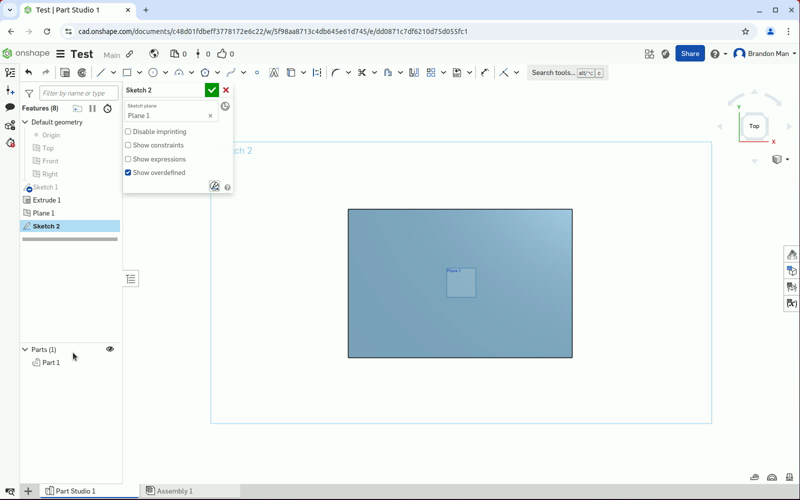
key(y)
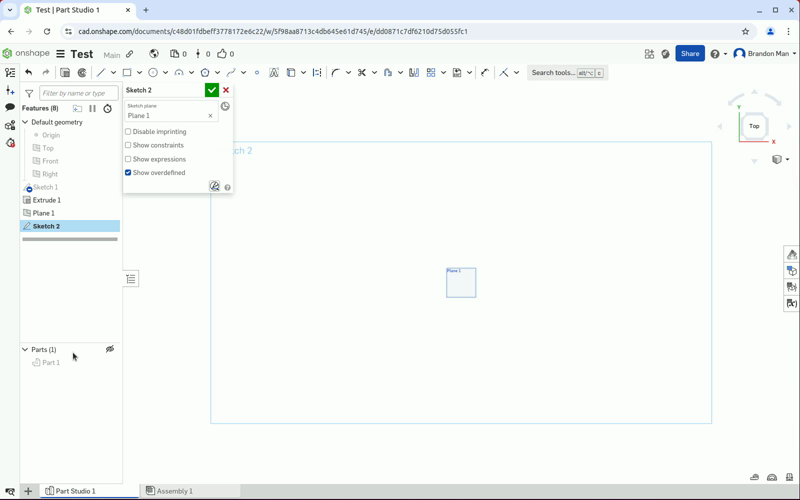
key(c)
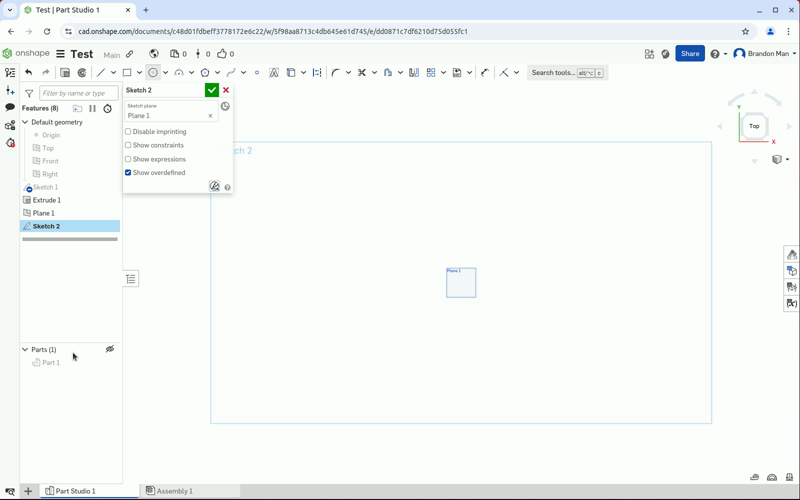
key_down(shift)
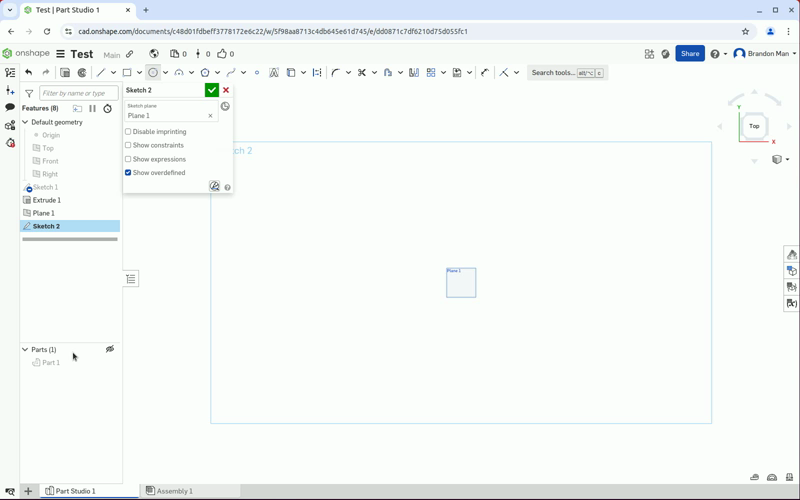
mouse_move(401, 238)
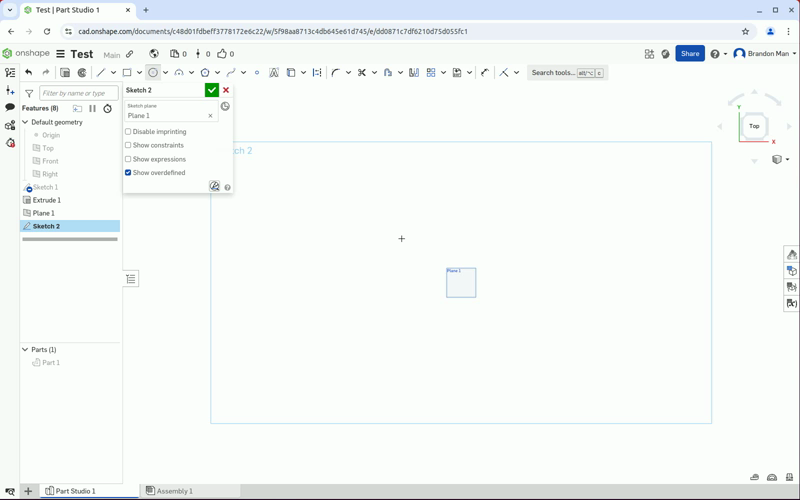
click(401, 238)
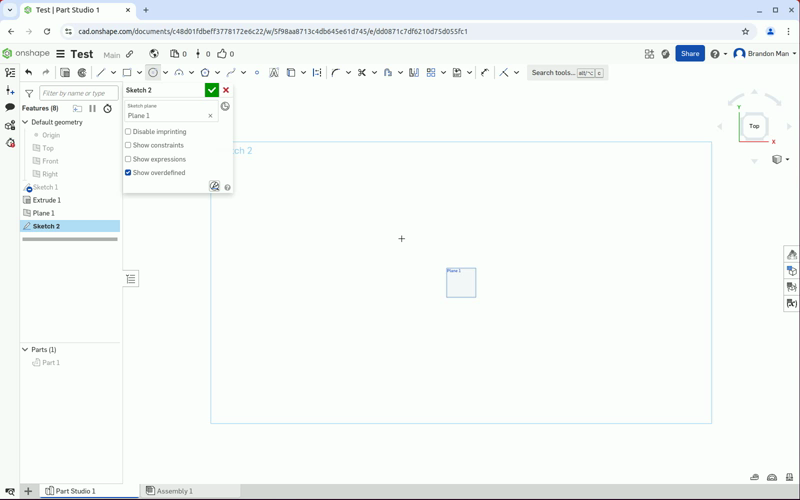
key_up(shift)
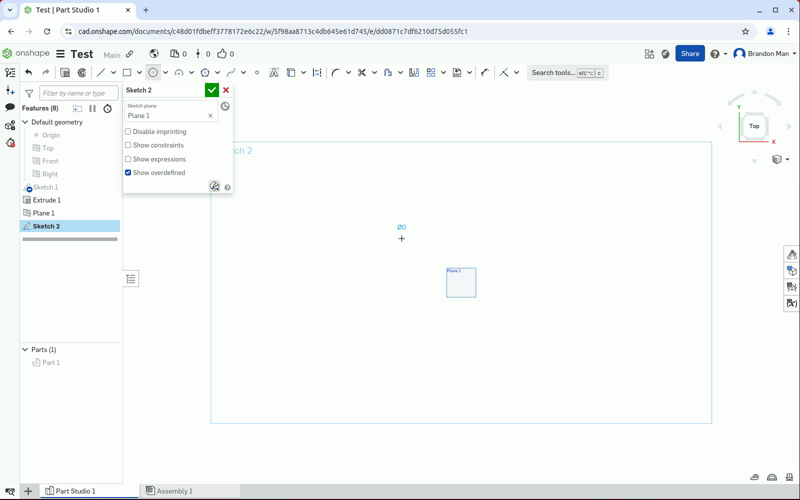
mouse_move(413, 238)
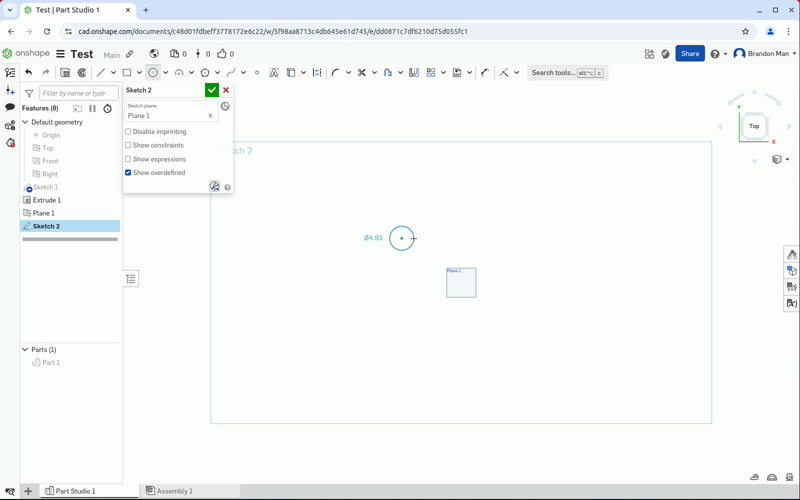
click(413, 238)
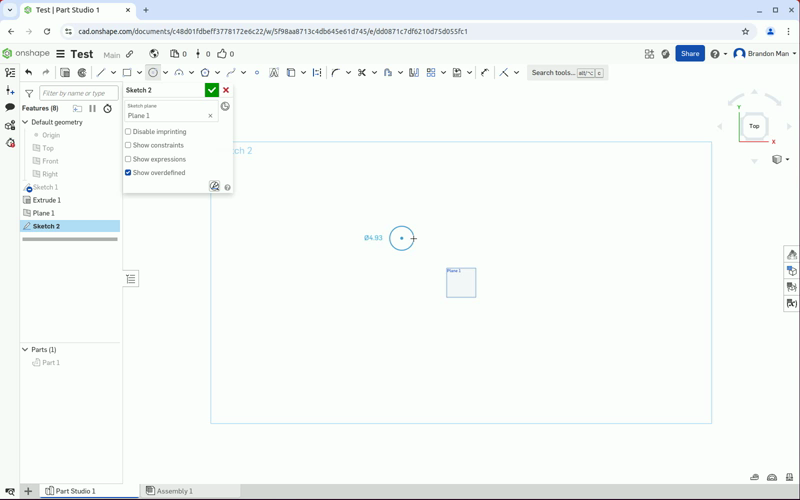
key(esc)
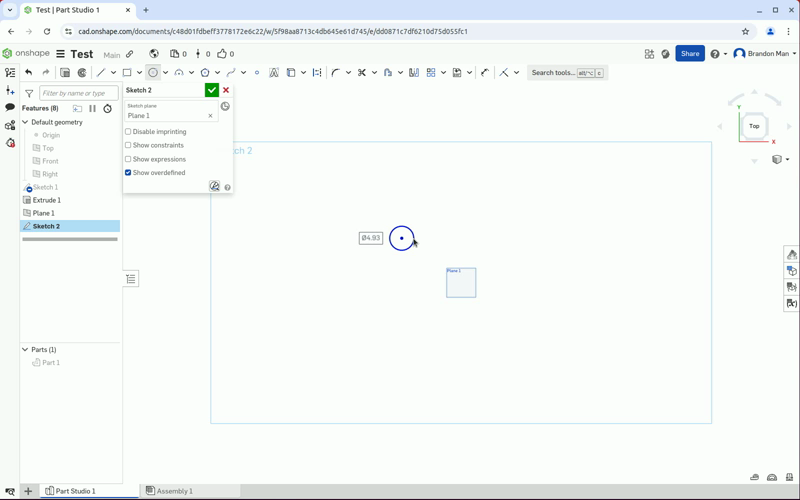
mouse_move(405, 236)
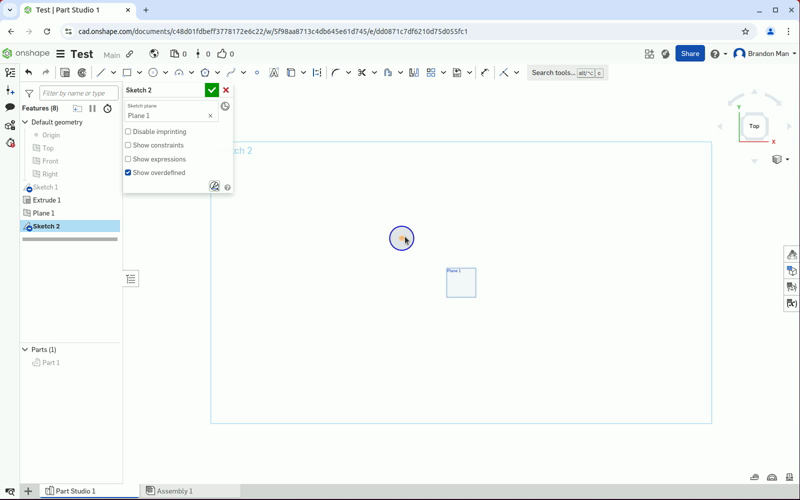
scroll(6)
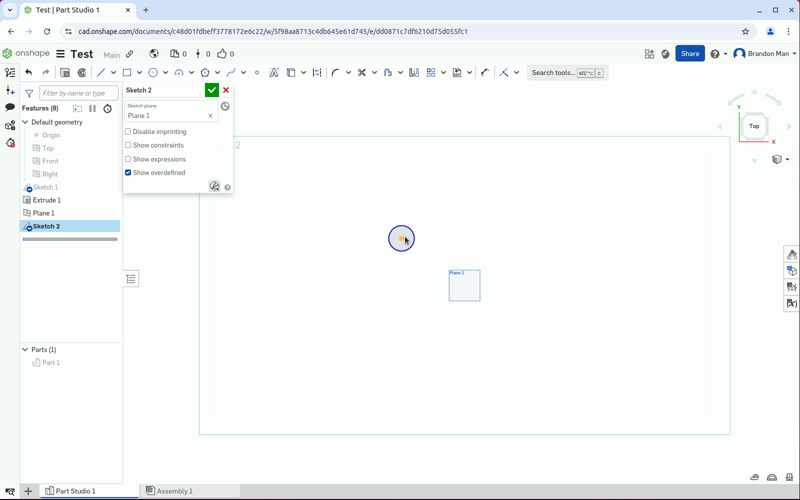
scroll(6)
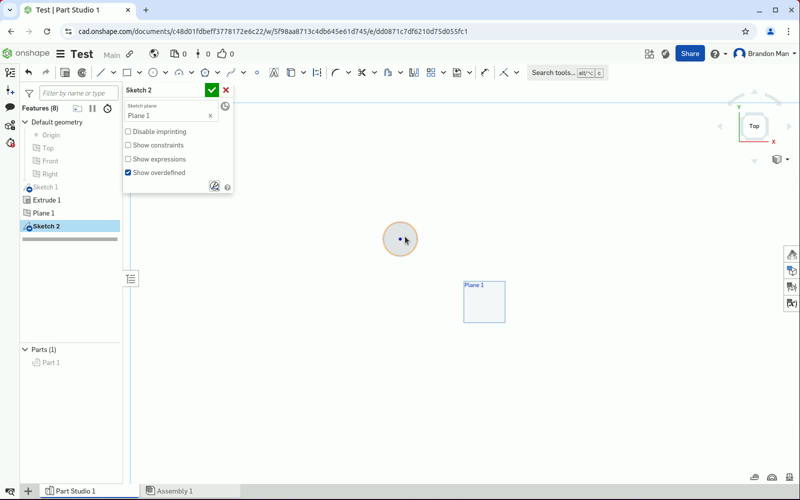
scroll(6)
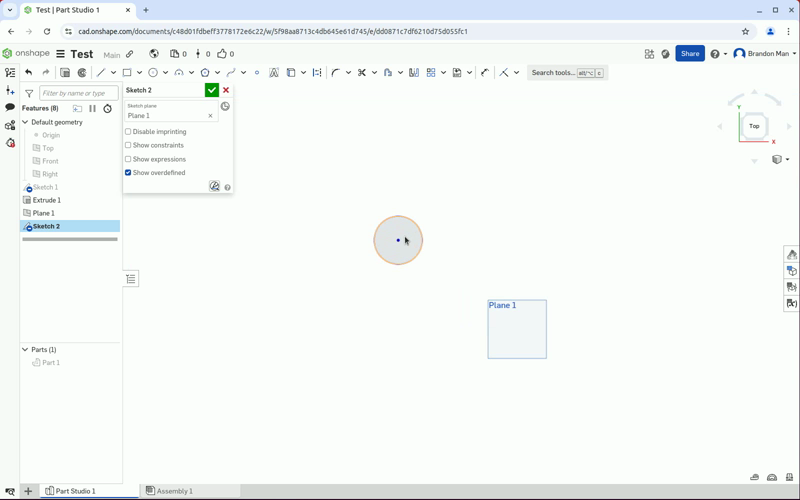
scroll(6)
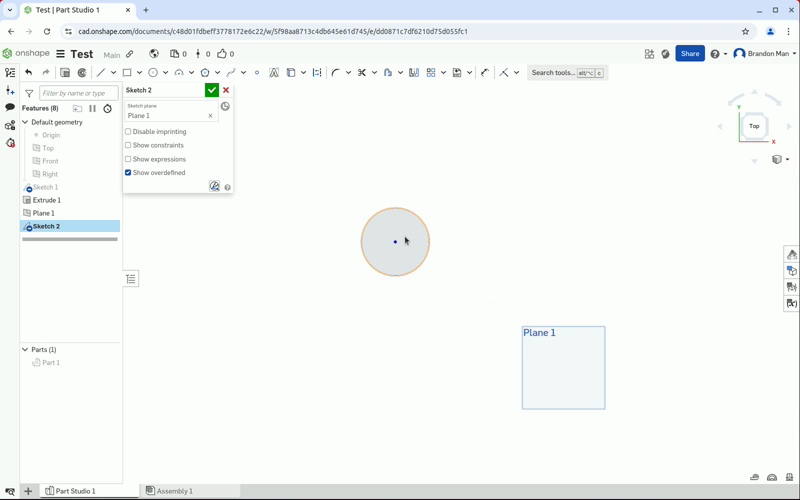
scroll(6)
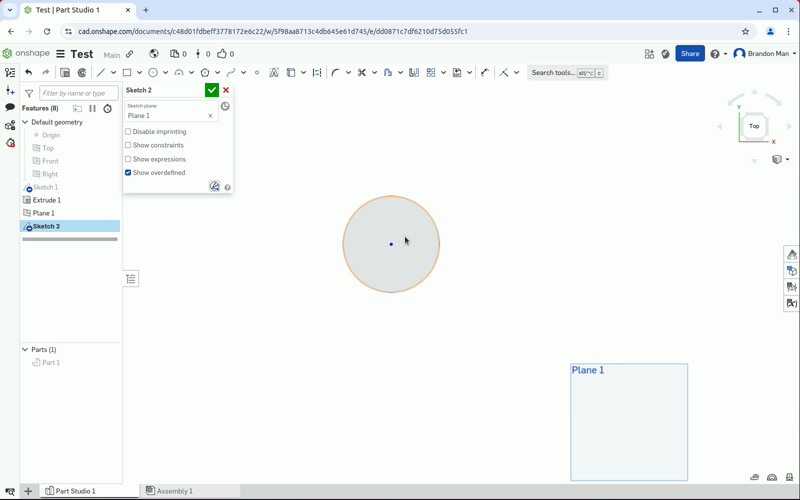
scroll(6)
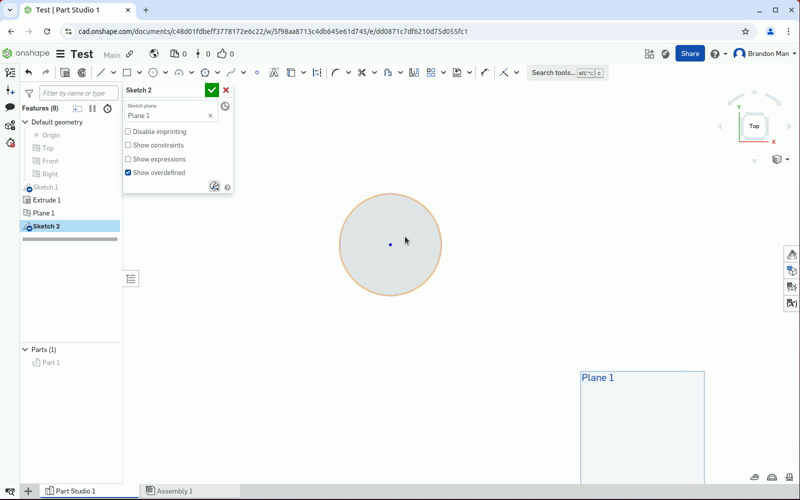
scroll(6)
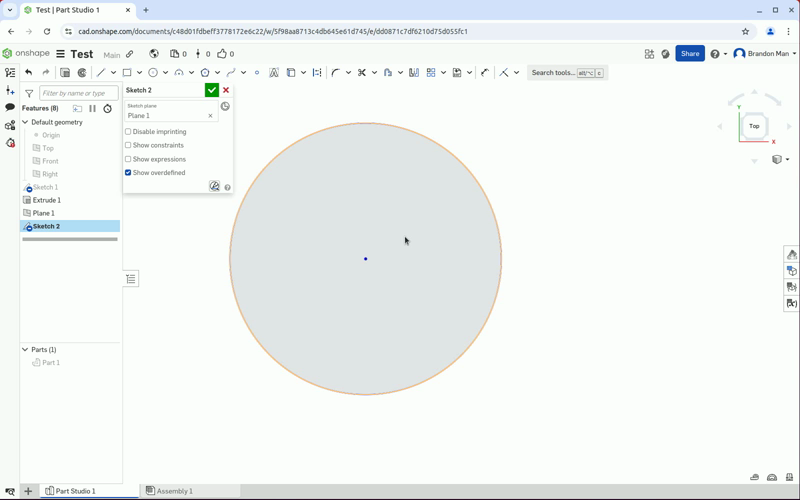
click(405, 236)
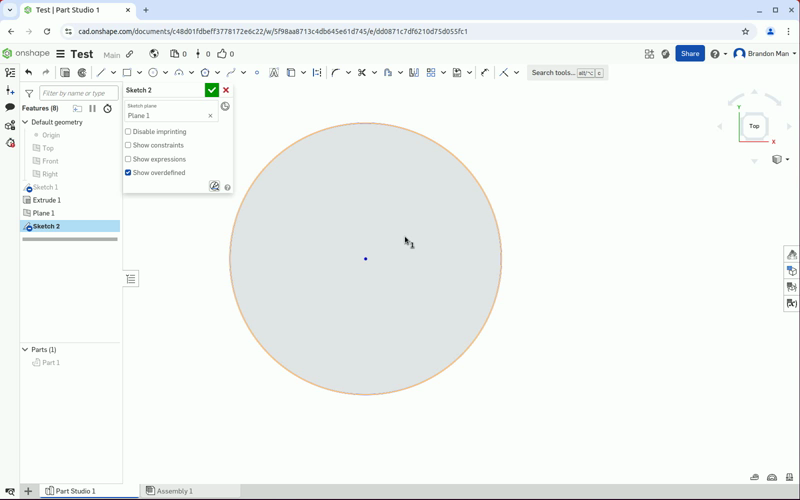
scroll(-6)
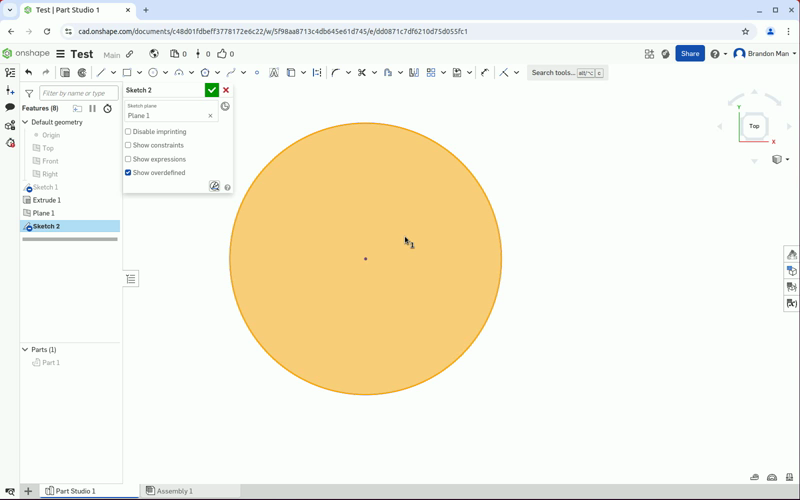
scroll(-6)
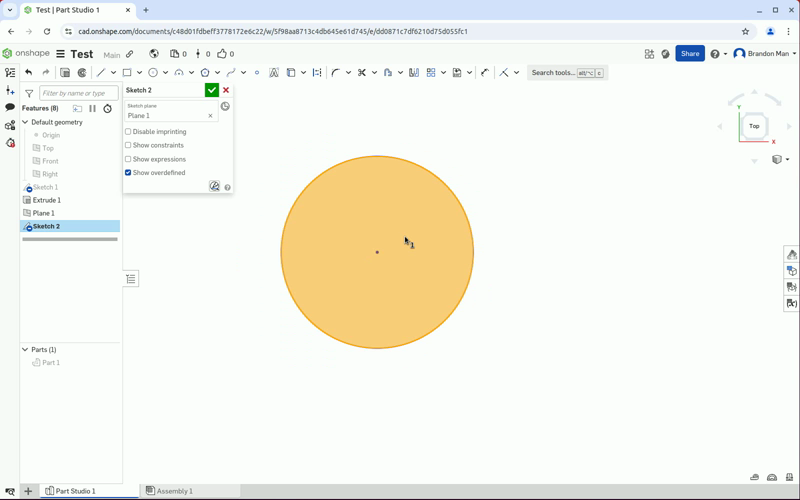
scroll(-6)
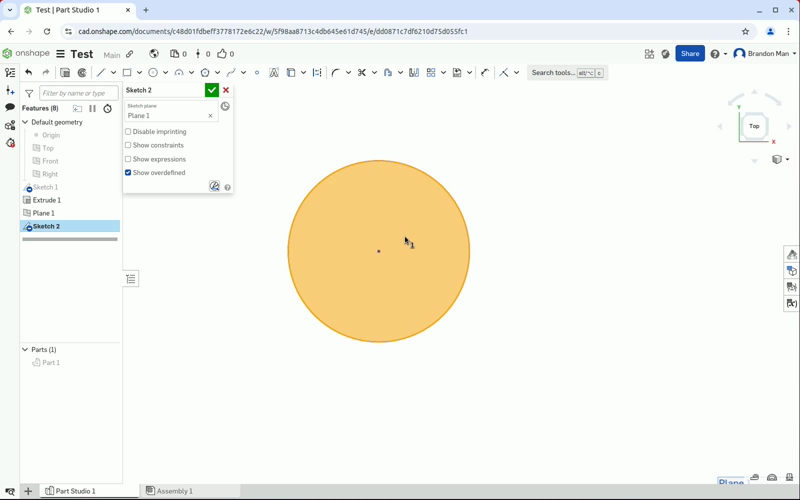
scroll(-6)
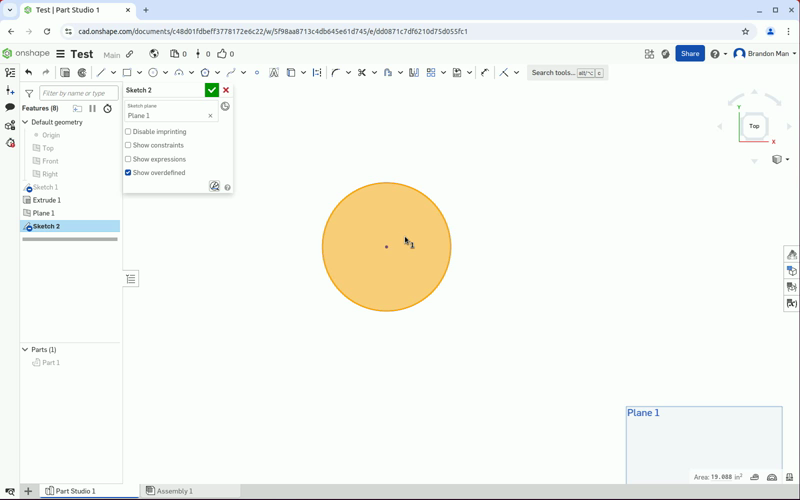
scroll(-6)
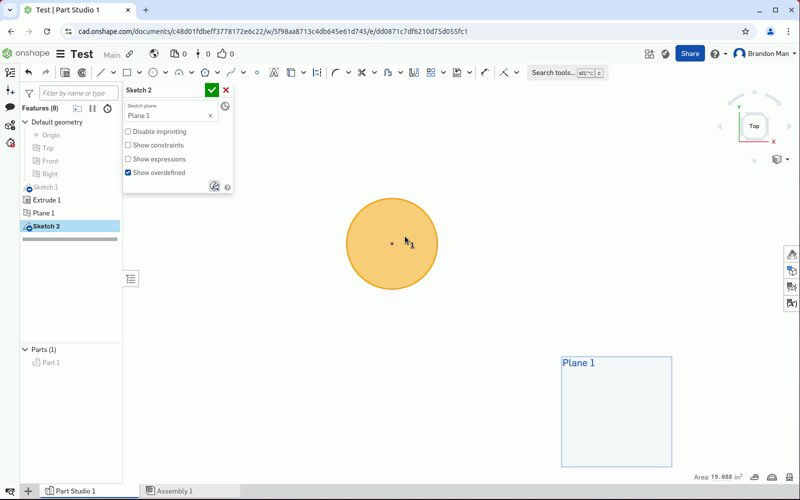
scroll(-6)
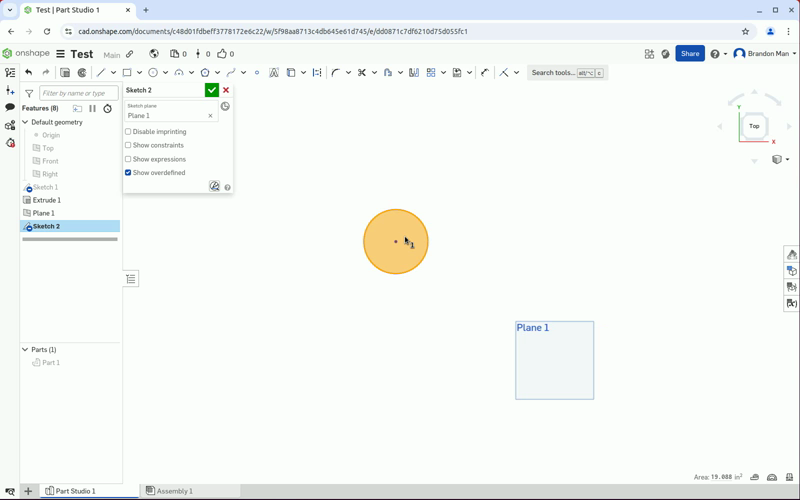
scroll(-6)
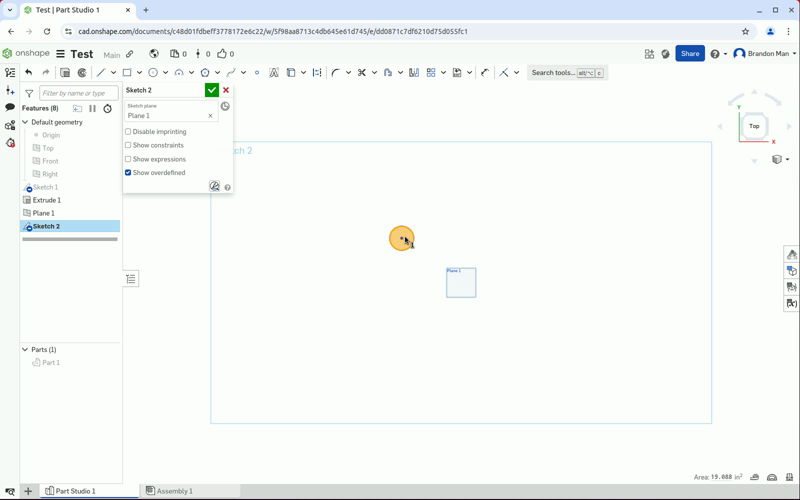
mouse_move(73, 352)
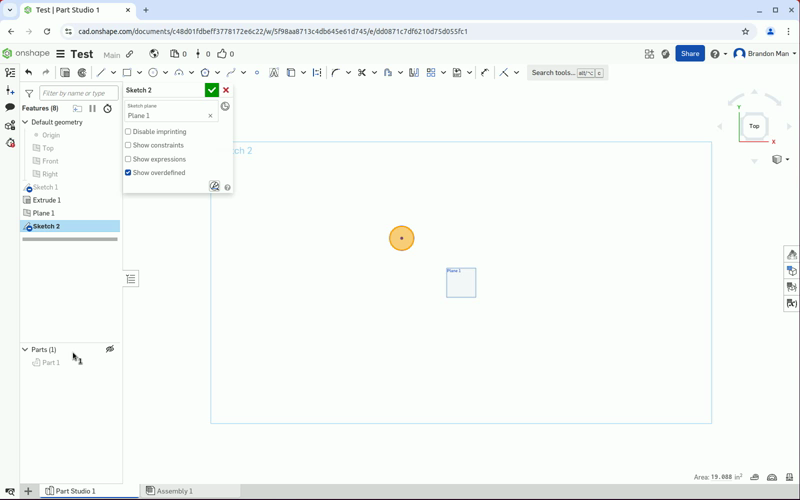
key(shift+y)
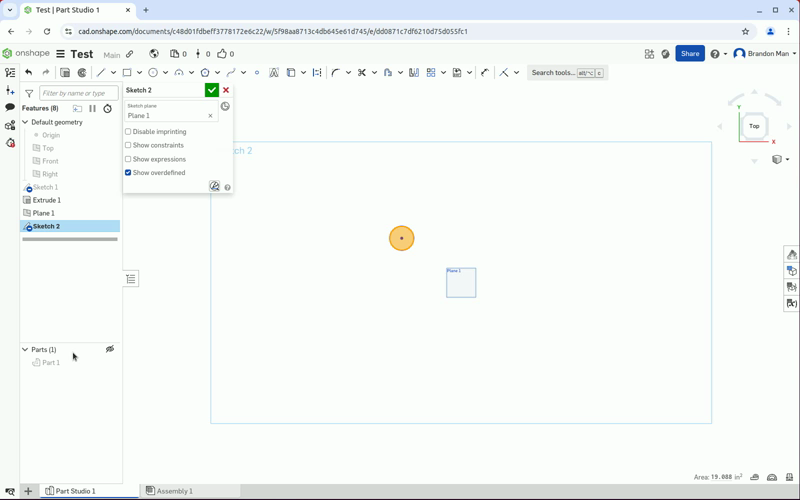
key(shift+e)
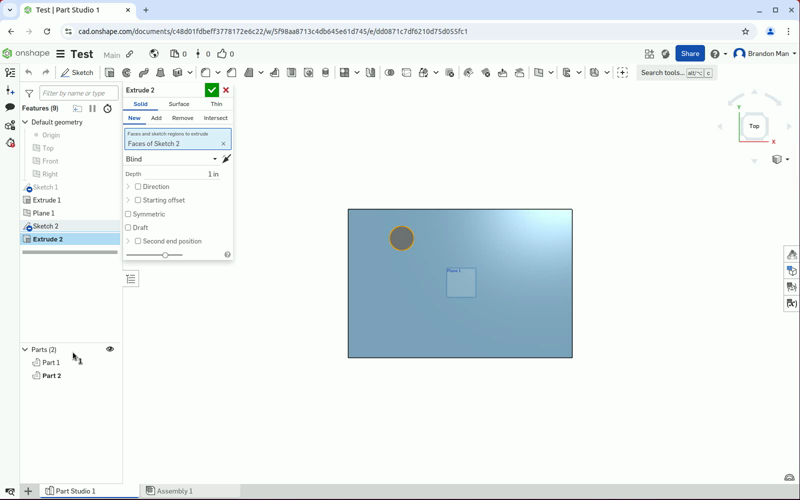
mouse_move(143, 106)
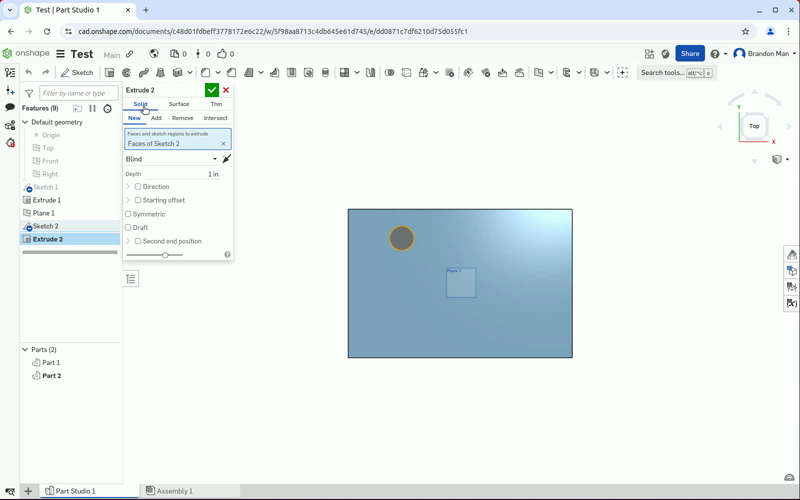
click(143, 106)
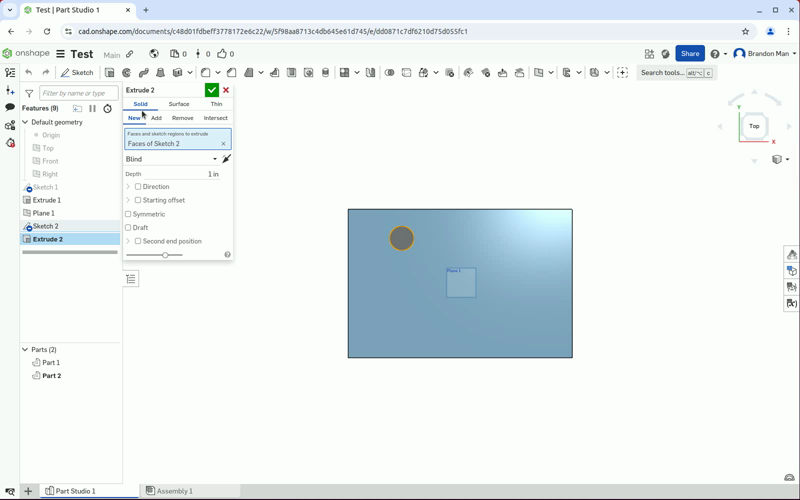
mouse_move(137, 120)
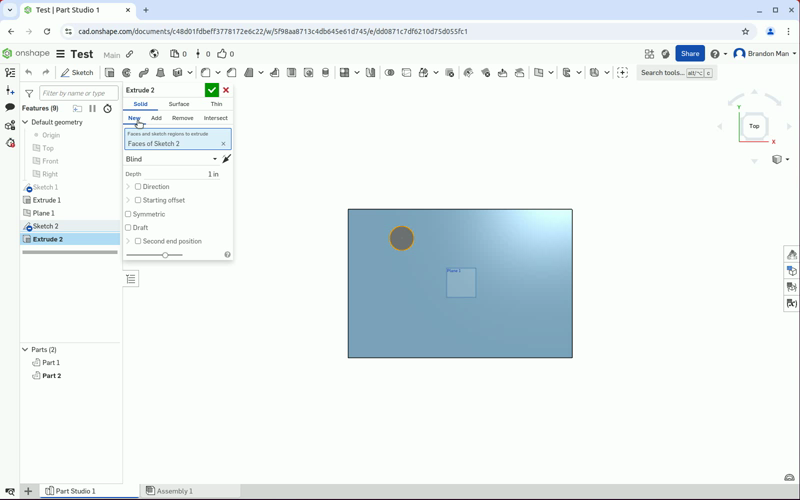
click(137, 120)
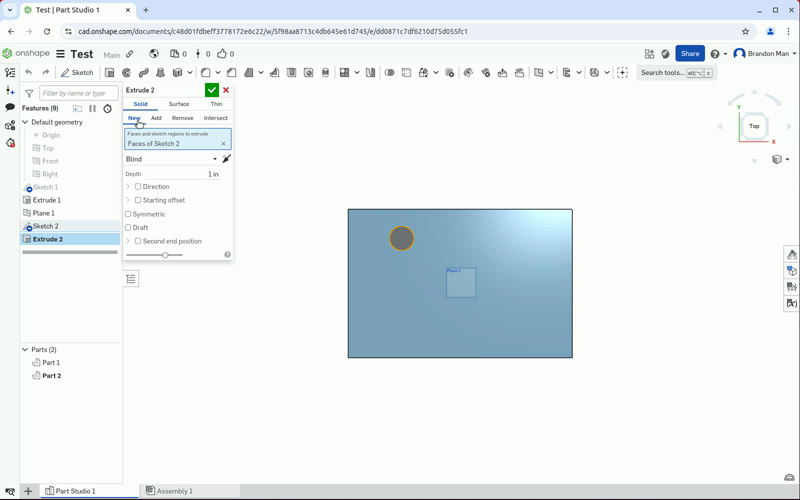
key(tab, 4)
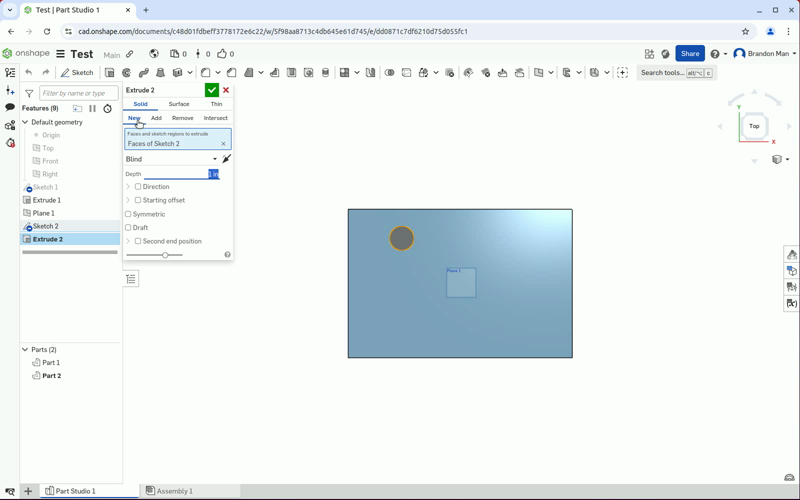
text(15.405)
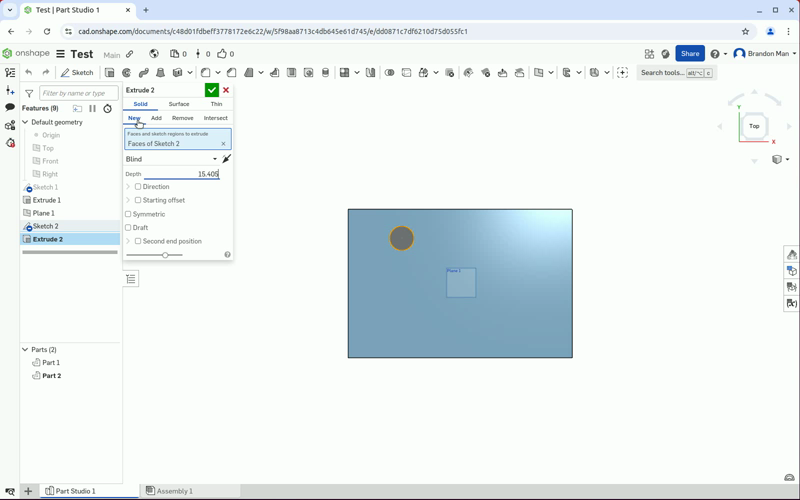
key(enter)
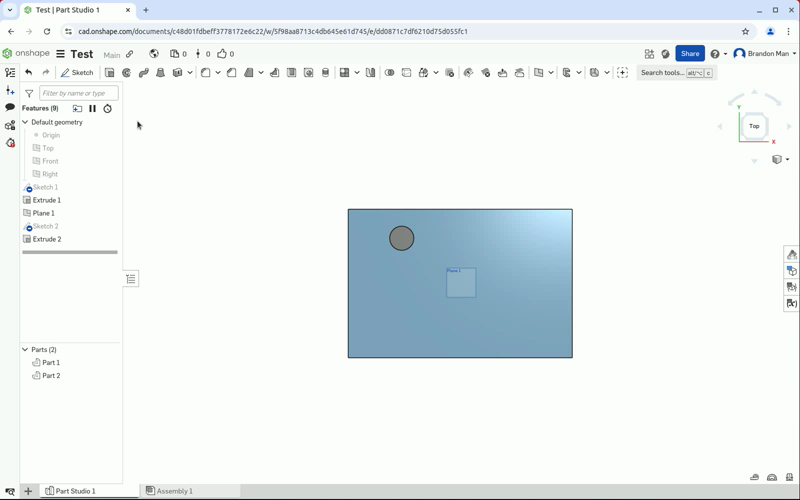
key(shift+h)
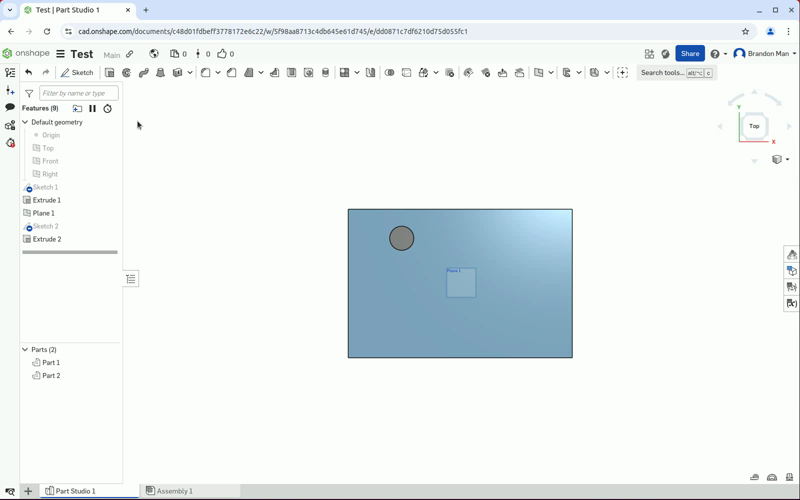
key(shift+h)
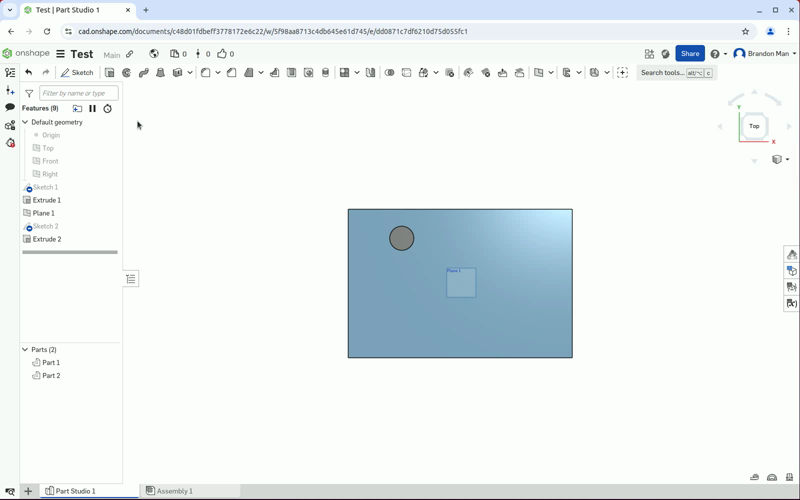
mouse_move(73, 189)
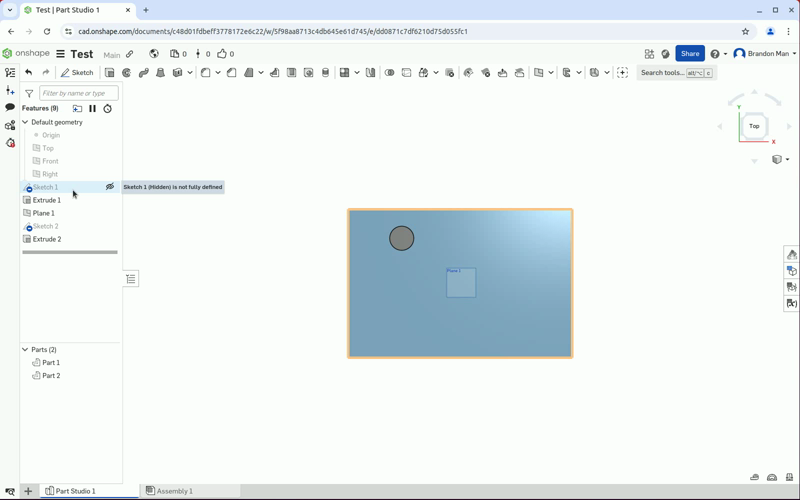
click(73, 189)
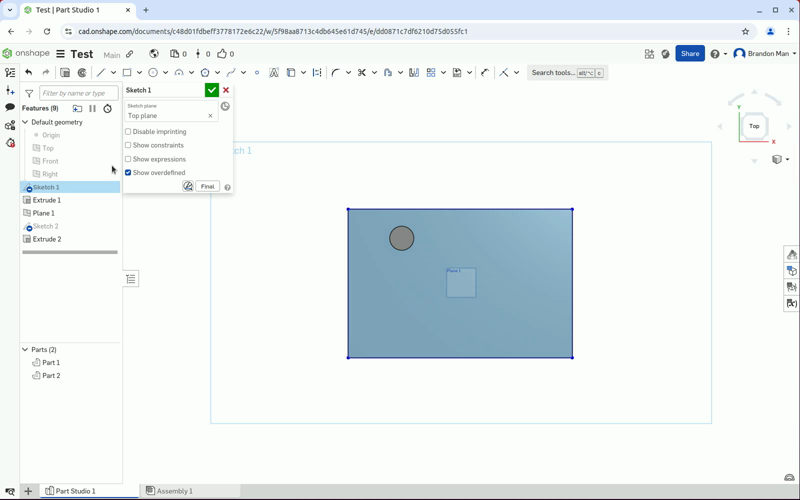
mouse_move(229, 92)
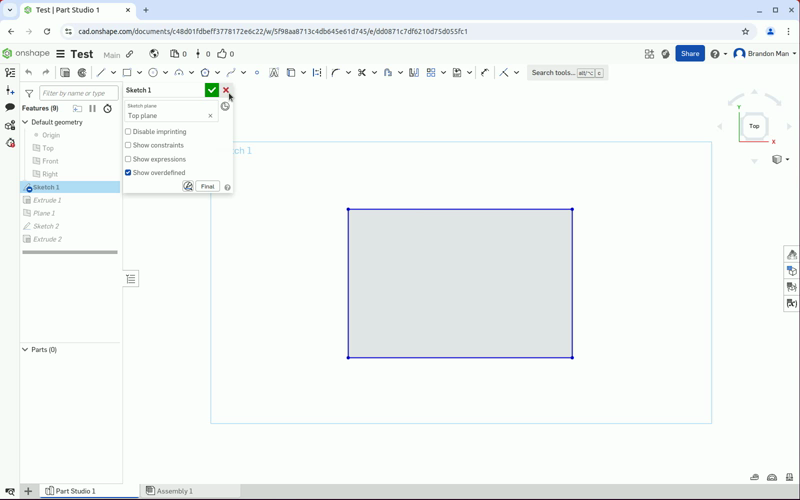
click(229, 92)
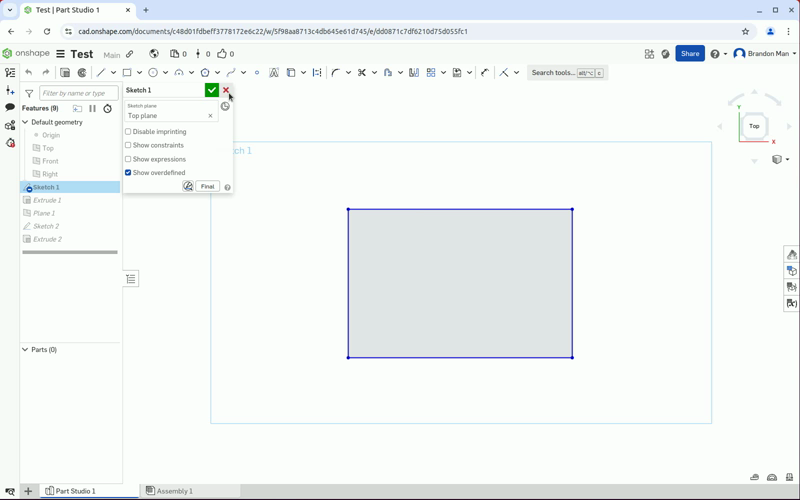
key(shift+s)
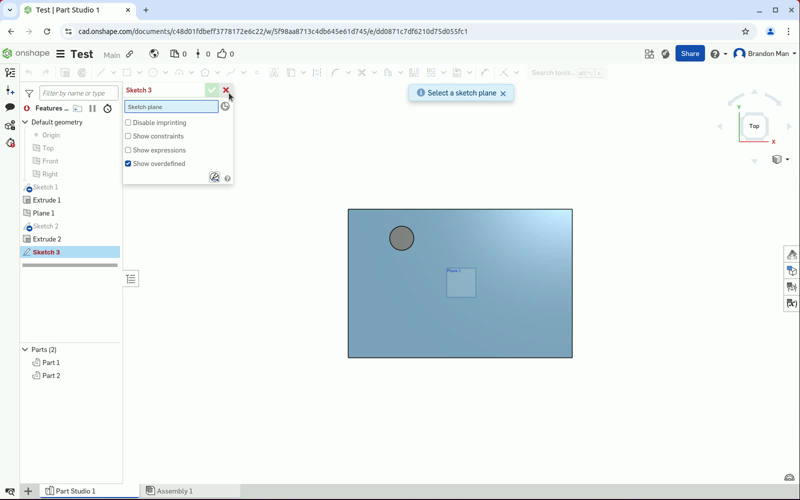
mouse_move(73, 215)
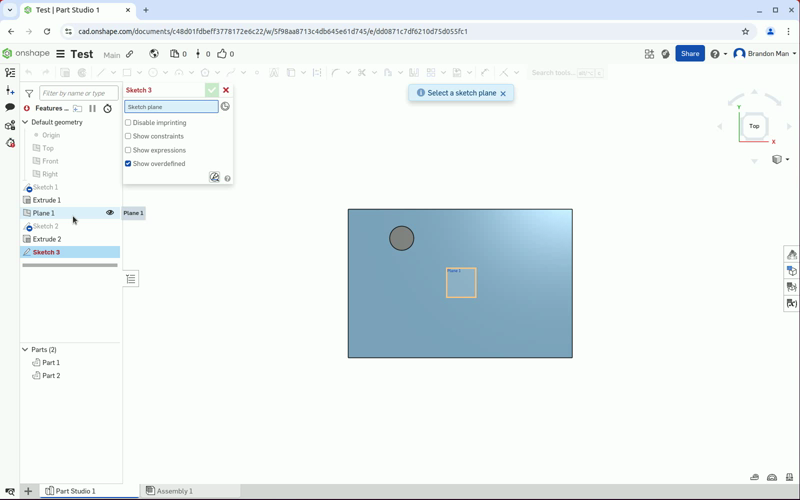
click(73, 215)
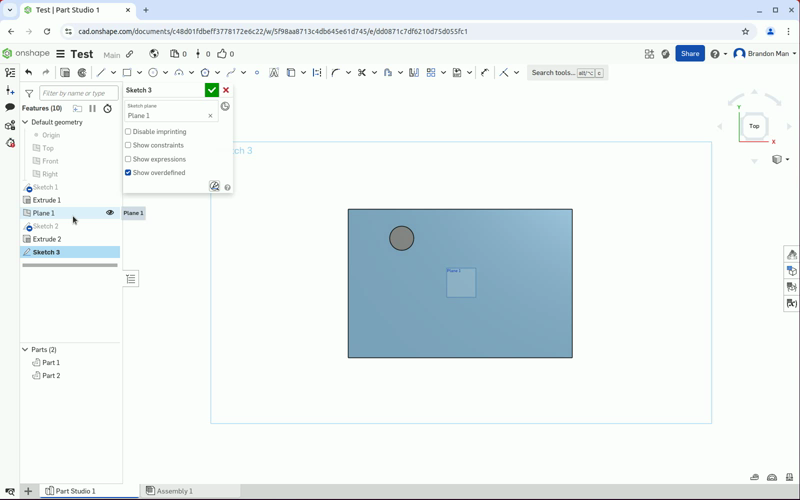
mouse_move(73, 352)
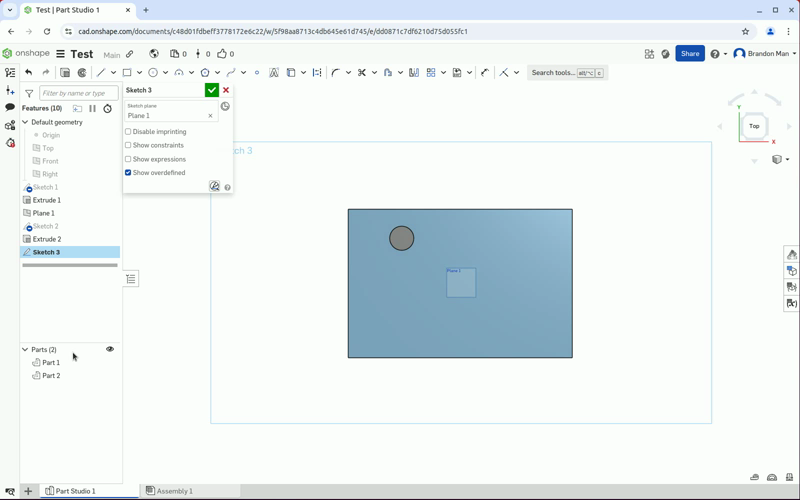
key(y)
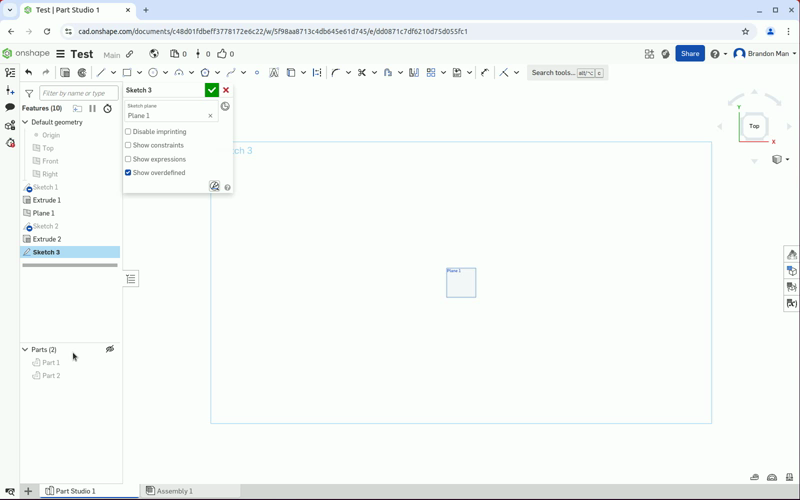
key(c)
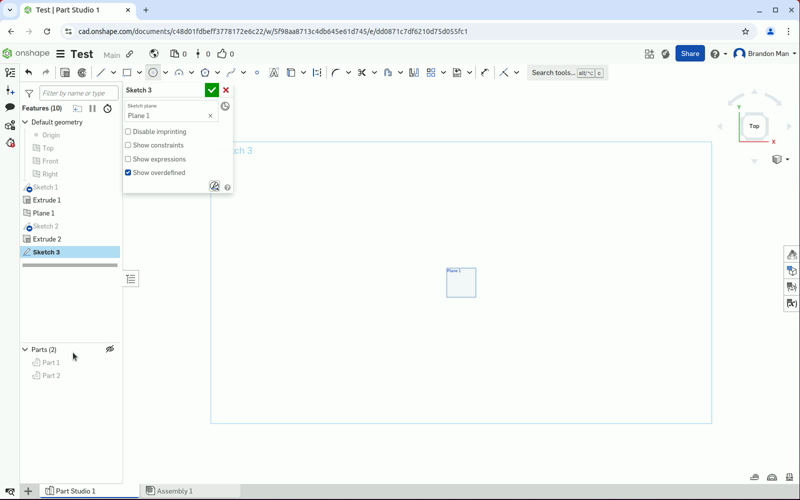
key_down(shift)
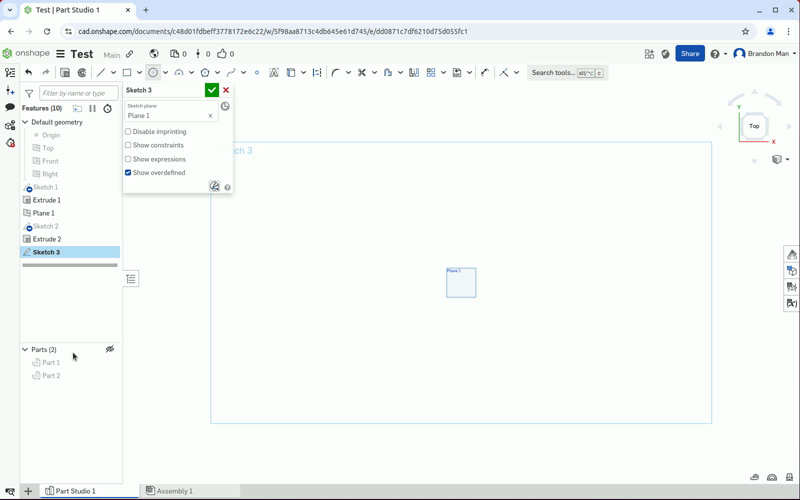
mouse_move(401, 327)
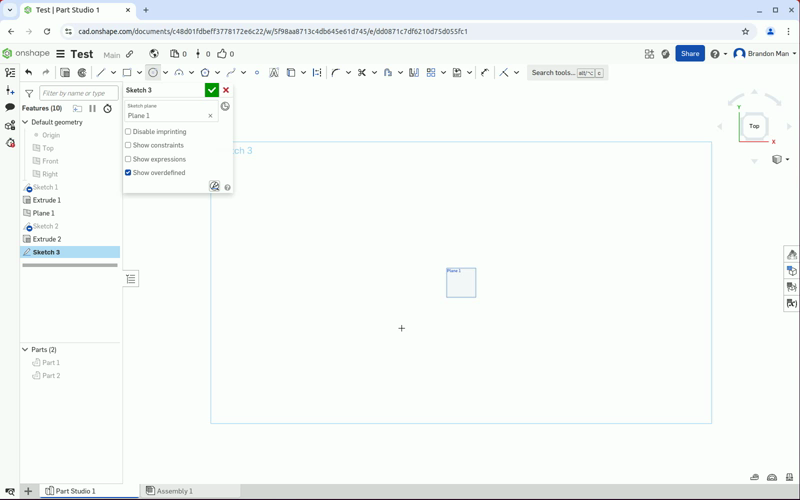
click(401, 327)
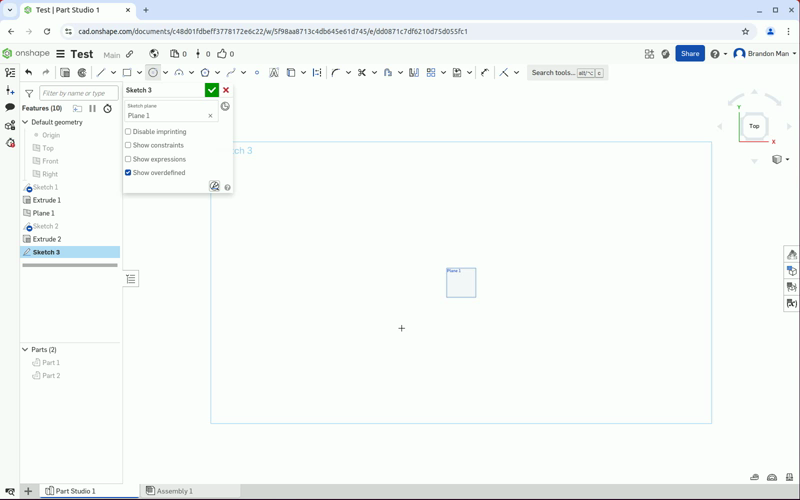
key_up(shift)
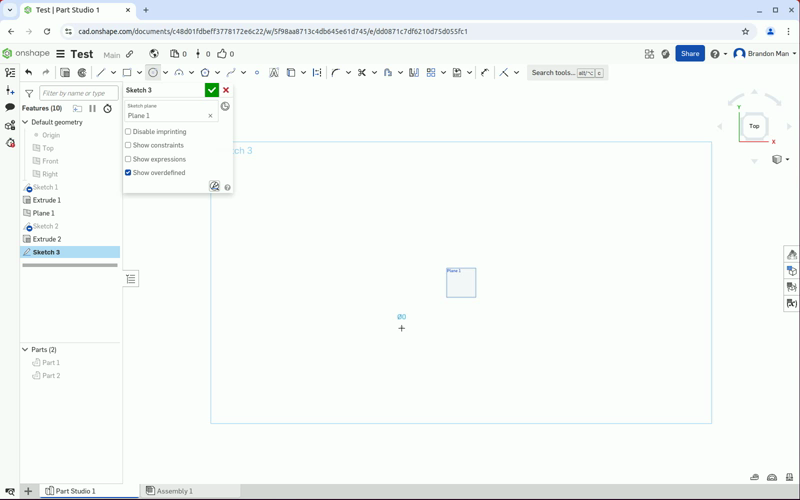
mouse_move(413, 327)
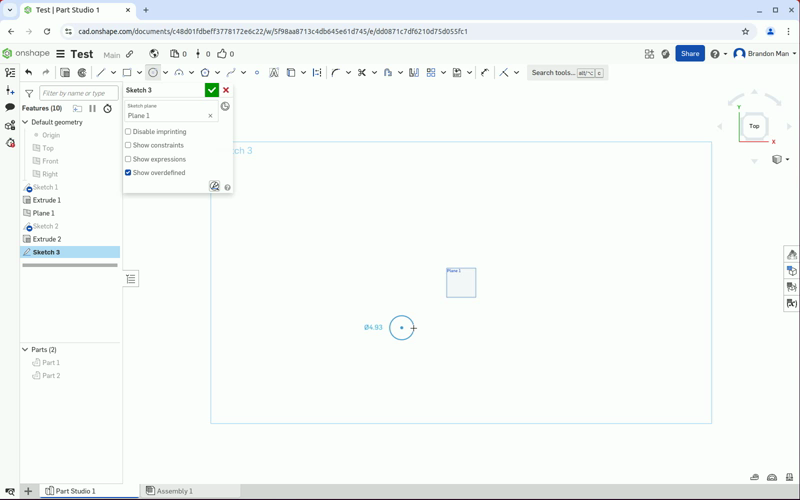
click(413, 327)
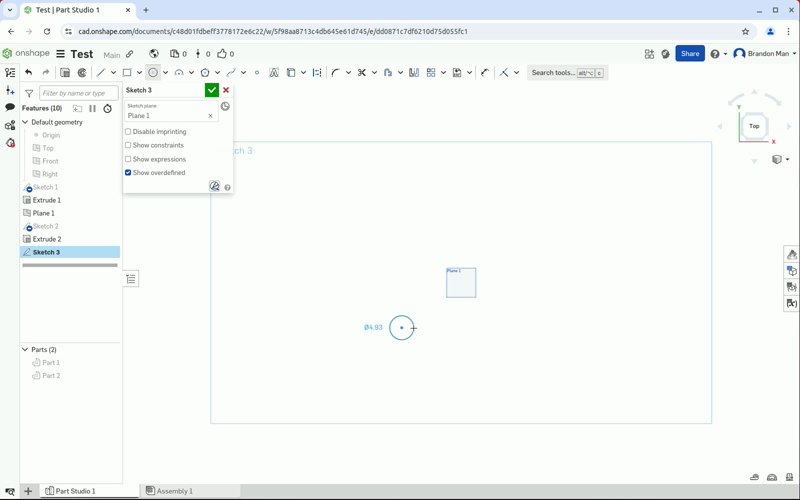
key(esc)
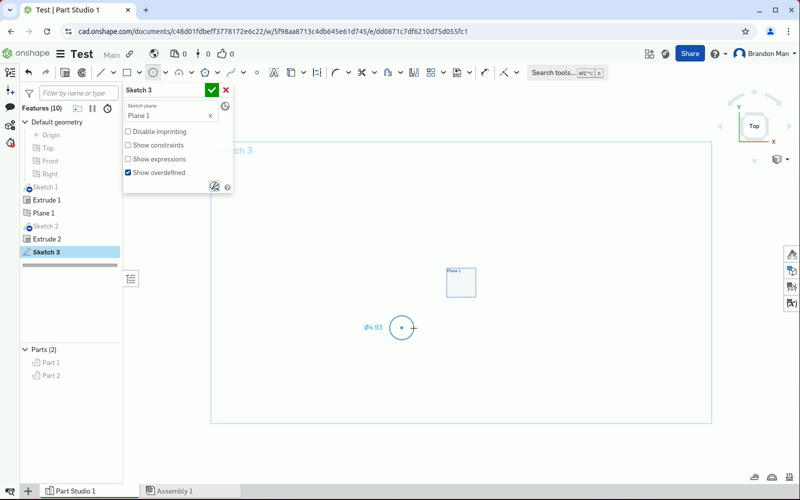
mouse_move(402, 325)
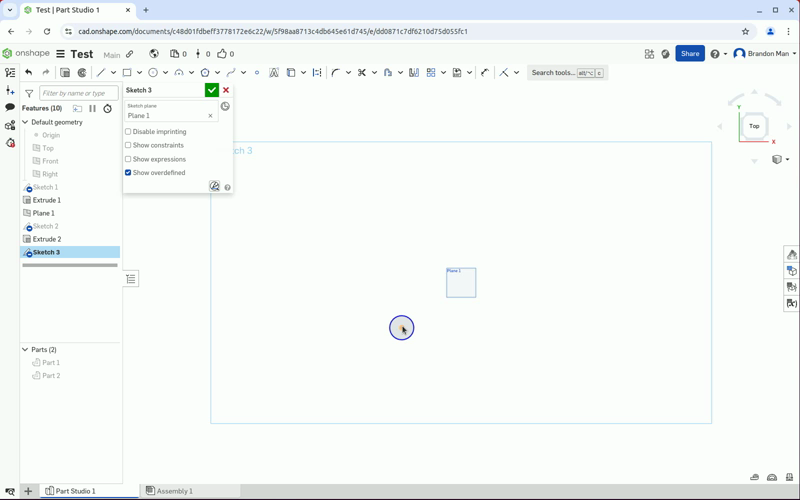
scroll(6)
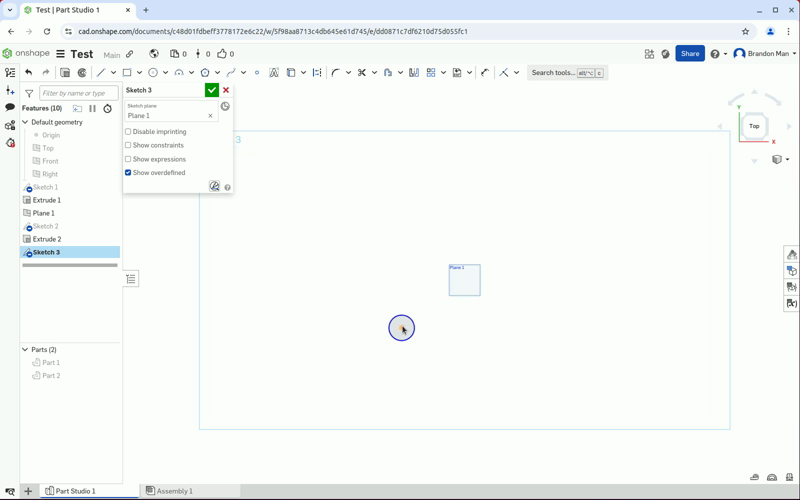
scroll(6)
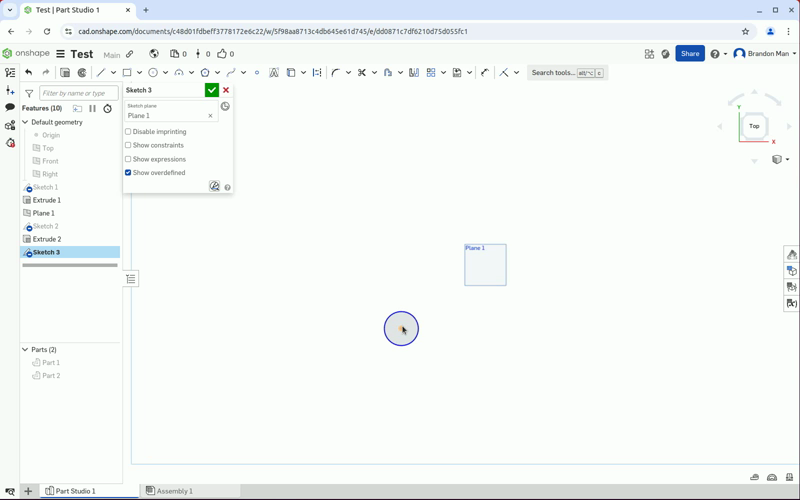
scroll(6)
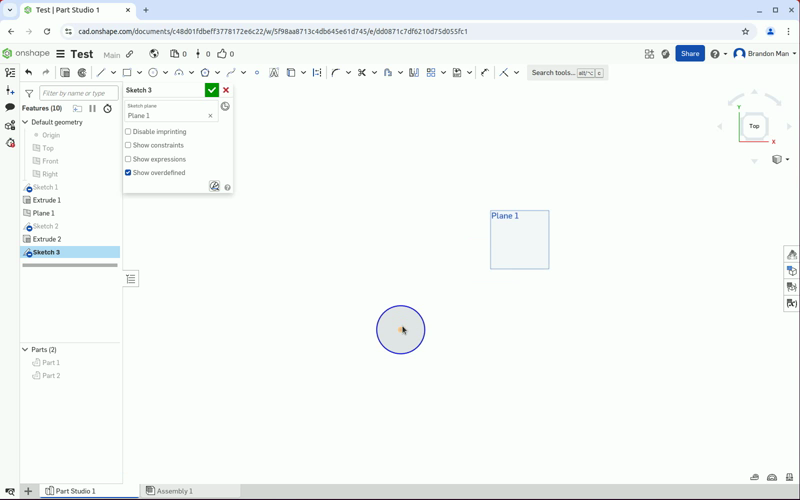
scroll(6)
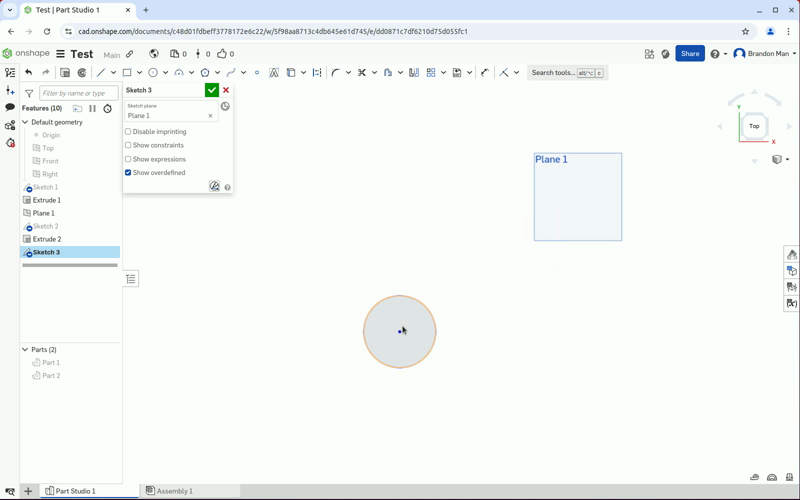
scroll(6)
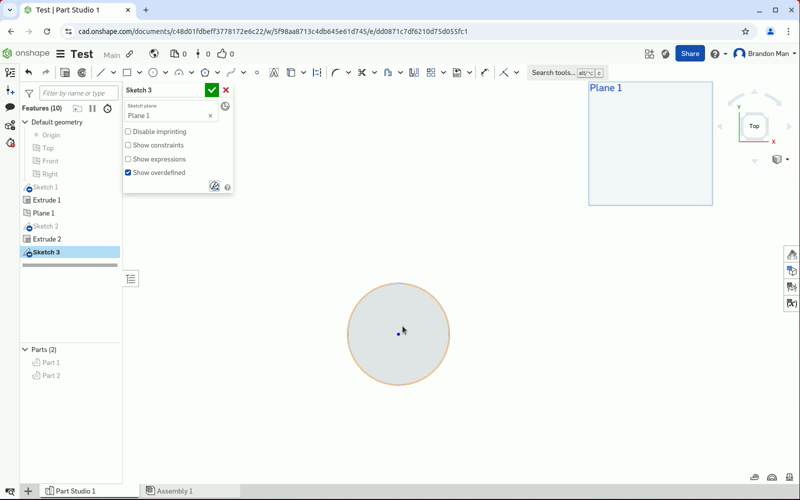
scroll(6)
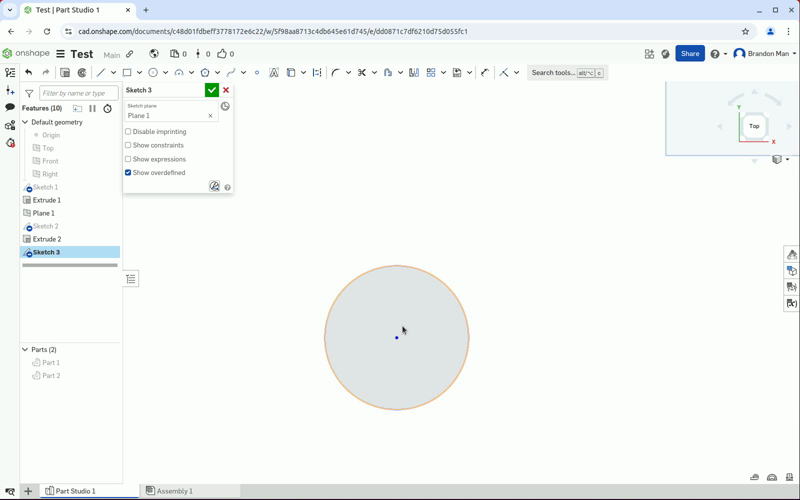
scroll(6)
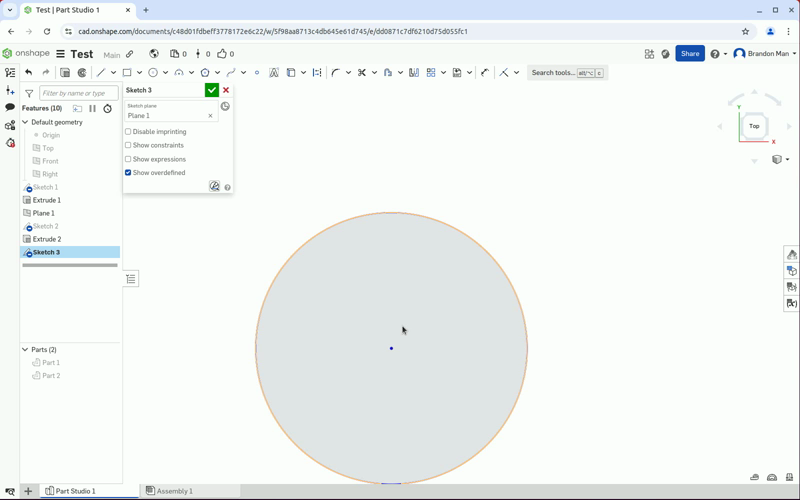
click(402, 325)
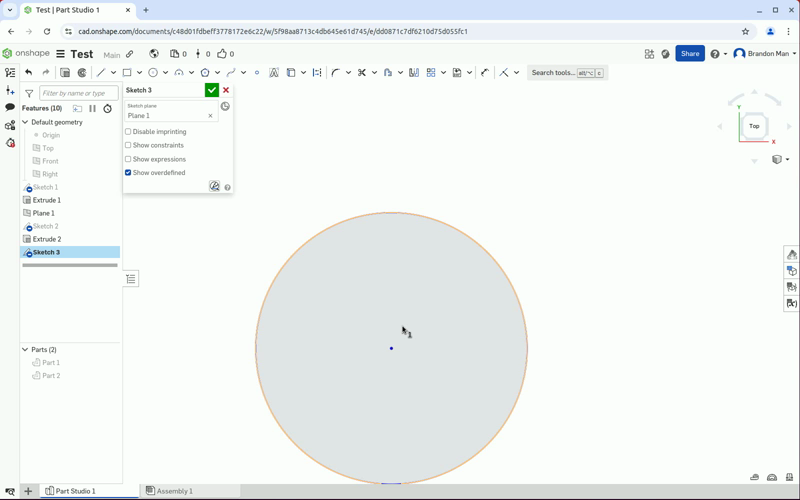
scroll(-6)
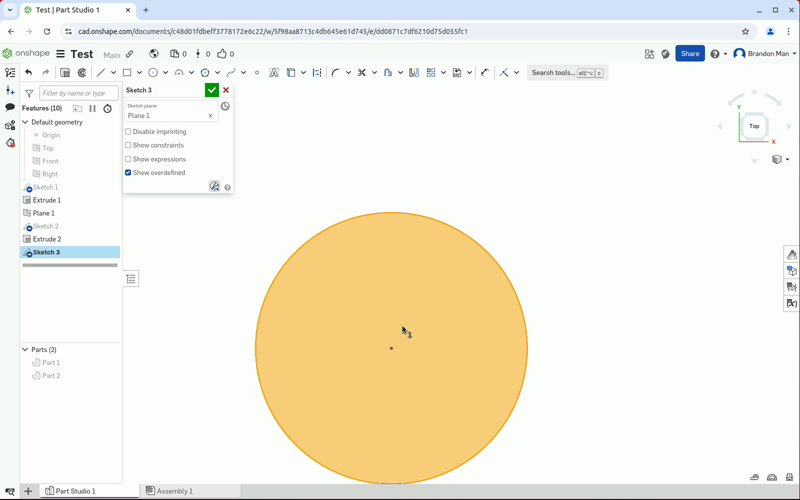
scroll(-6)
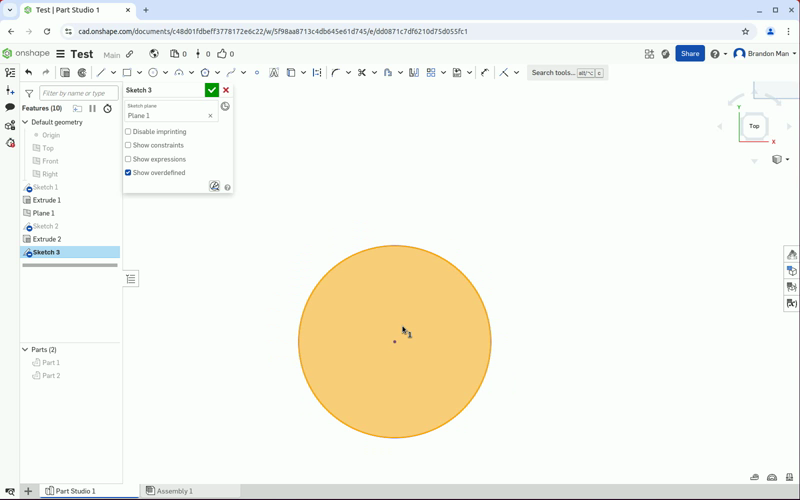
scroll(-6)
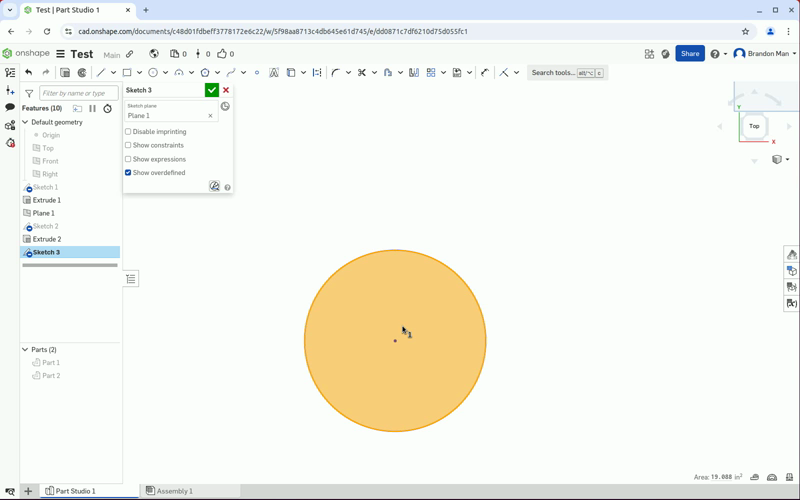
scroll(-6)
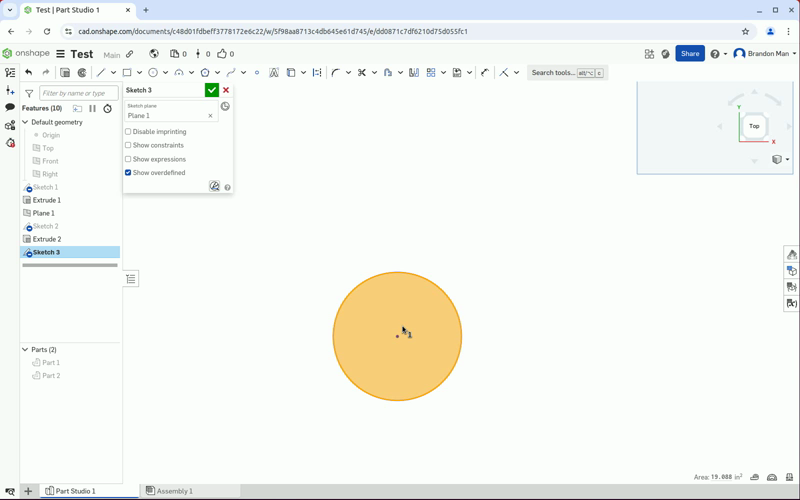
scroll(-6)
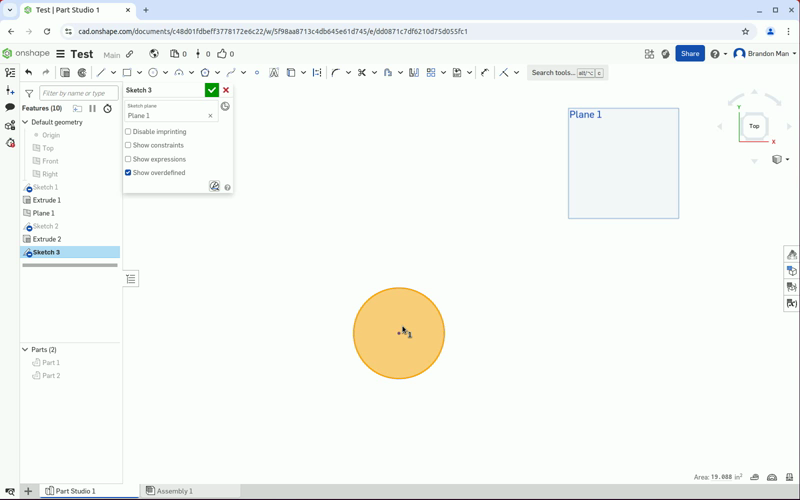
scroll(-6)
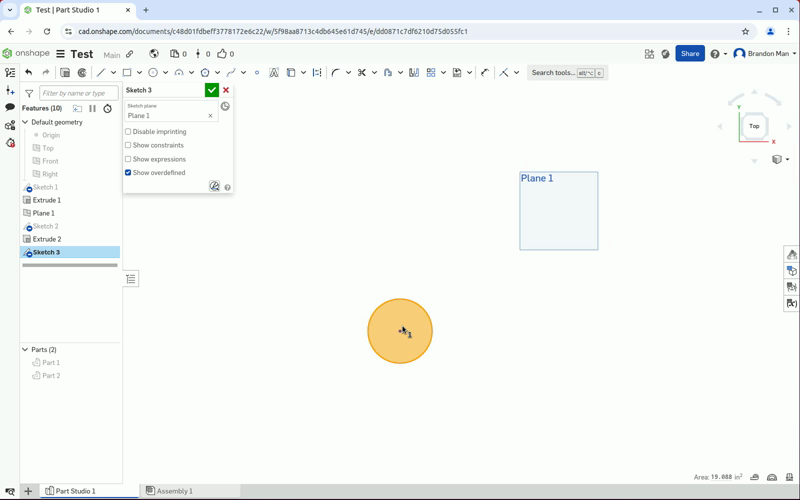
scroll(-6)
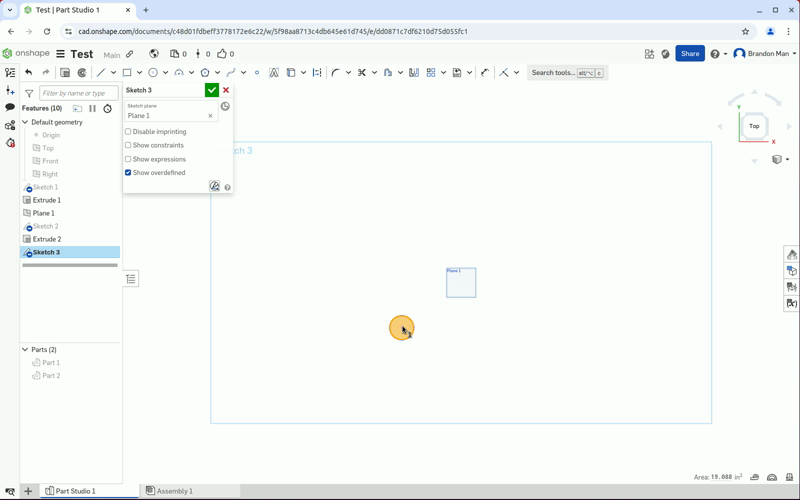
mouse_move(73, 352)
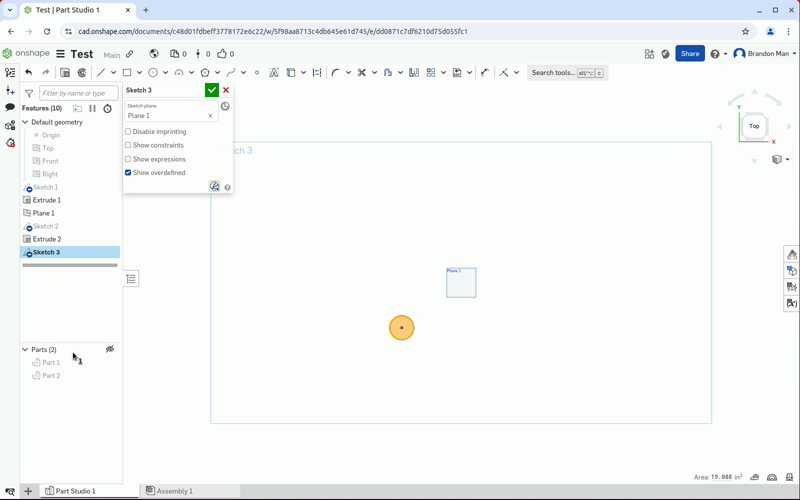
key(shift+y)
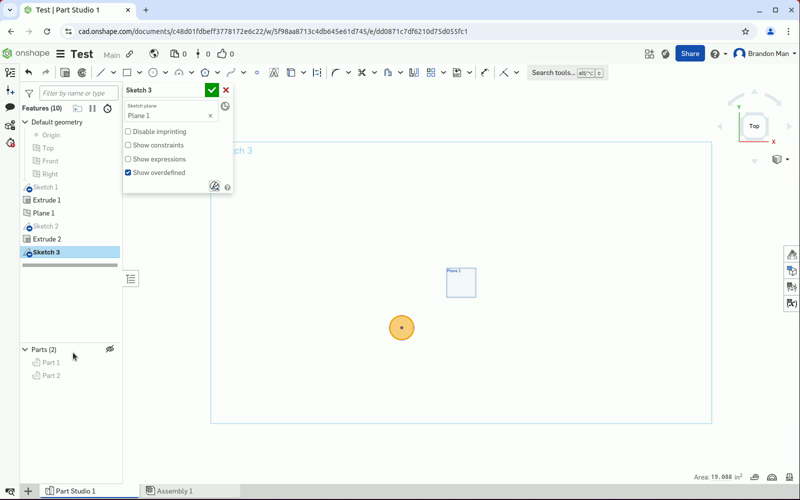
key(shift+e)
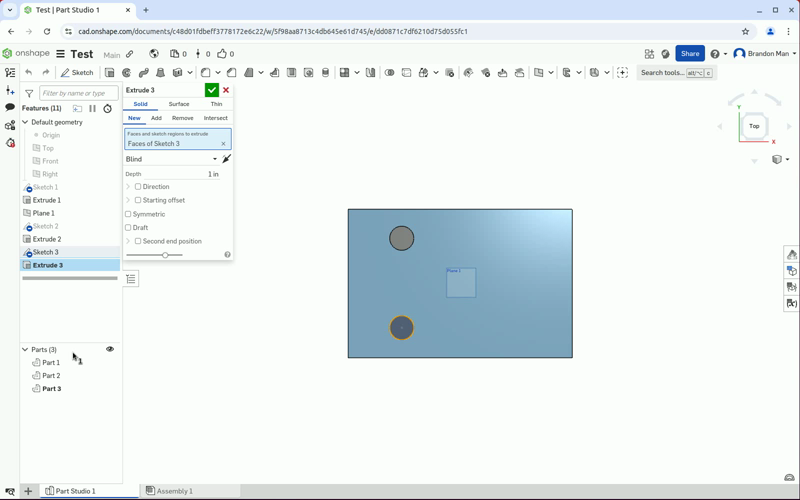
mouse_move(143, 106)
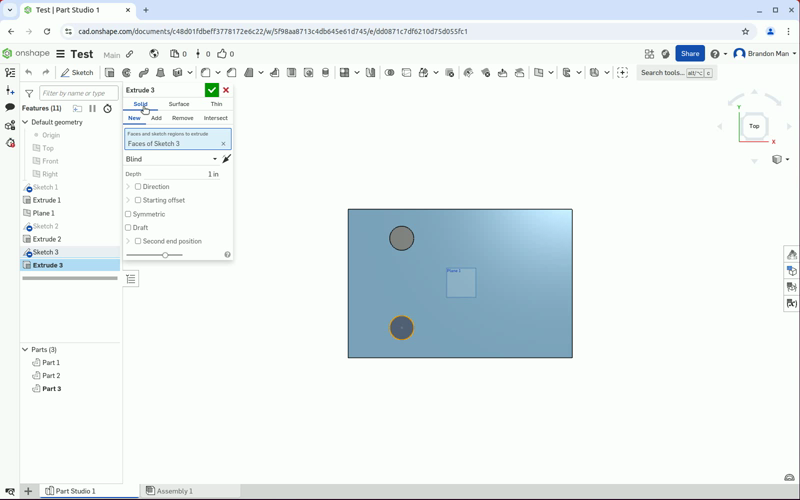
click(143, 106)
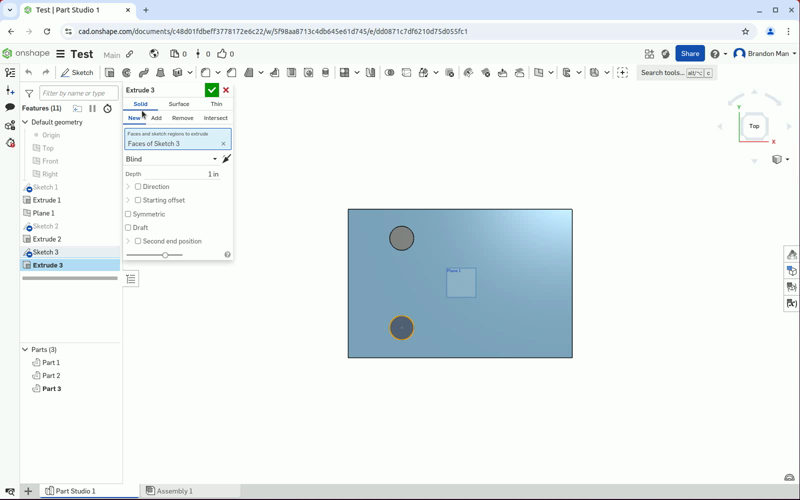
mouse_move(137, 120)
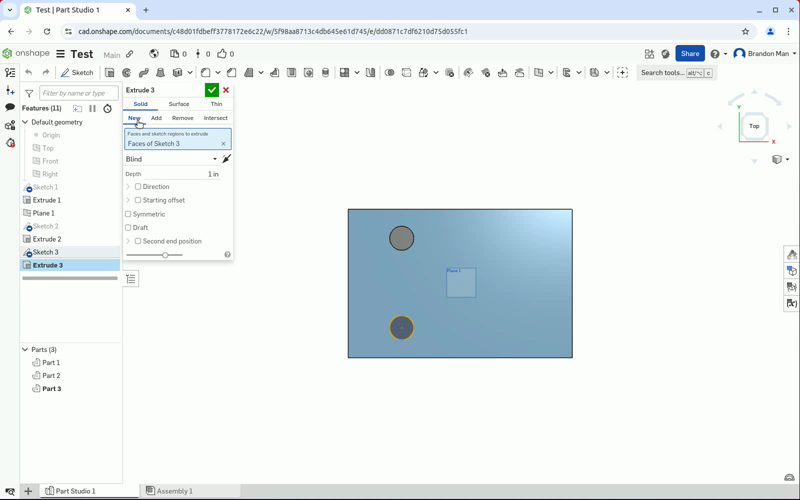
click(137, 120)
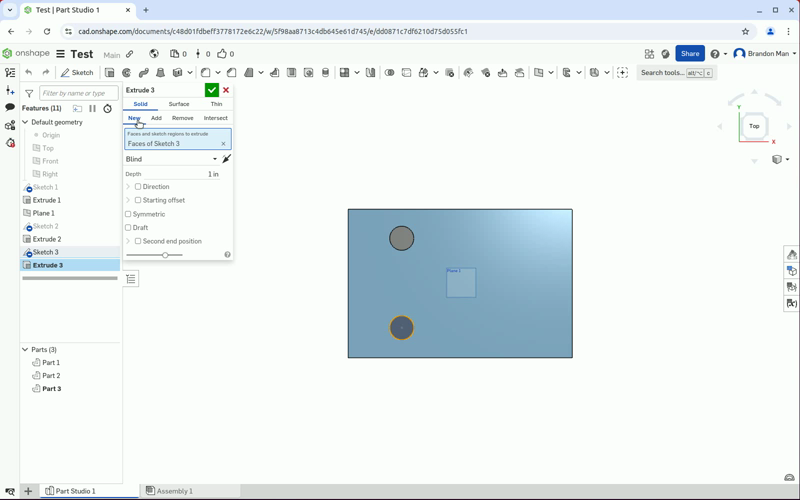
key(tab, 4)
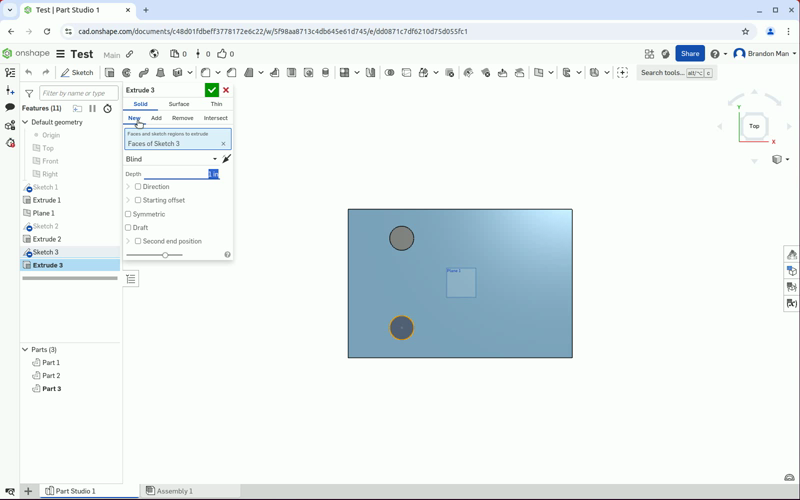
text(15.405)
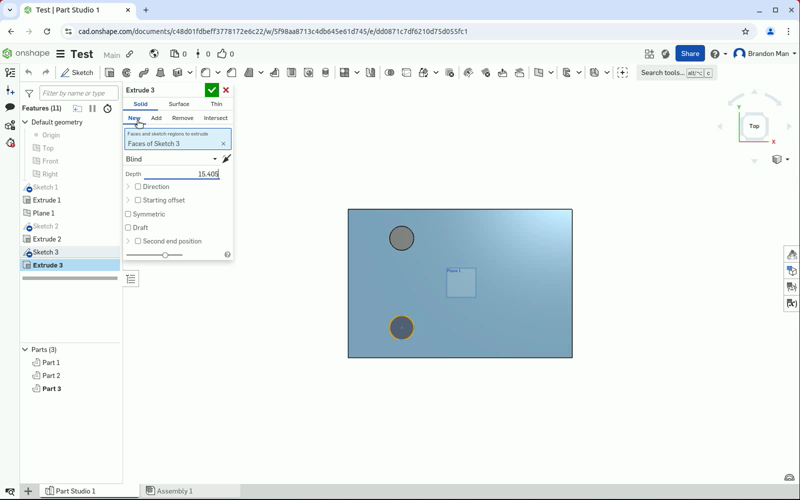
key(enter)
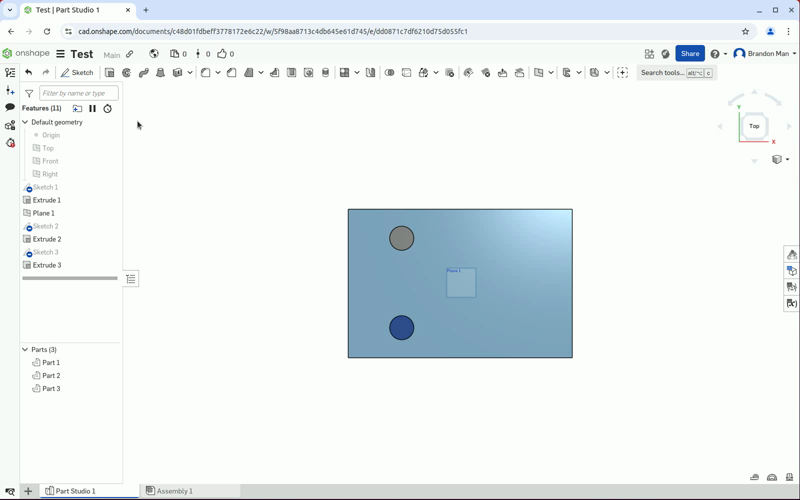
key(shift+h)
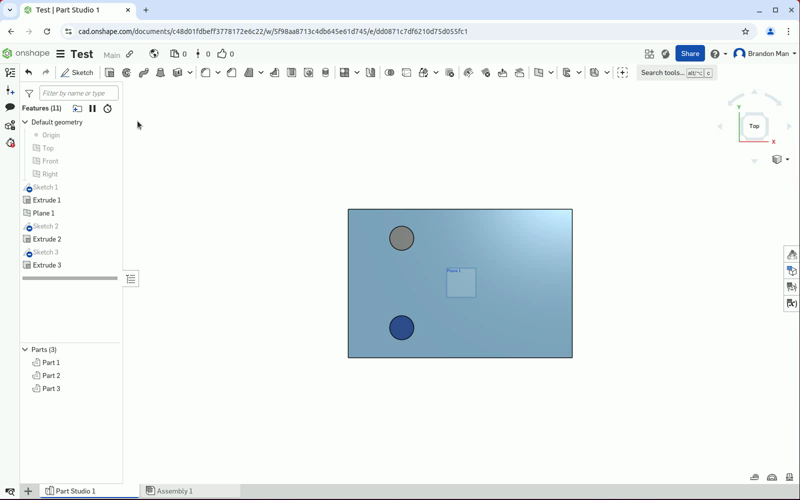
key(shift+h)
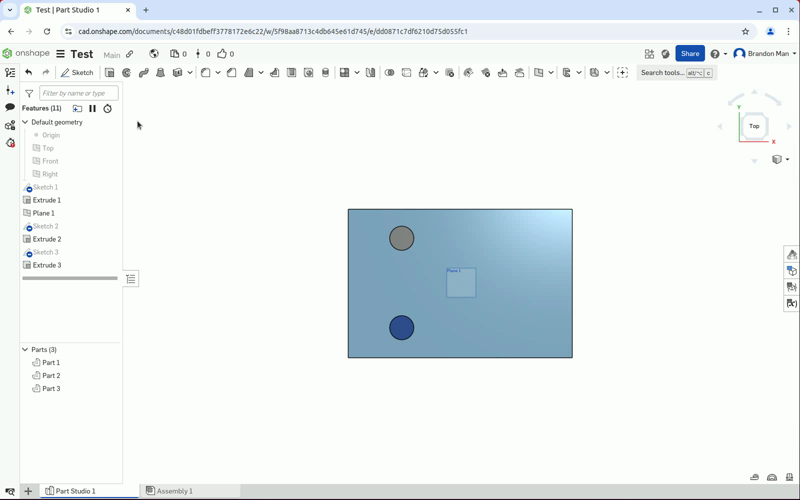
mouse_move(73, 189)
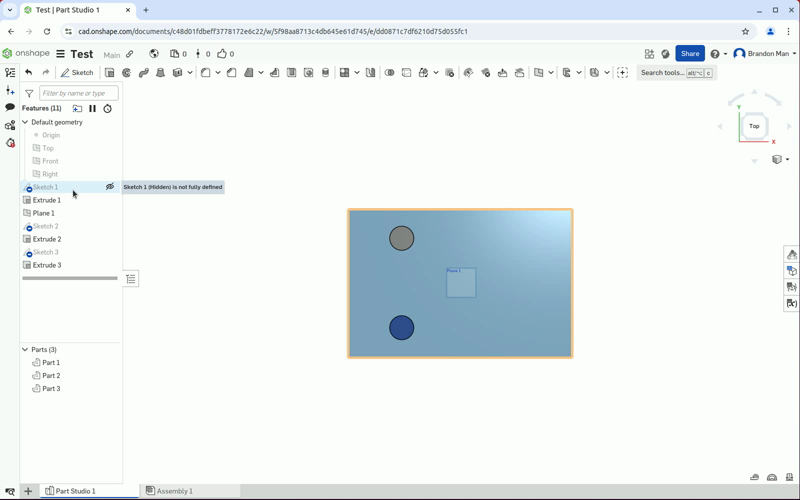
click(73, 189)
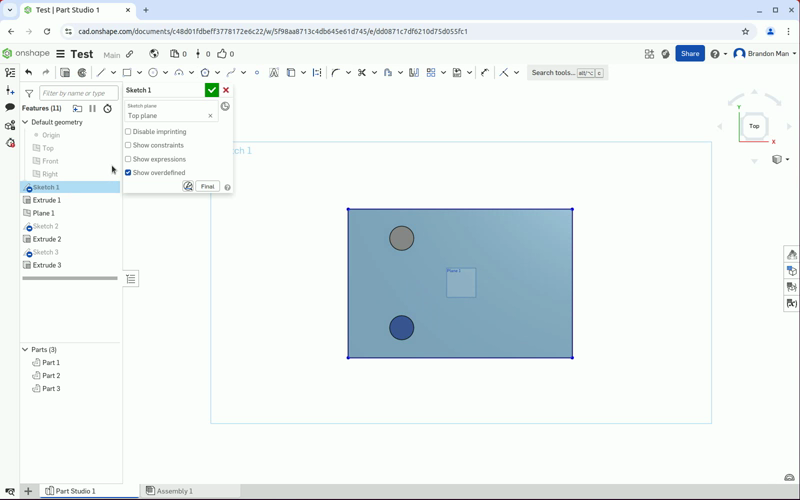
mouse_move(229, 92)
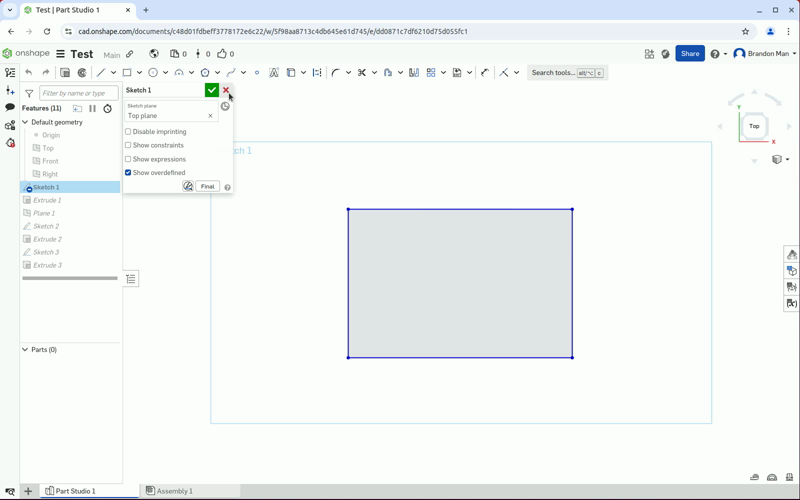
click(229, 92)
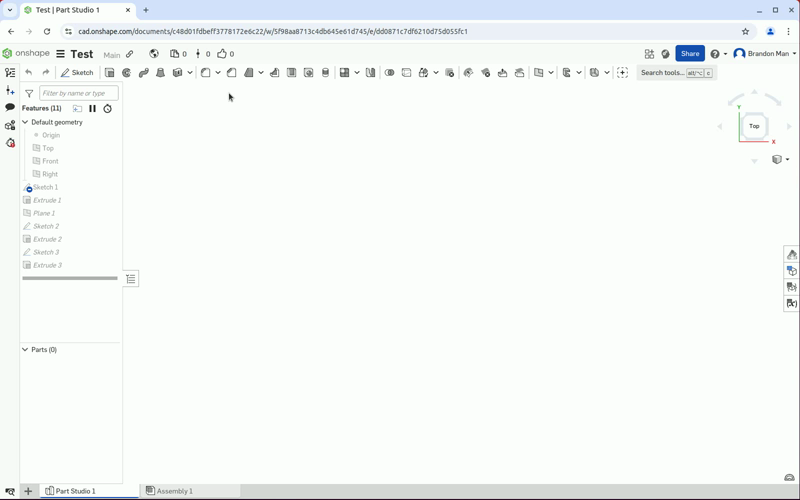
key(shift+s)
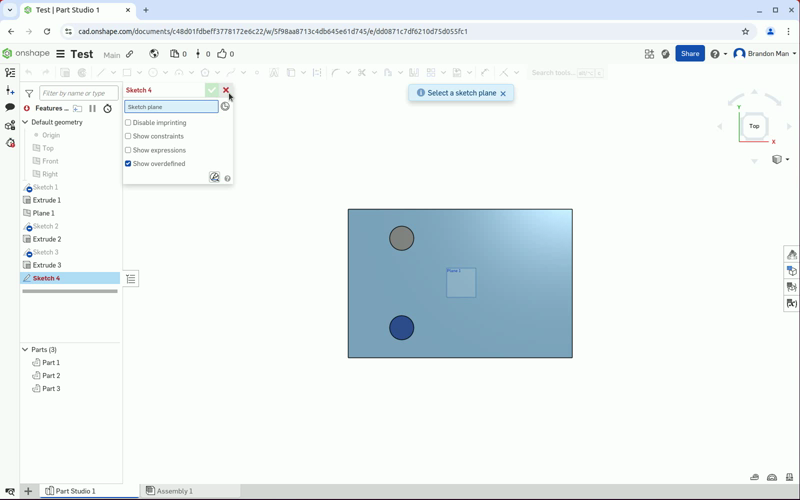
mouse_move(73, 215)
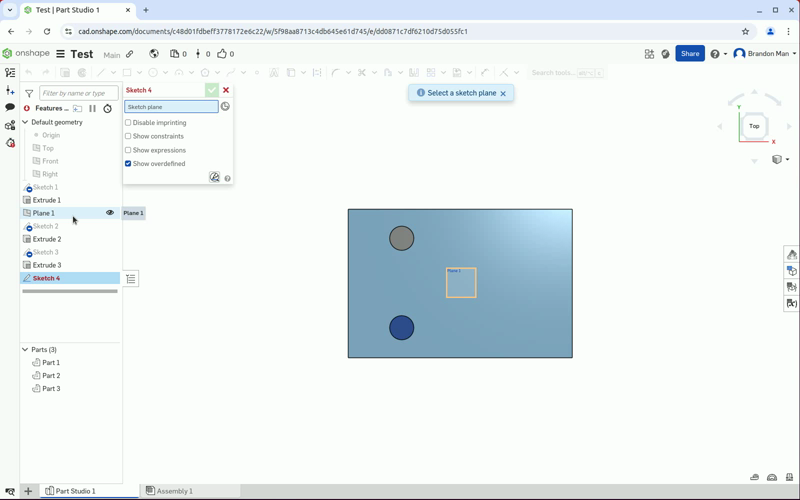
click(73, 215)
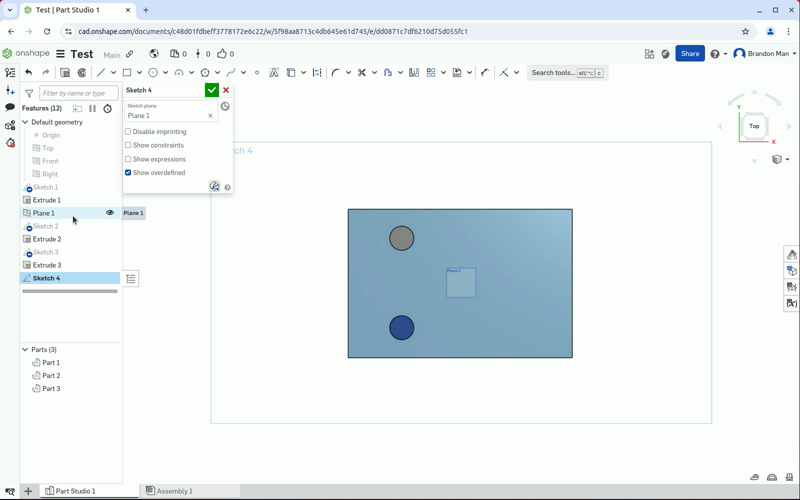
mouse_move(73, 352)
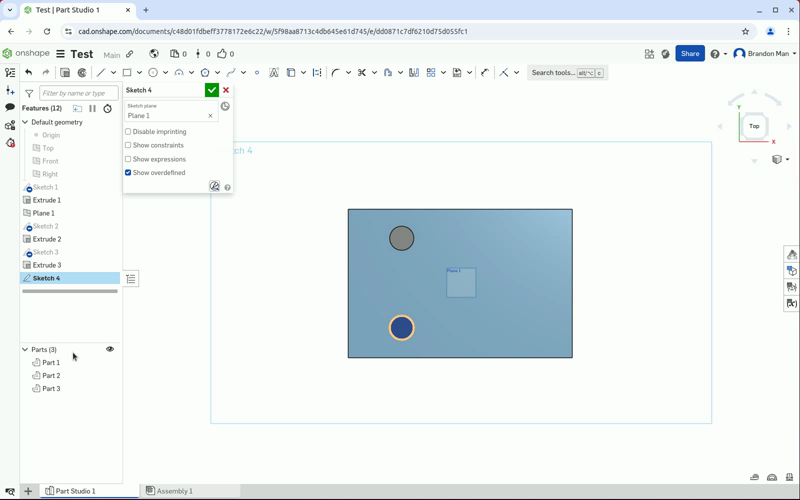
key(y)
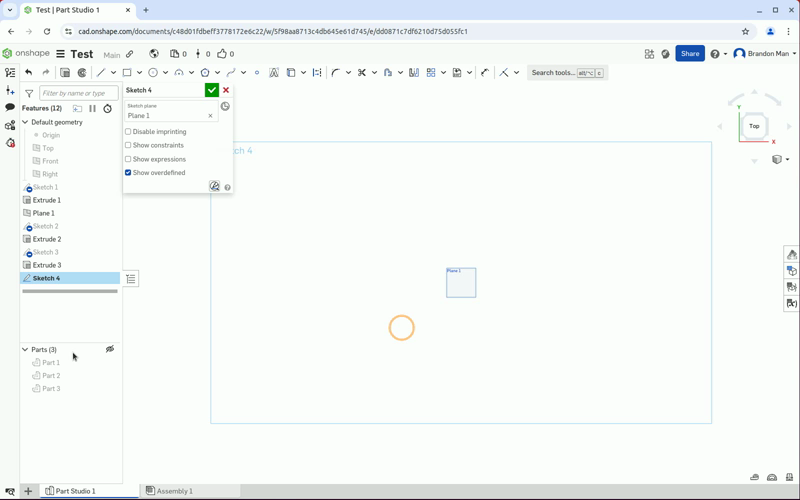
key(l)
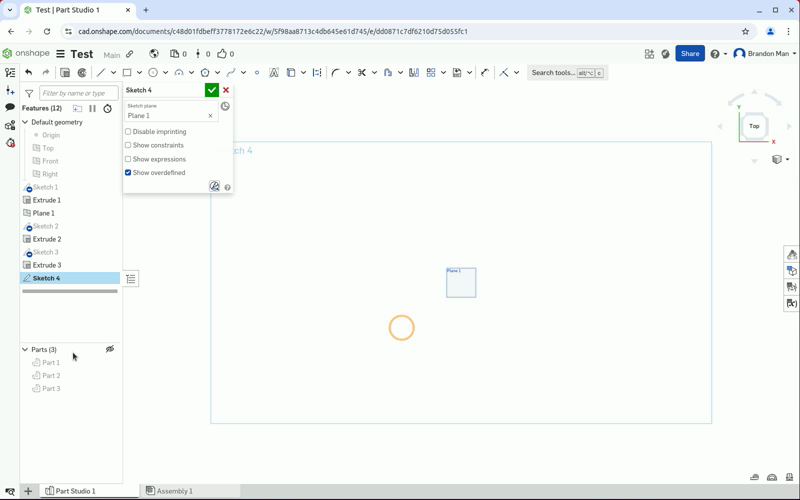
key_down(shift)
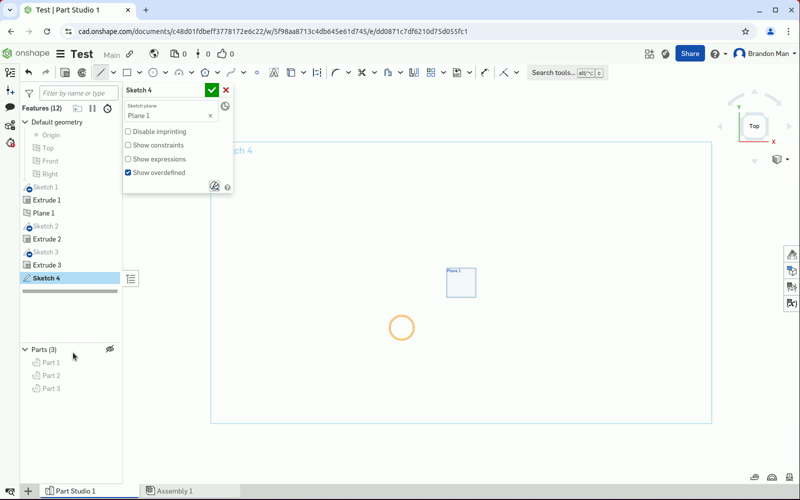
mouse_move(508, 238)
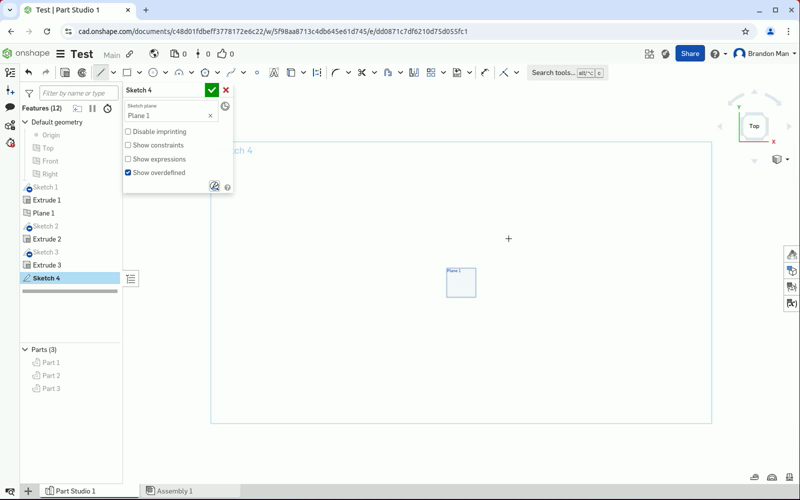
click(508, 238)
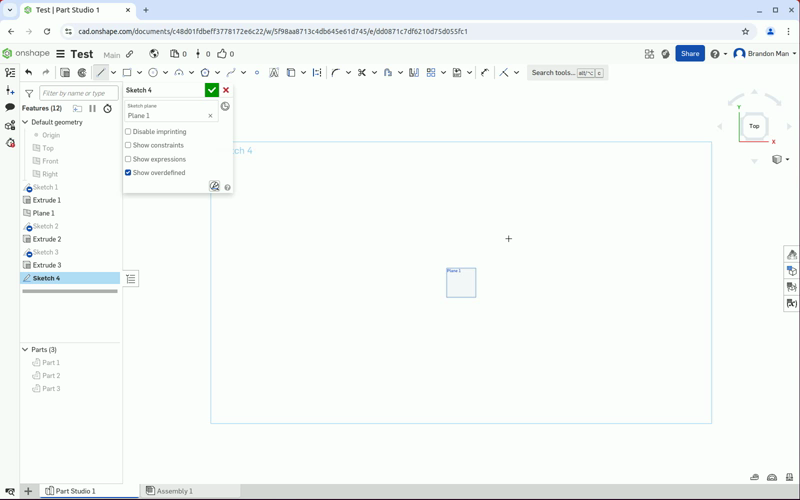
key_up(shift)
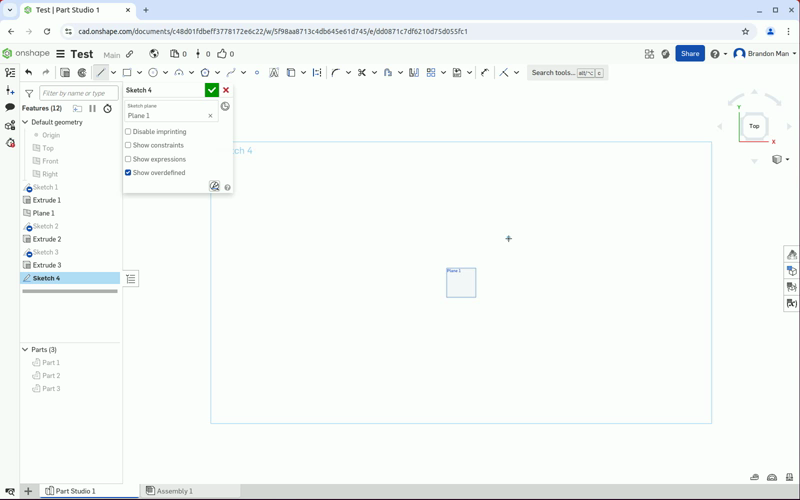
key_down(shift)
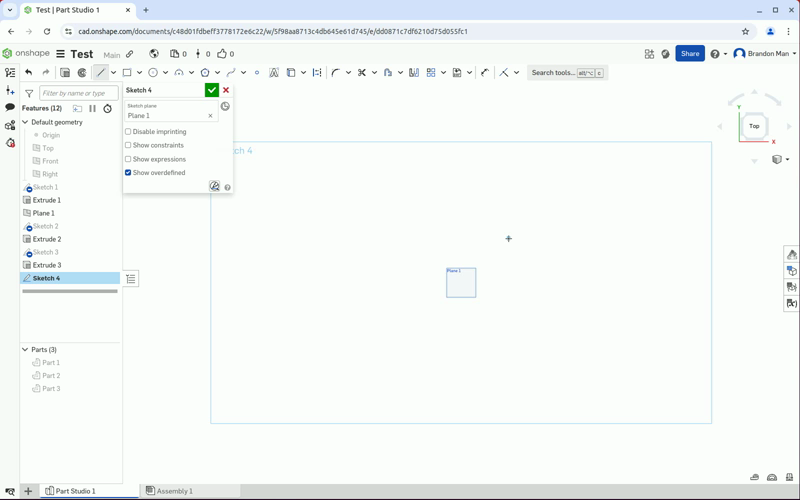
mouse_move(538, 238)
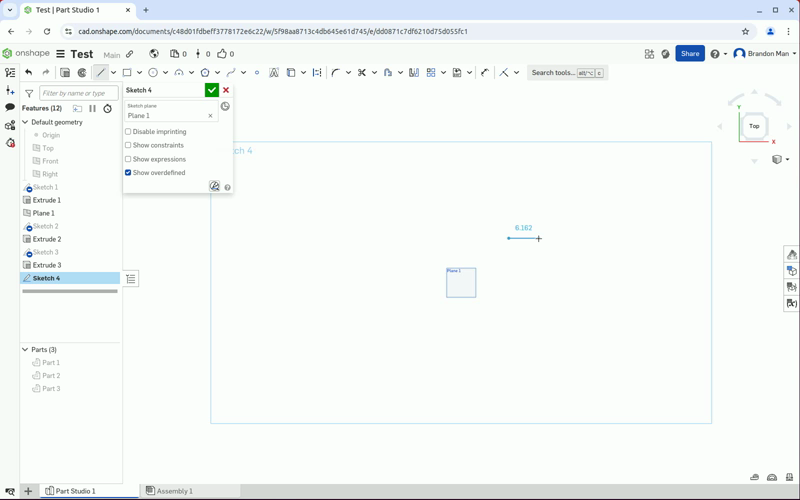
mouse_move(521, 238)
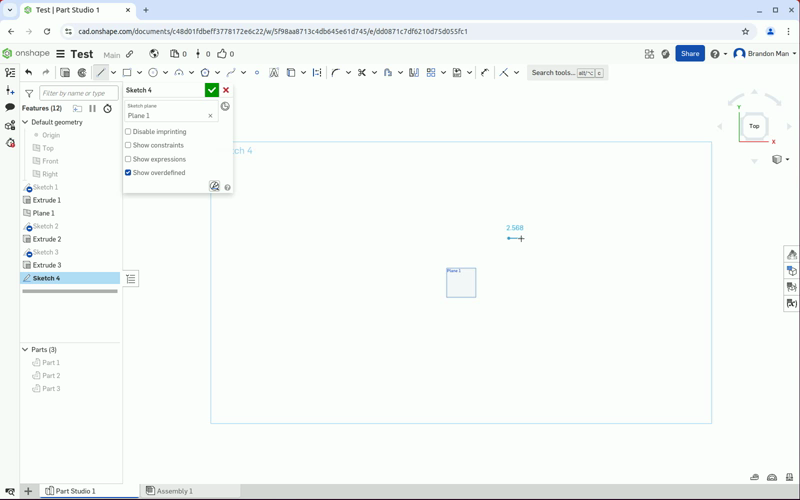
click(521, 238)
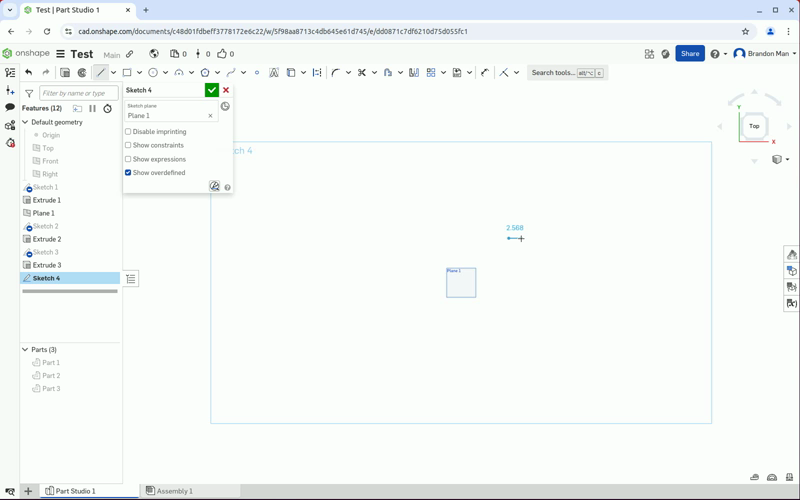
key_up(shift)
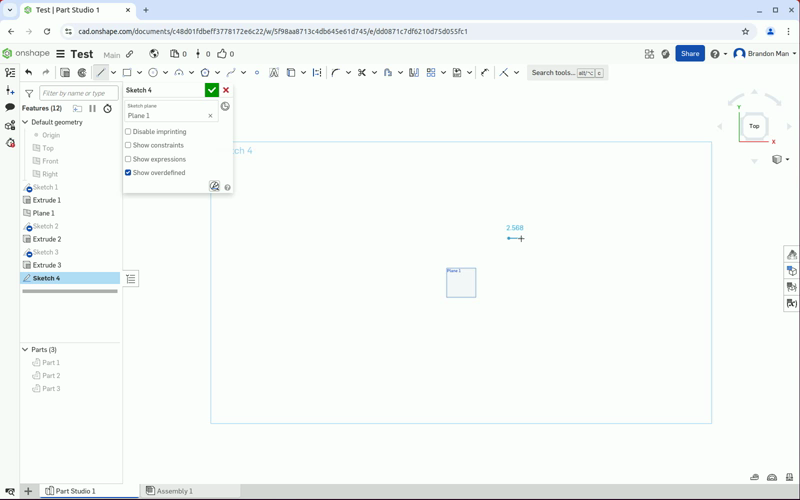
key_down(shift)
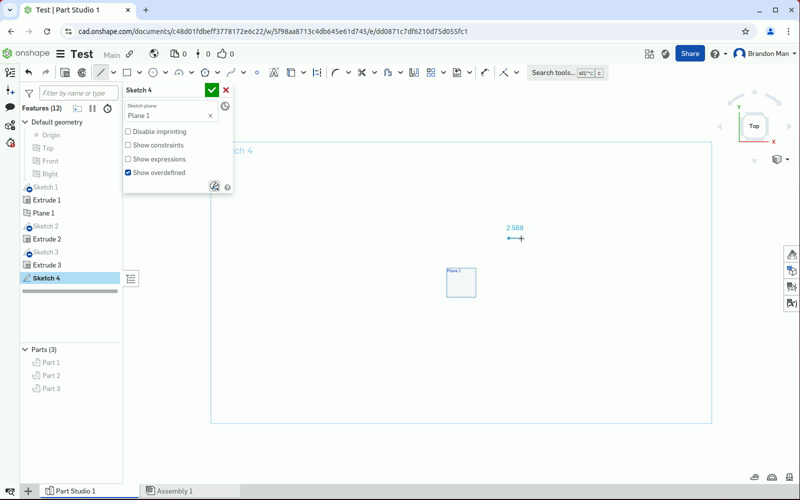
mouse_move(551, 238)
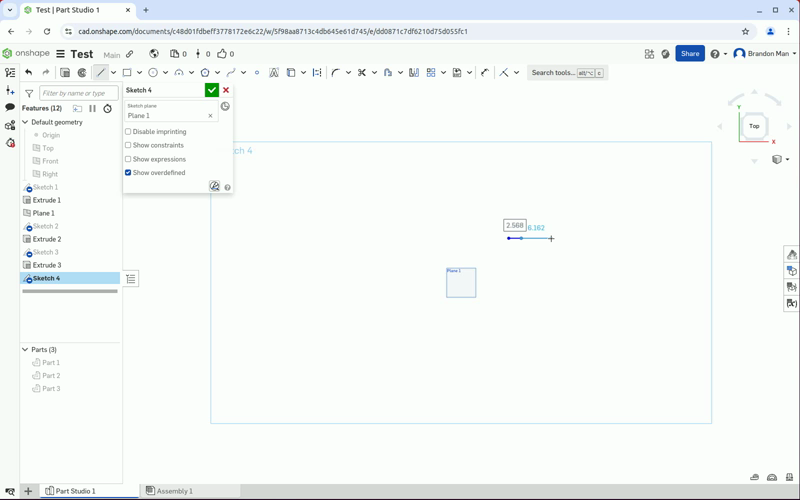
mouse_move(521, 250)
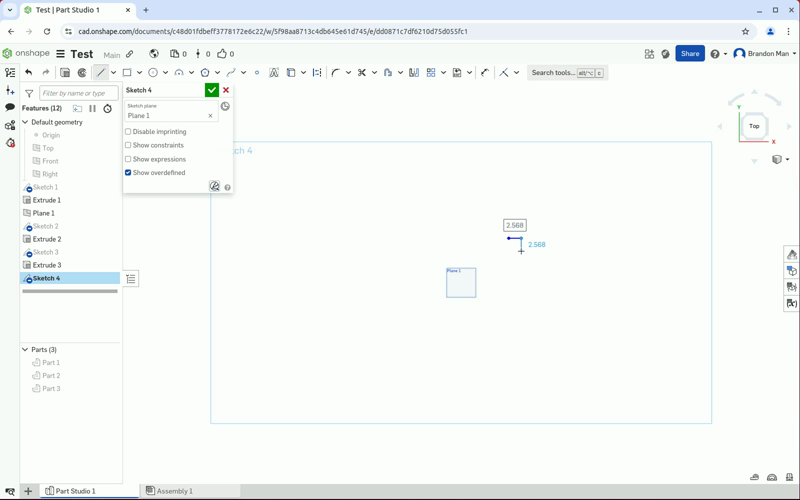
click(521, 250)
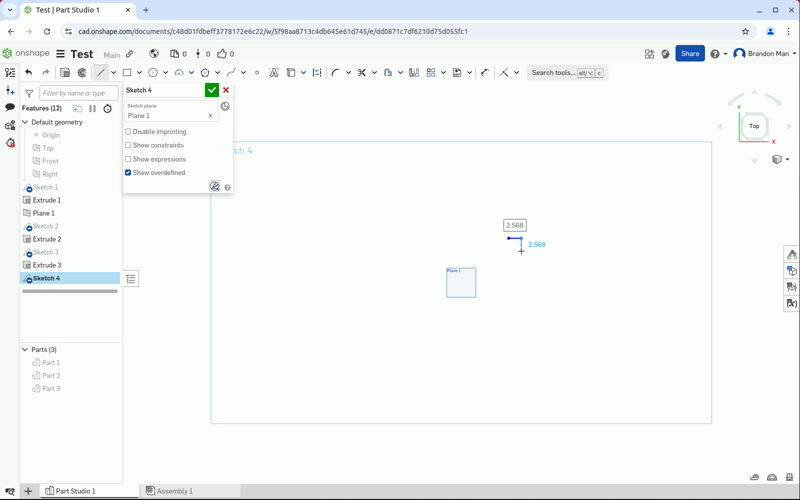
key_up(shift)
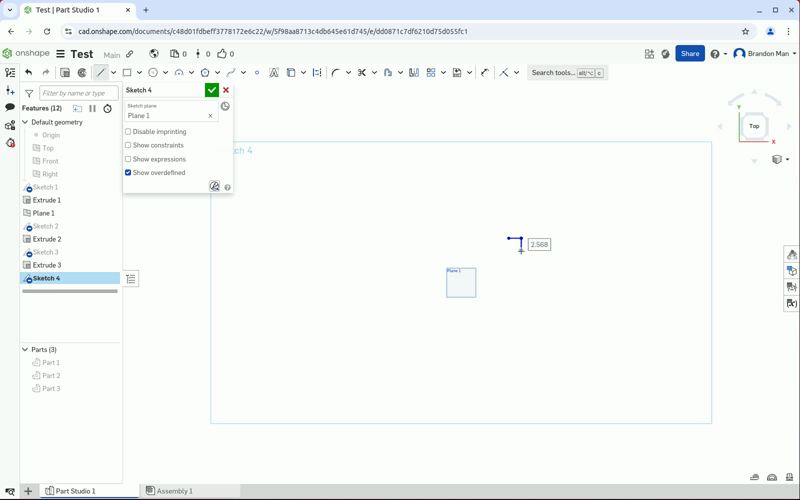
key(esc)
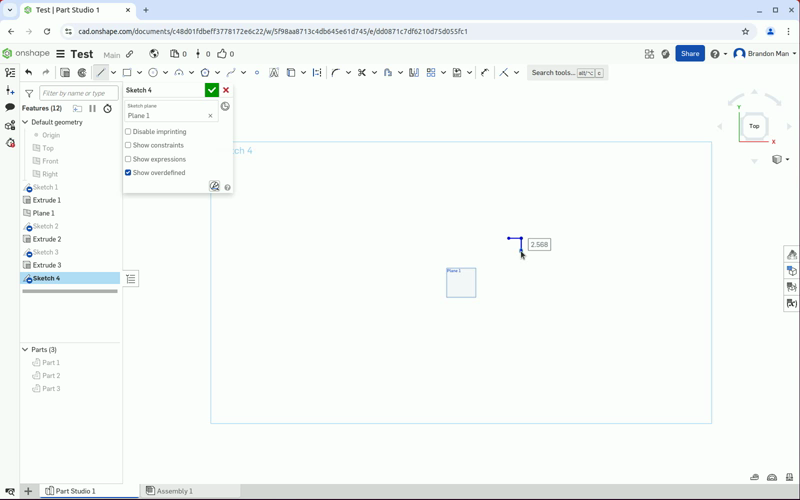
key(a)
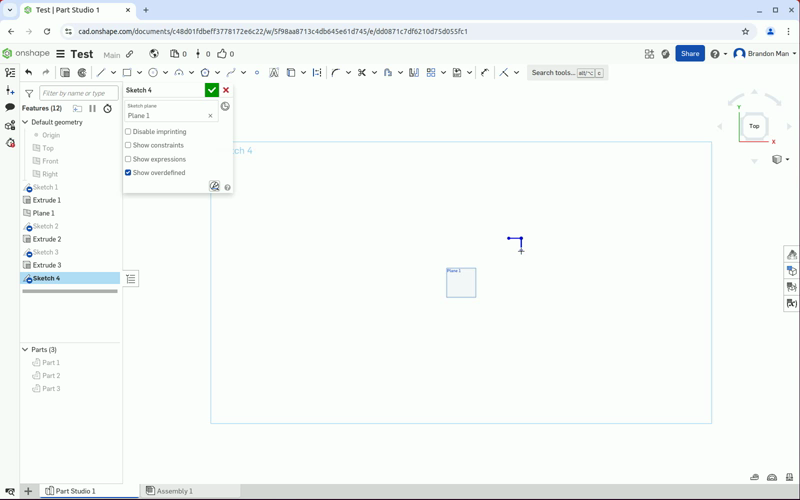
mouse_move(521, 250)
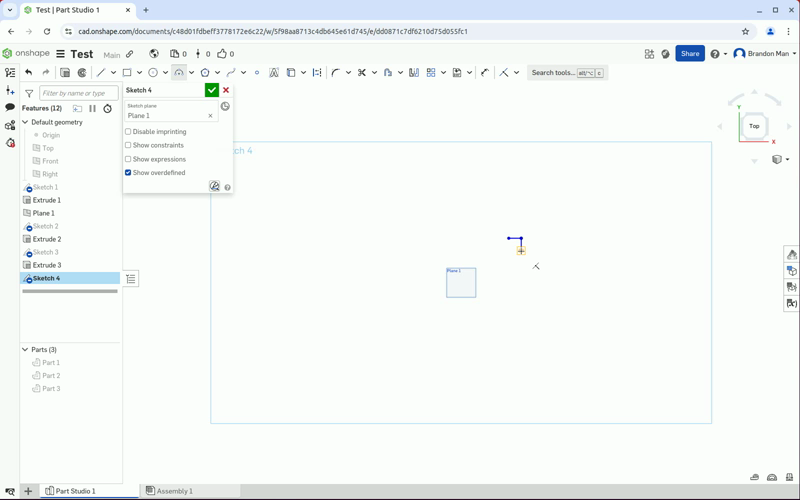
click(521, 250)
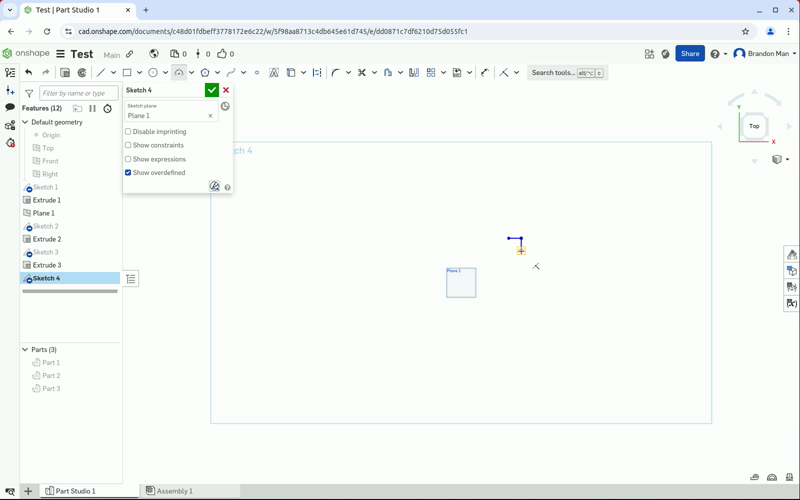
mouse_move(508, 238)
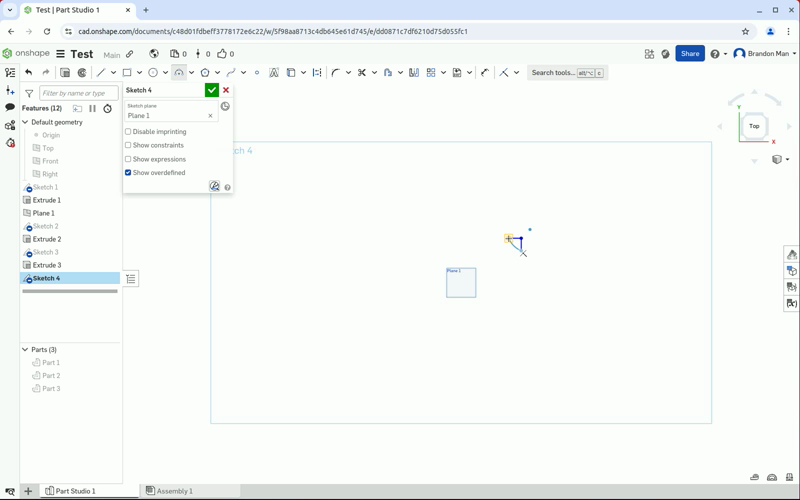
click(508, 238)
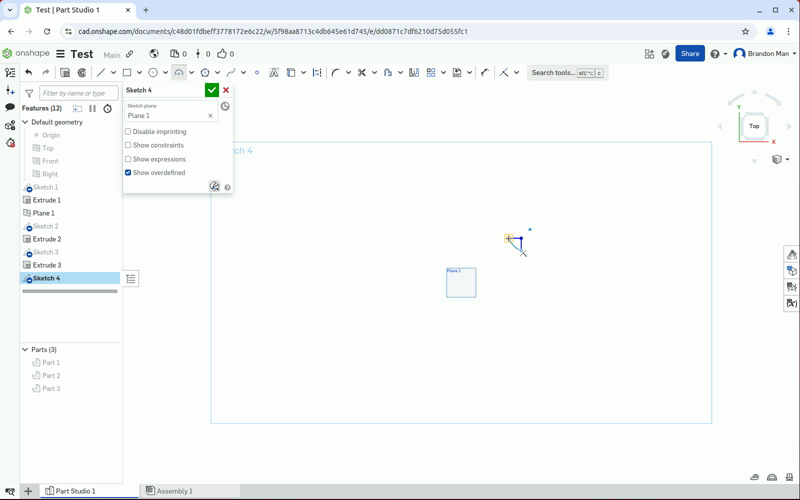
key_down(shift)
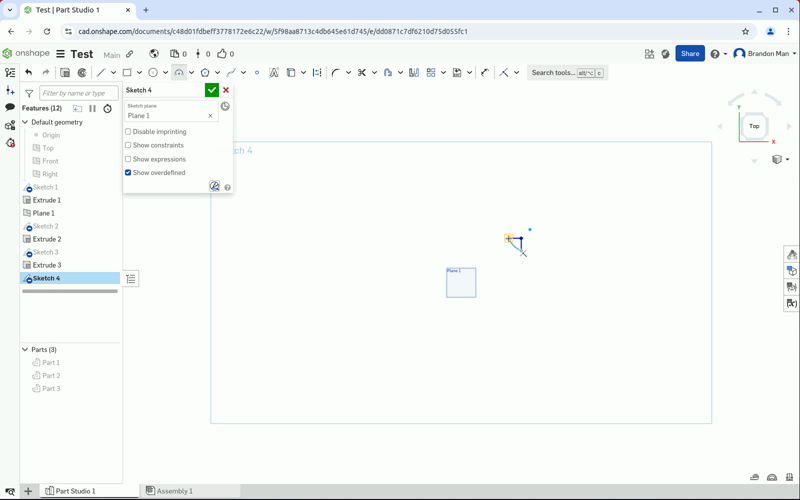
mouse_move(529, 229)
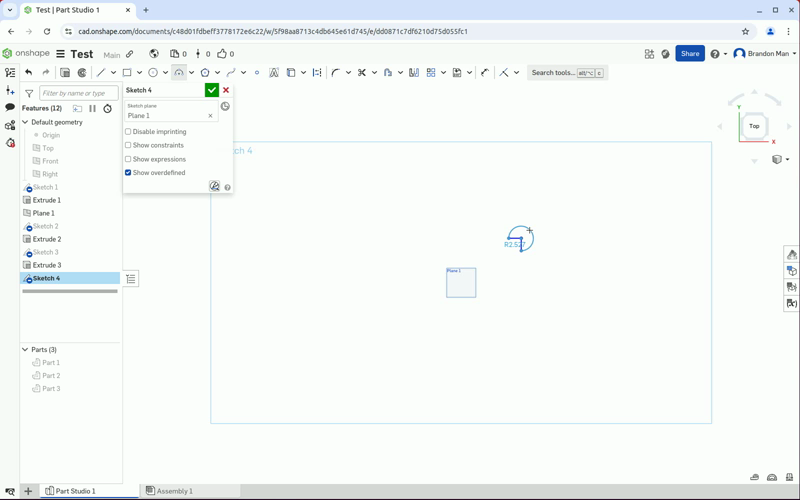
click(529, 229)
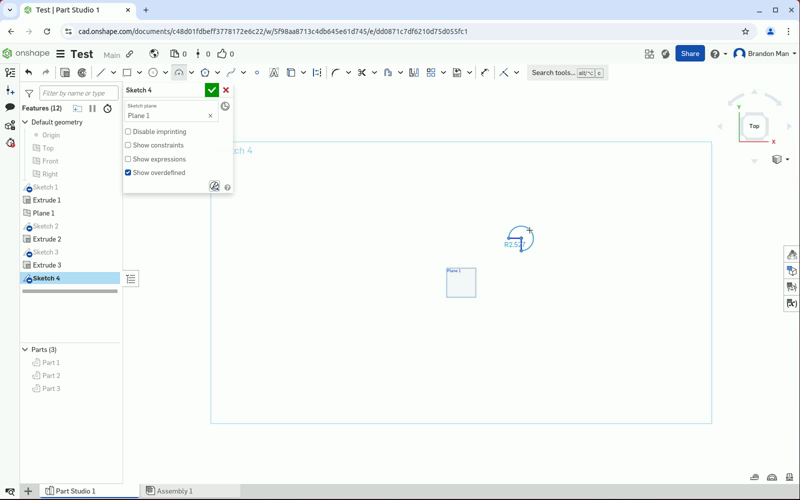
key_up(shift)
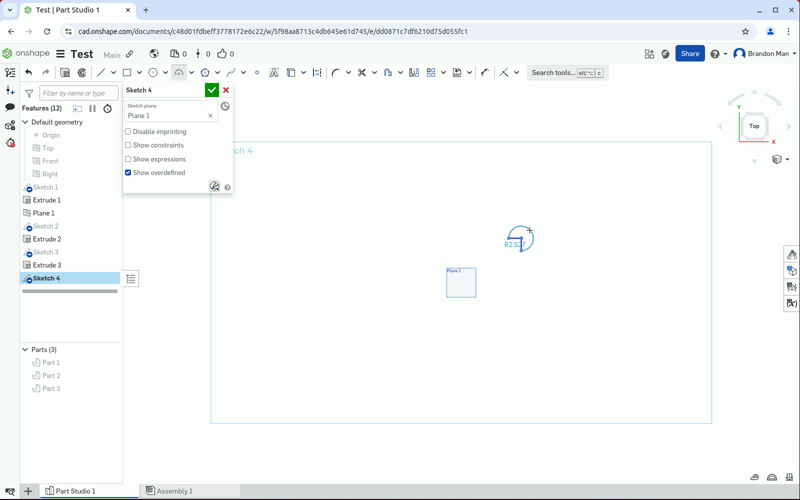
key(esc)
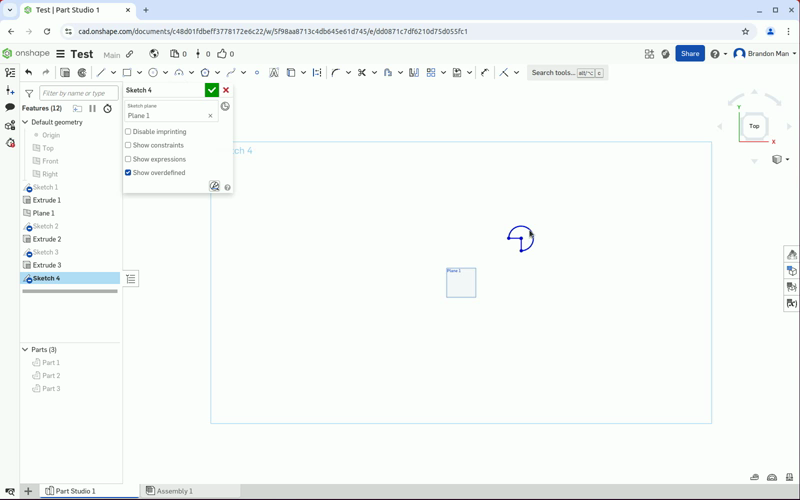
mouse_move(519, 235)
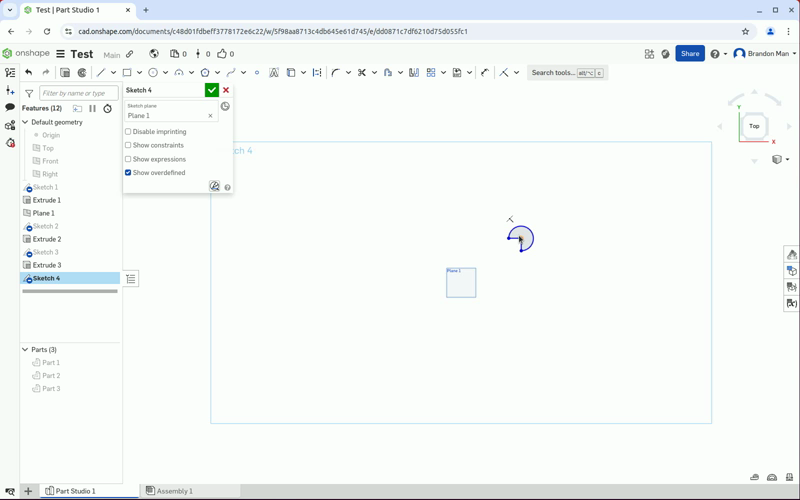
scroll(6)
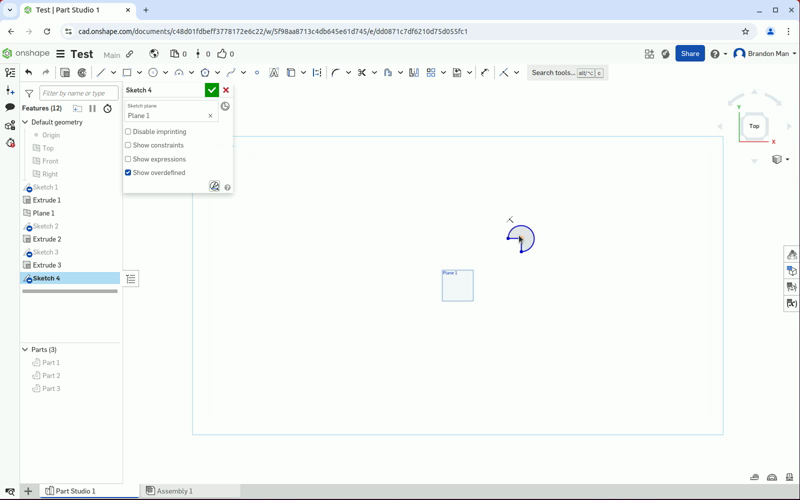
scroll(6)
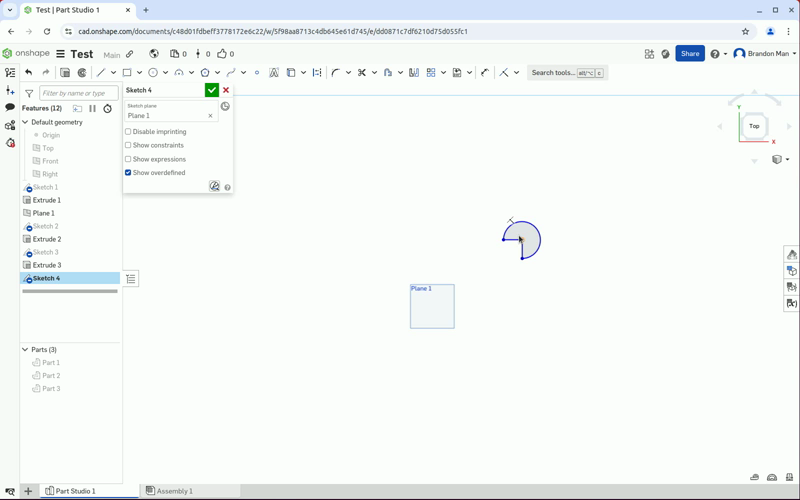
scroll(6)
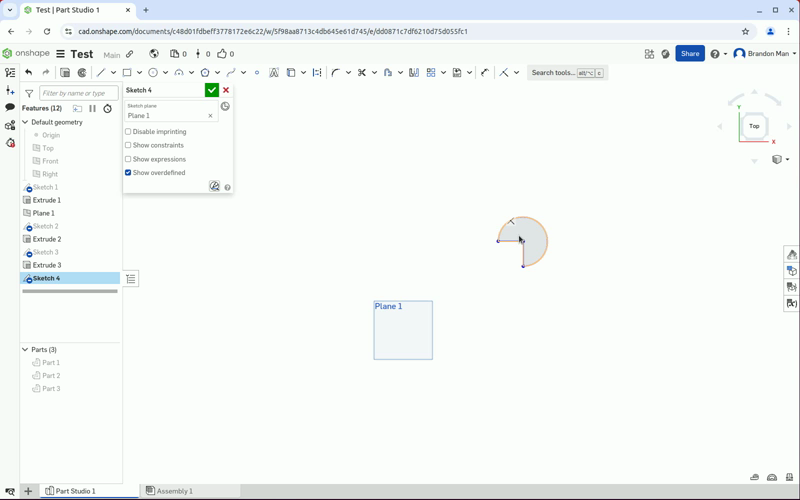
scroll(6)
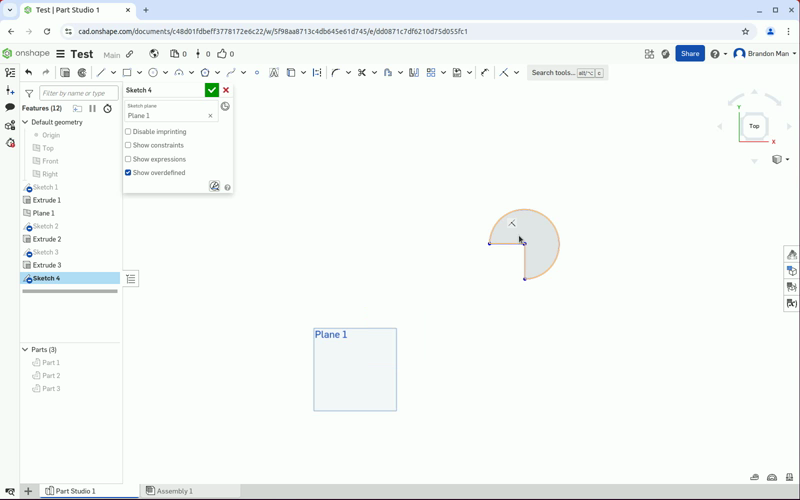
scroll(6)
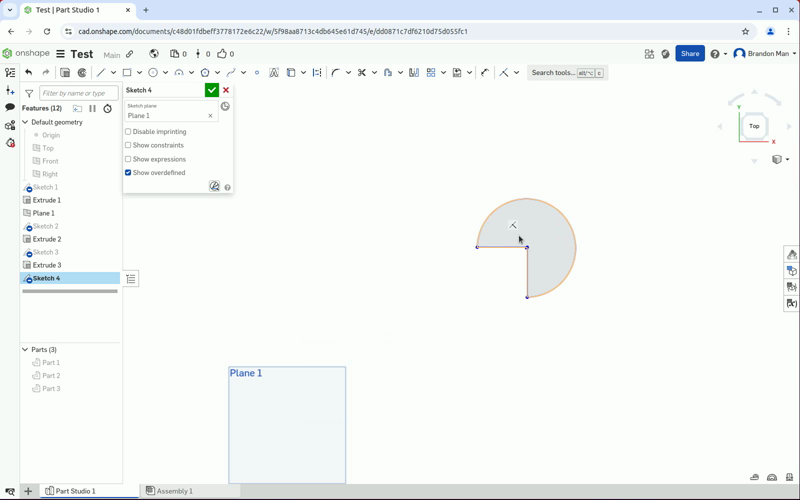
scroll(6)
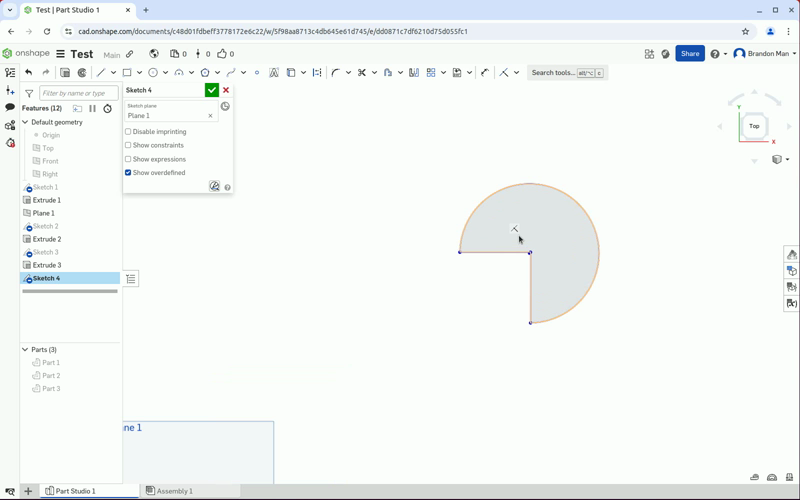
scroll(6)
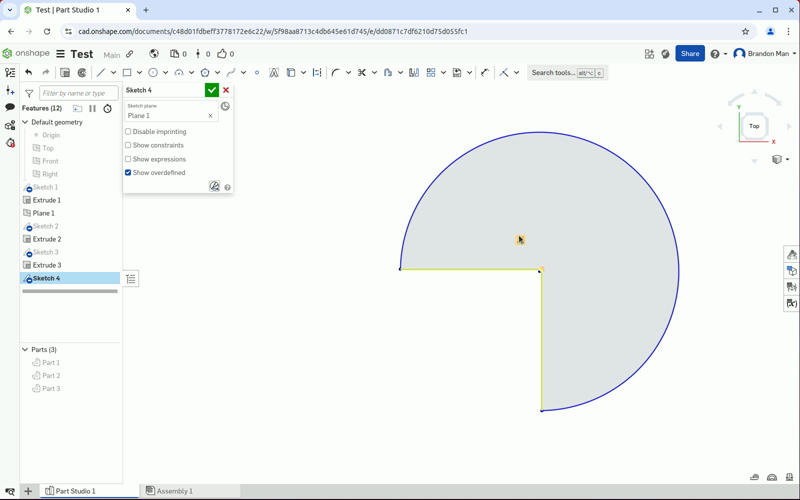
click(519, 235)
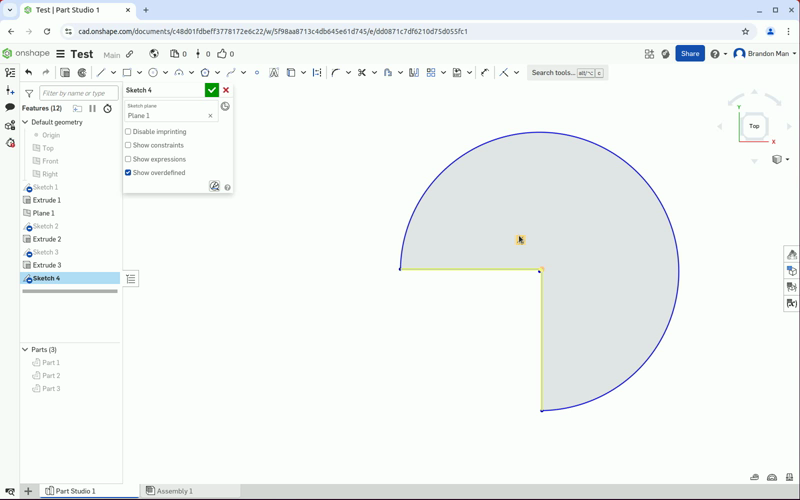
scroll(-6)
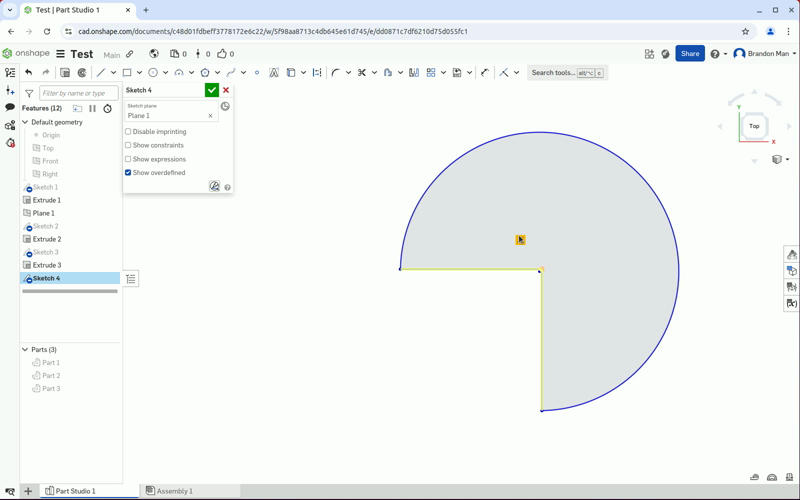
scroll(-6)
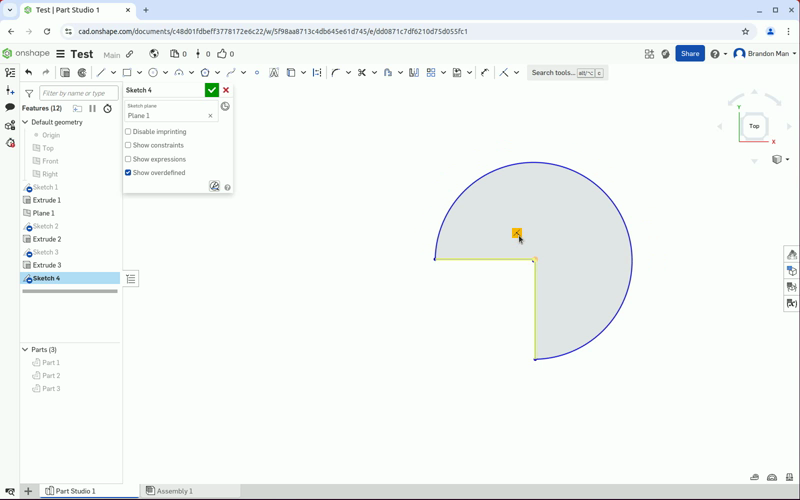
scroll(-6)
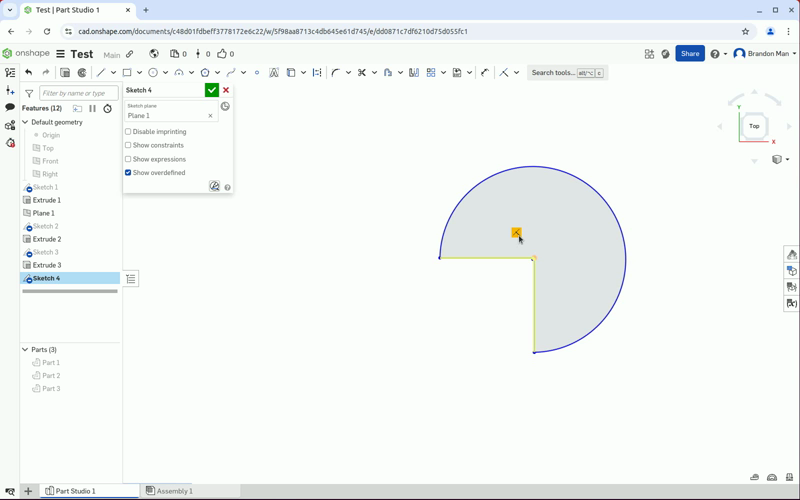
scroll(-6)
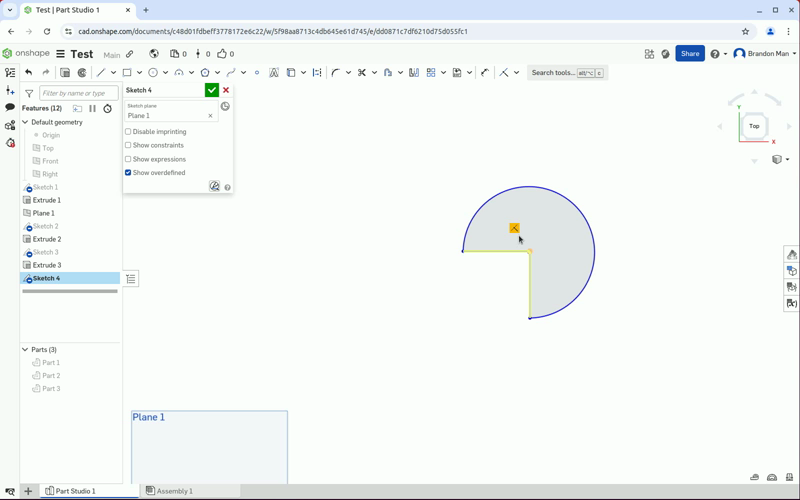
scroll(-6)
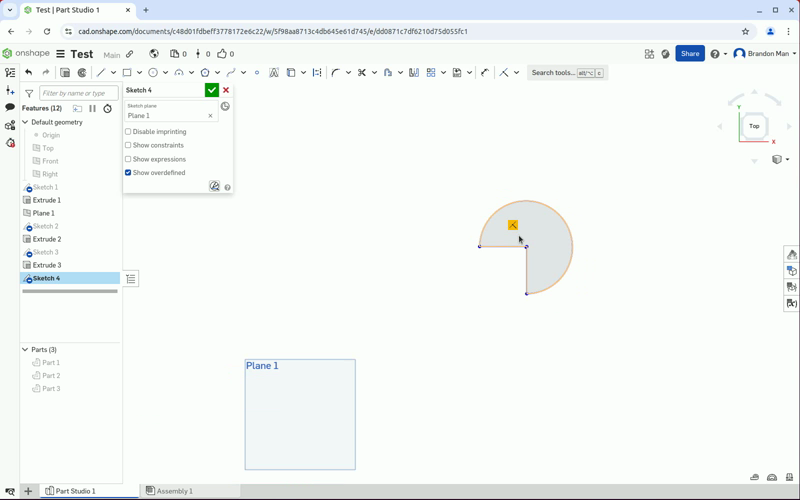
scroll(-6)
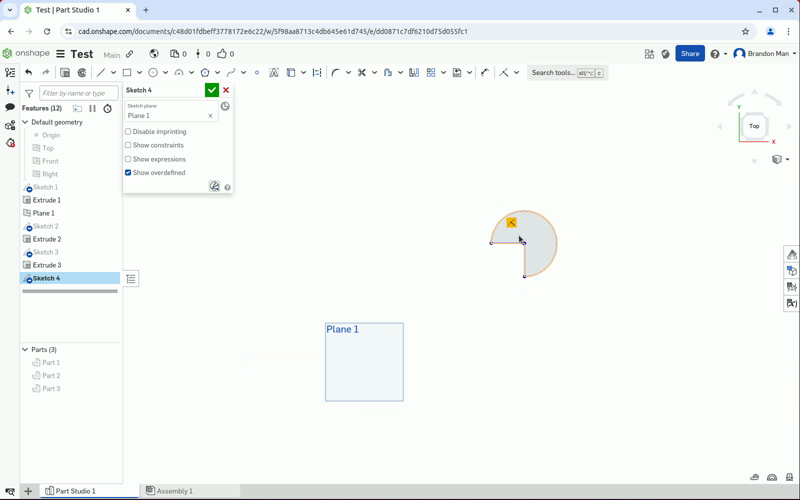
scroll(-6)
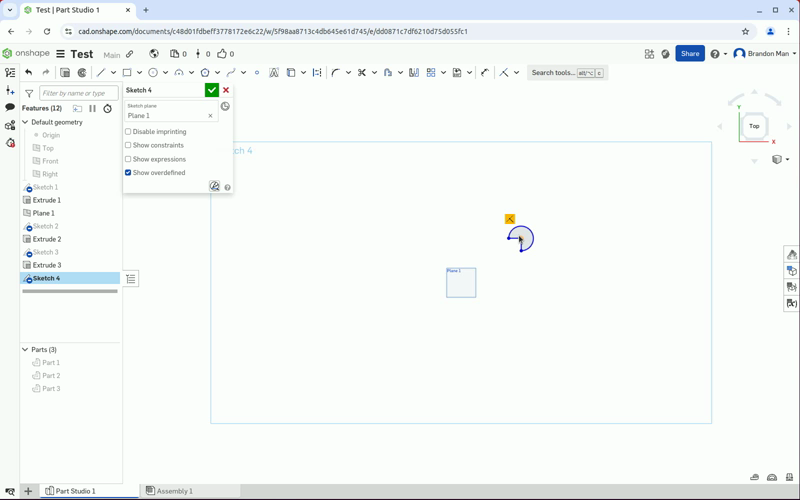
mouse_move(73, 352)
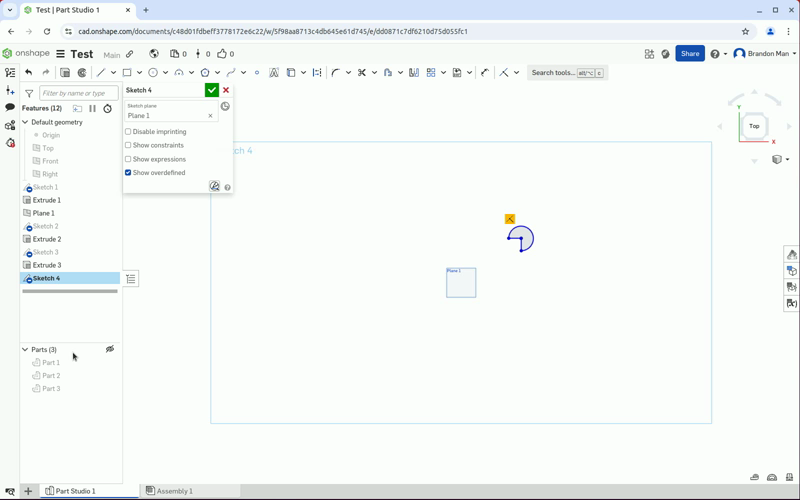
key(shift+y)
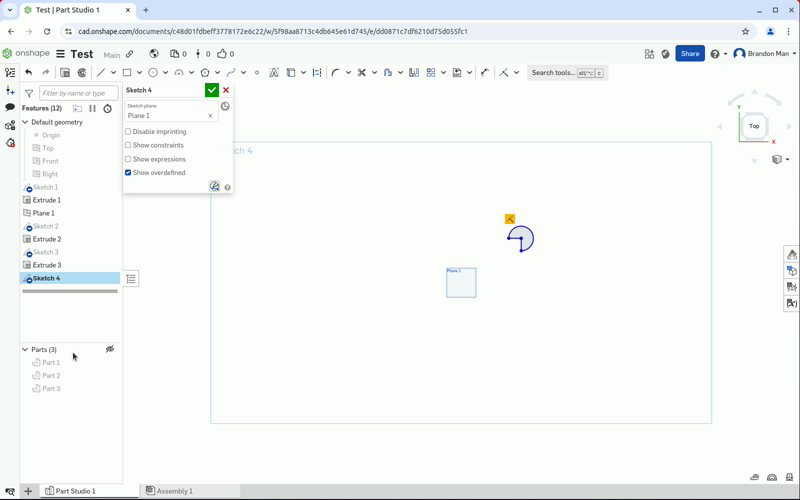
key(shift+e)
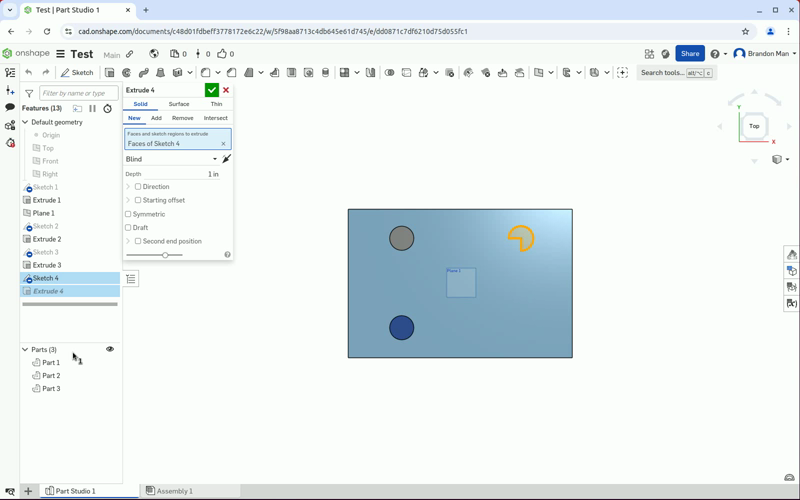
mouse_move(143, 106)
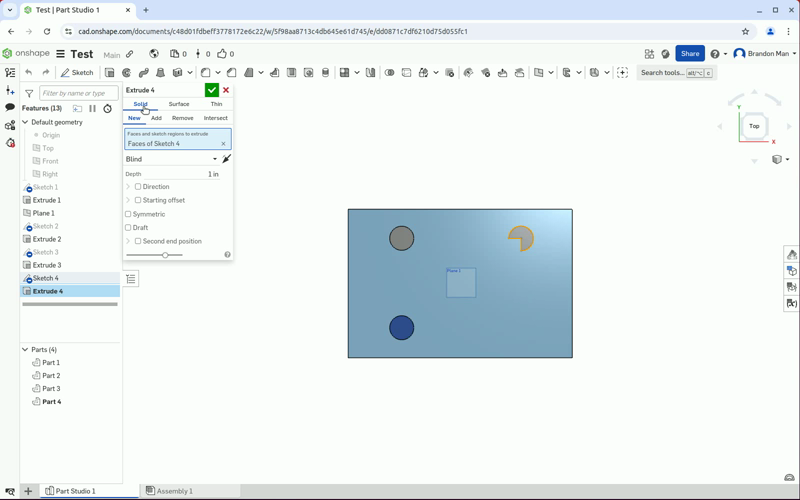
click(143, 106)
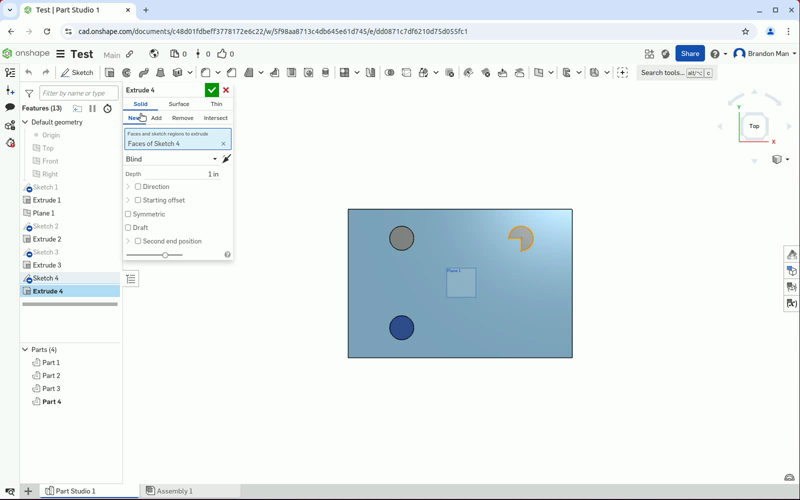
mouse_move(137, 120)
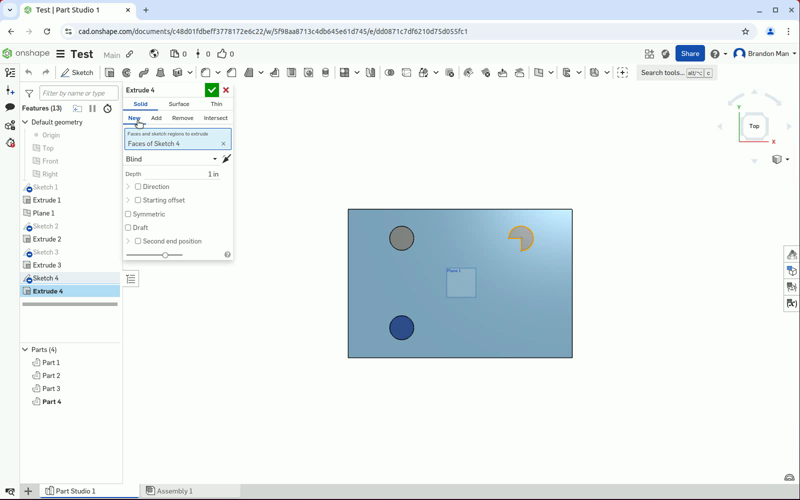
click(137, 120)
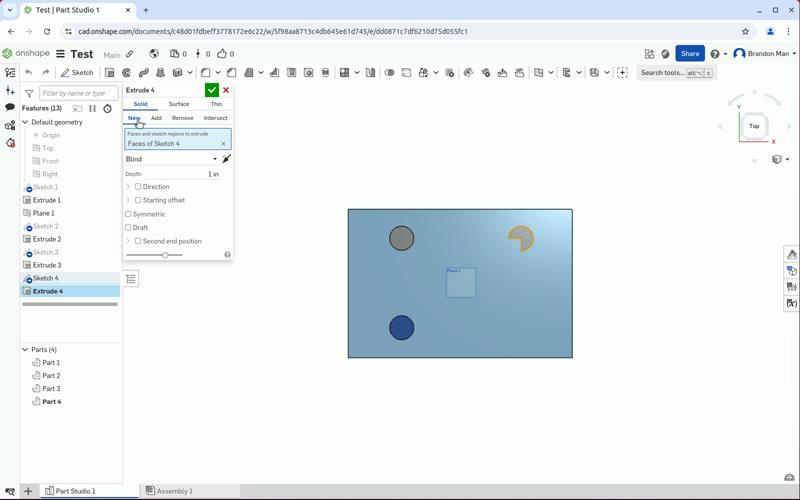
key(tab, 4)
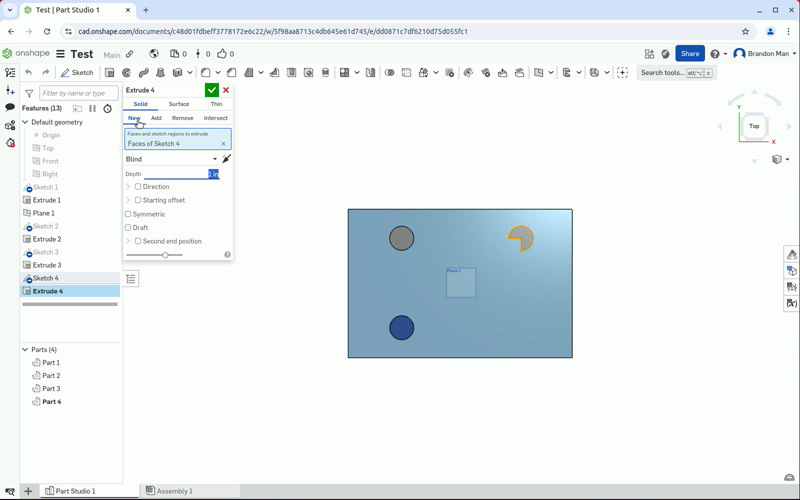
text(15.405)
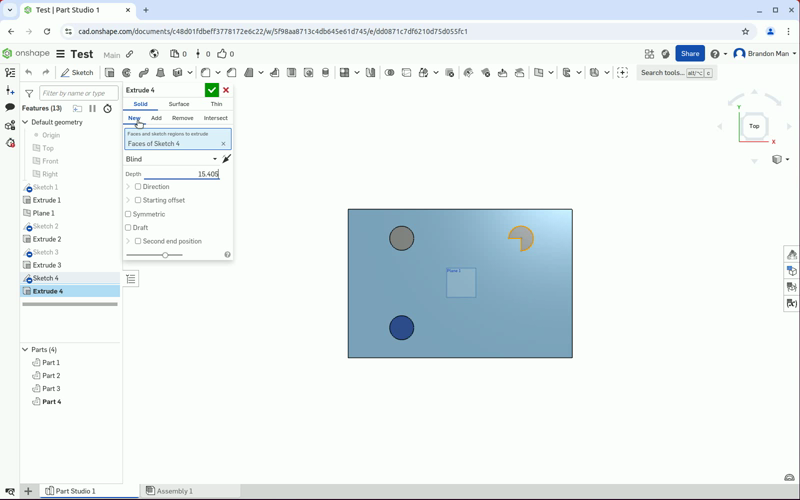
key(enter)
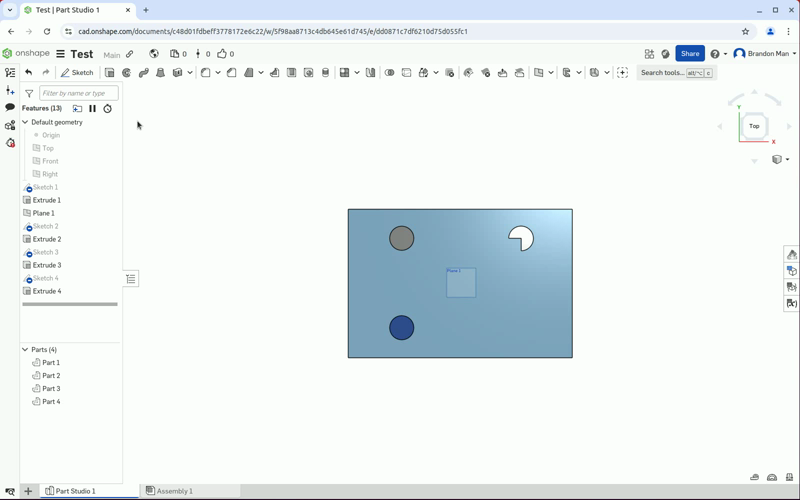
key(shift+h)
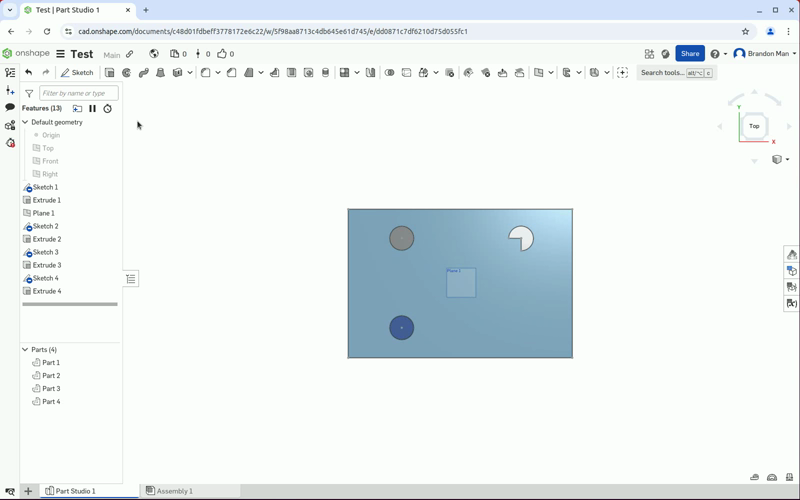
key(shift+h)
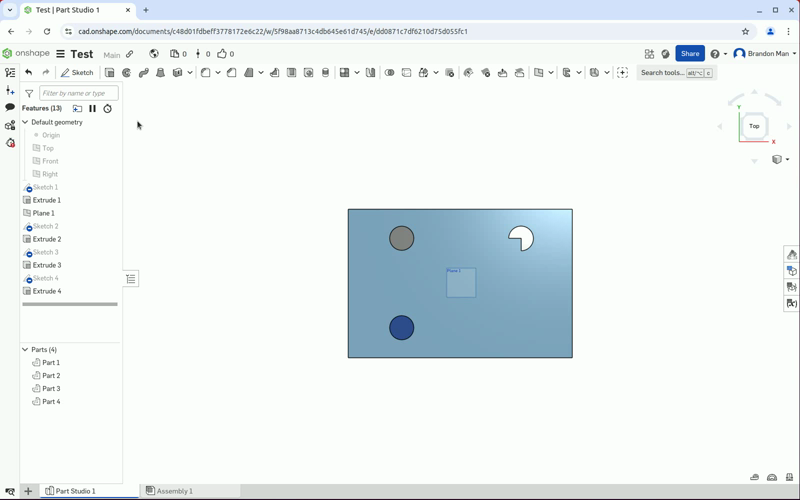
mouse_move(73, 189)
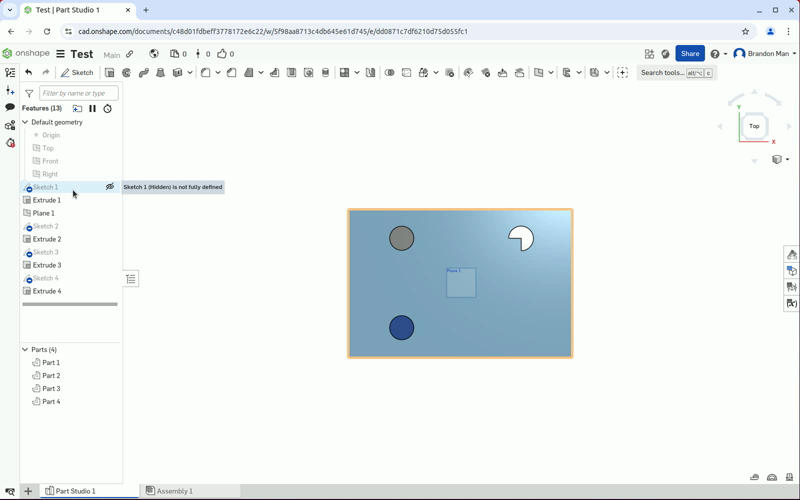
click(73, 189)
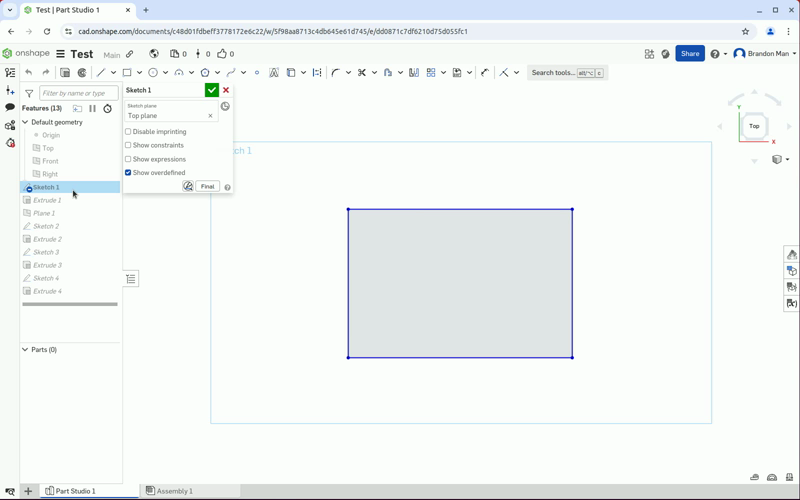
mouse_move(229, 92)
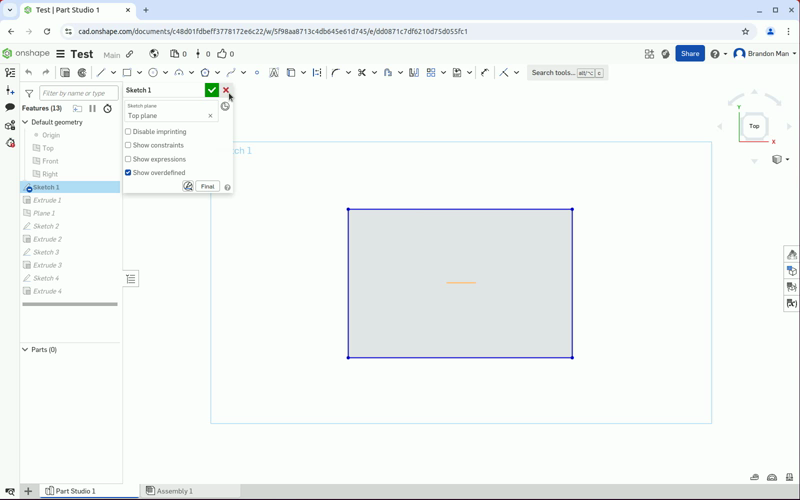
click(229, 92)
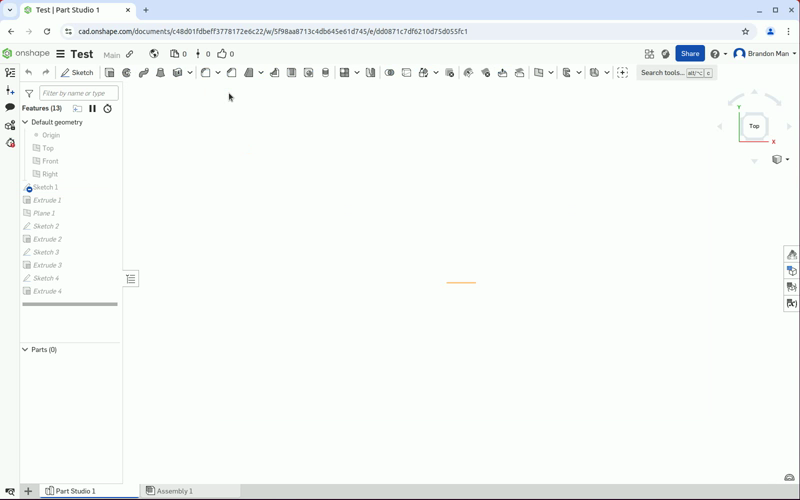
key(shift+s)
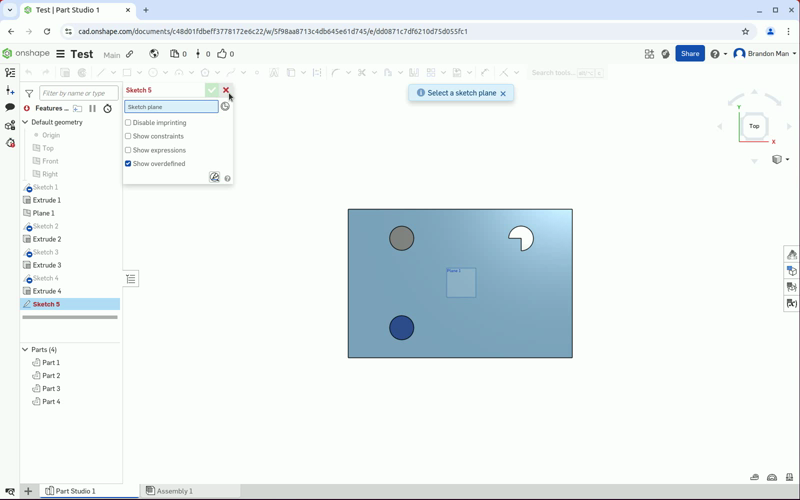
mouse_move(73, 215)
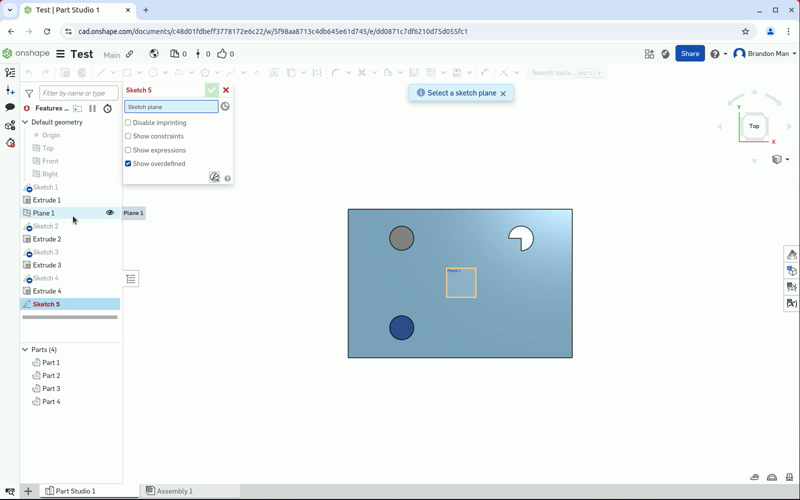
click(73, 215)
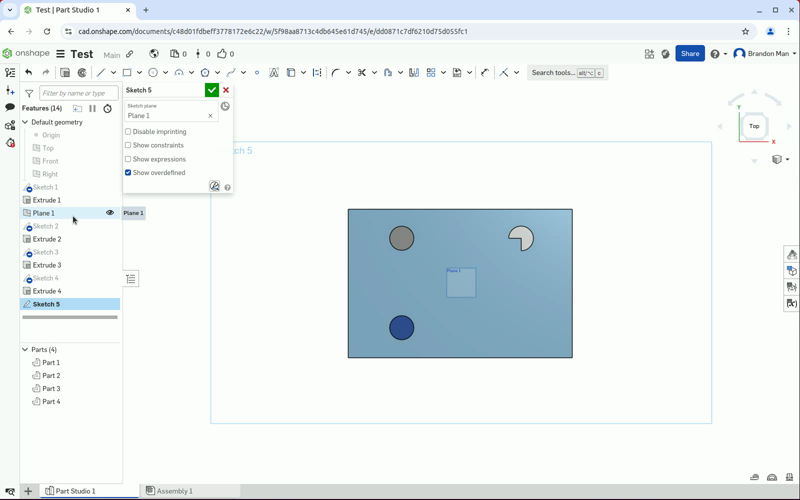
mouse_move(73, 352)
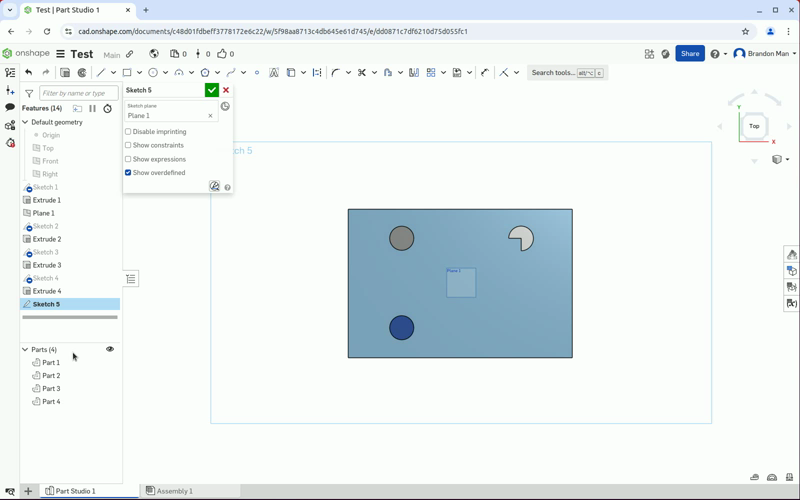
key(y)
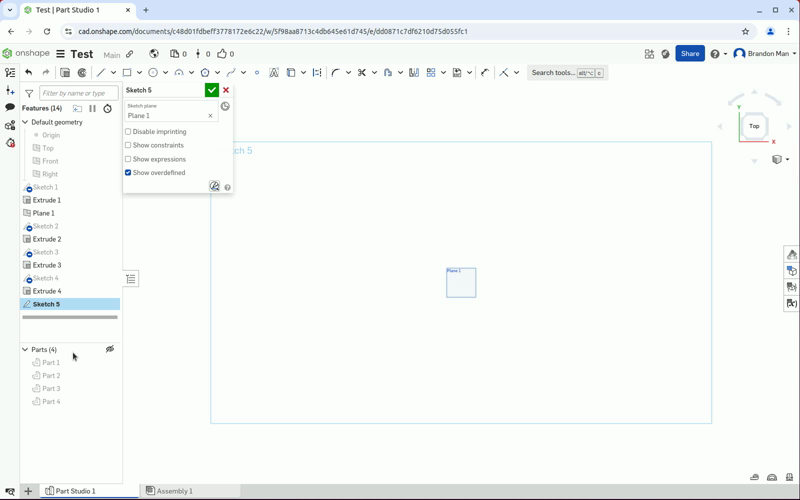
key(a)
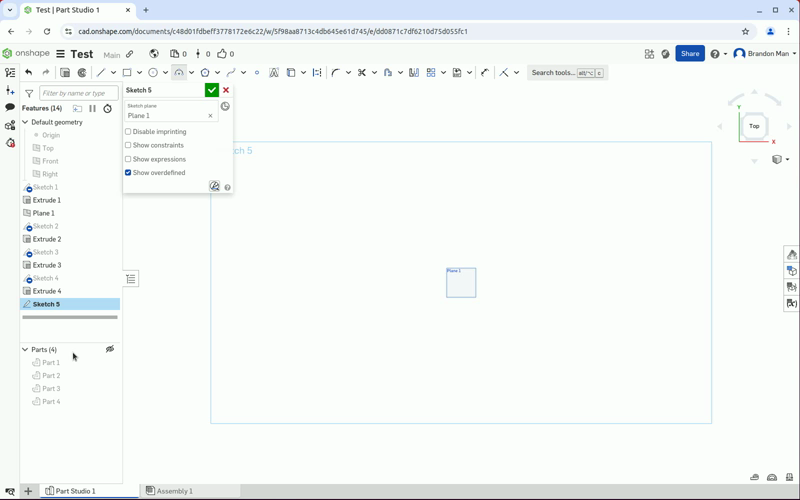
key_down(shift)
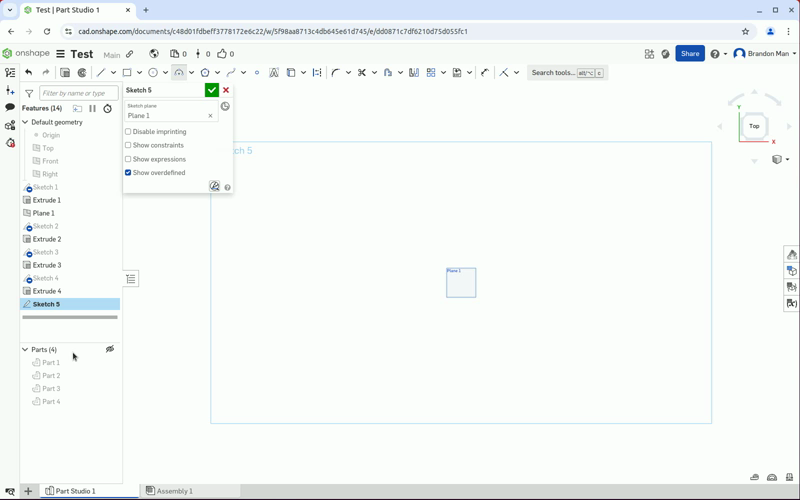
mouse_move(508, 238)
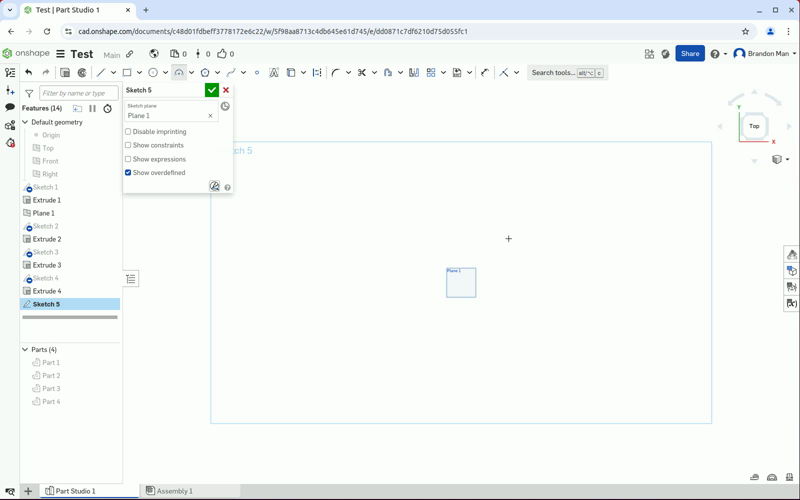
click(508, 238)
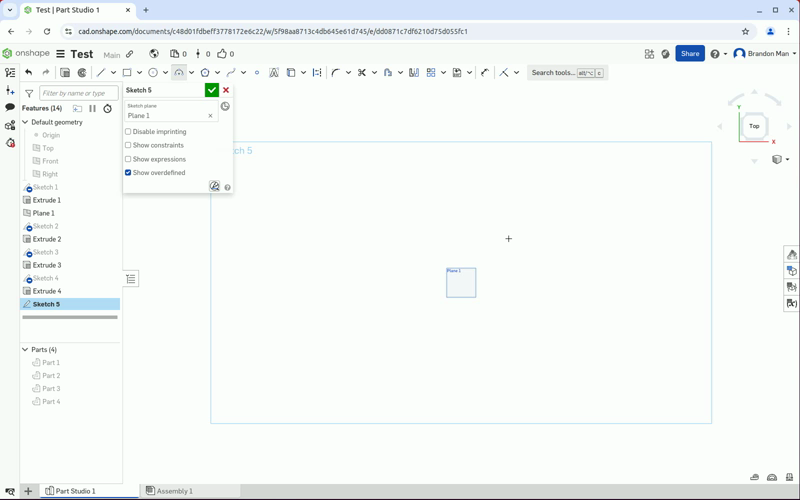
key_up(shift)
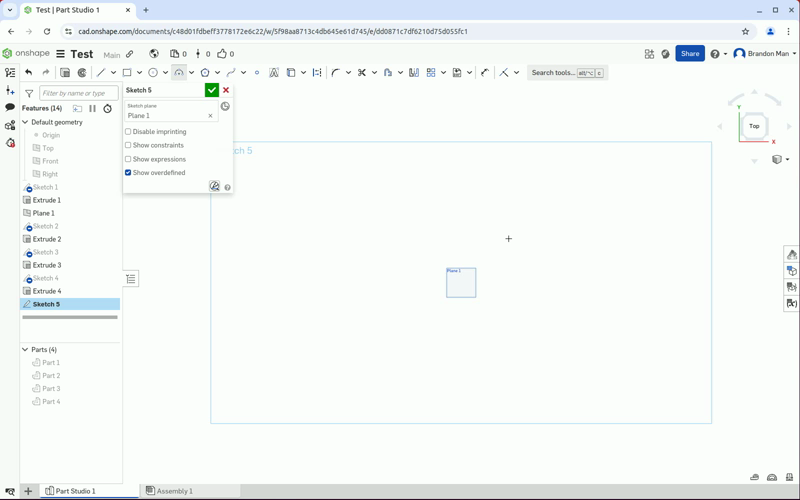
key_down(shift)
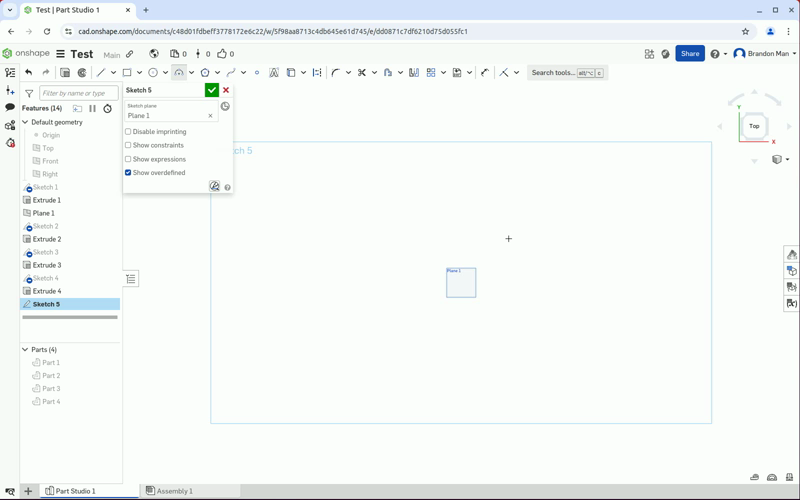
mouse_move(521, 251)
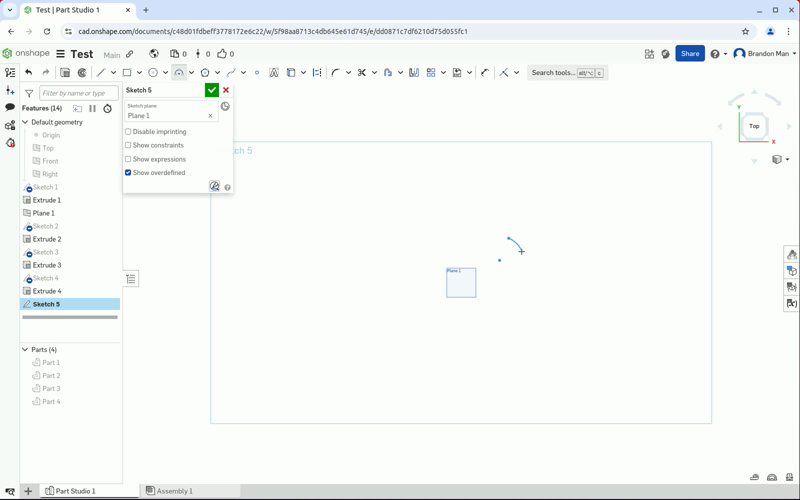
click(521, 251)
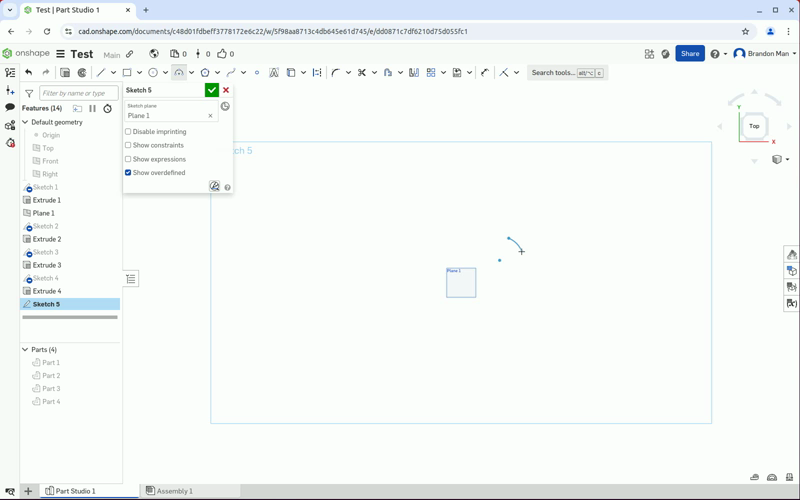
mouse_move(512, 247)
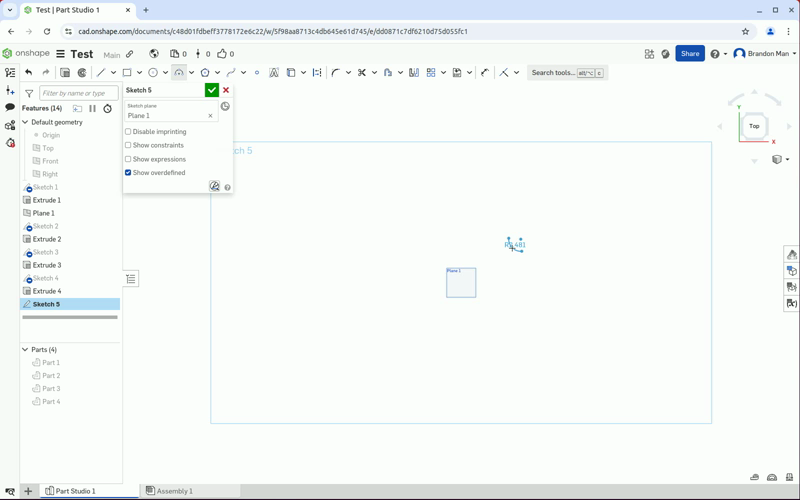
click(512, 247)
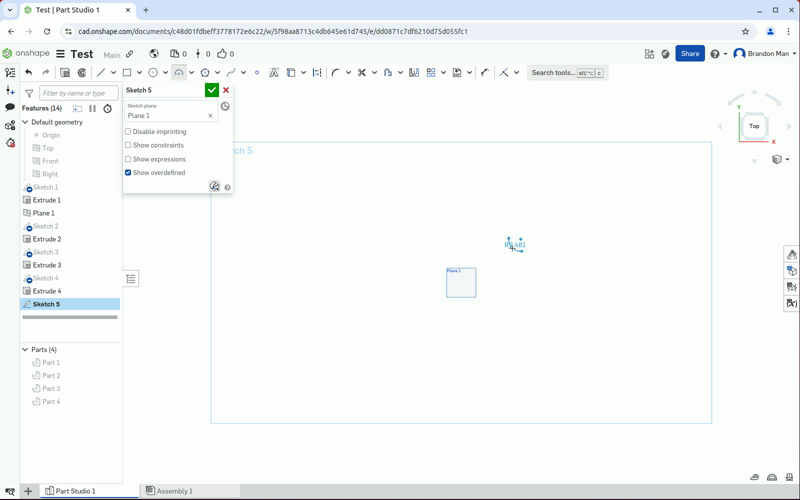
key_up(shift)
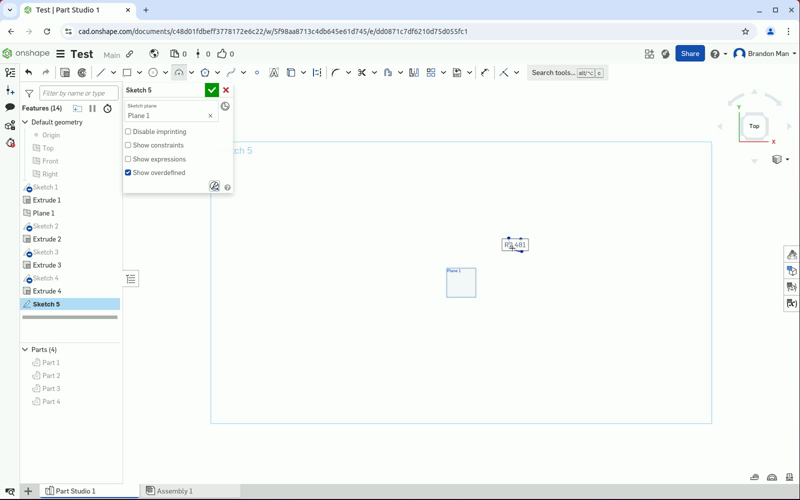
key(esc)
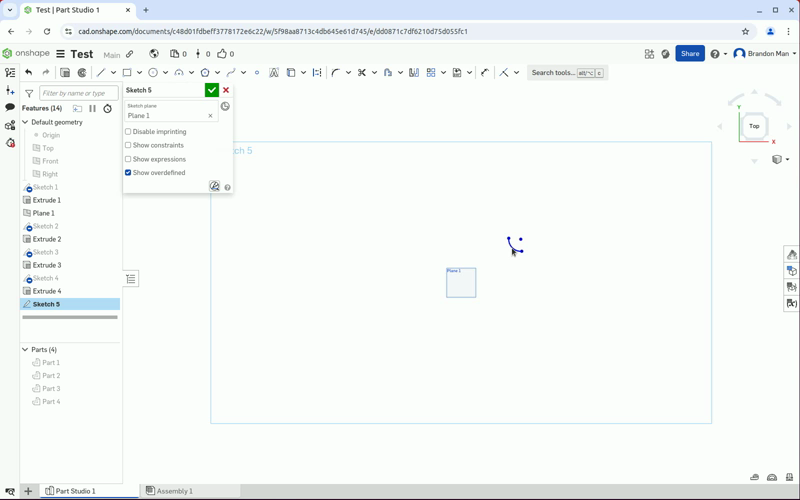
key(l)
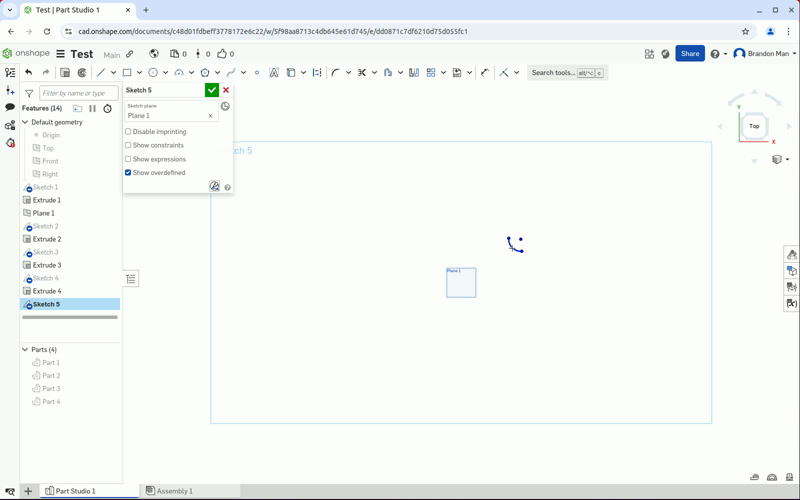
mouse_move(521, 251)
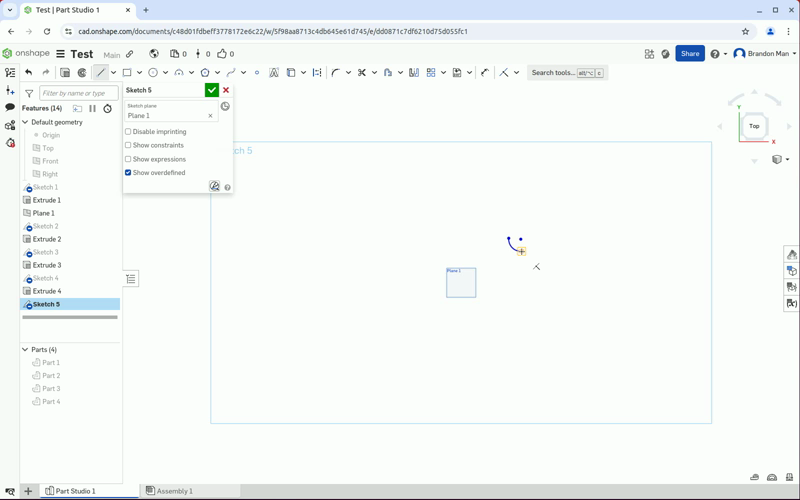
click(521, 251)
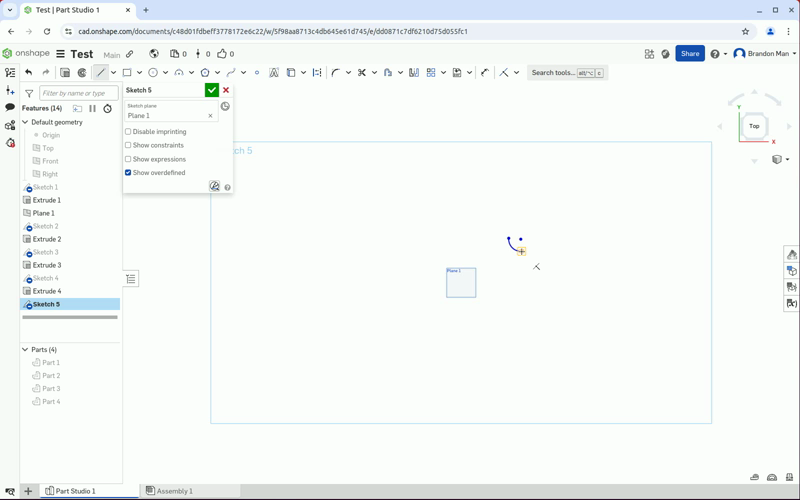
key_down(shift)
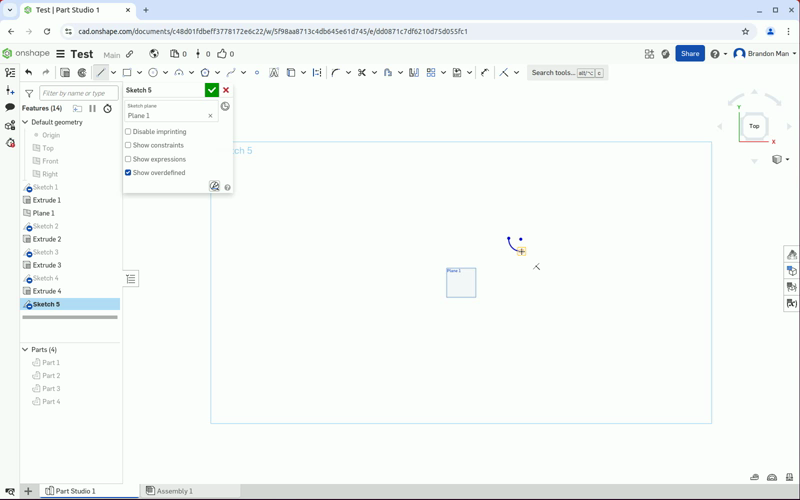
mouse_move(551, 251)
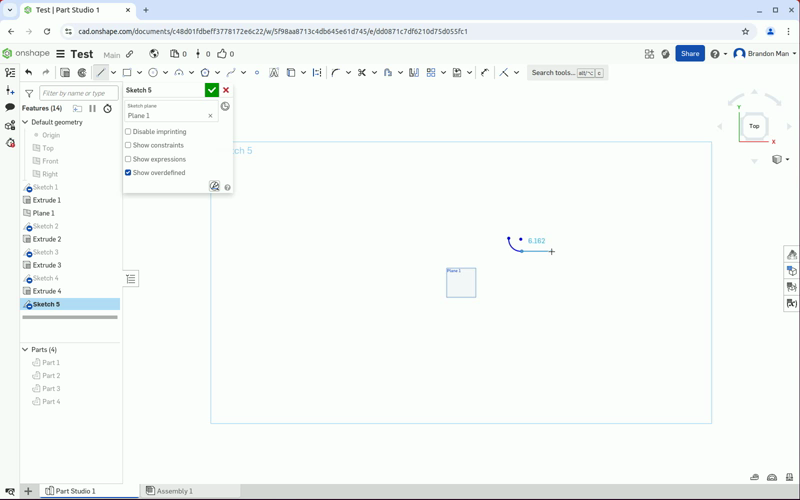
mouse_move(521, 238)
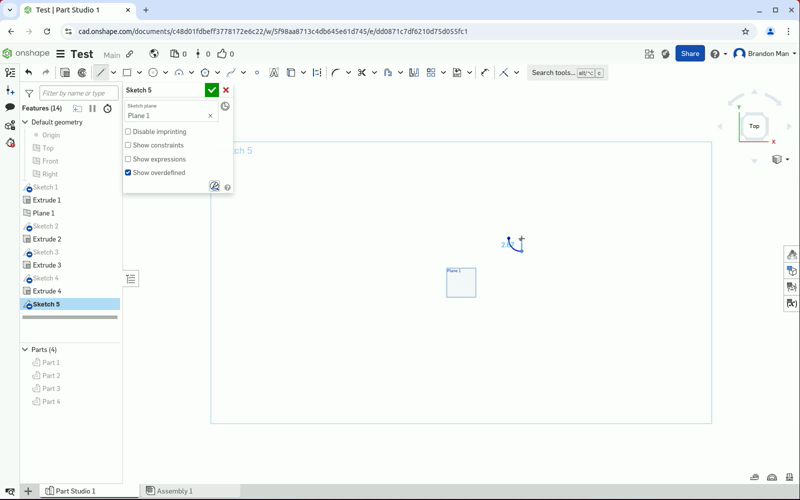
click(521, 238)
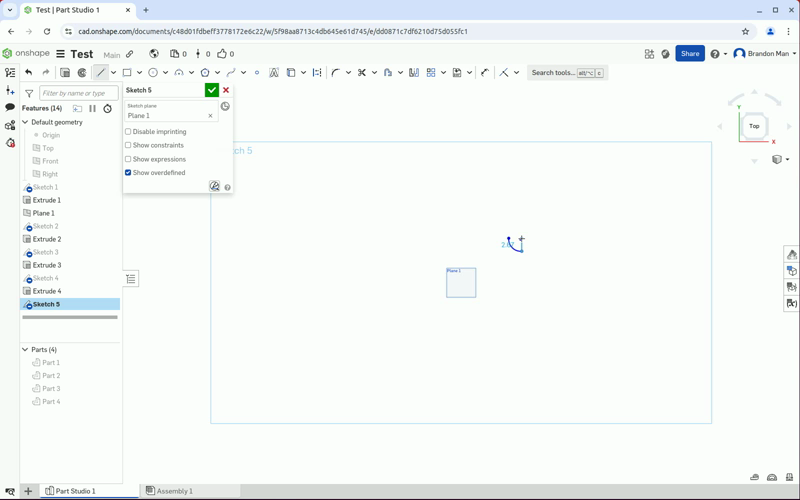
key_up(shift)
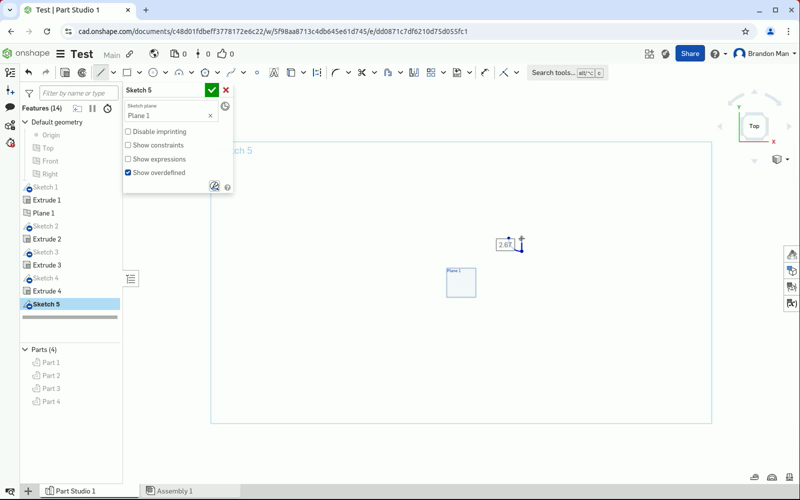
mouse_move(551, 238)
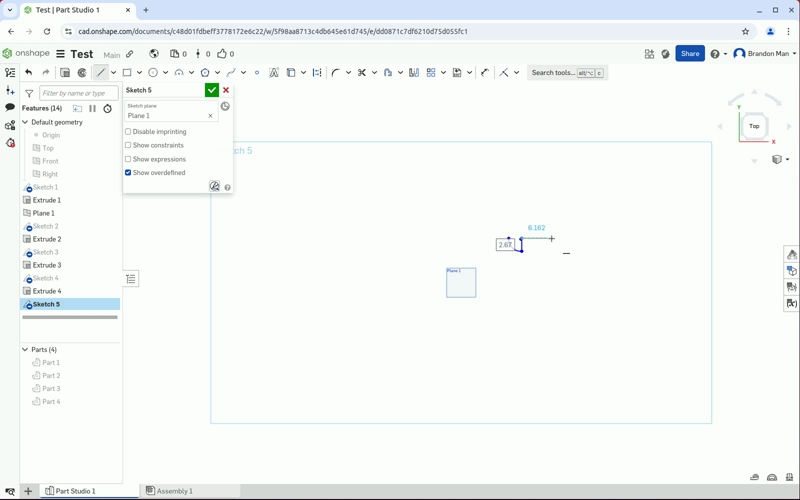
key_down(shift)
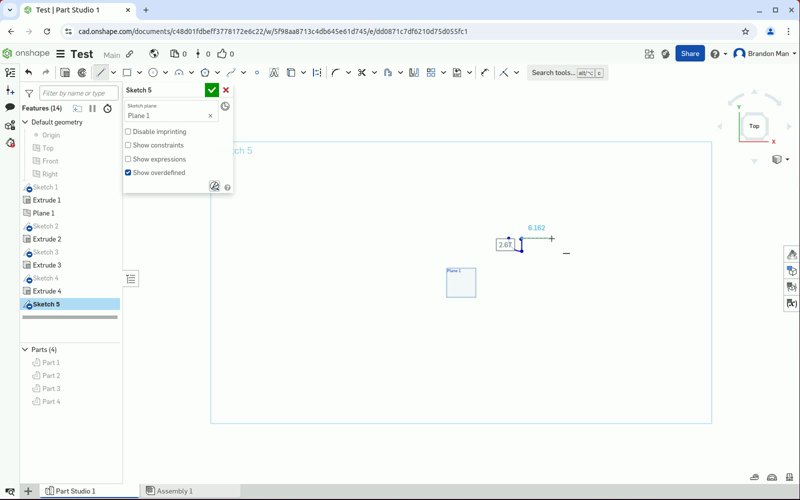
mouse_move(508, 238)
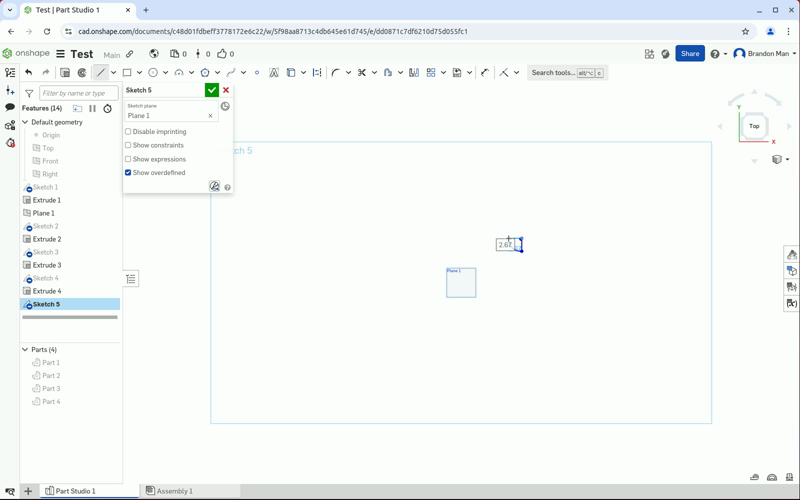
key_up(shift)
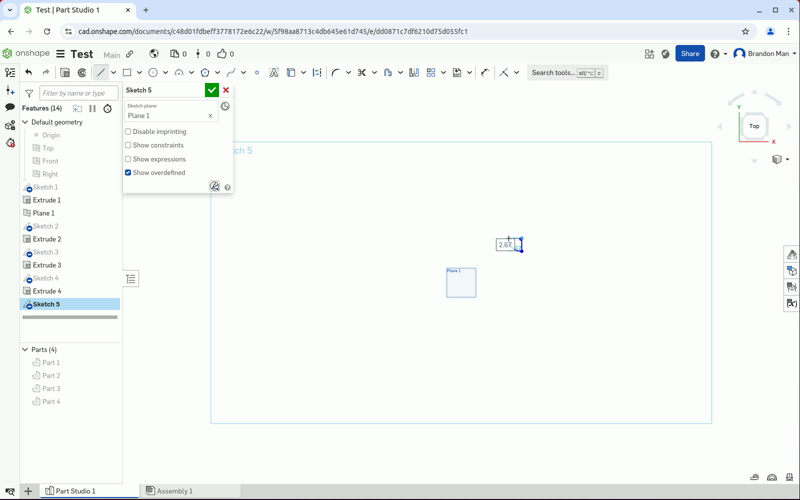
click(508, 238)
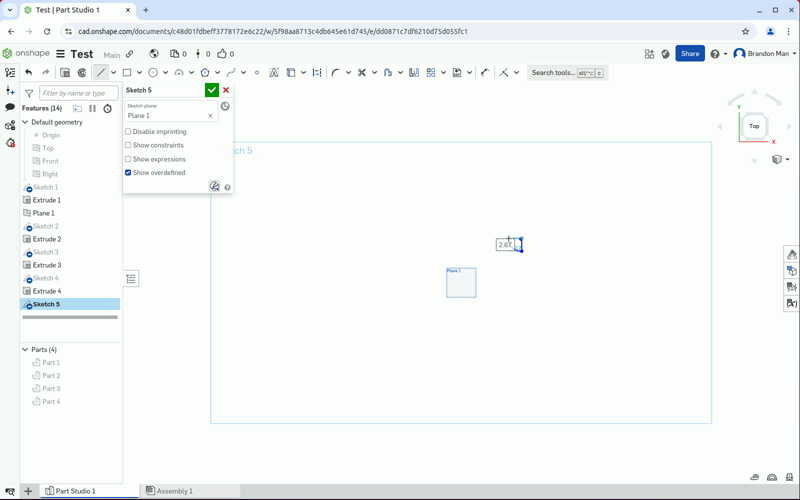
key(esc)
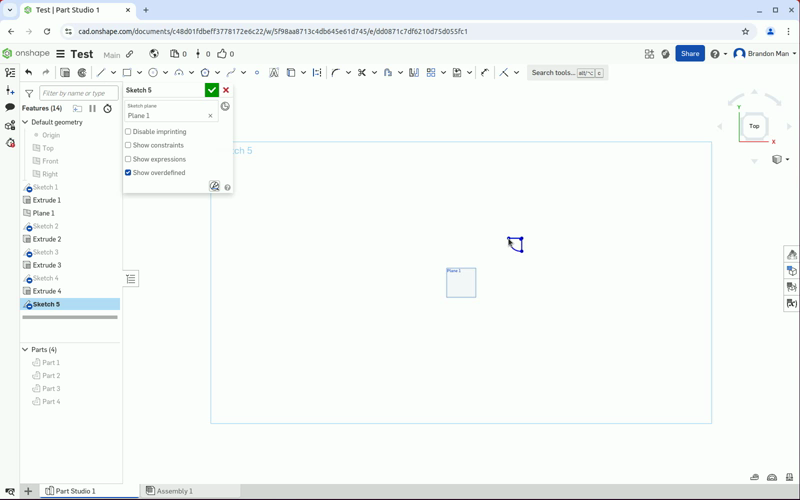
mouse_move(512, 246)
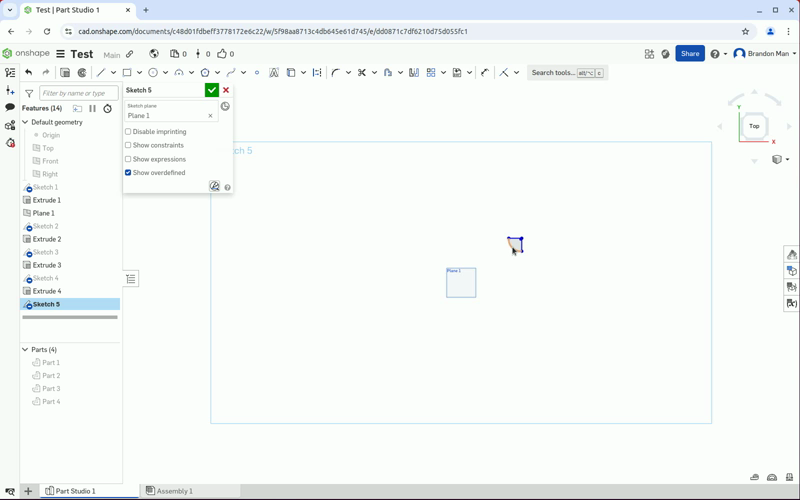
scroll(6)
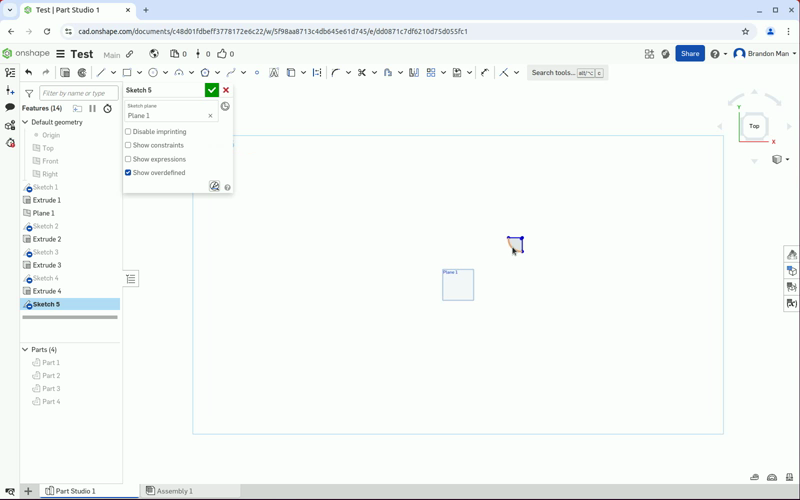
scroll(6)
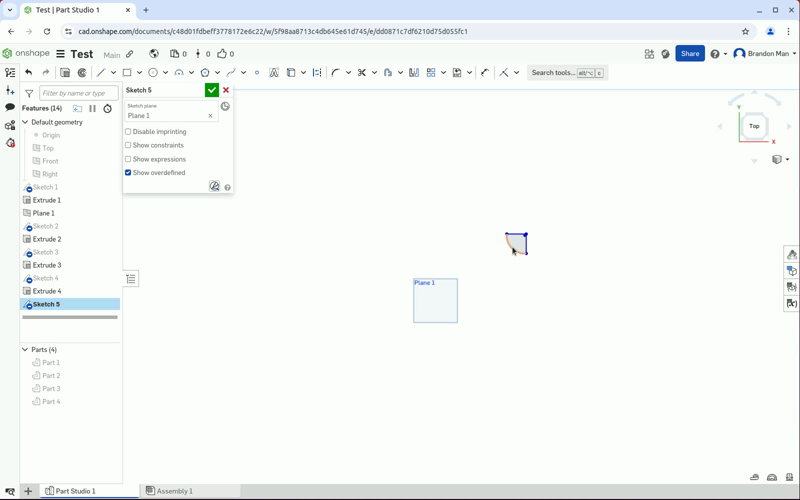
scroll(6)
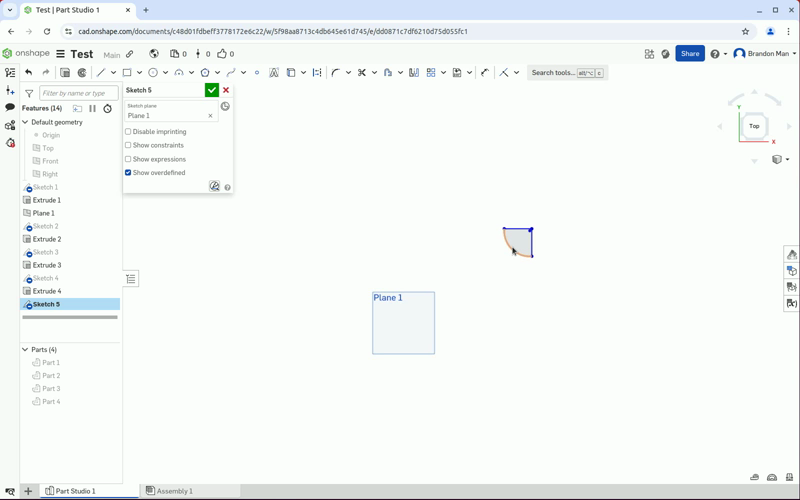
scroll(6)
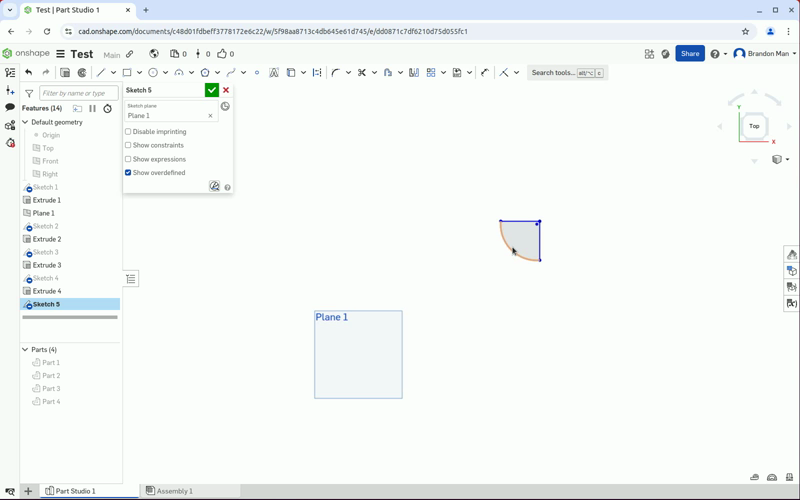
scroll(6)
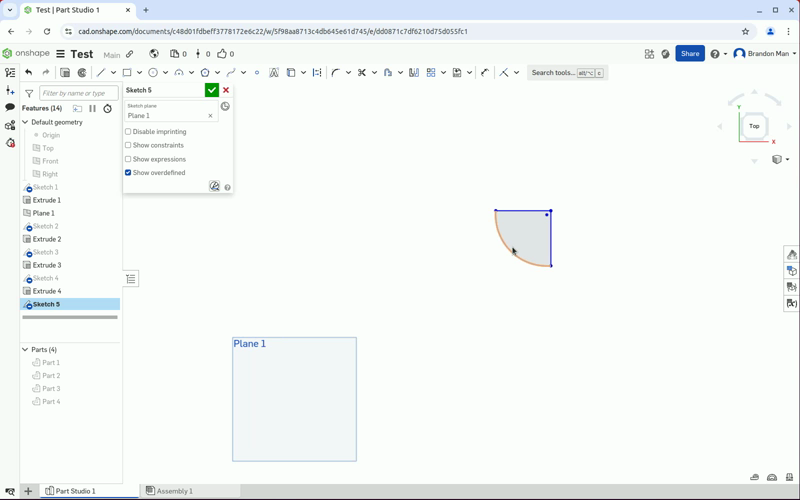
scroll(6)
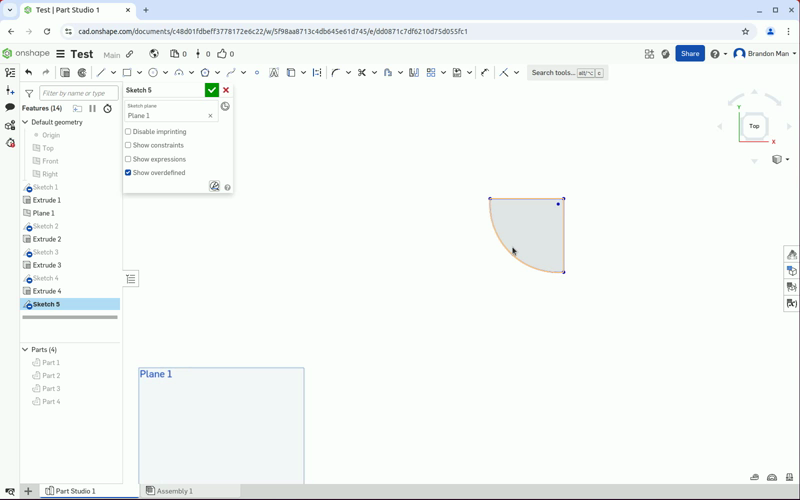
scroll(6)
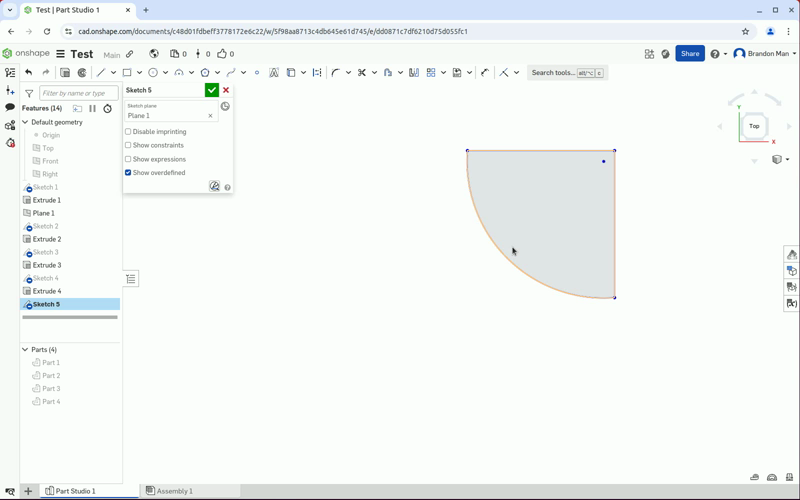
click(512, 246)
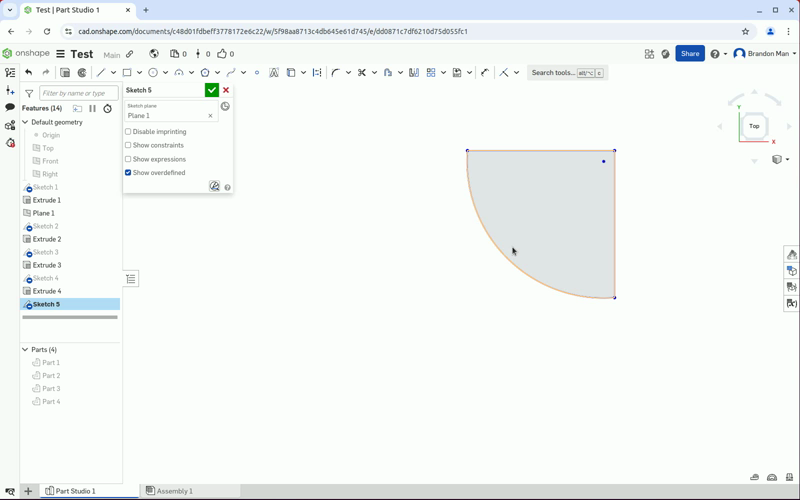
scroll(-6)
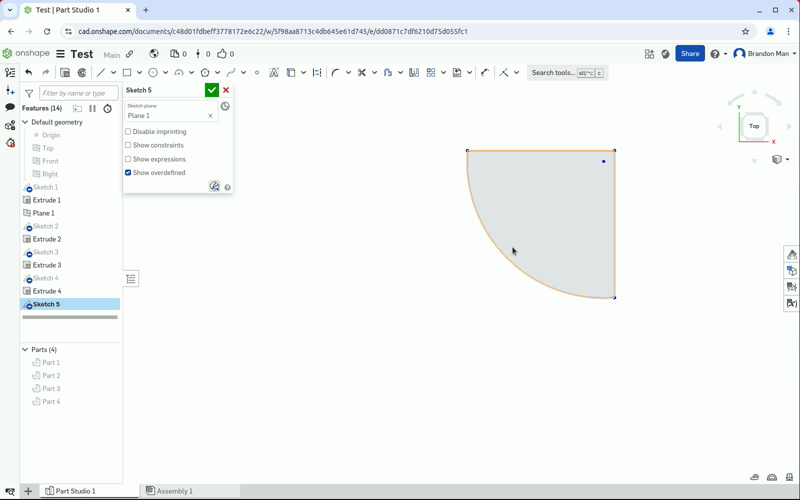
scroll(-6)
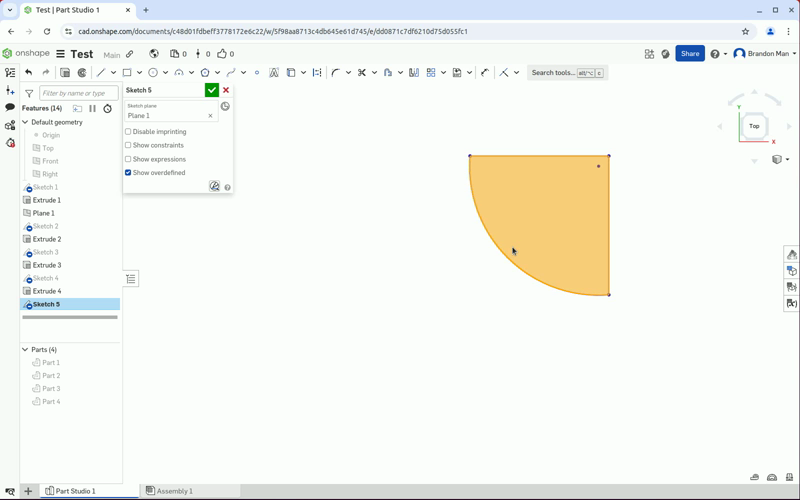
scroll(-6)
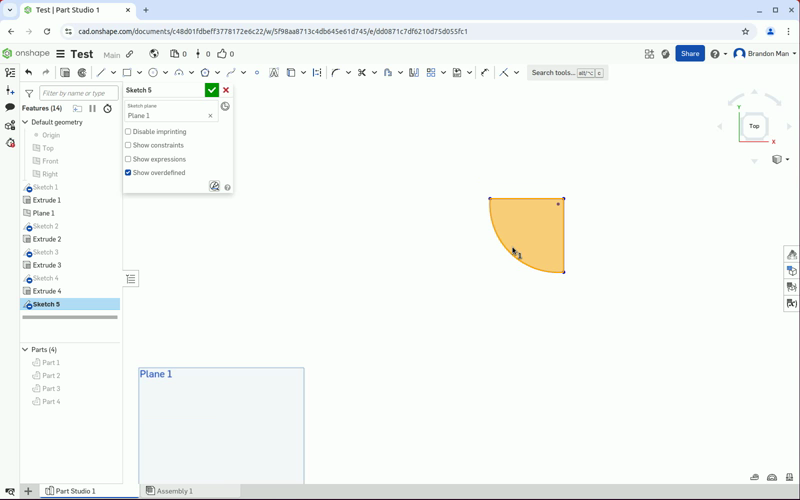
scroll(-6)
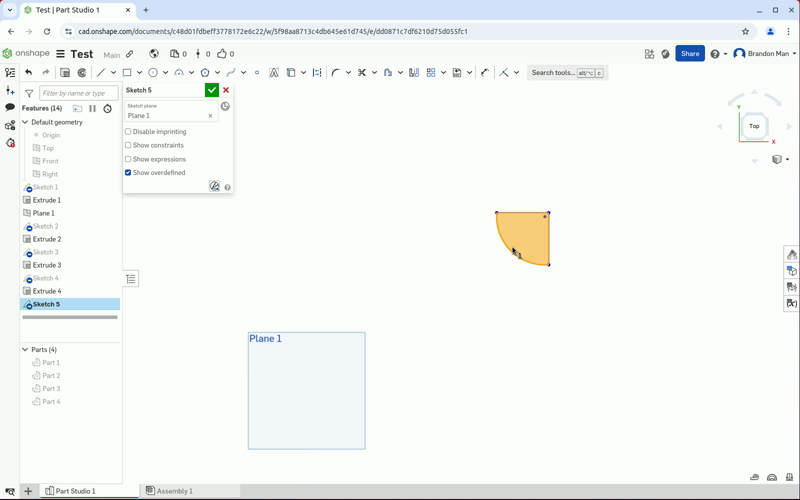
scroll(-6)
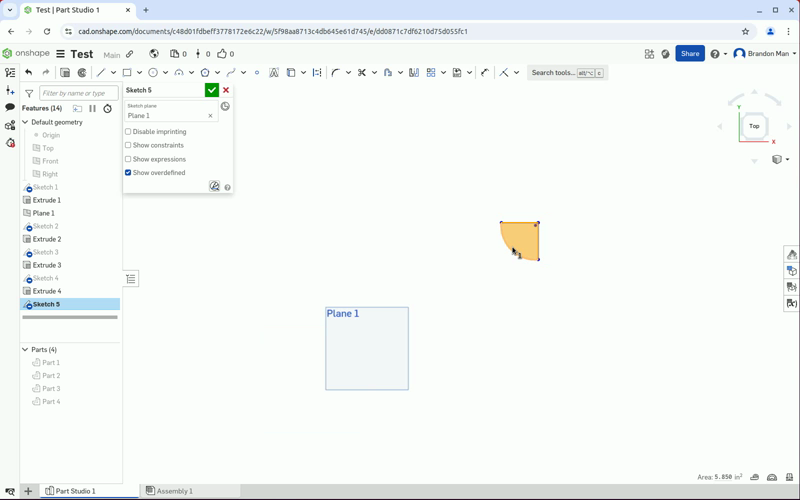
scroll(-6)
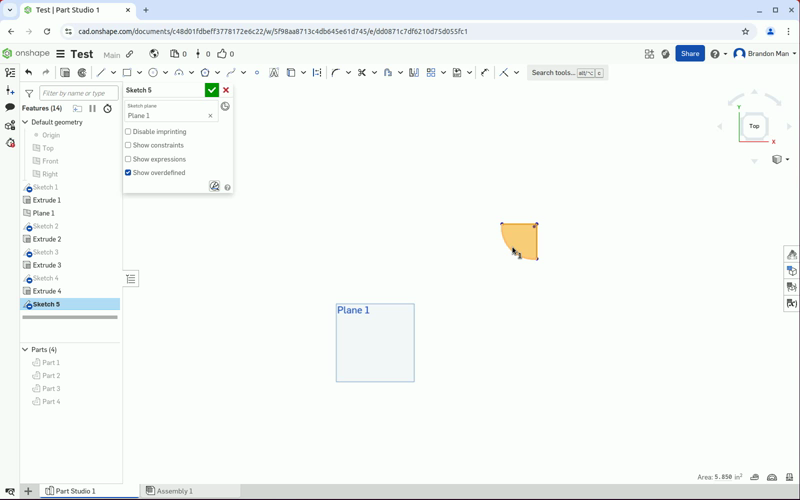
scroll(-6)
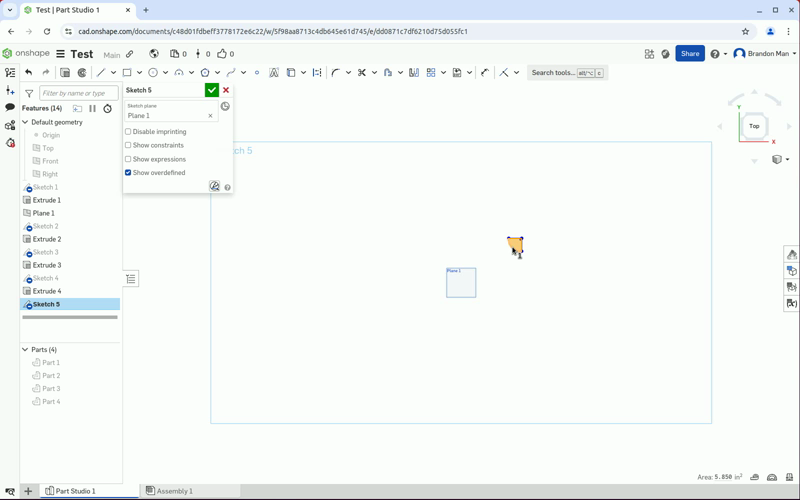
mouse_move(73, 352)
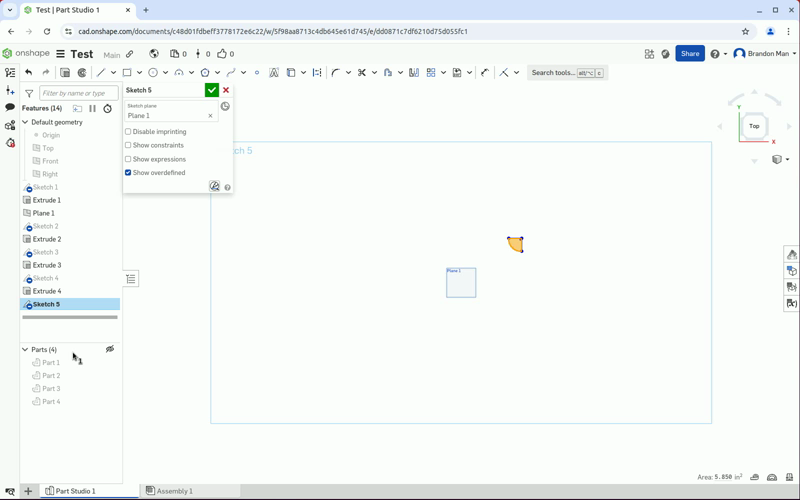
key(shift+y)
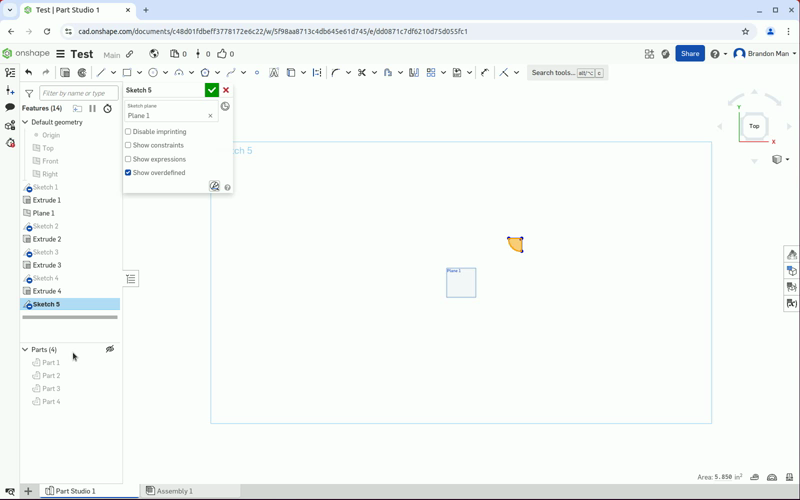
key(shift+e)
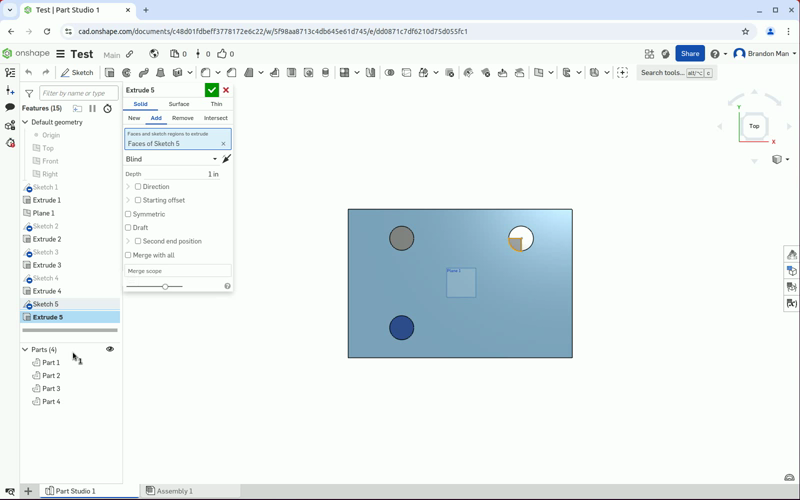
mouse_move(143, 106)
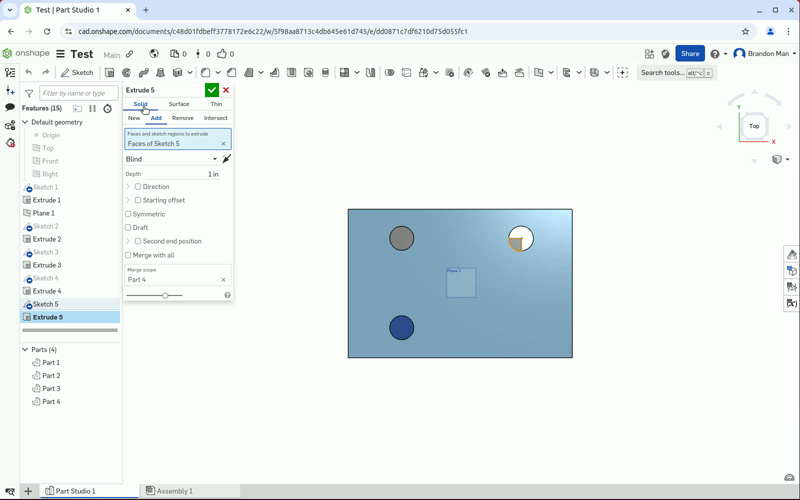
click(143, 106)
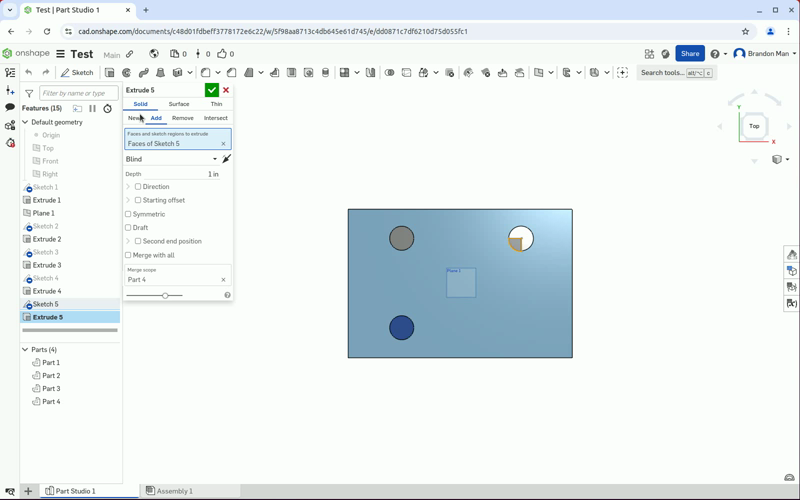
mouse_move(137, 120)
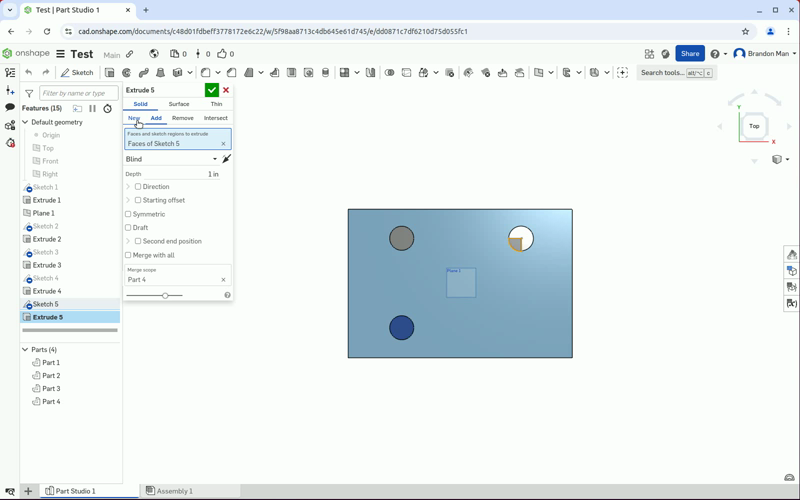
click(137, 120)
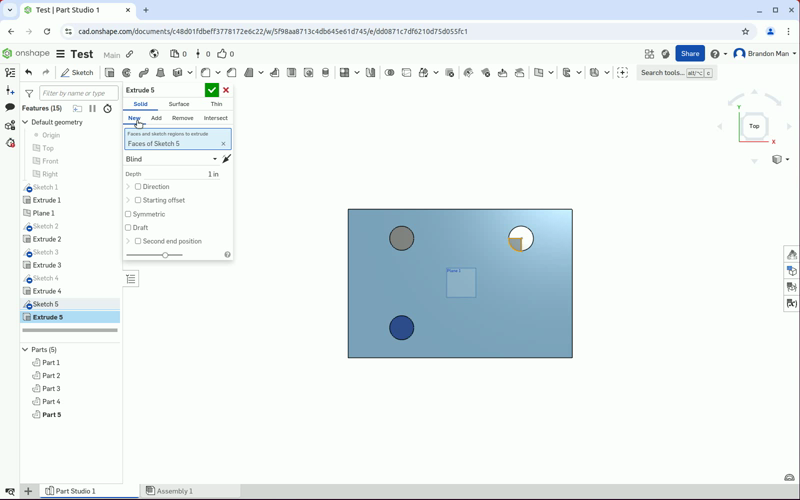
key(tab, 4)
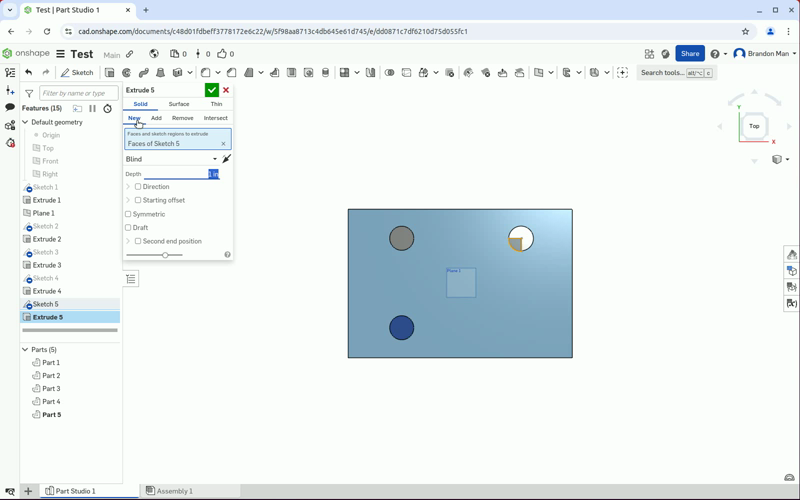
text(15.405)
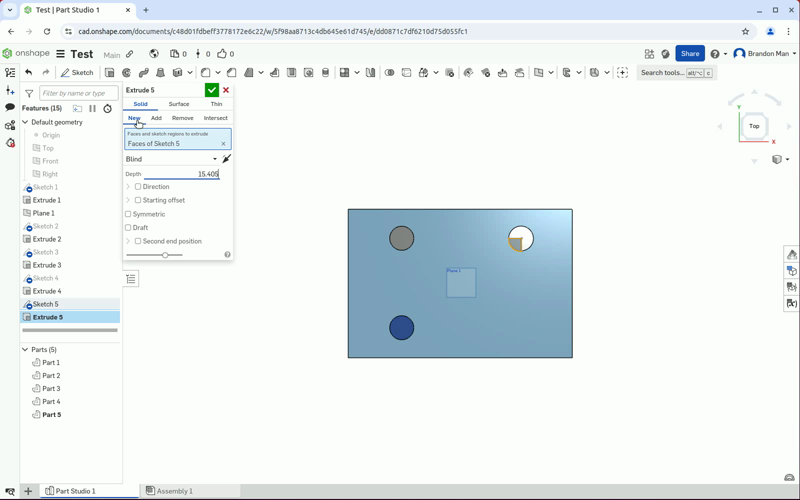
key(enter)
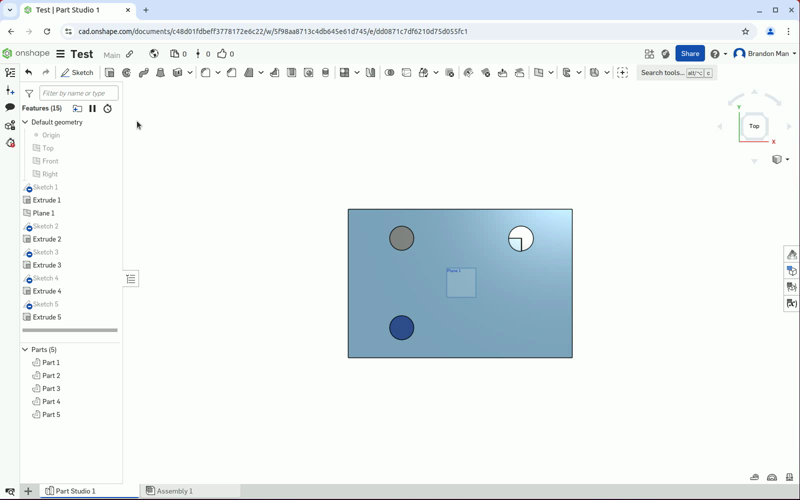
key(shift+h)
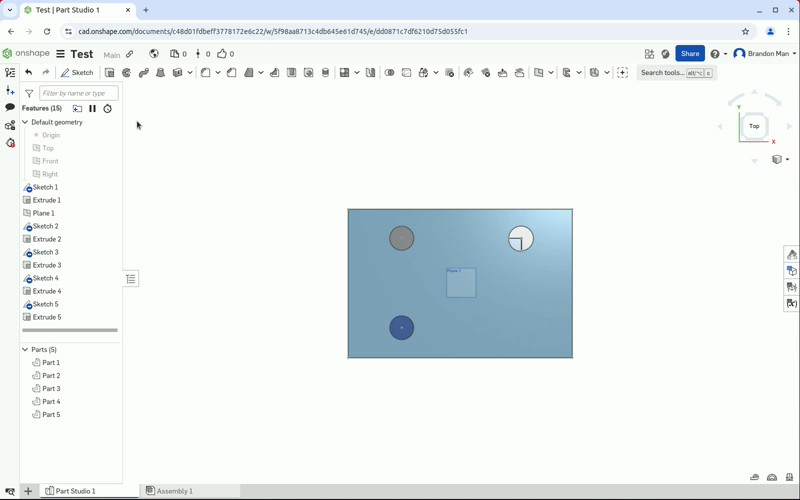
key(shift+h)
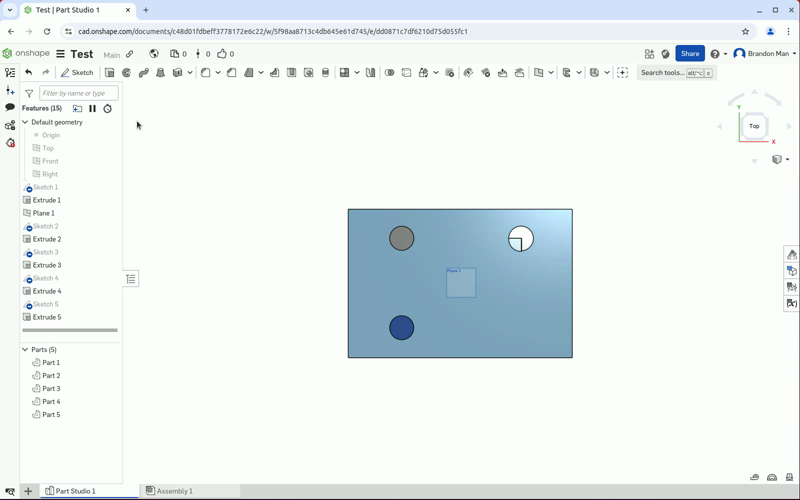
mouse_move(73, 189)
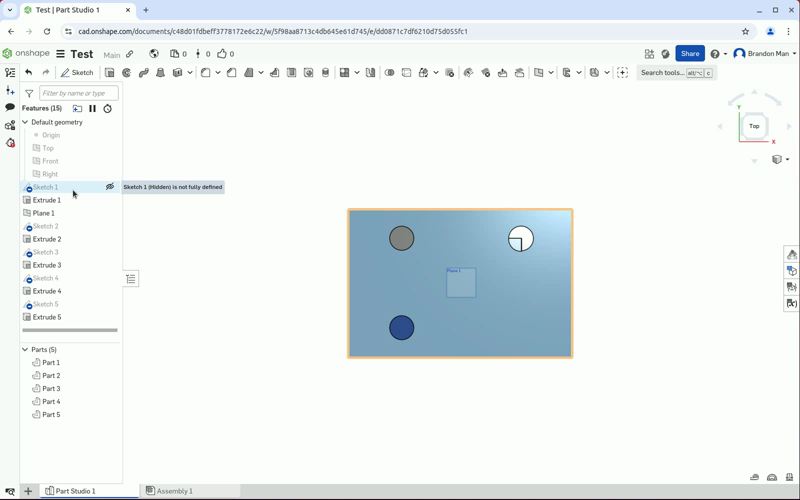
click(73, 189)
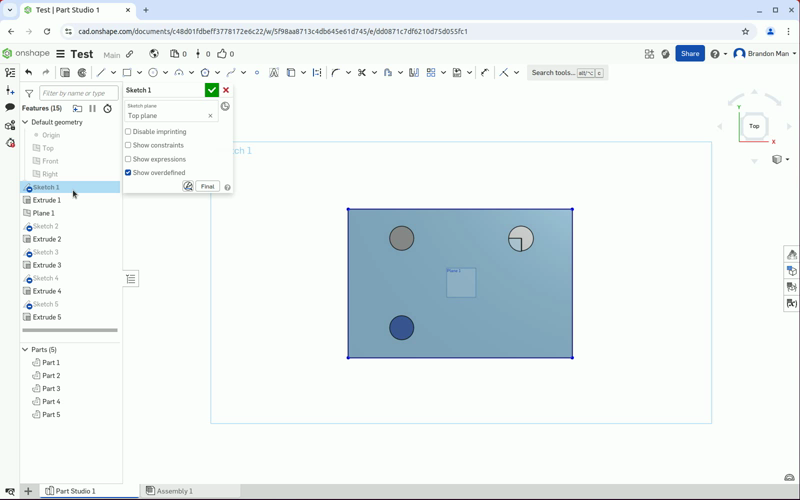
mouse_move(229, 92)
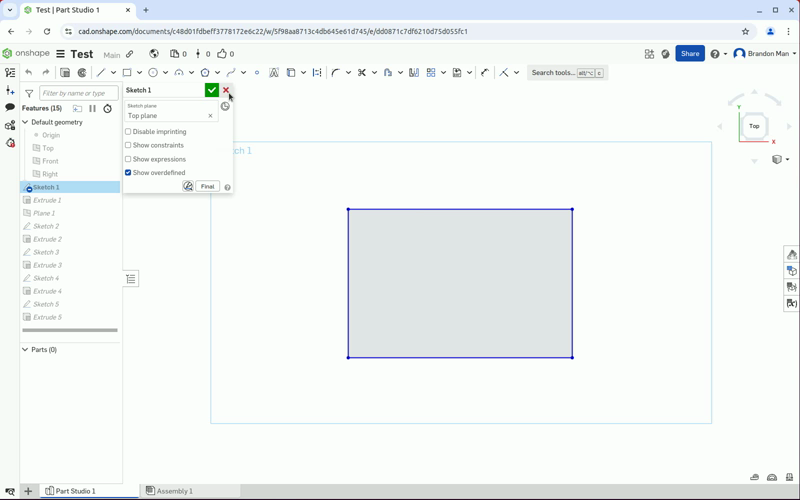
click(229, 92)
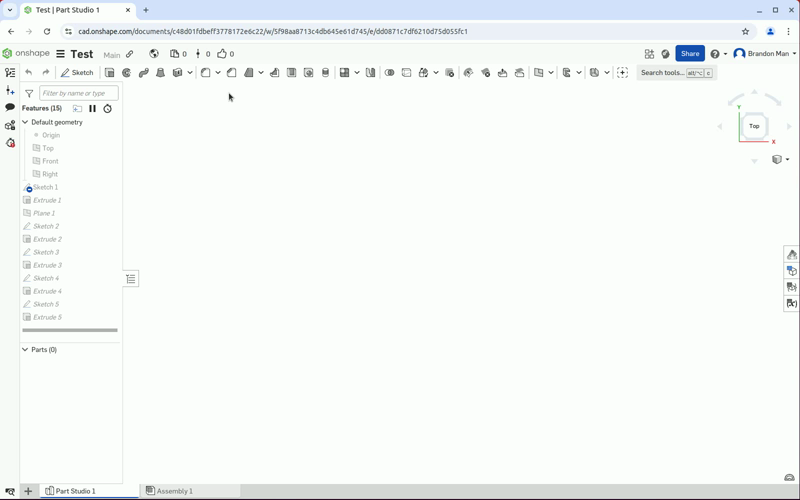
key(shift+s)
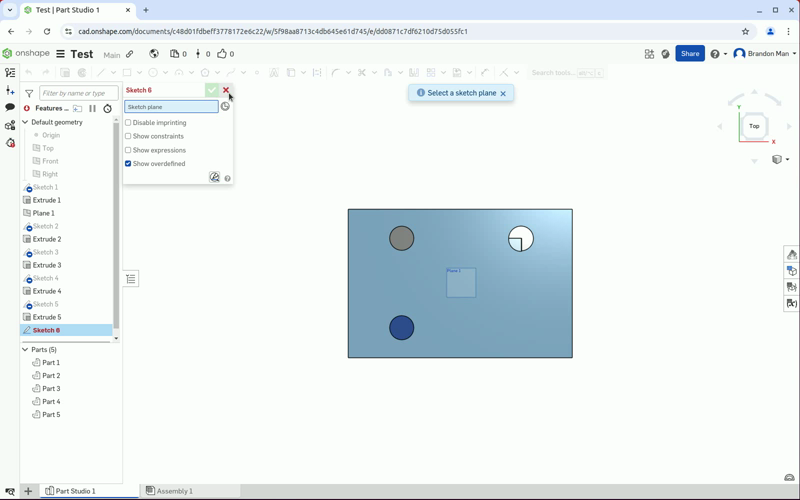
mouse_move(69, 215)
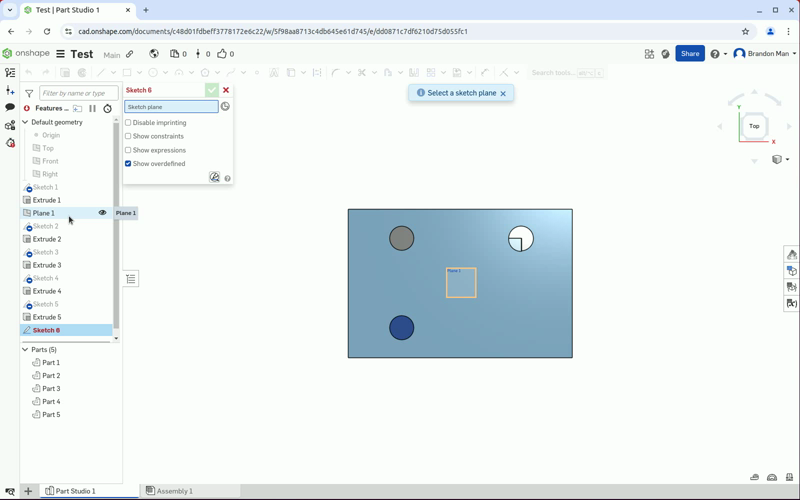
click(69, 215)
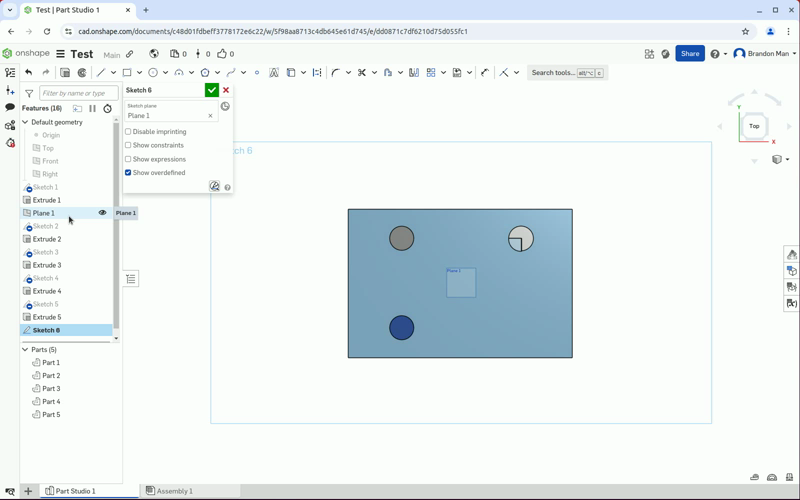
mouse_move(73, 352)
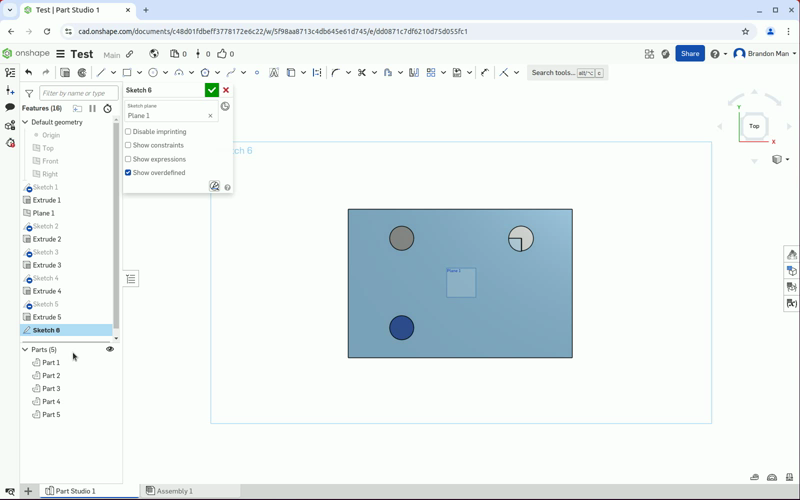
key(y)
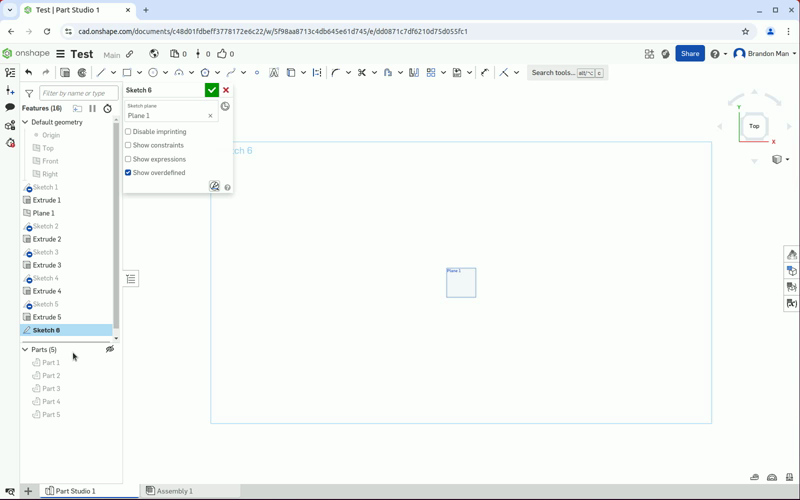
key(a)
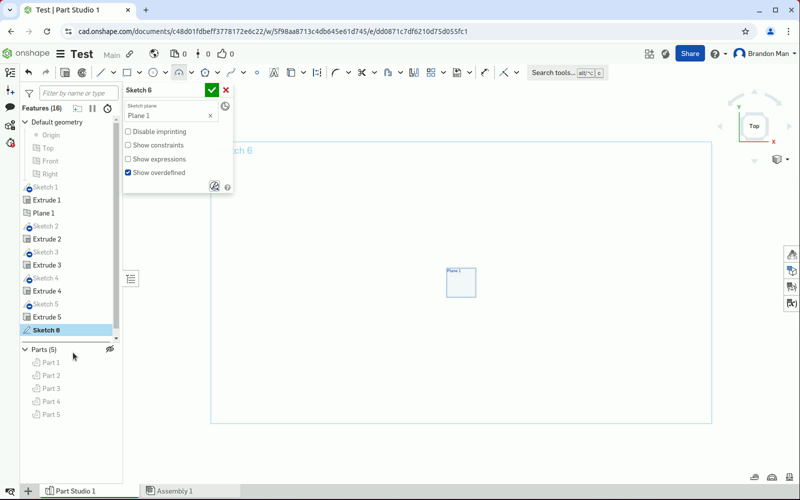
key_down(shift)
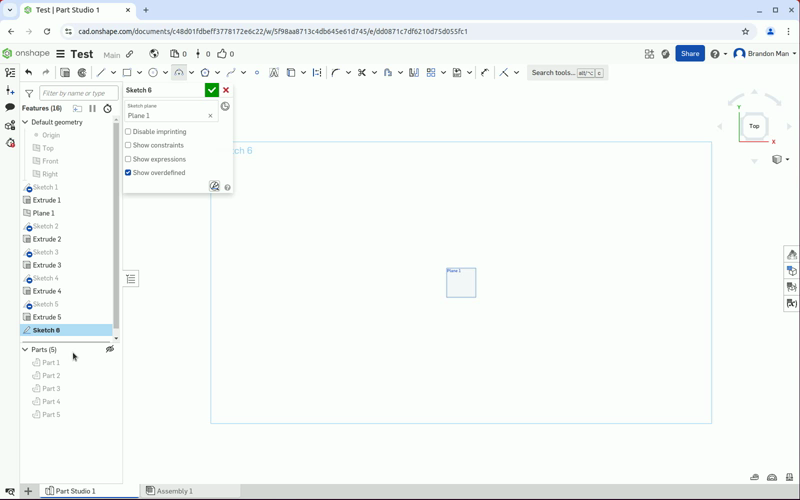
mouse_move(508, 327)
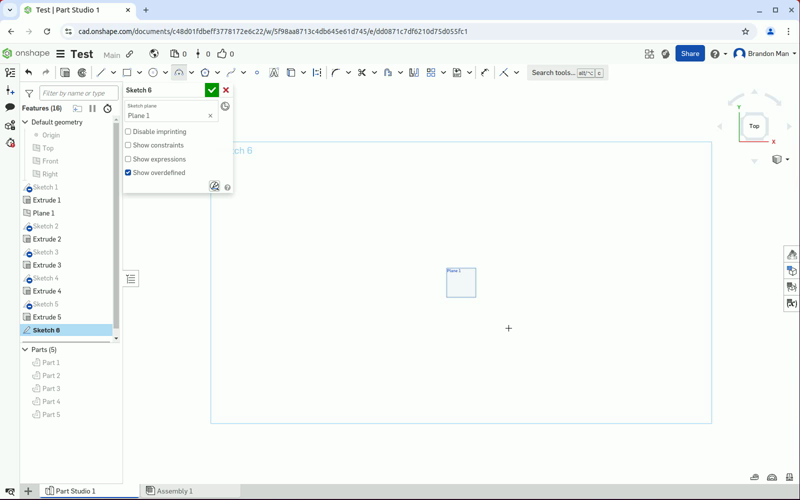
click(508, 327)
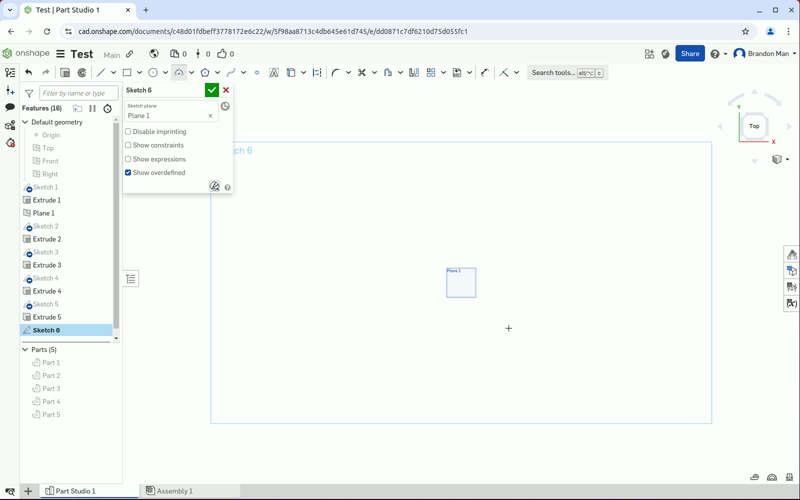
key_up(shift)
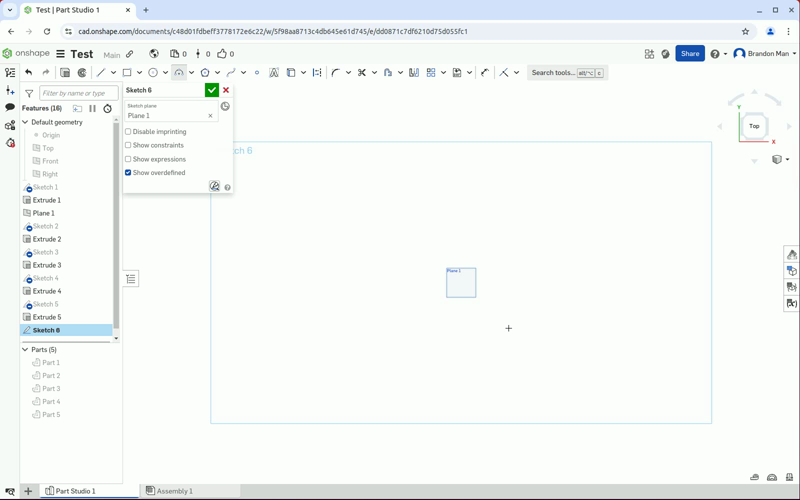
key_down(shift)
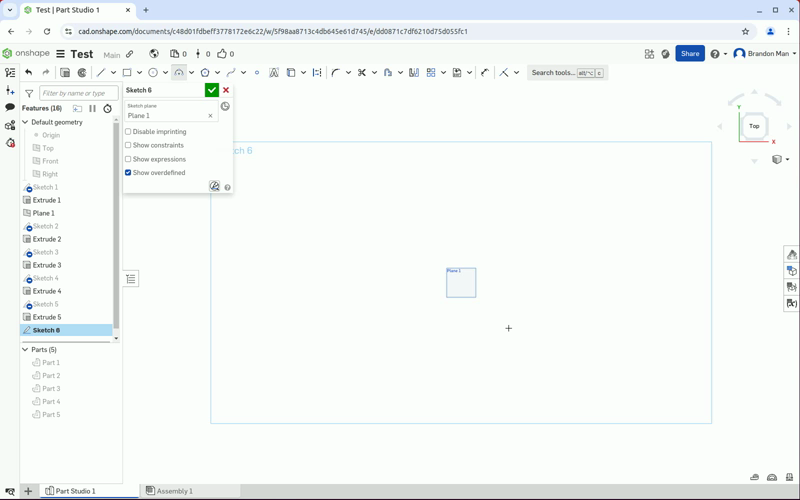
mouse_move(521, 315)
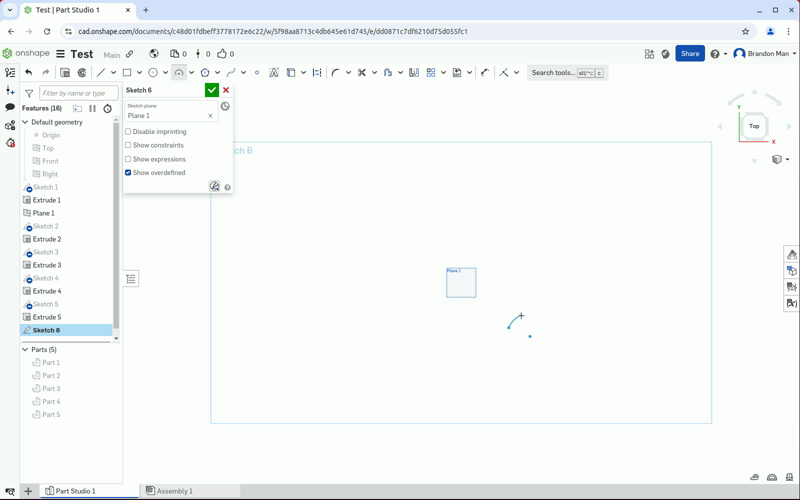
click(521, 315)
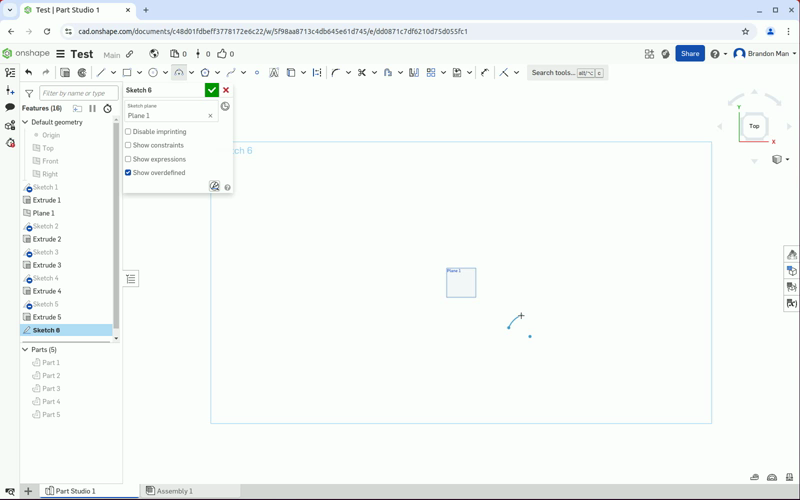
mouse_move(529, 336)
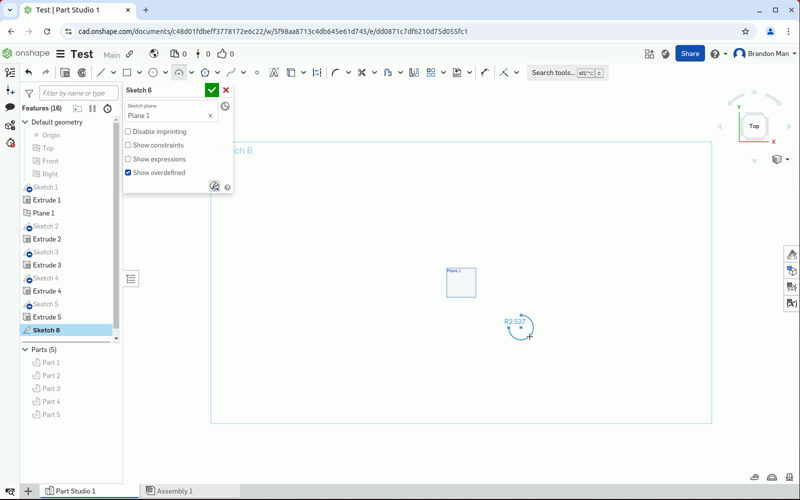
click(529, 336)
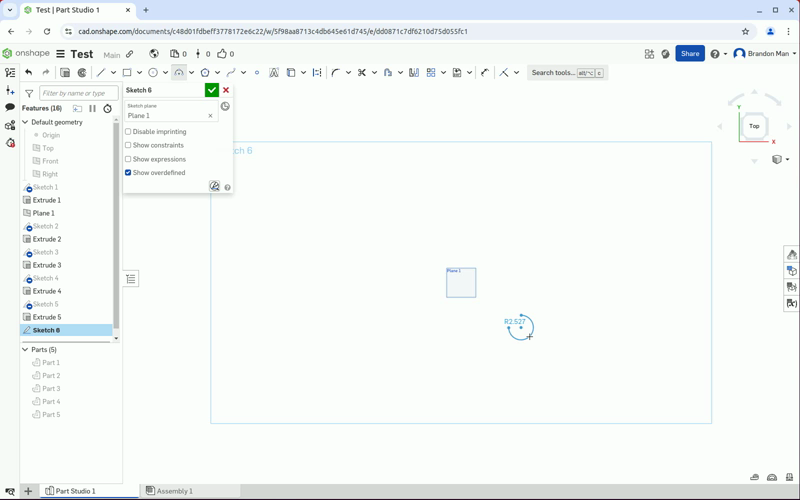
key_up(shift)
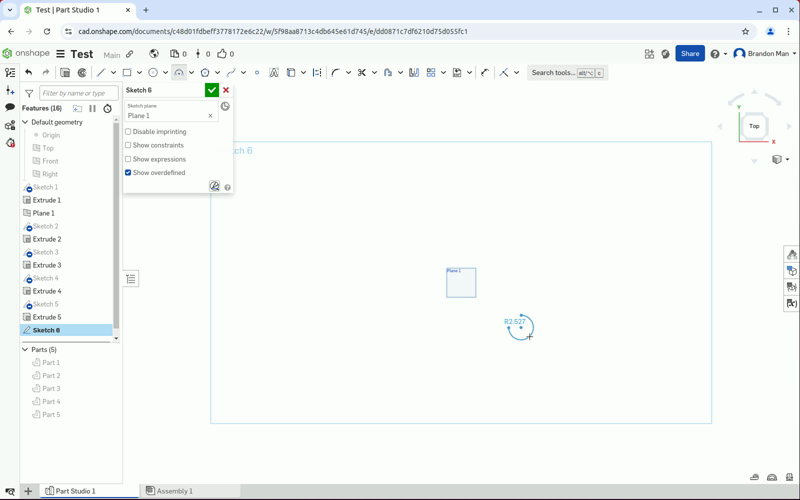
key(esc)
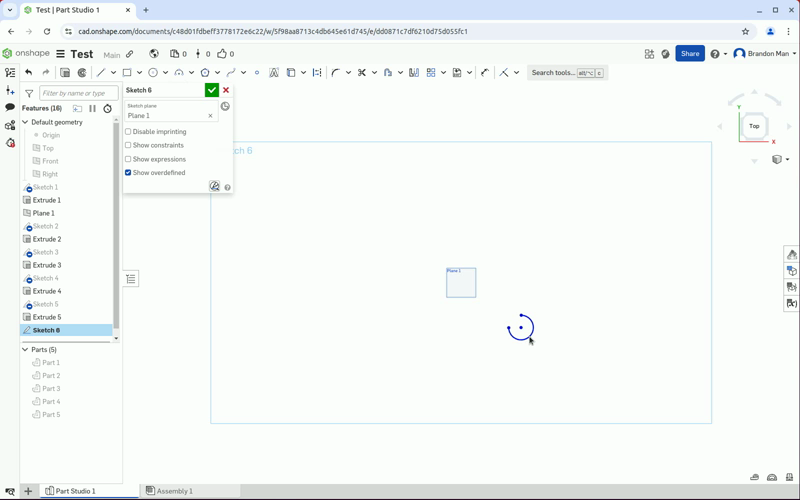
key(l)
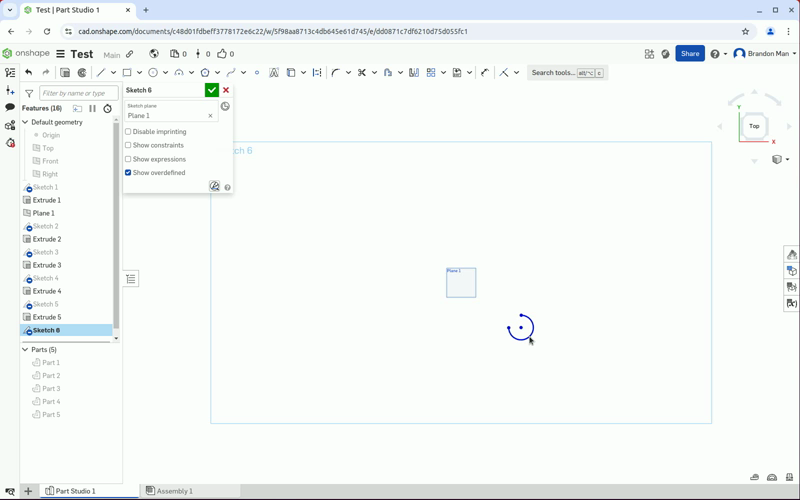
mouse_move(521, 315)
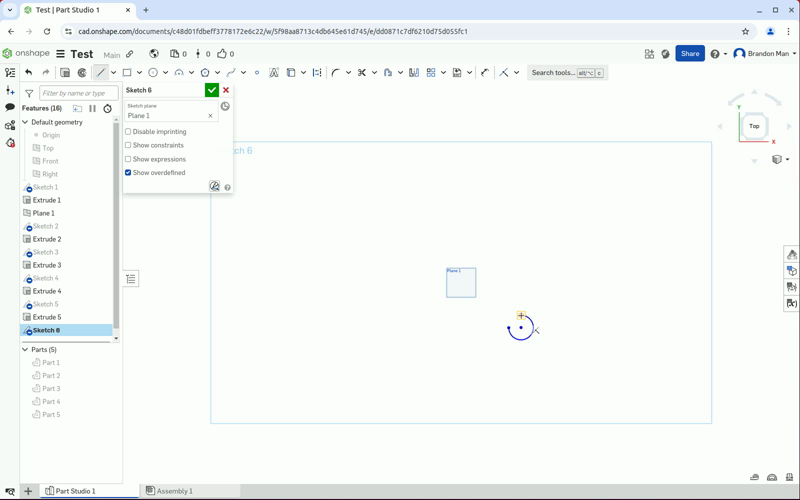
click(521, 315)
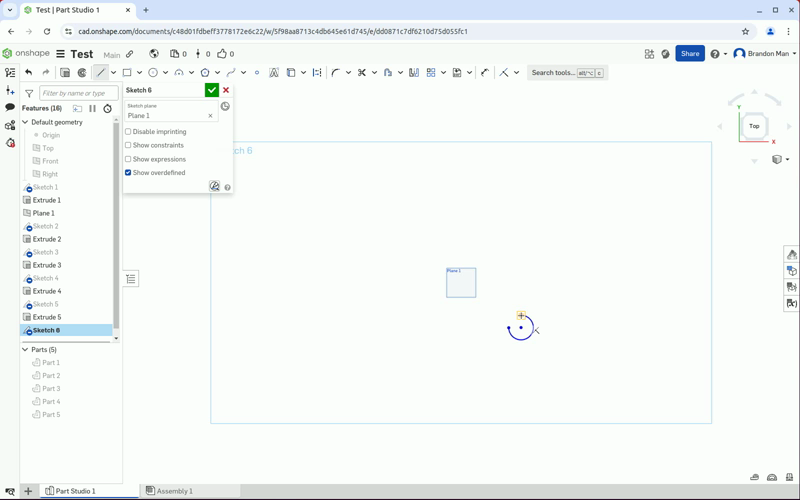
key_down(shift)
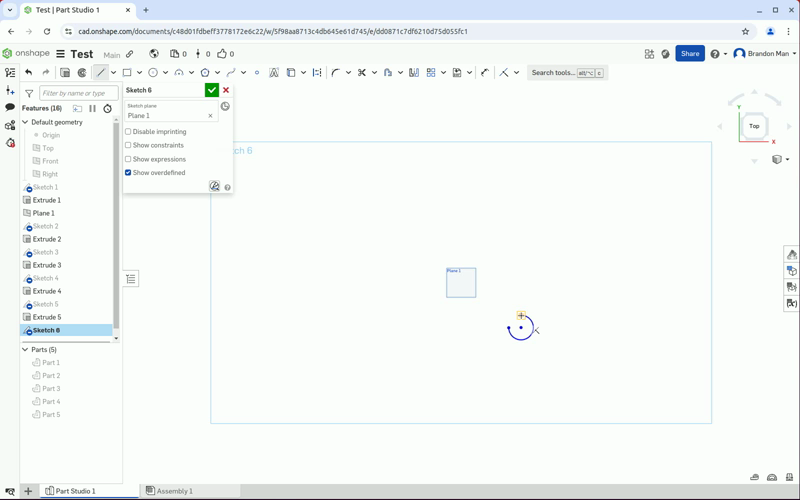
mouse_move(551, 315)
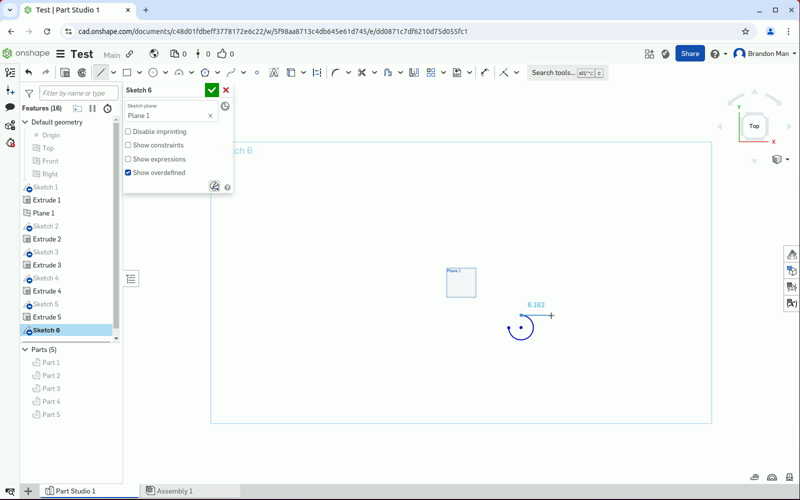
mouse_move(521, 327)
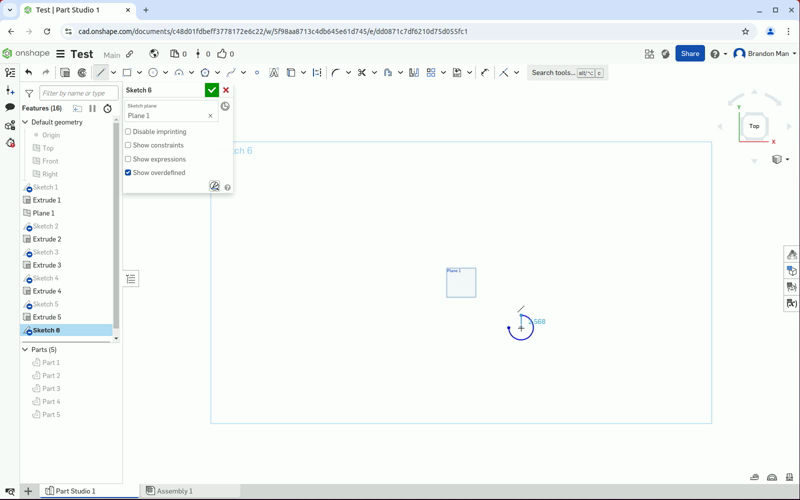
click(521, 327)
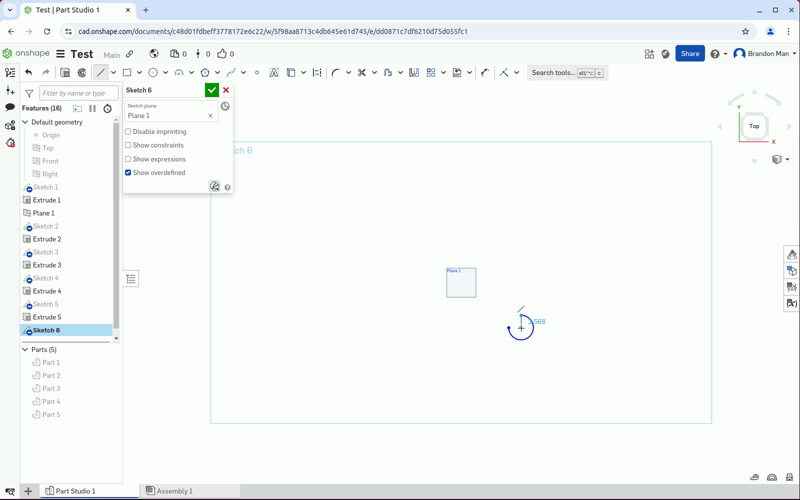
key_up(shift)
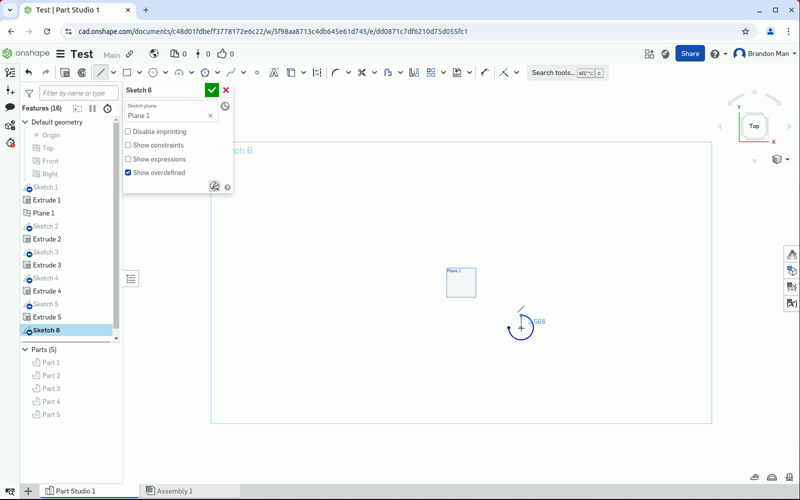
mouse_move(551, 327)
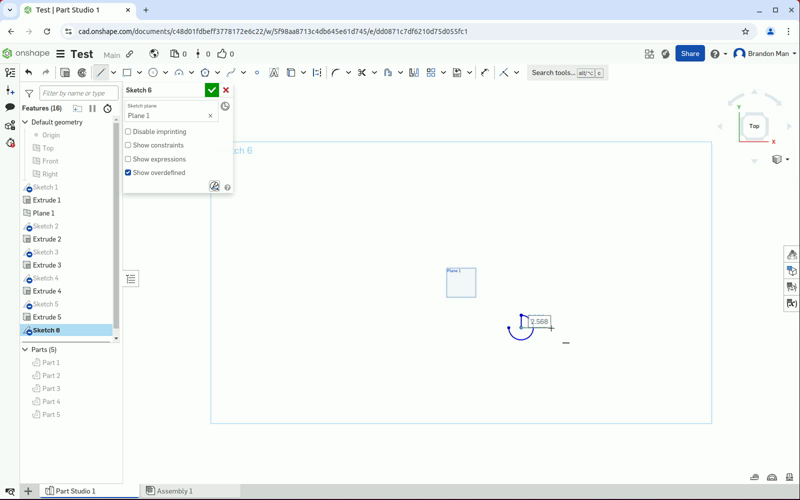
key_down(shift)
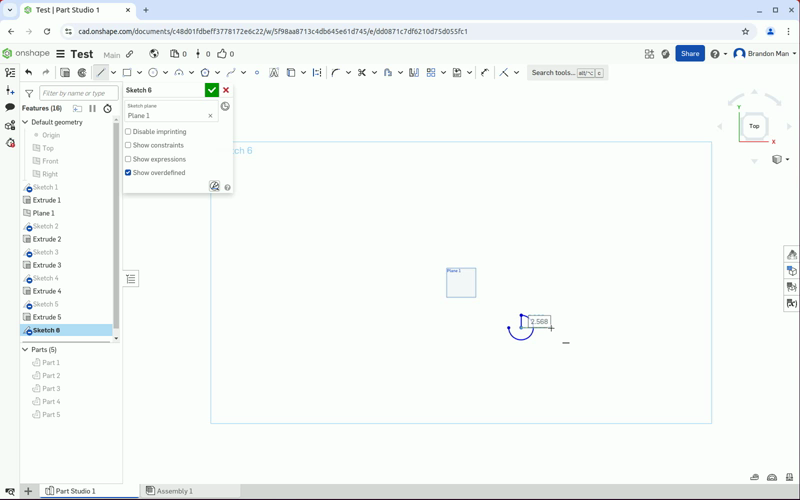
mouse_move(508, 327)
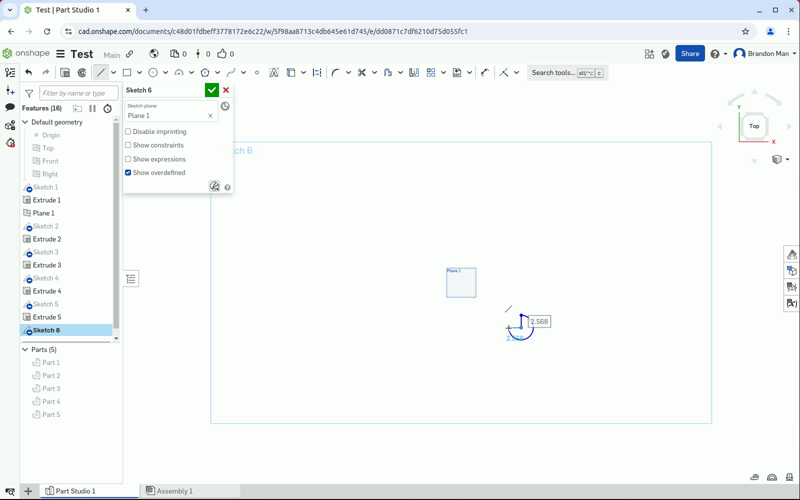
key_up(shift)
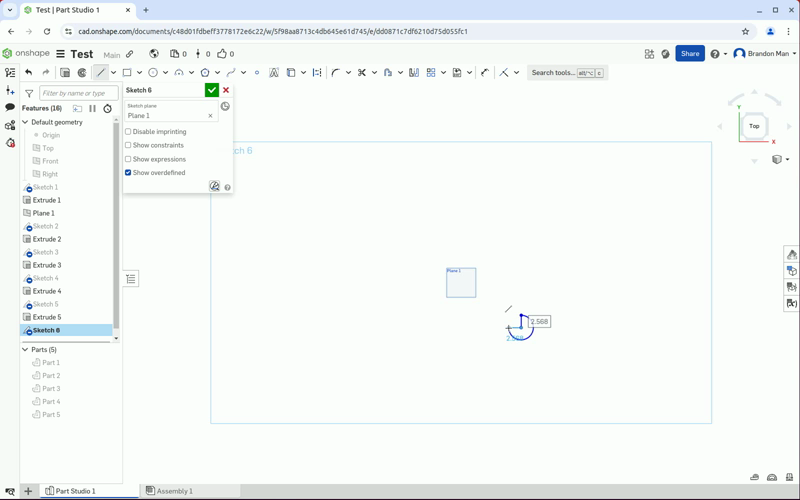
click(508, 327)
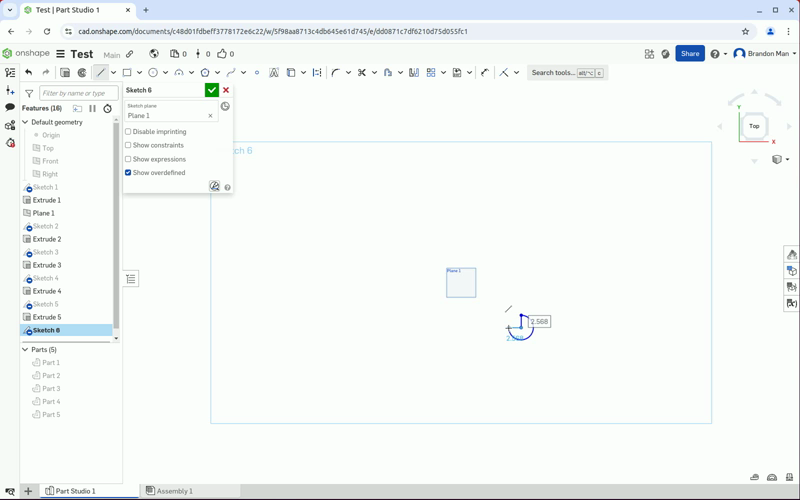
key(esc)
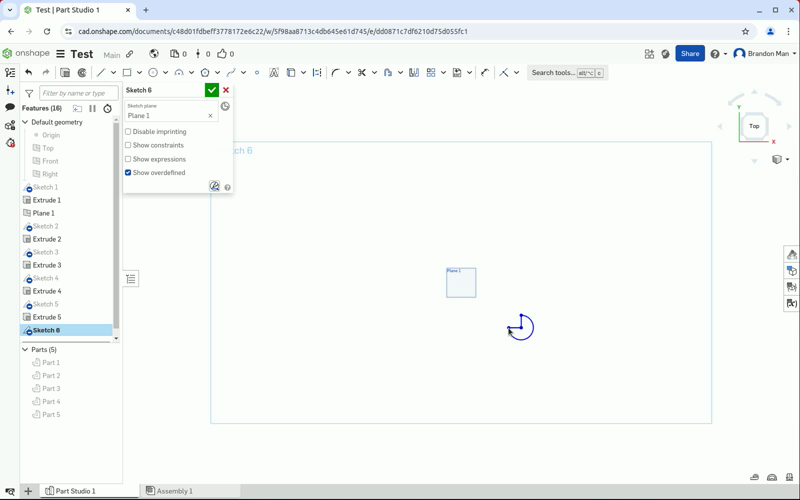
mouse_move(511, 333)
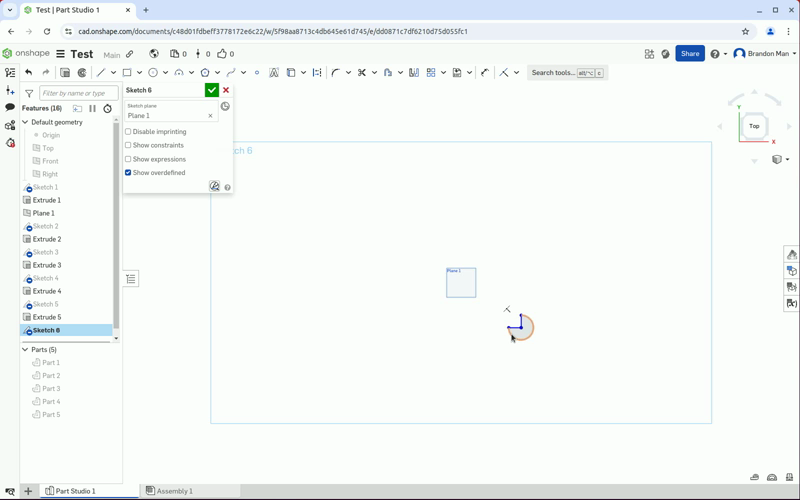
scroll(6)
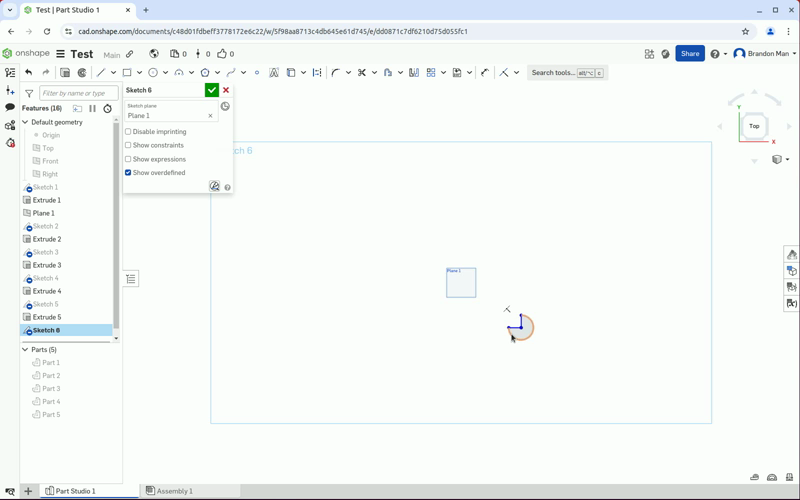
scroll(6)
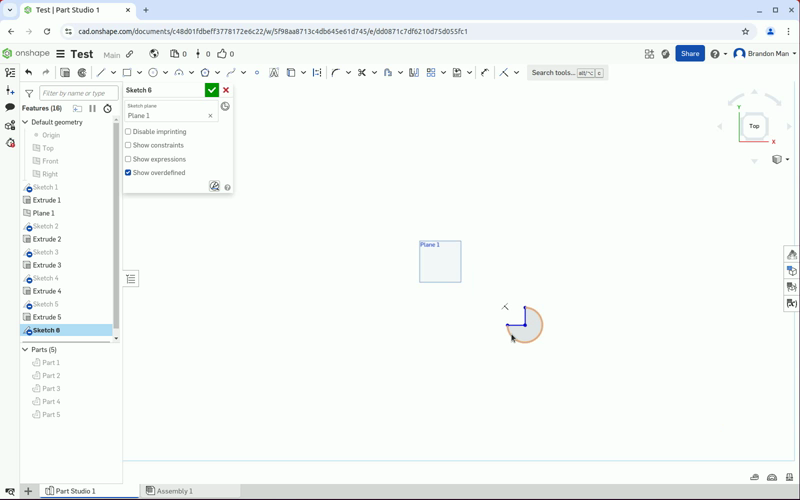
scroll(6)
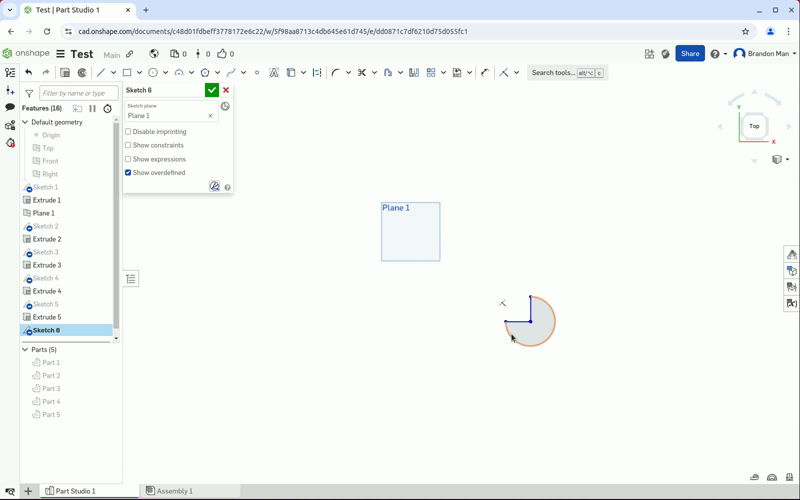
scroll(6)
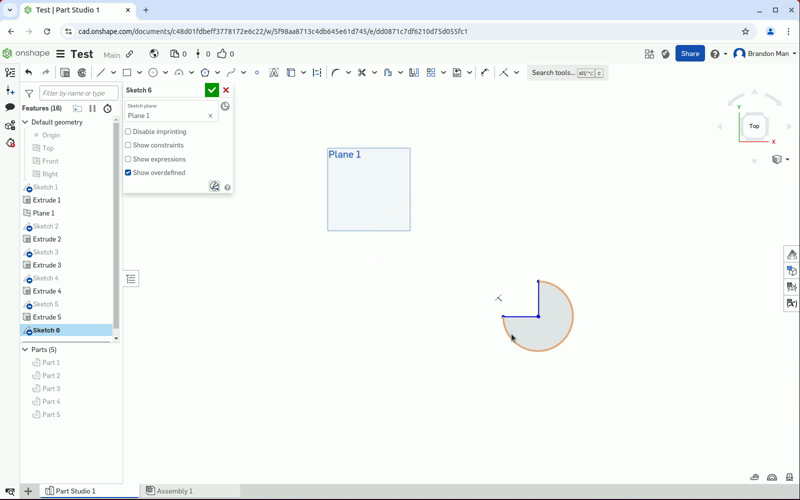
scroll(6)
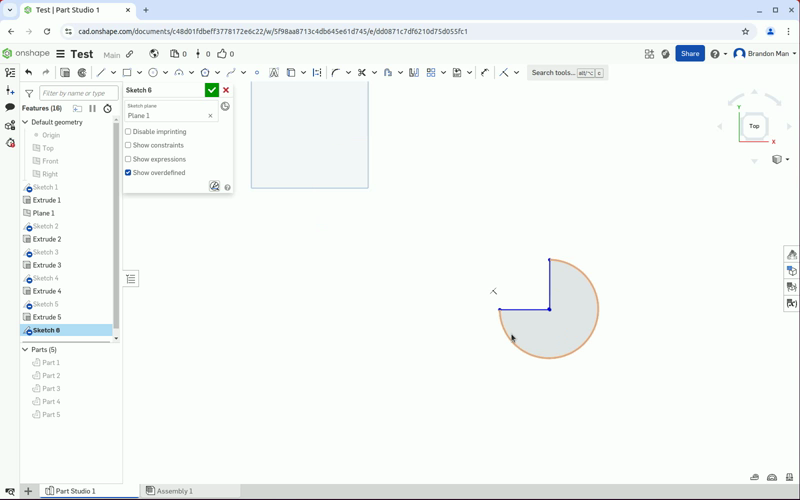
scroll(6)
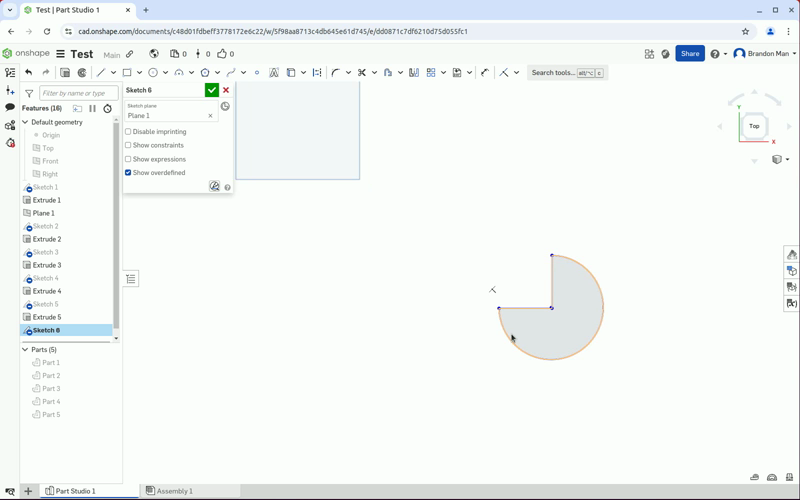
scroll(6)
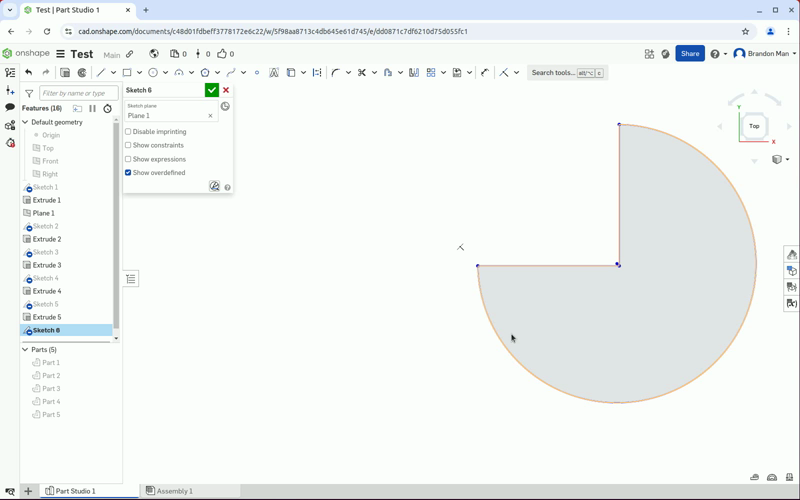
click(511, 333)
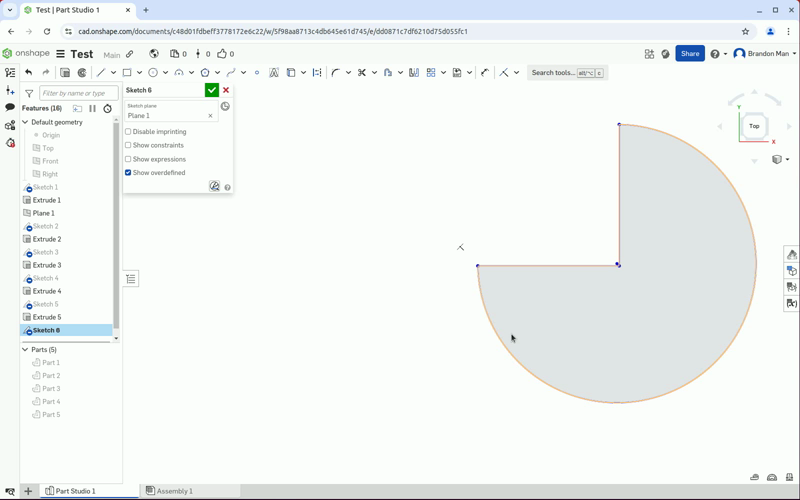
scroll(-6)
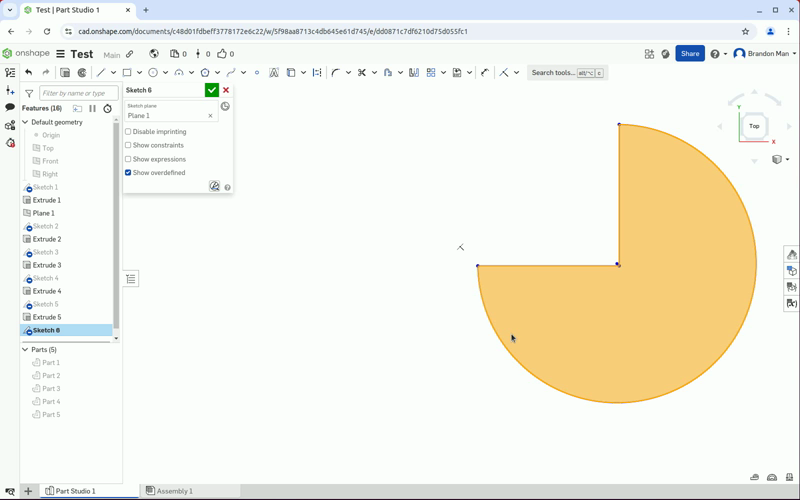
scroll(-6)
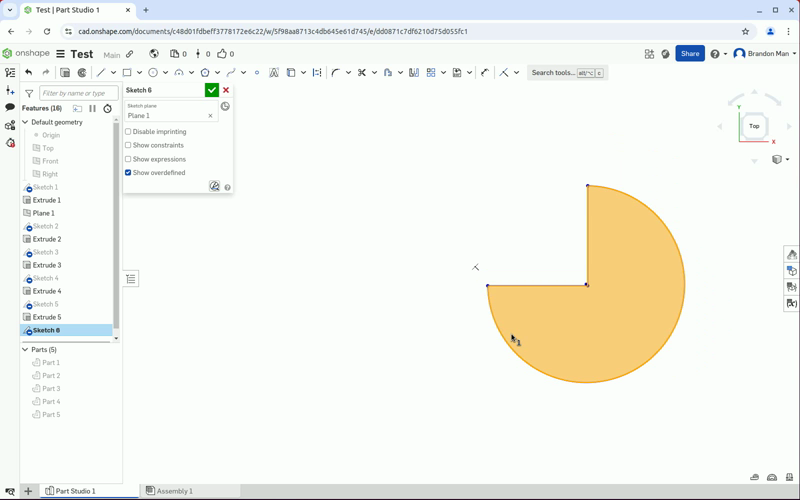
scroll(-6)
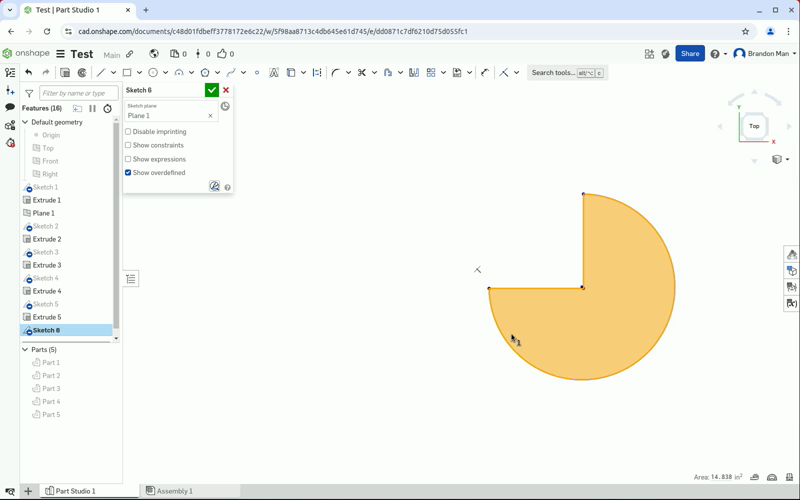
scroll(-6)
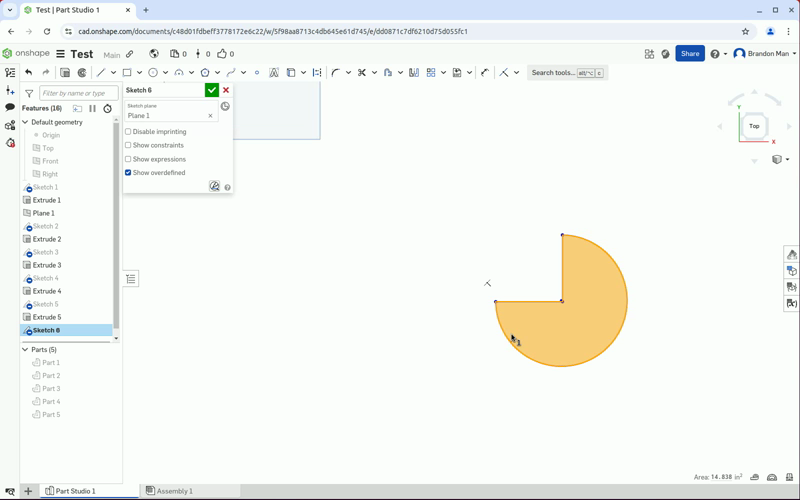
scroll(-6)
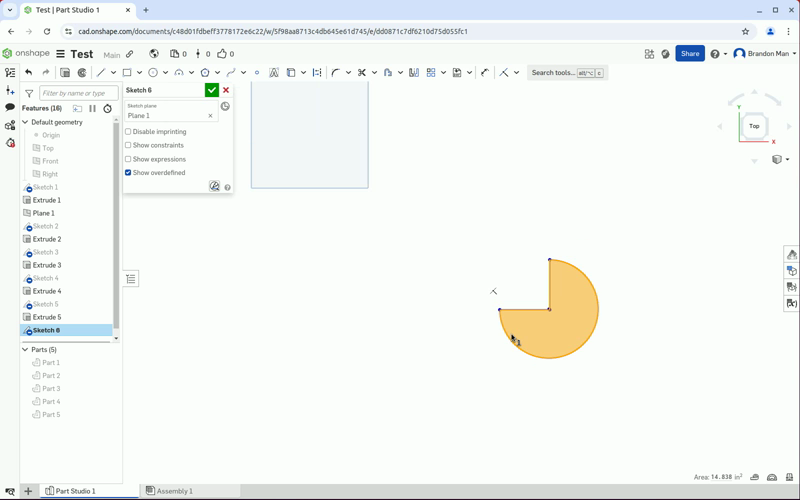
scroll(-6)
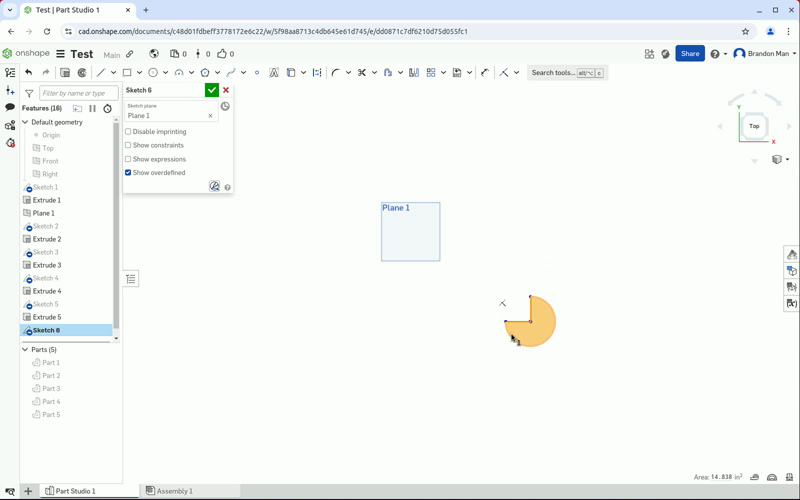
scroll(-6)
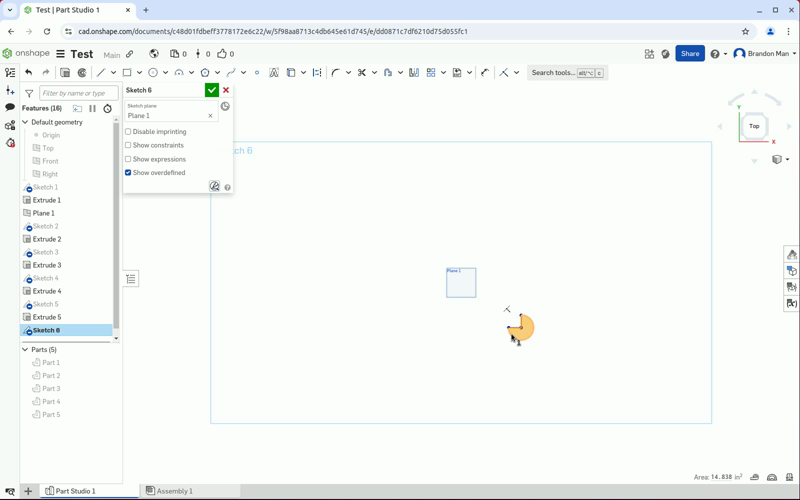
mouse_move(73, 352)
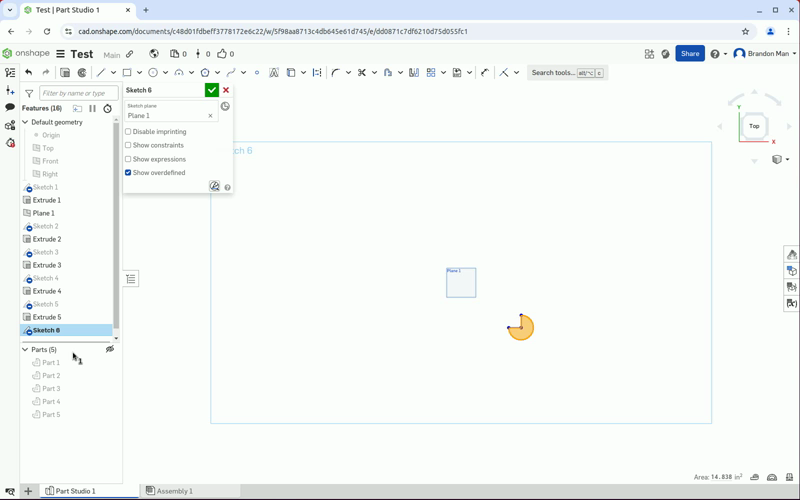
key(shift+y)
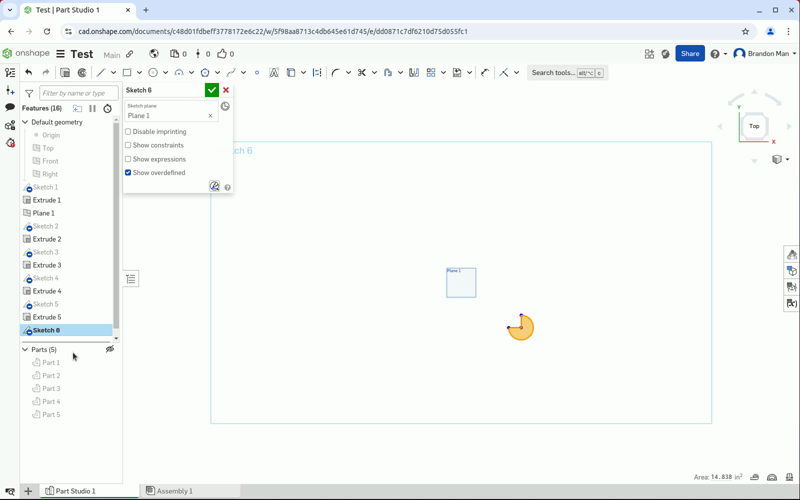
key(shift+e)
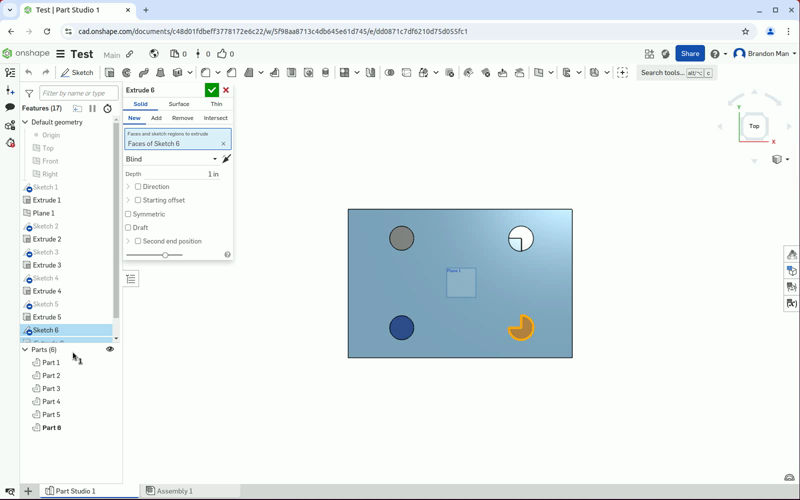
mouse_move(143, 106)
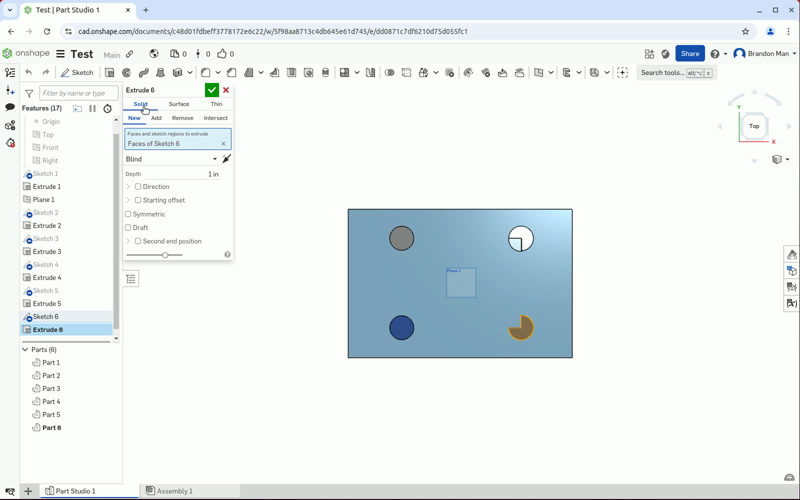
click(143, 106)
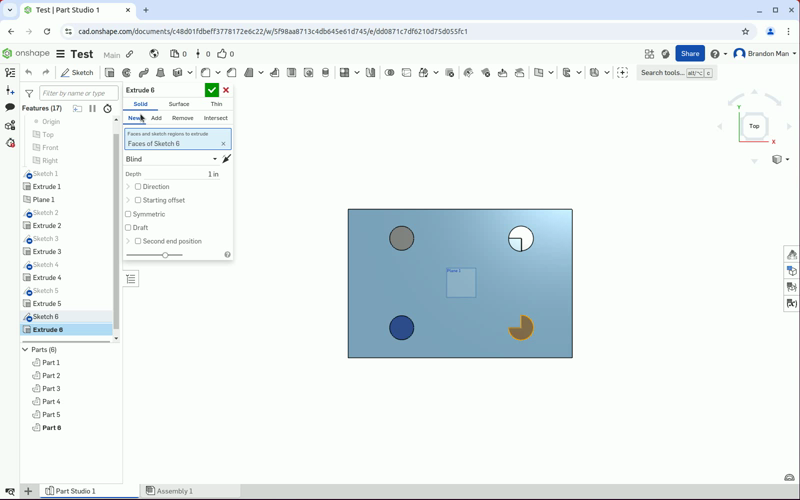
mouse_move(137, 120)
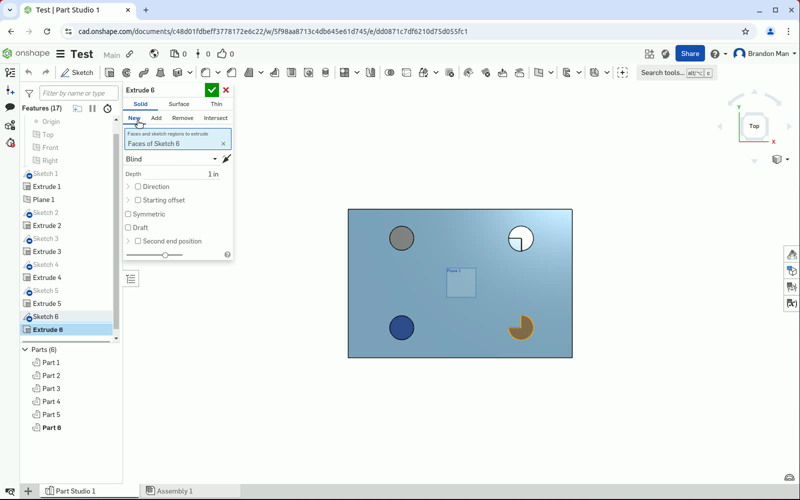
click(137, 120)
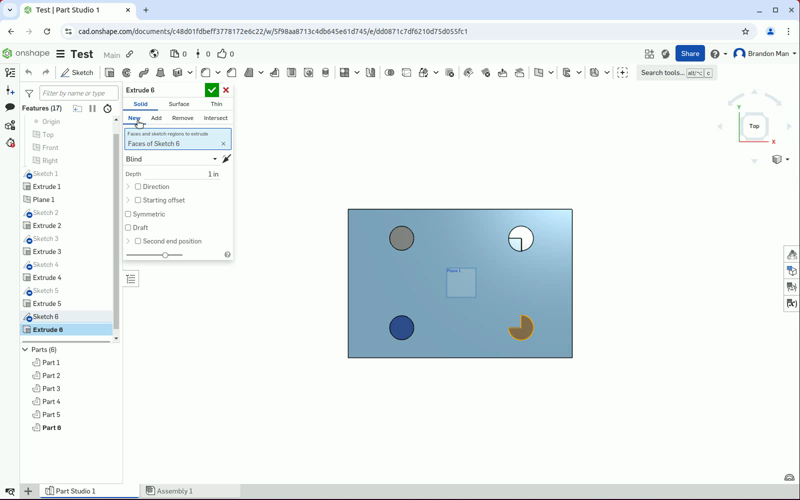
key(tab, 4)
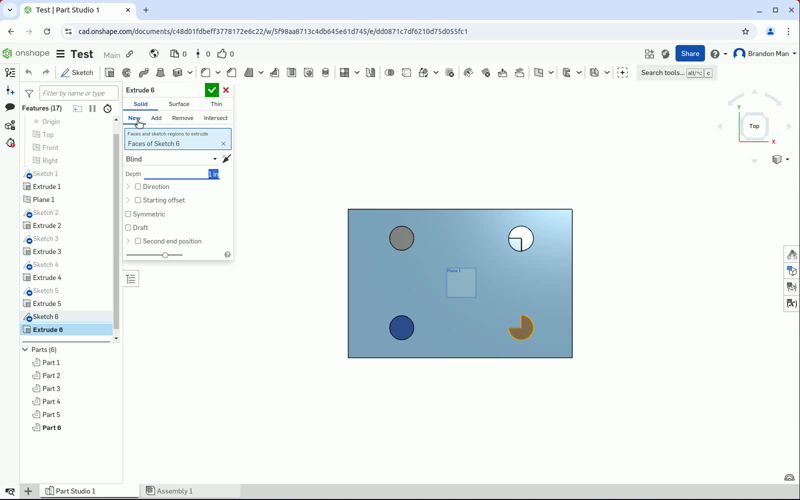
text(15.405)
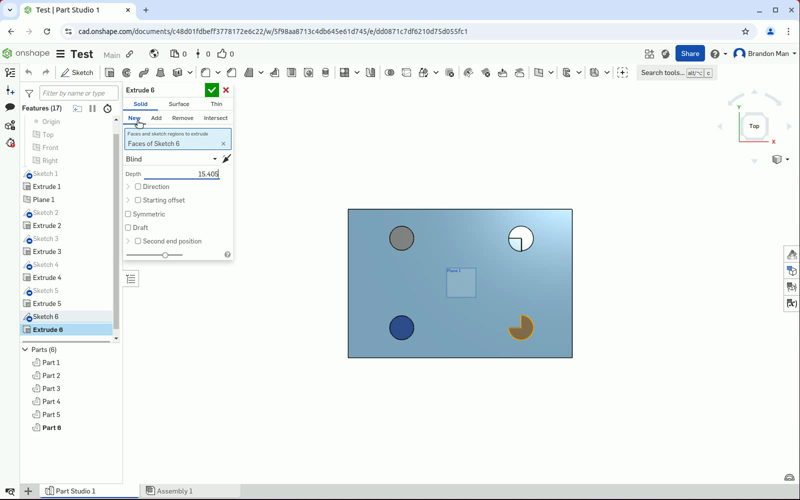
key(enter)
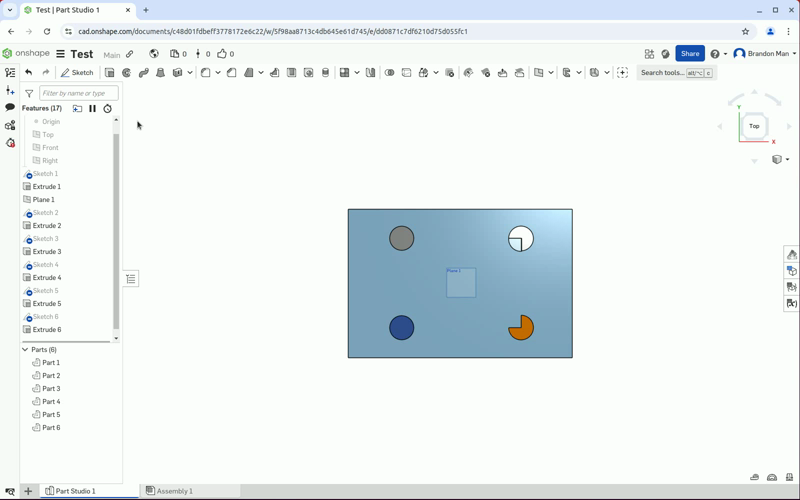
key(shift+h)
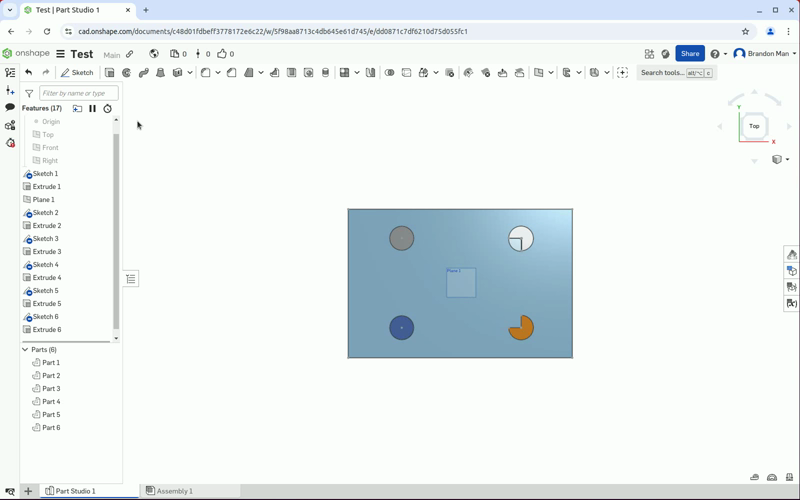
key(shift+h)
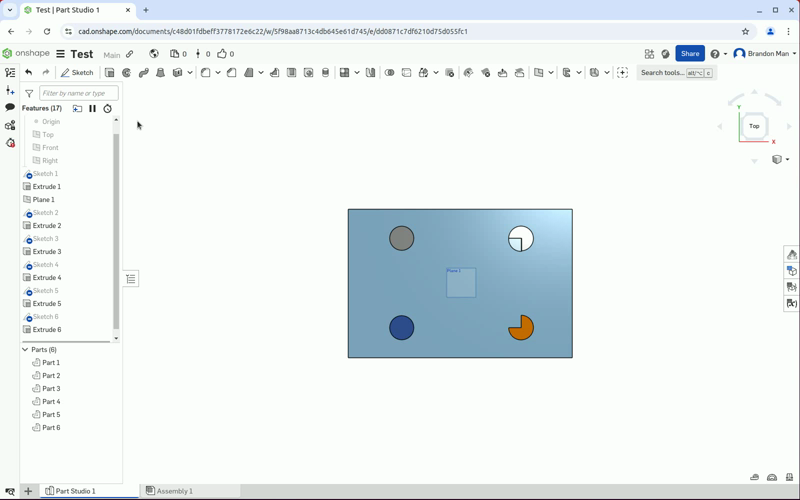
mouse_move(69, 176)
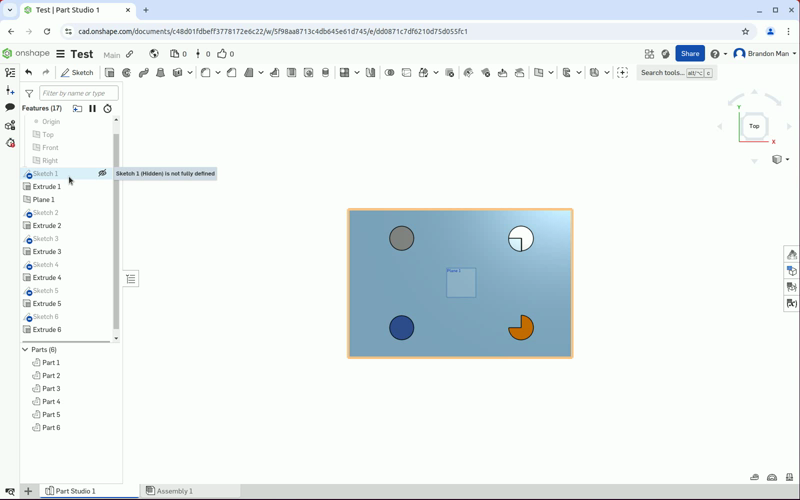
click(69, 176)
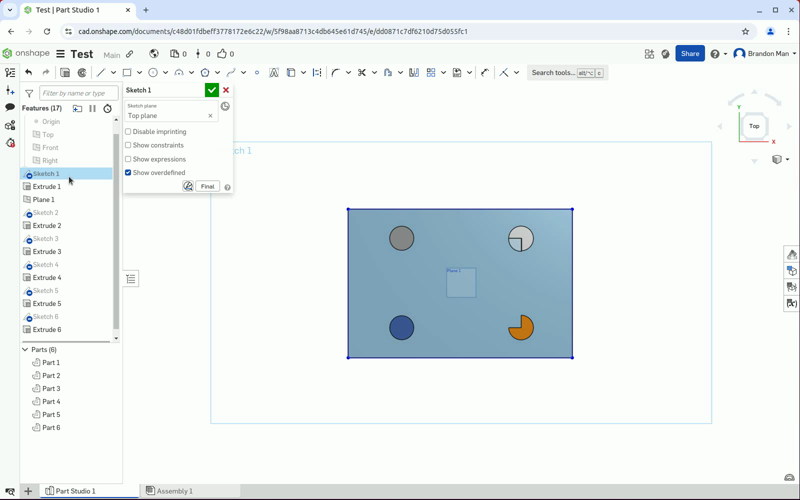
mouse_move(229, 92)
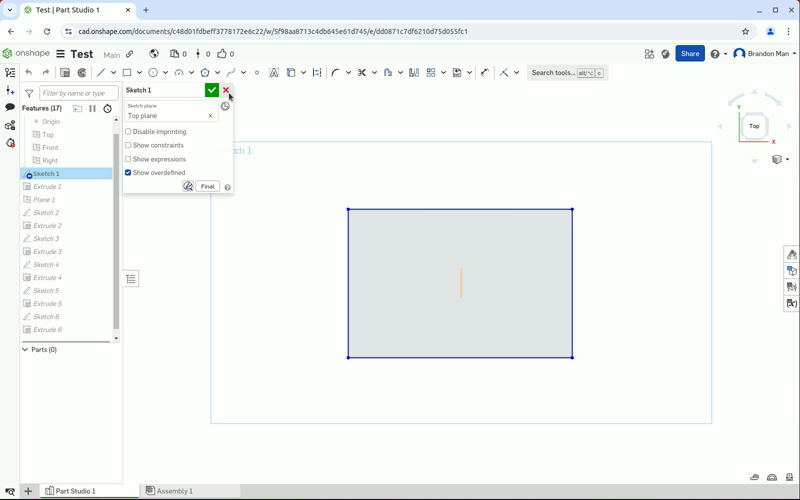
click(229, 92)
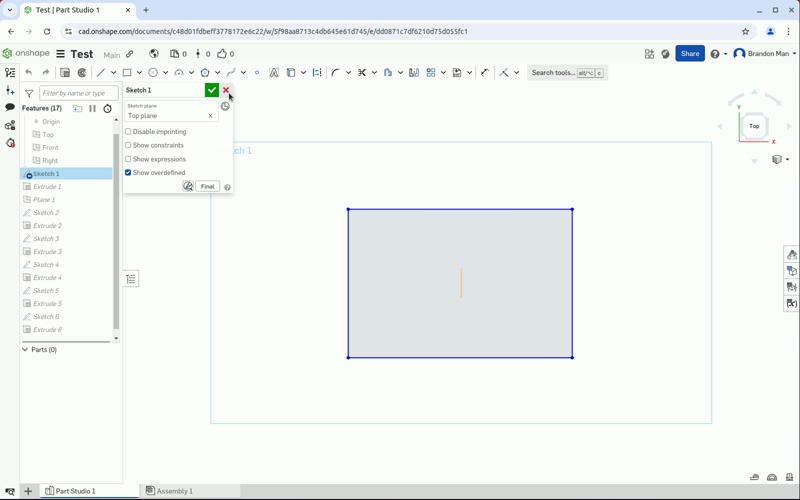
key(shift+s)
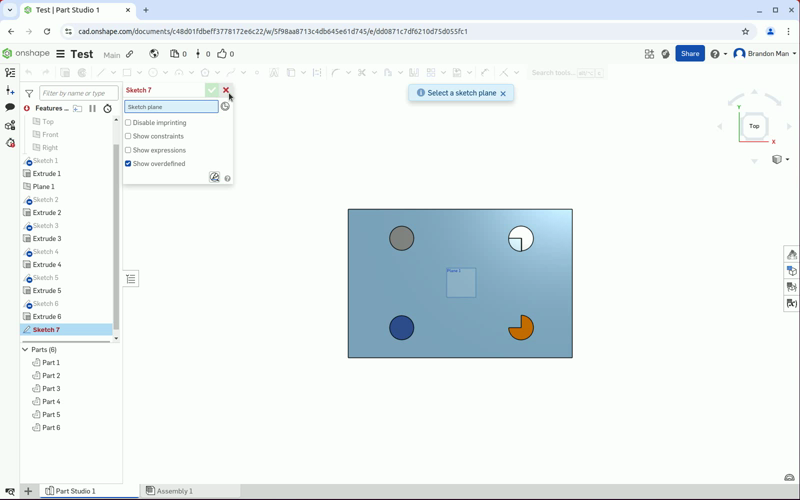
mouse_move(69, 189)
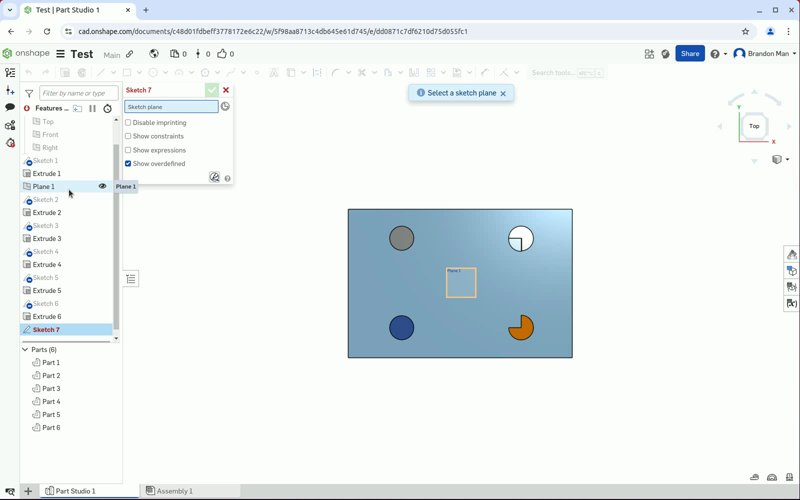
click(69, 189)
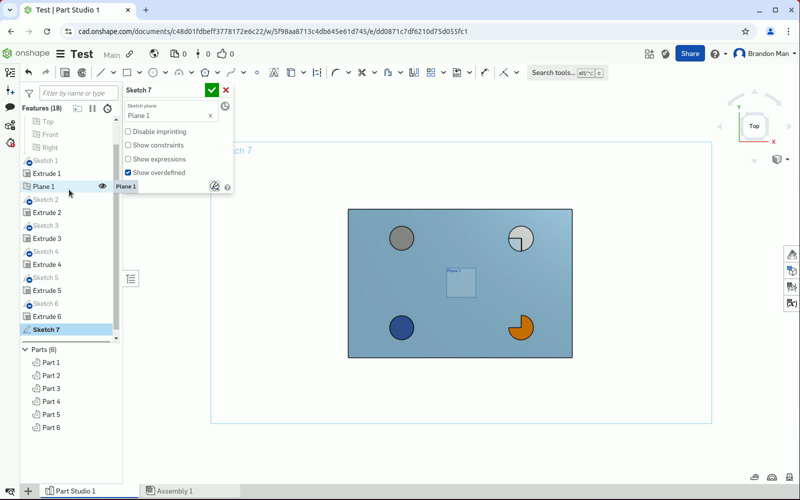
mouse_move(73, 352)
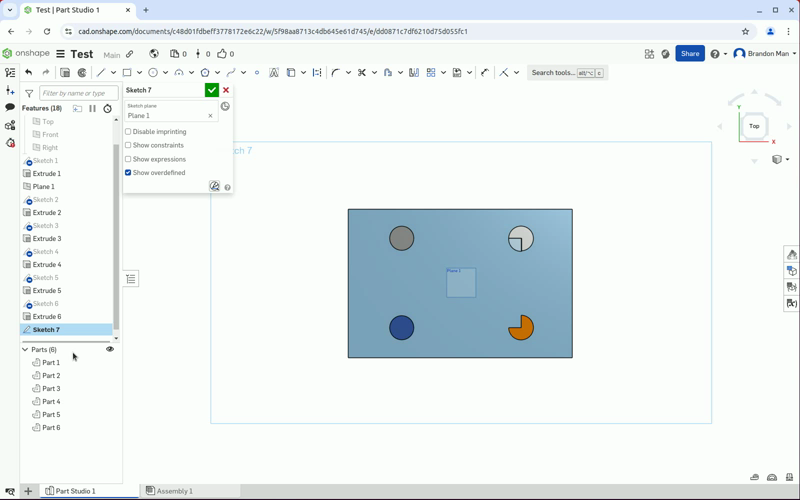
key(y)
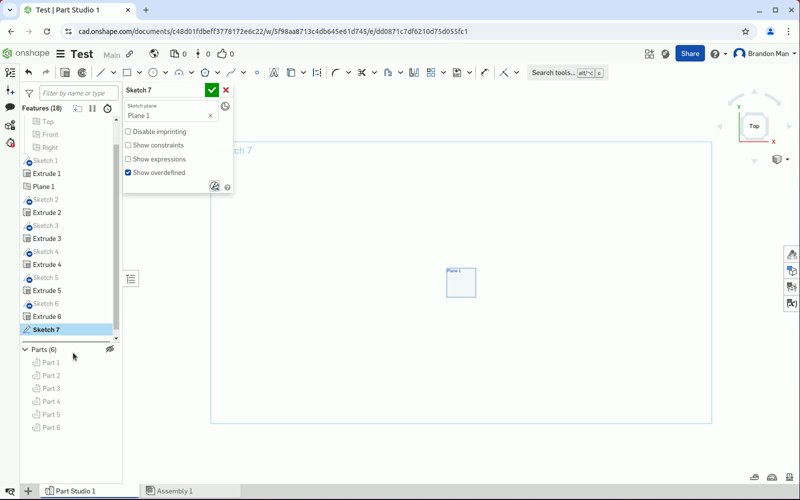
key(l)
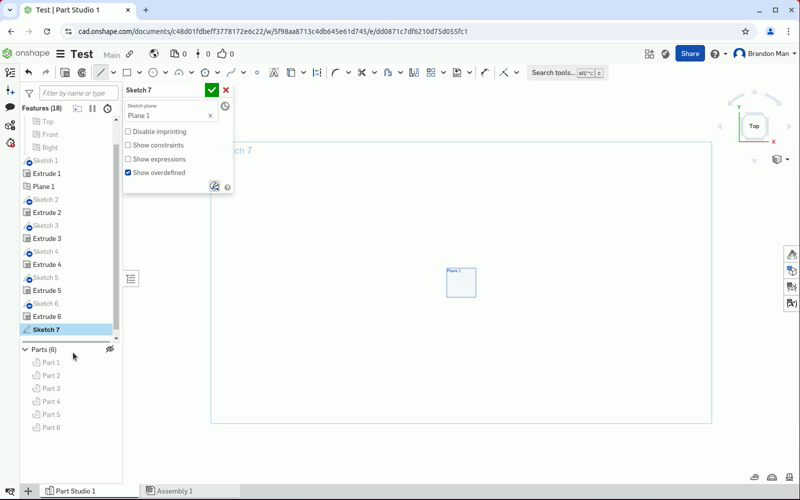
key_down(shift)
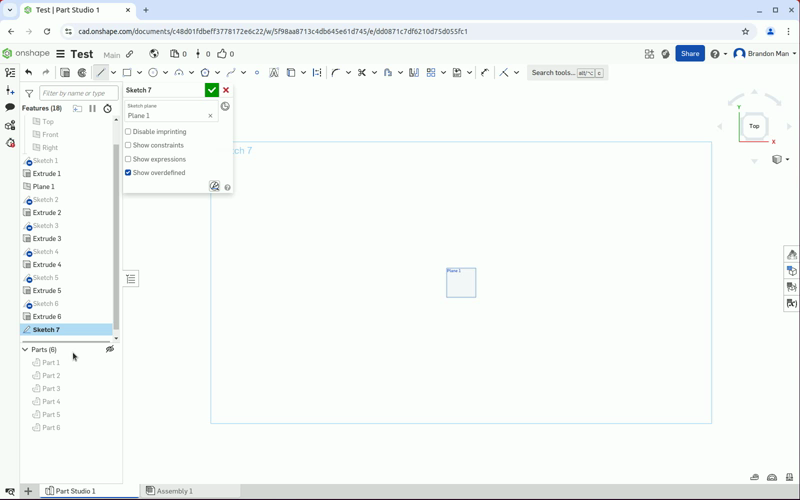
mouse_move(508, 327)
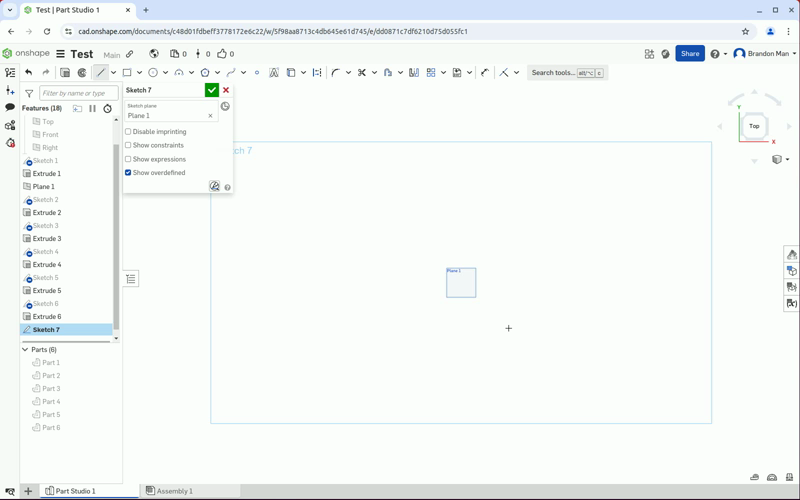
click(508, 327)
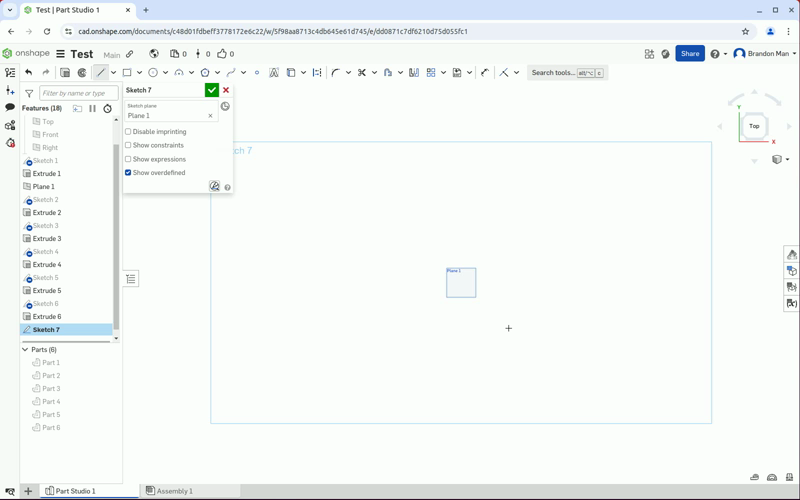
key_up(shift)
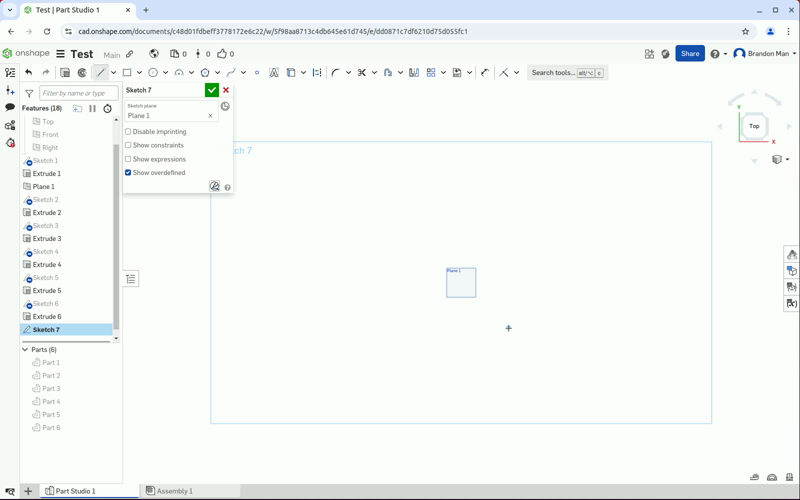
key_down(shift)
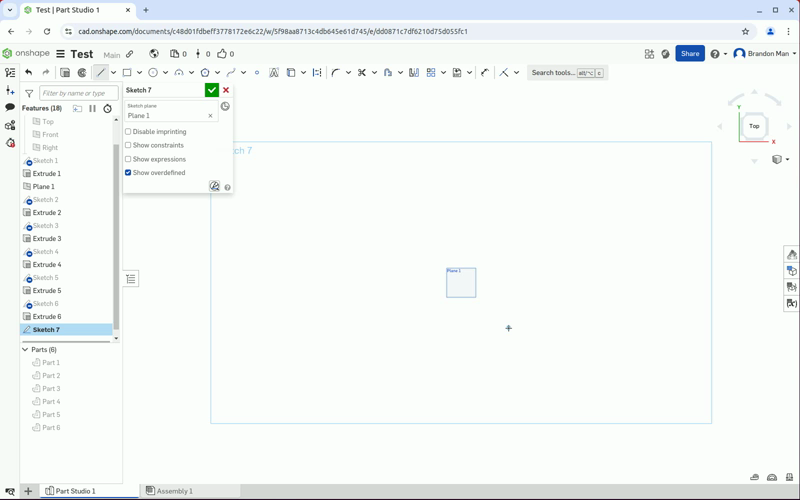
mouse_move(538, 327)
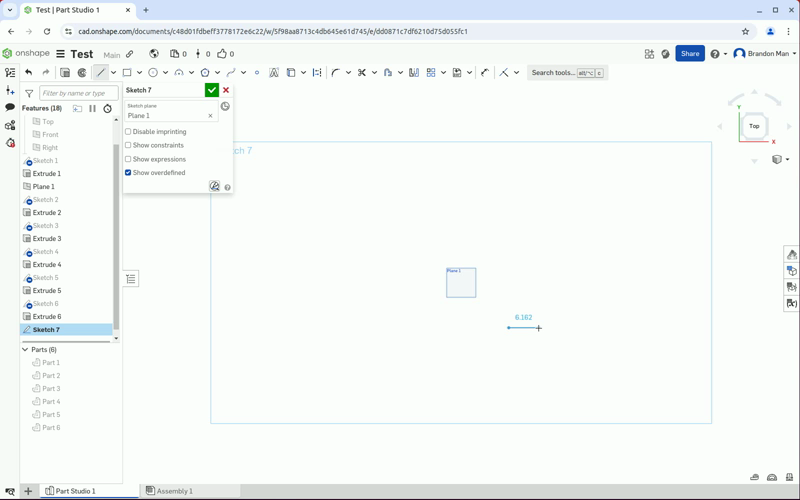
mouse_move(521, 327)
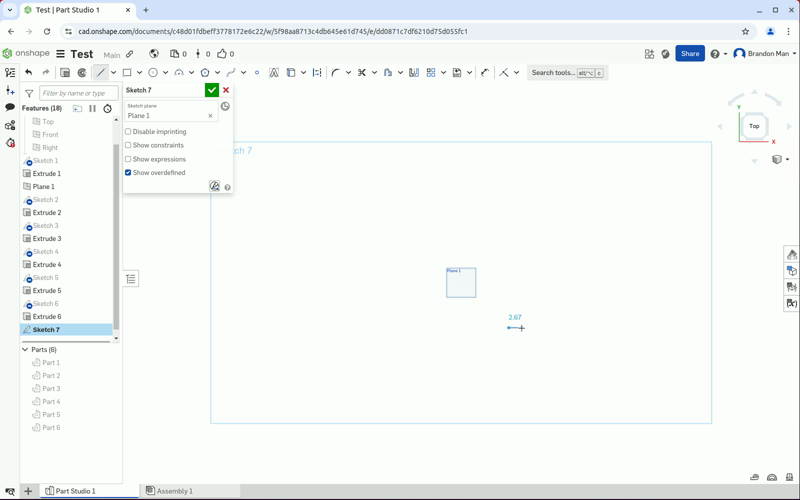
click(521, 327)
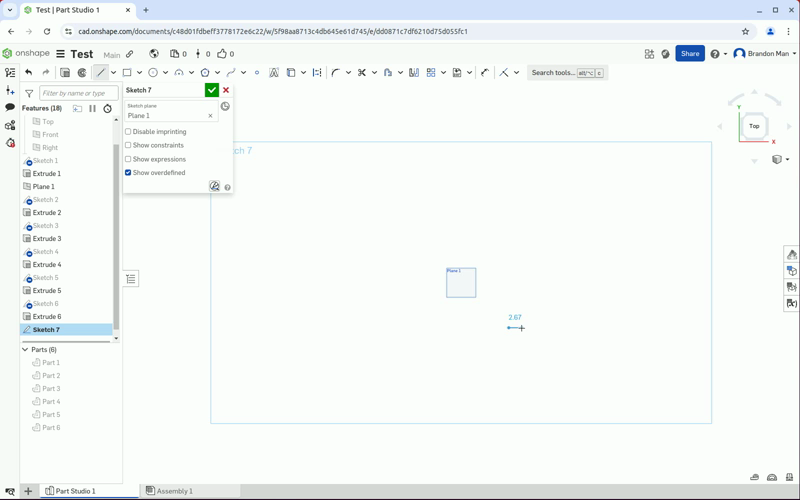
key_up(shift)
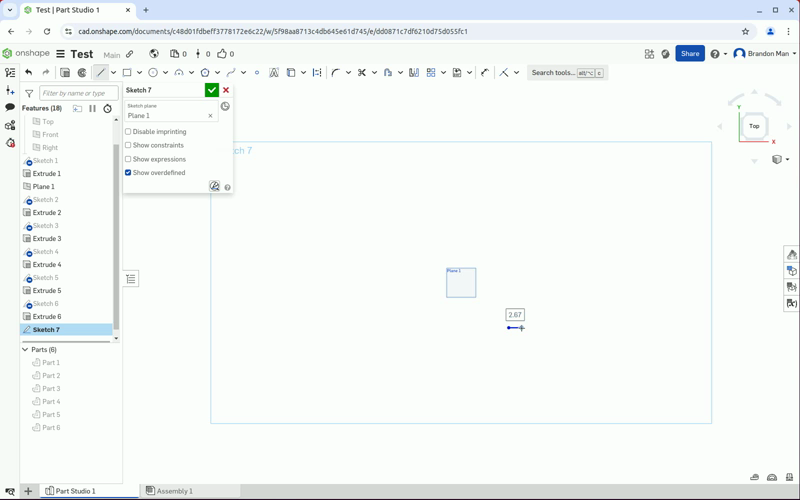
key_down(shift)
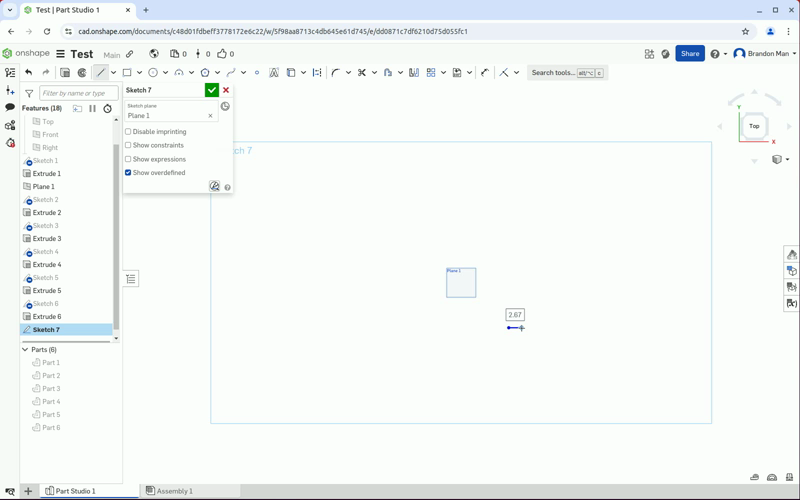
mouse_move(551, 327)
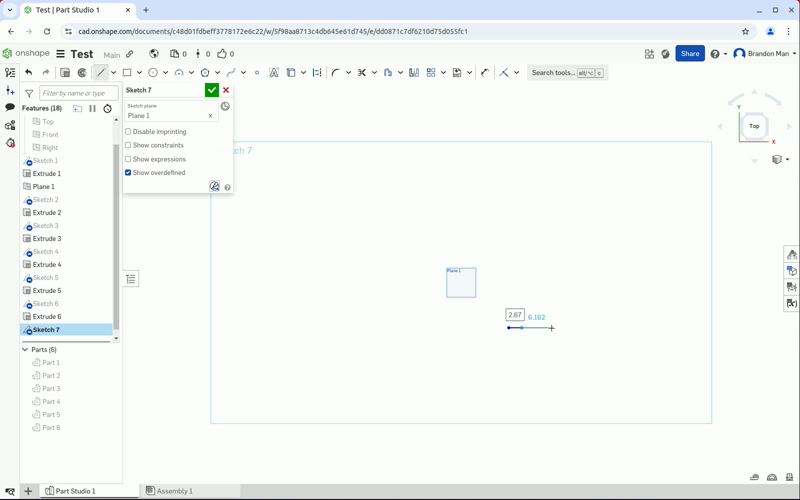
mouse_move(521, 314)
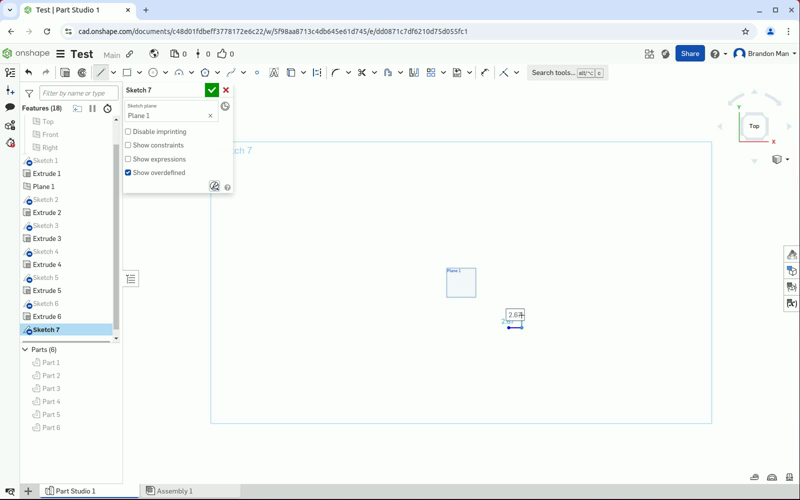
click(521, 314)
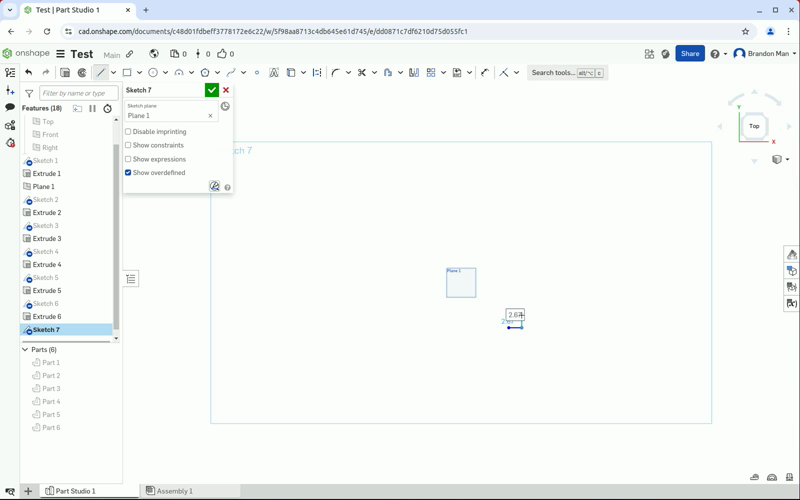
key_up(shift)
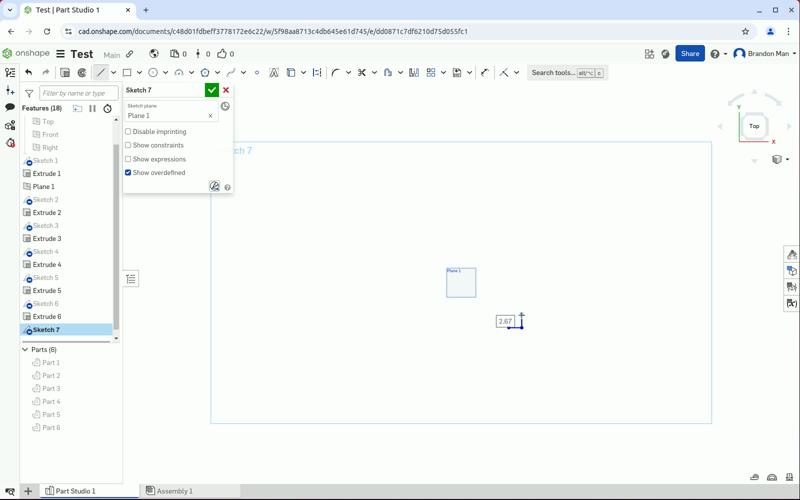
key(esc)
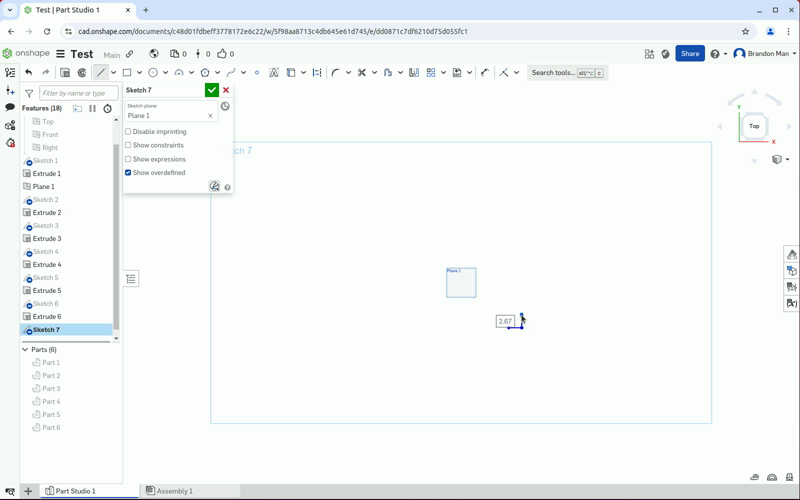
key(a)
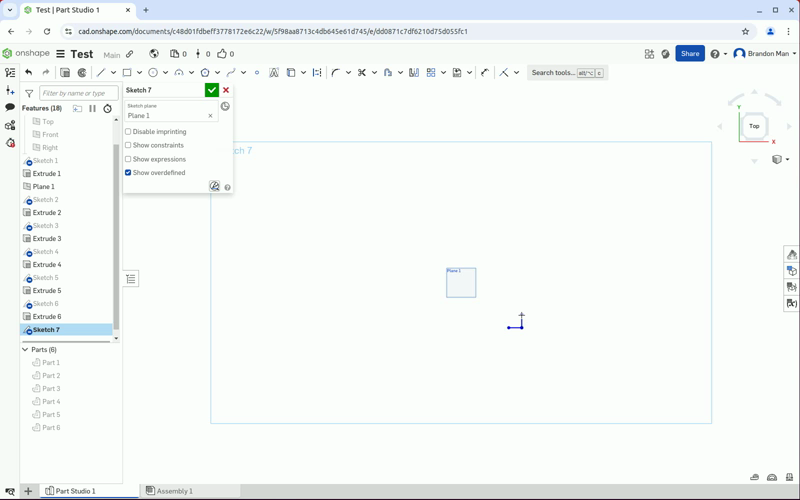
mouse_move(521, 314)
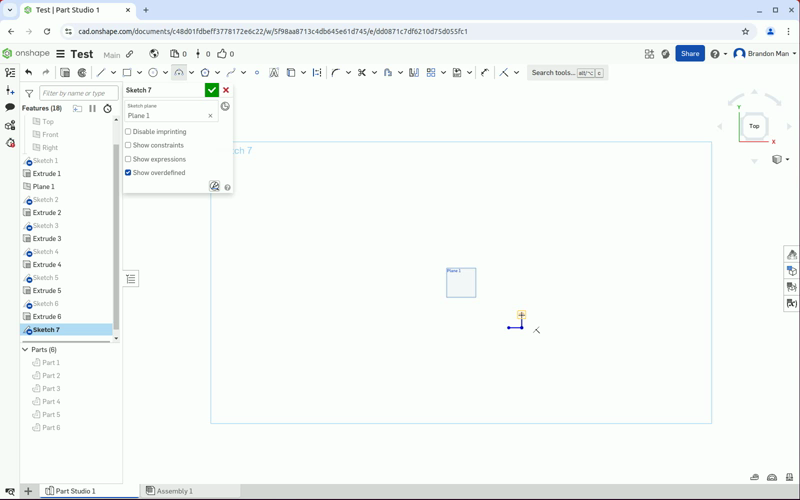
click(521, 314)
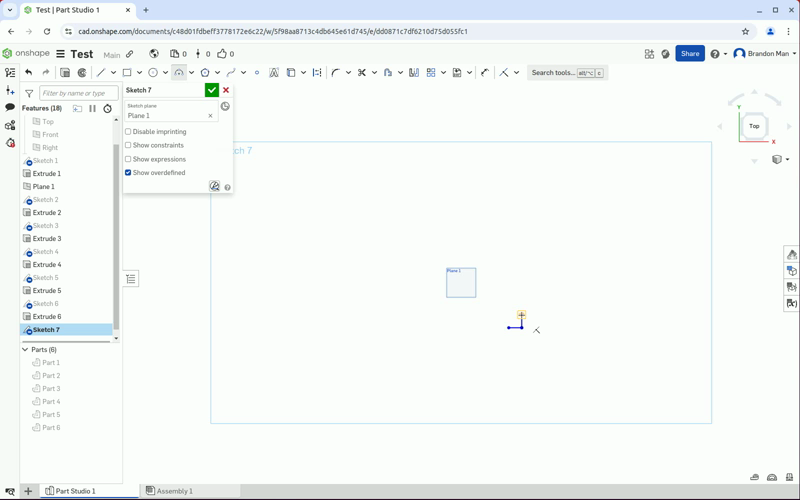
mouse_move(508, 327)
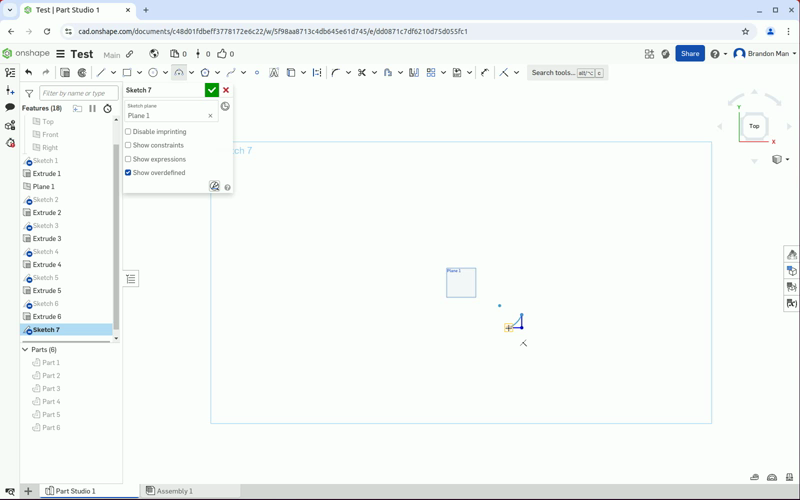
click(508, 327)
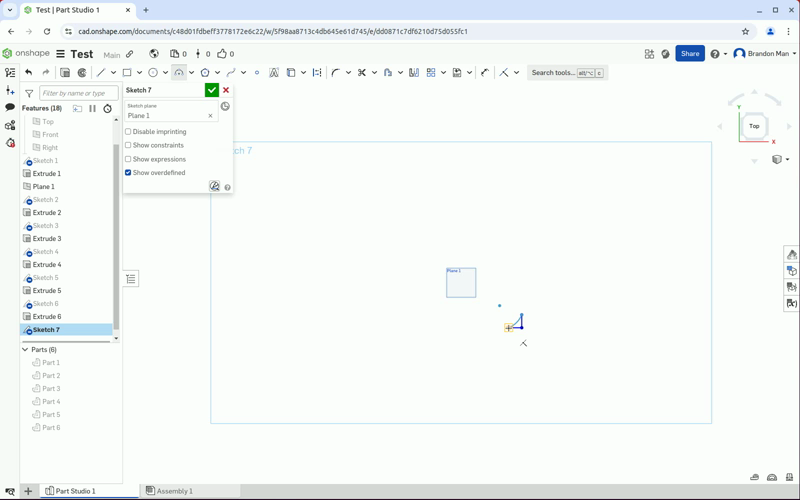
key_down(shift)
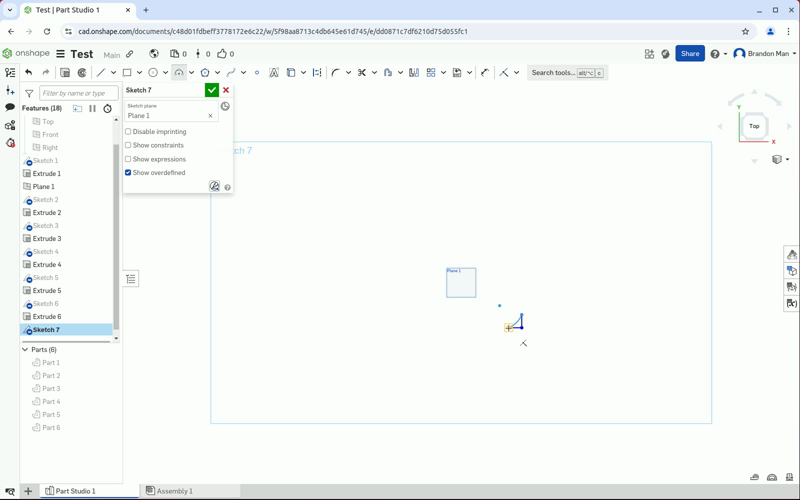
mouse_move(512, 318)
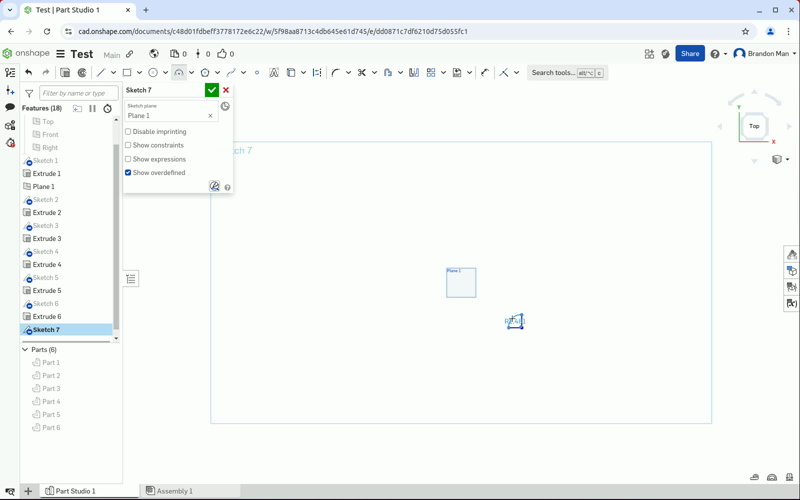
click(512, 318)
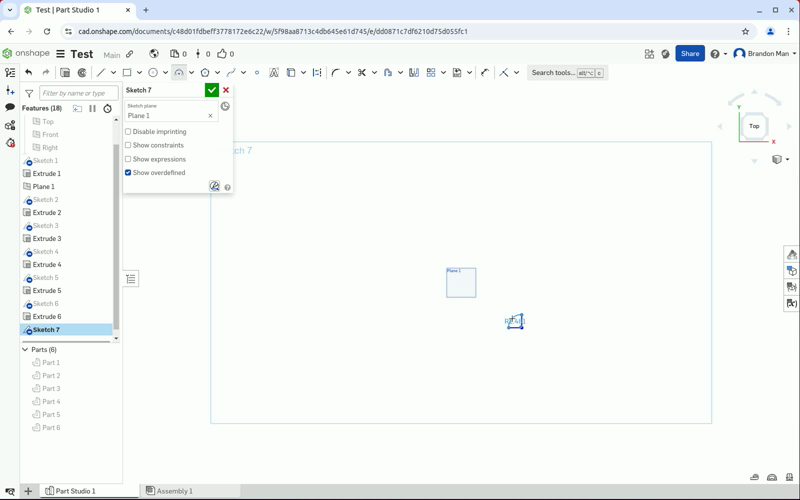
key_up(shift)
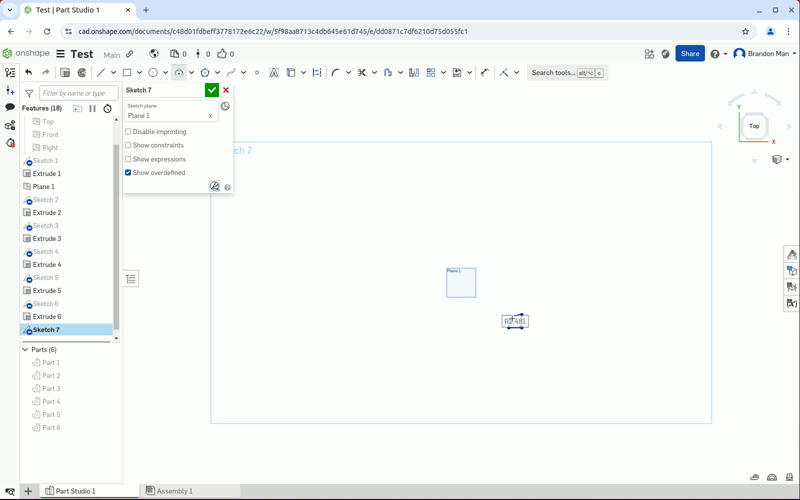
key(esc)
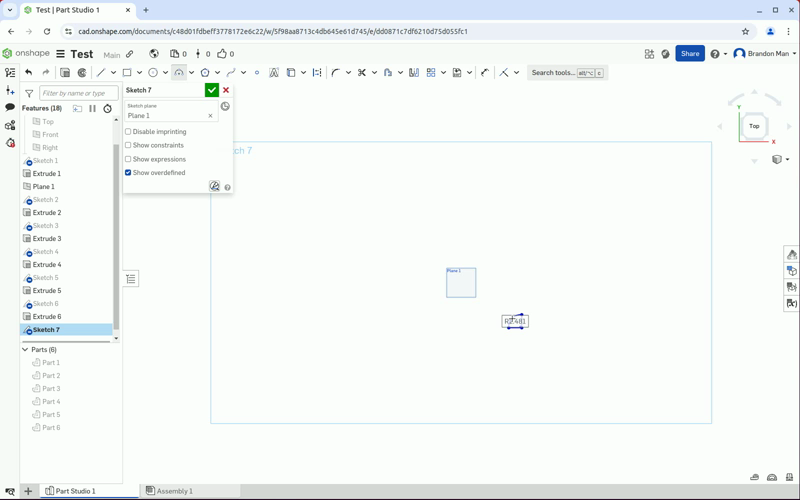
mouse_move(514, 320)
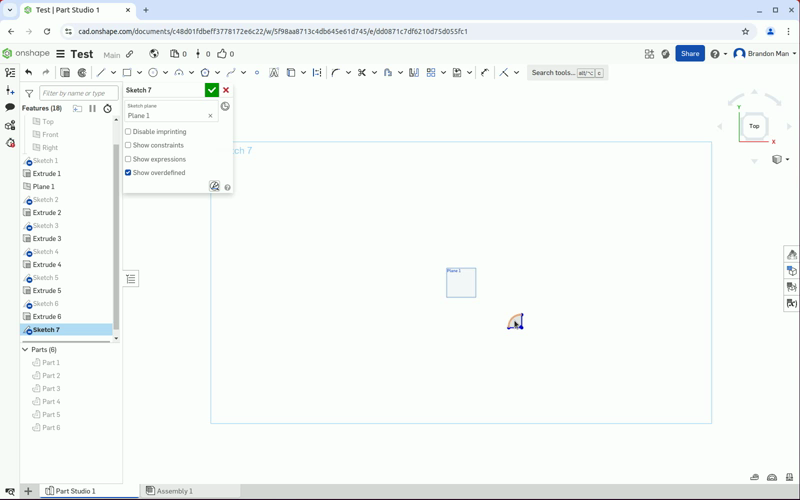
scroll(6)
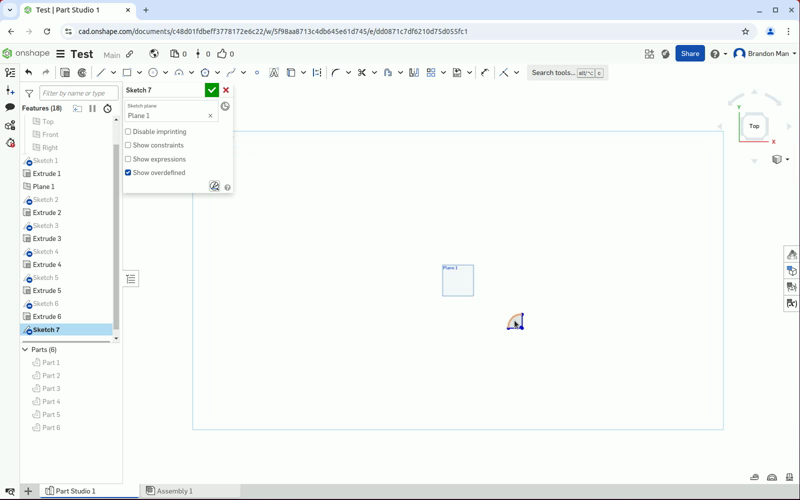
scroll(6)
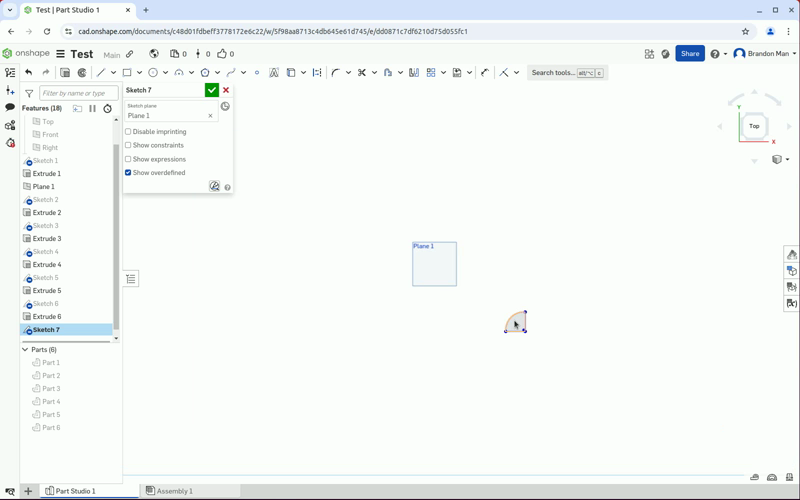
scroll(6)
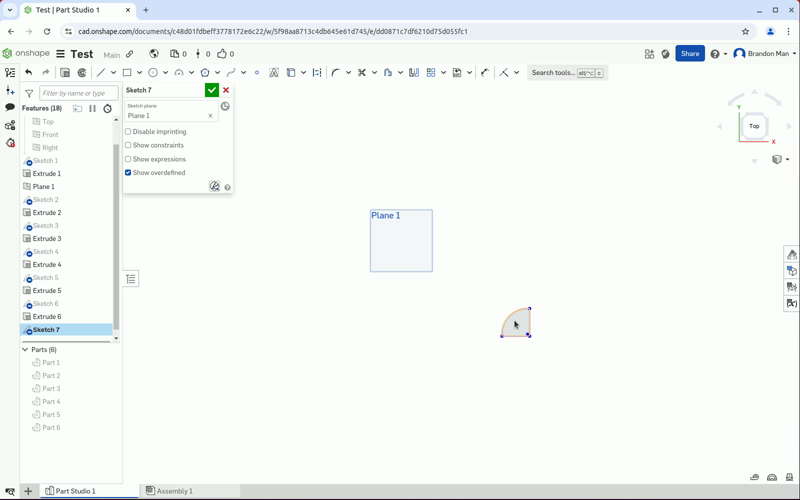
scroll(6)
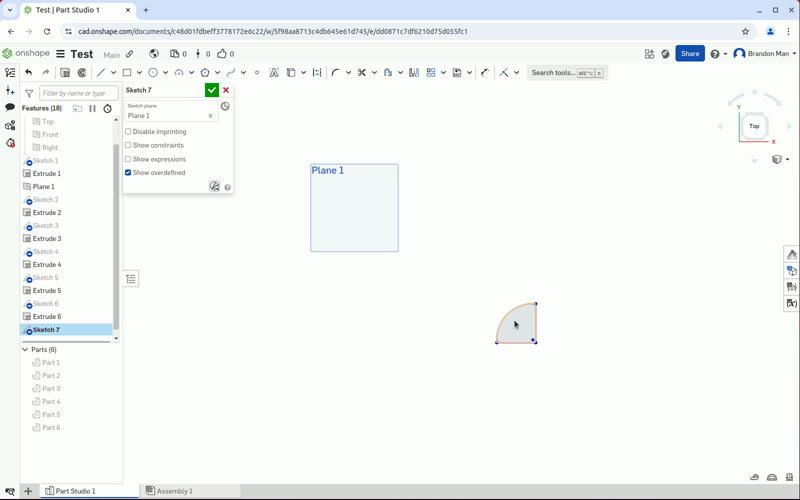
scroll(6)
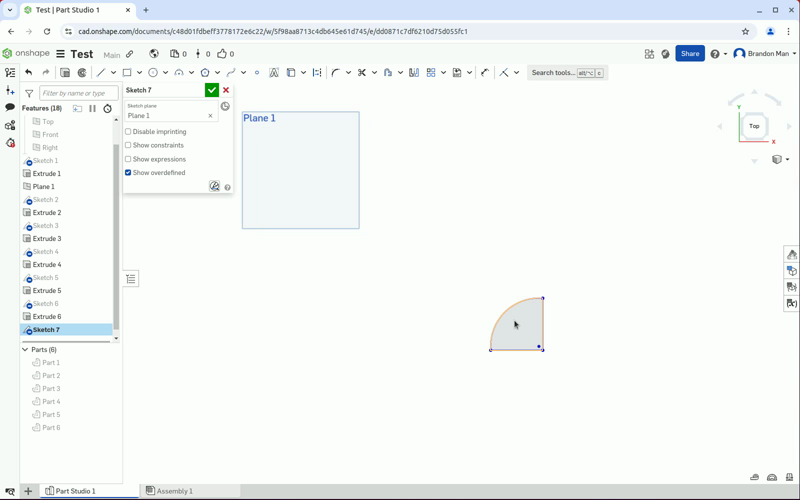
scroll(6)
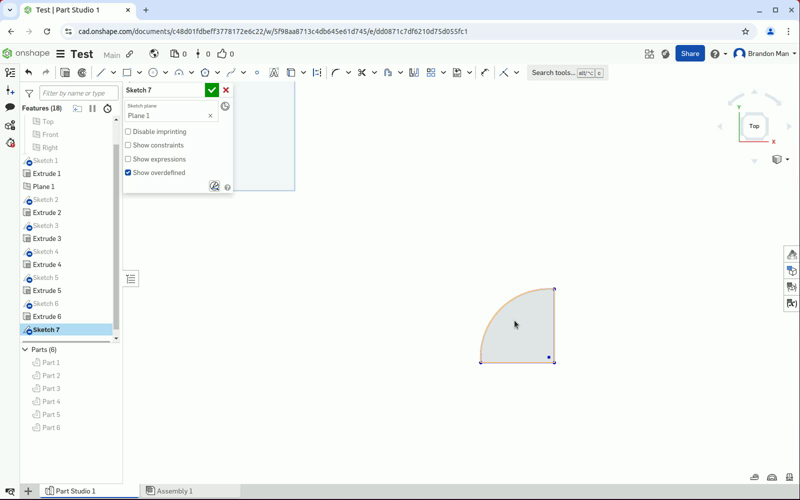
scroll(6)
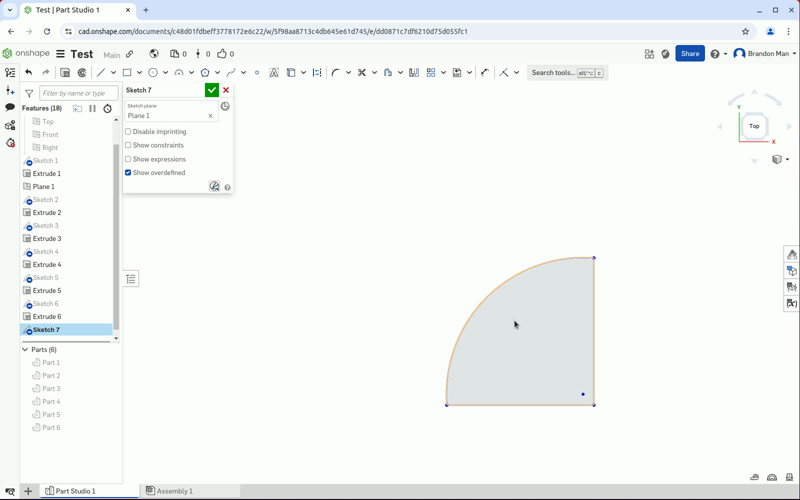
click(514, 320)
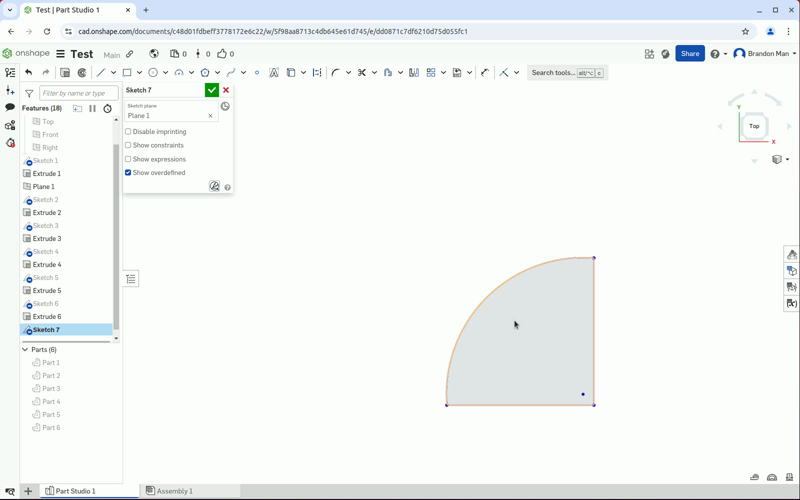
scroll(-6)
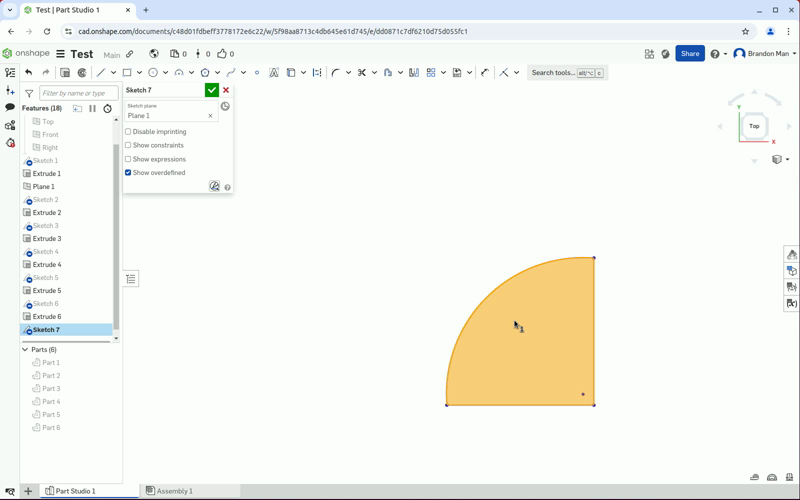
scroll(-6)
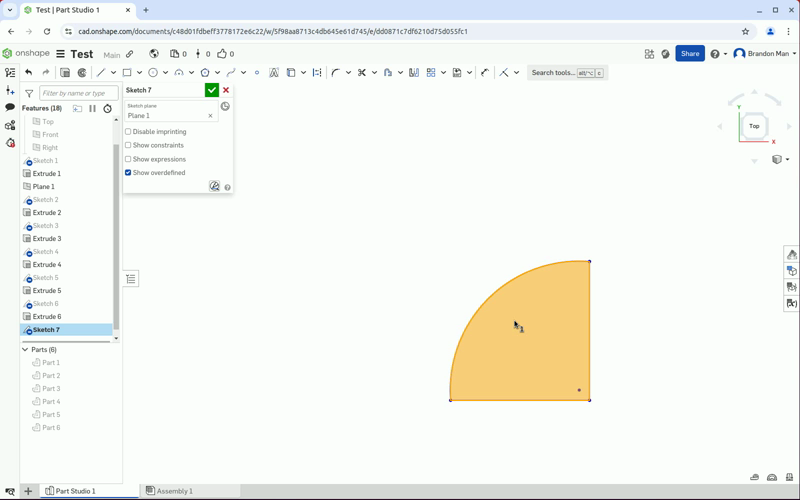
scroll(-6)
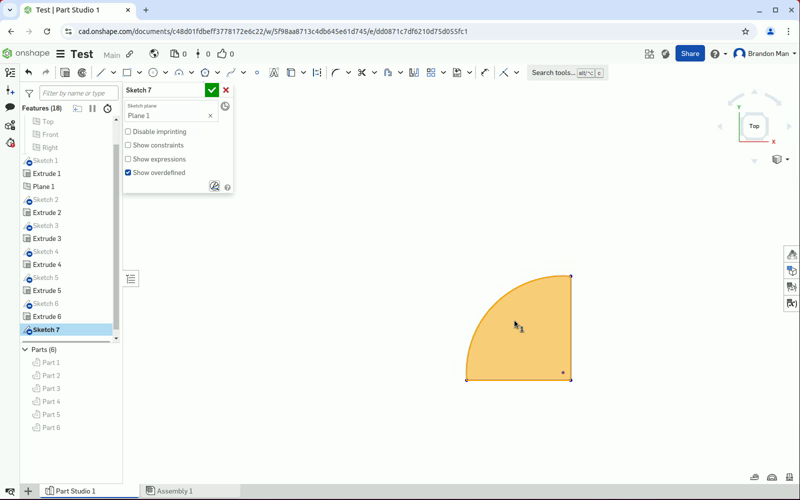
scroll(-6)
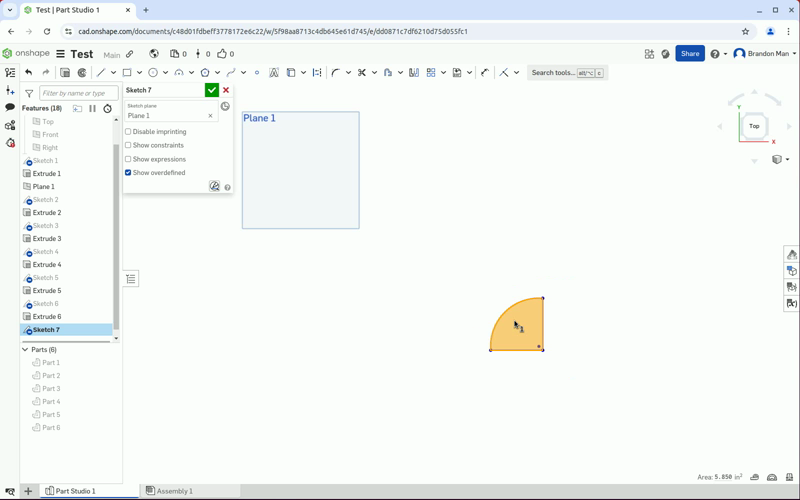
scroll(-6)
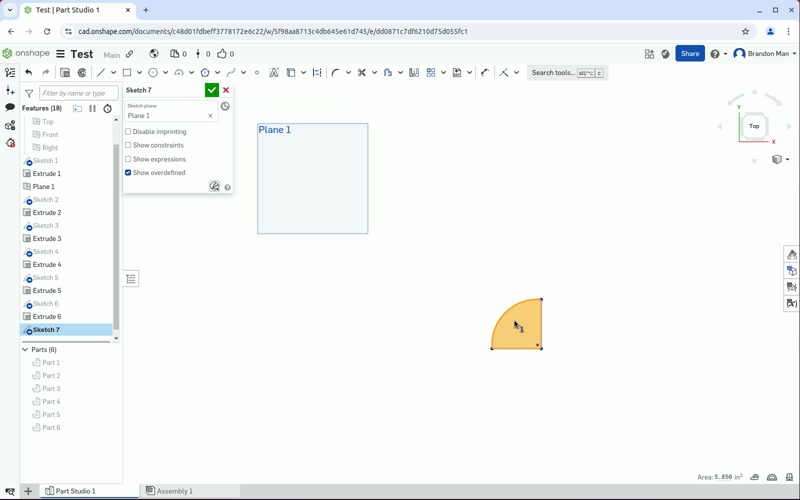
scroll(-6)
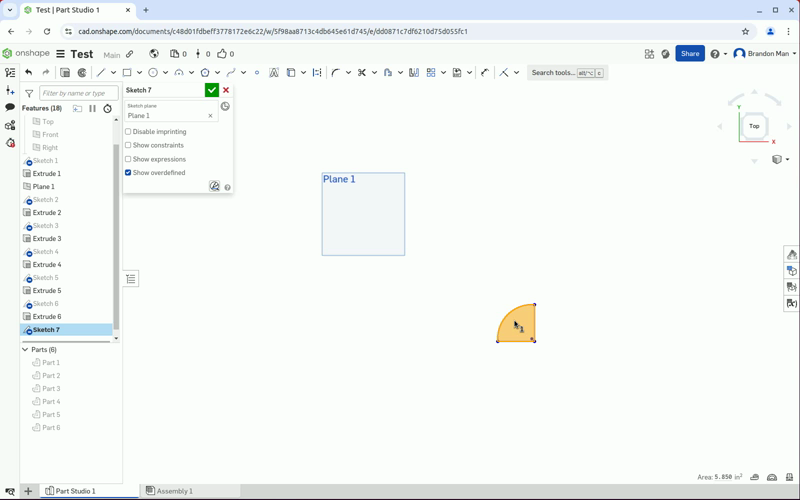
scroll(-6)
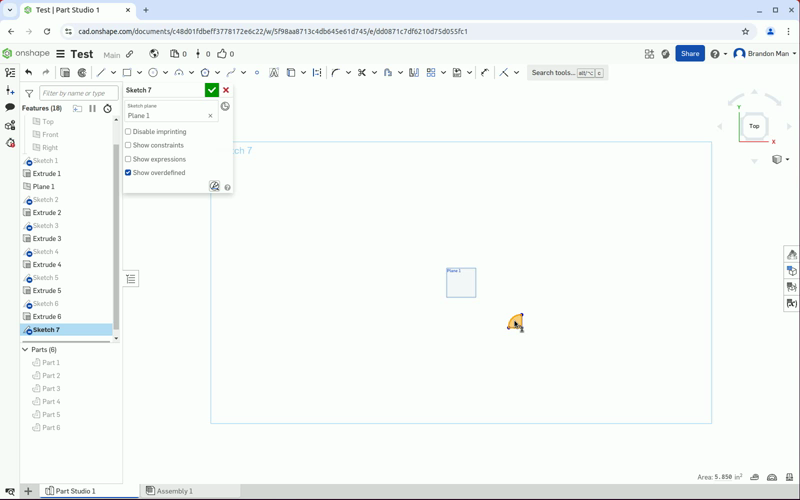
mouse_move(73, 352)
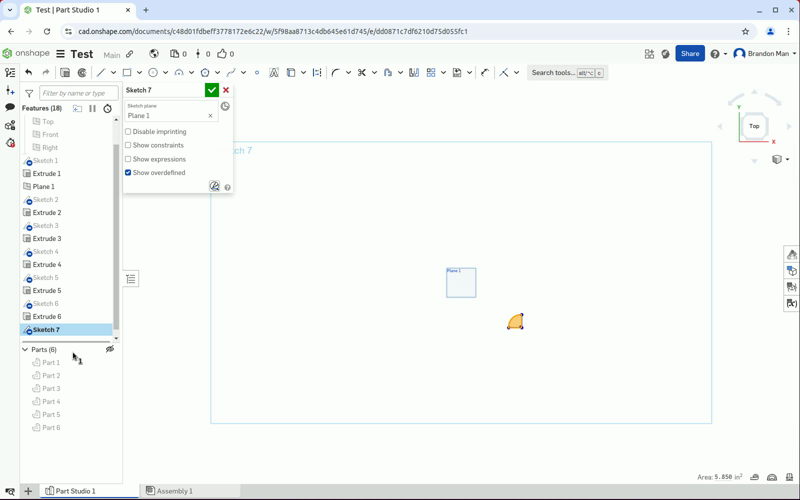
key(shift+y)
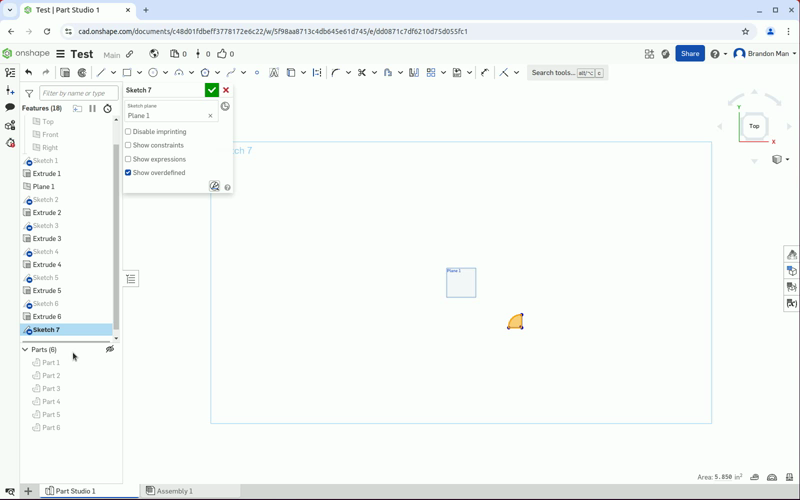
key(shift+e)
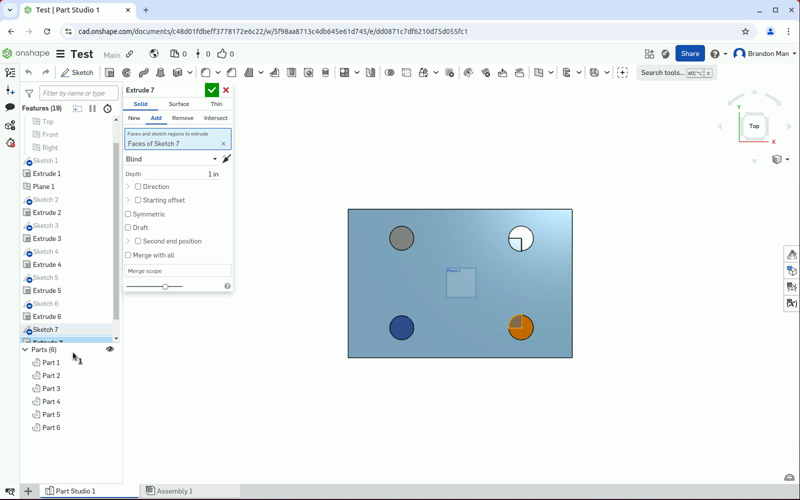
mouse_move(143, 106)
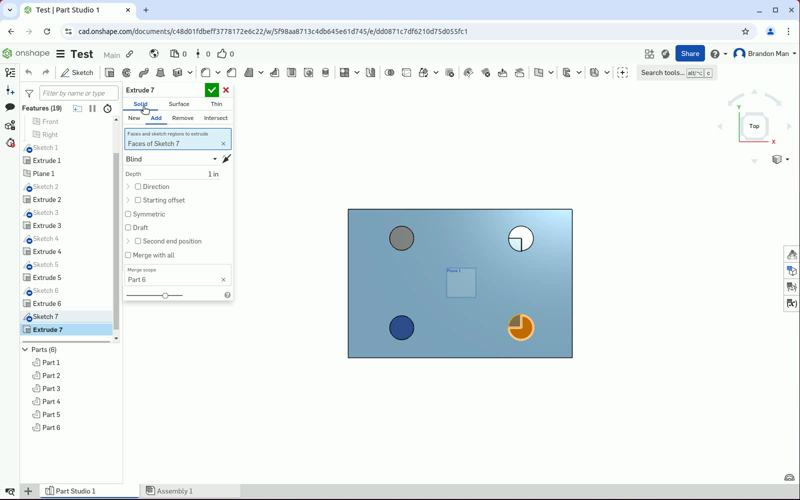
click(143, 106)
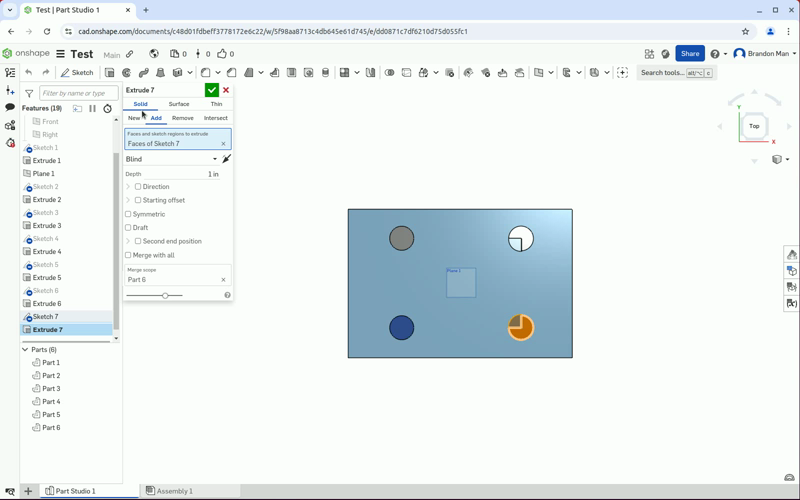
mouse_move(137, 120)
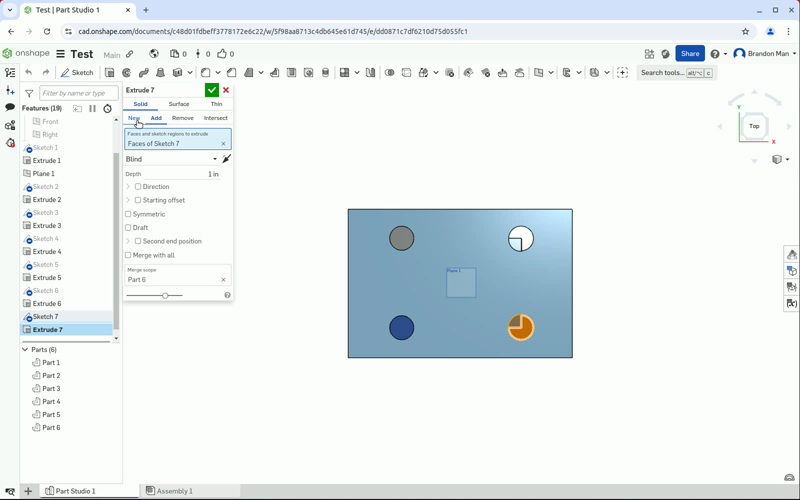
click(137, 120)
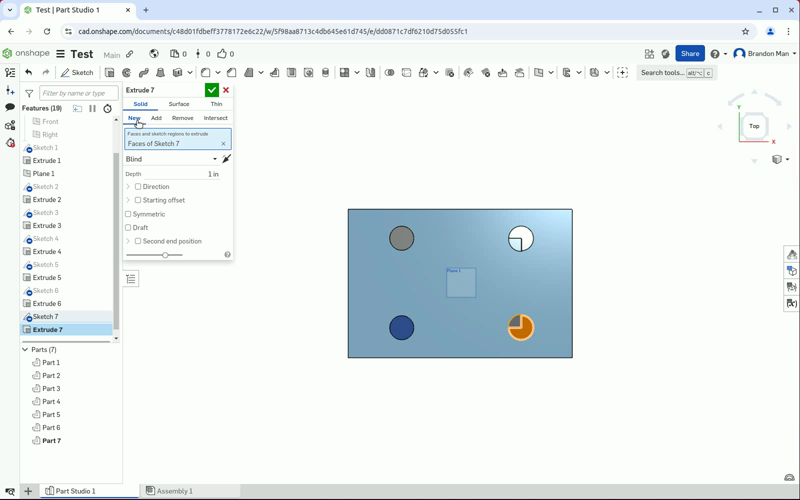
key(tab, 4)
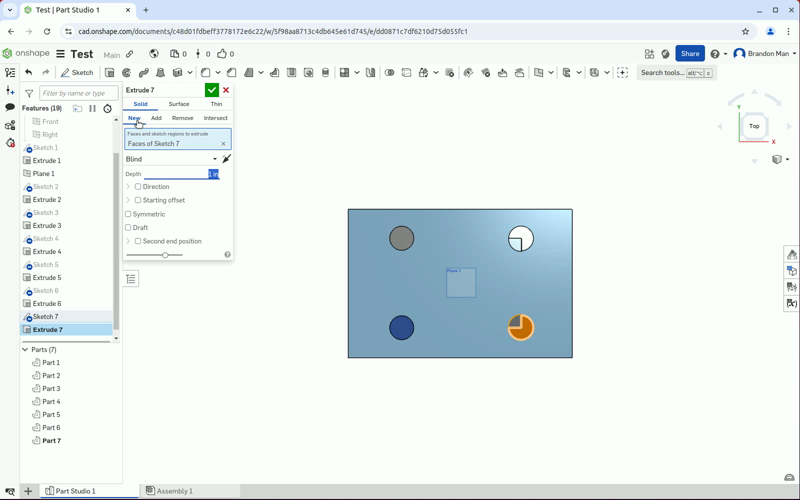
text(15.405)
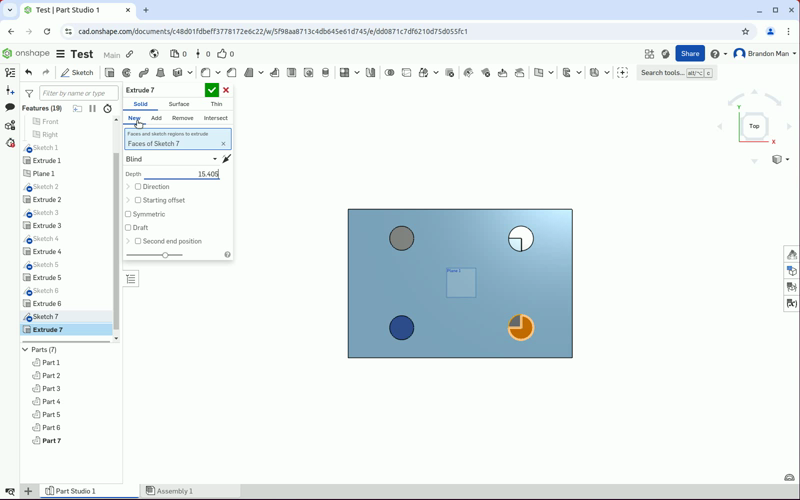
key(enter)
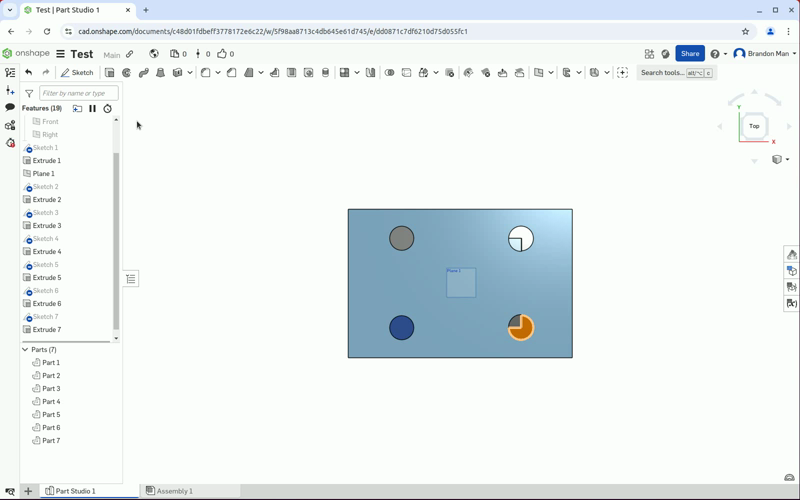
key(shift+h)
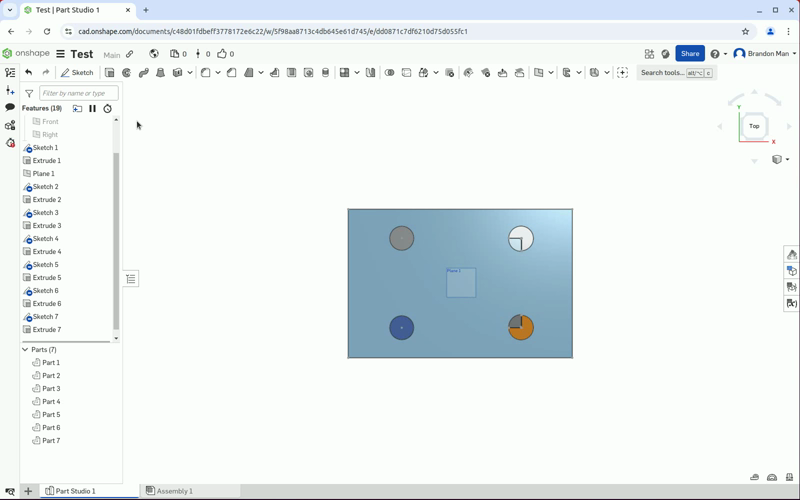
key(shift+h)
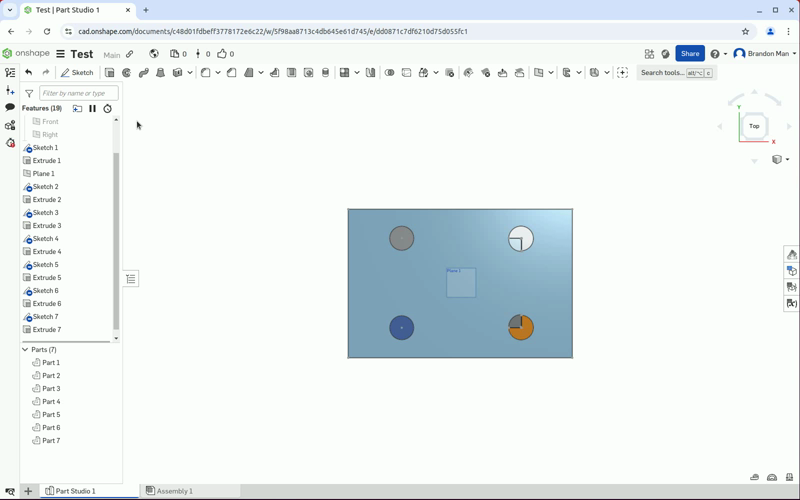
key(shift+7)
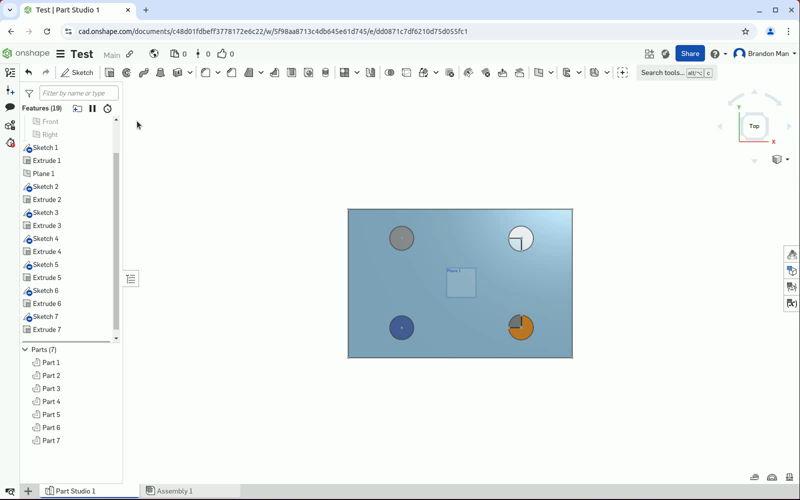
key(up, 3)
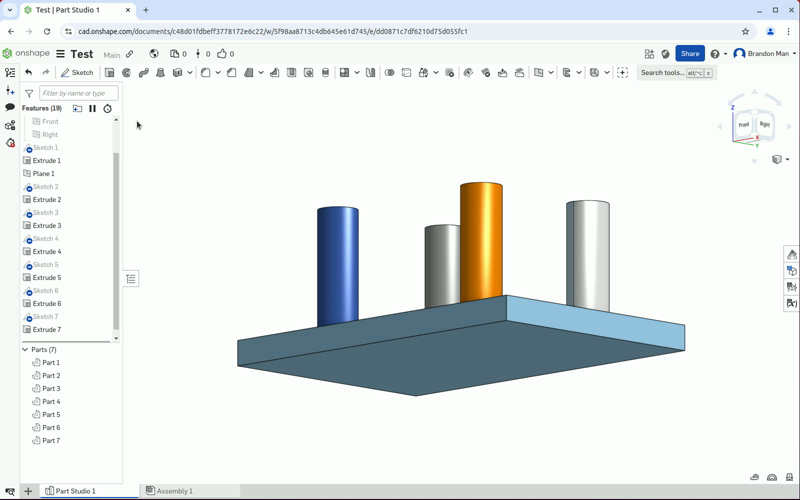
key(left, 3)
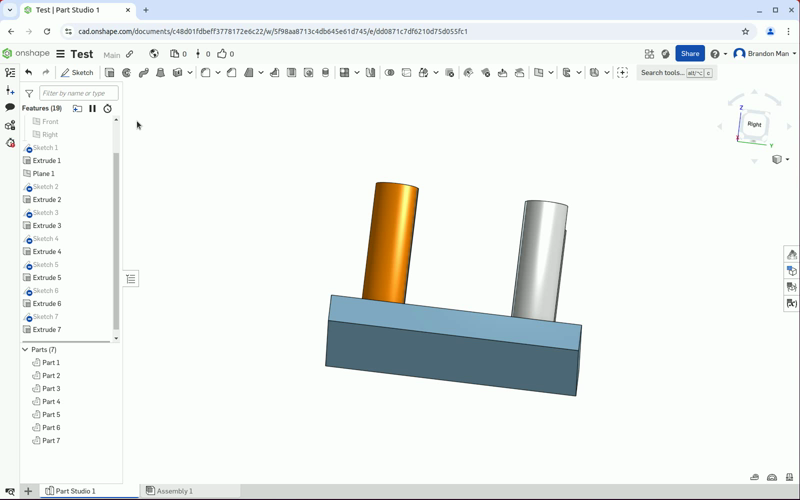
key(right, 3)
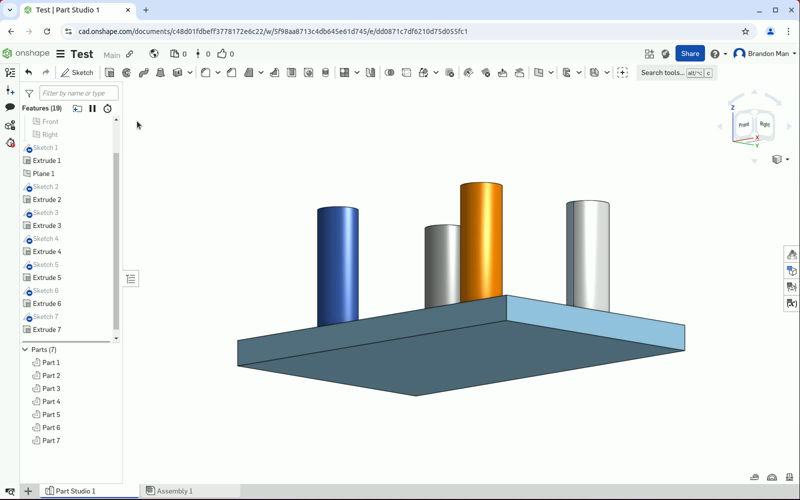
key(down, 3)
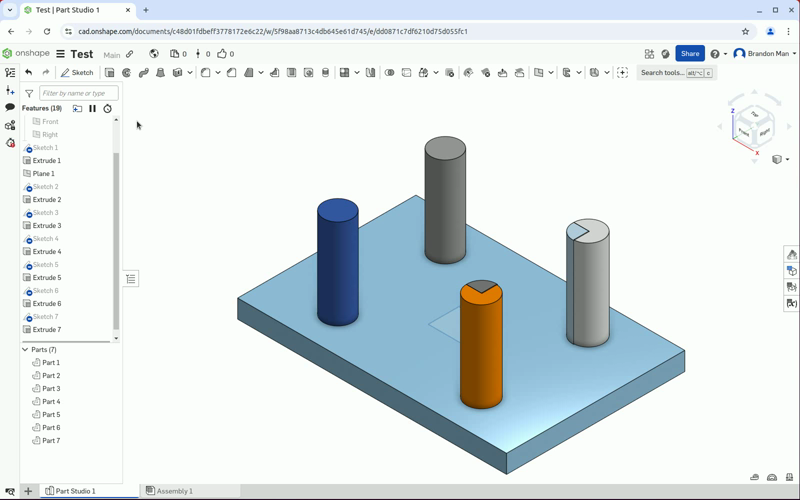
mouse_move(69, 150)
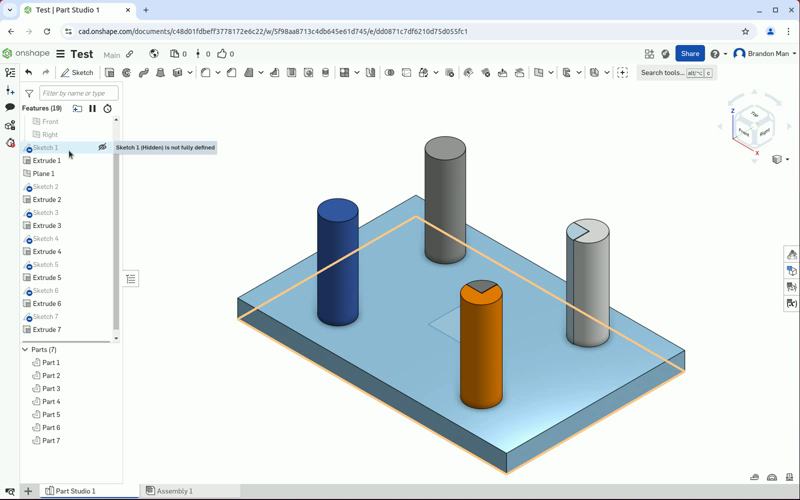
click(69, 150)